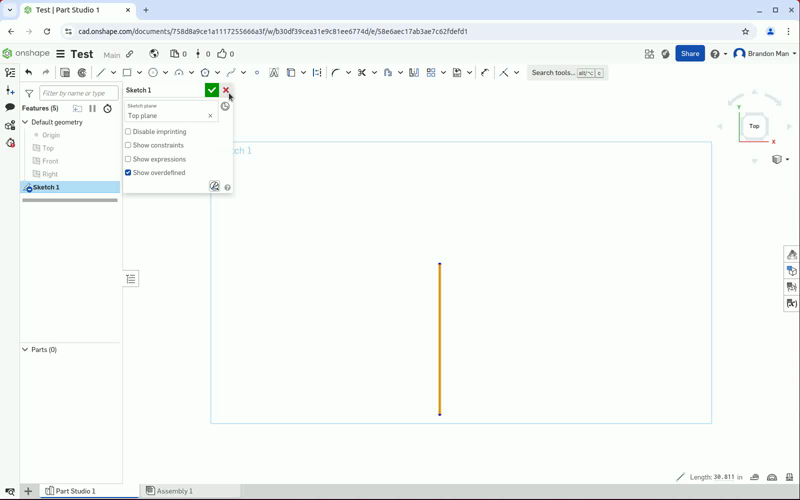
key(shift+h)
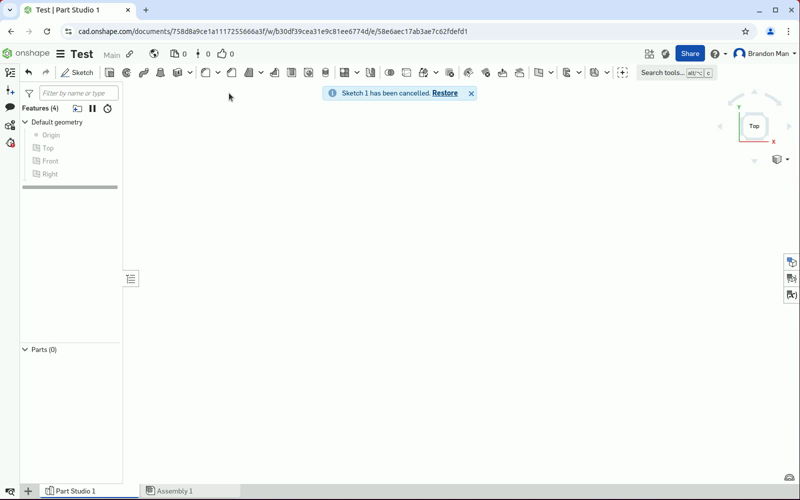
mouse_move(73, 352)
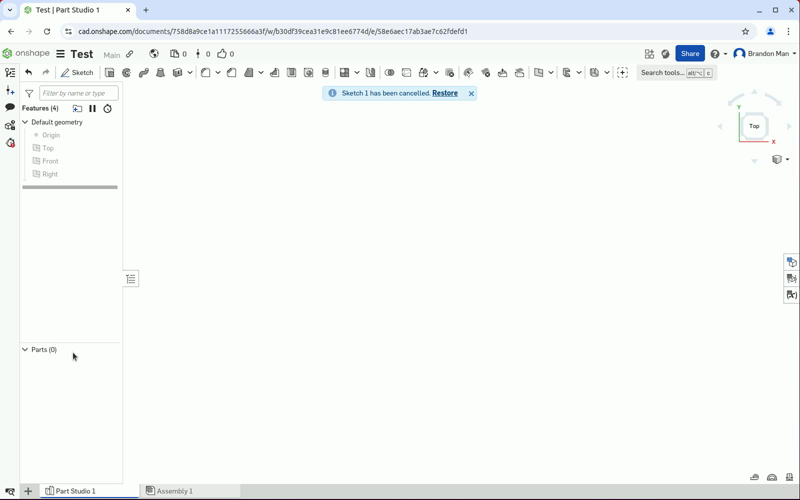
key(y)
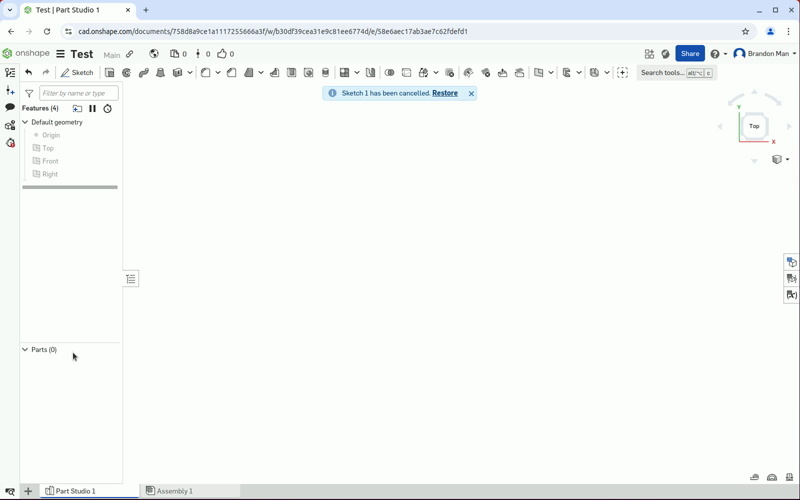
key(shift+p)
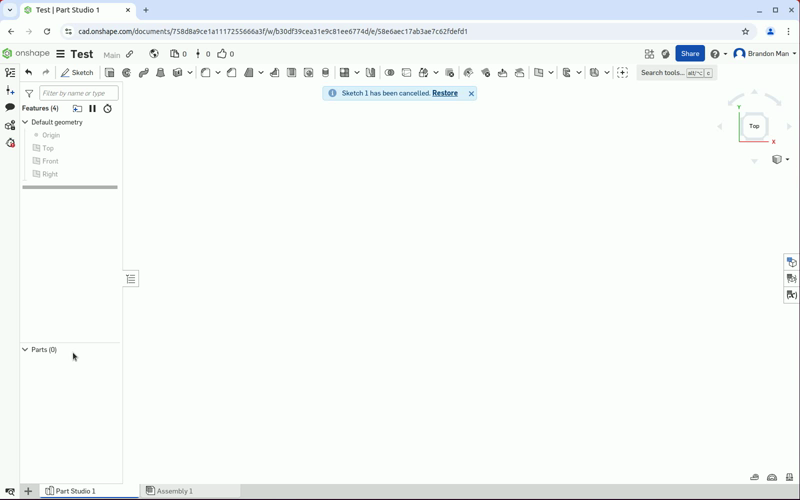
key(space)
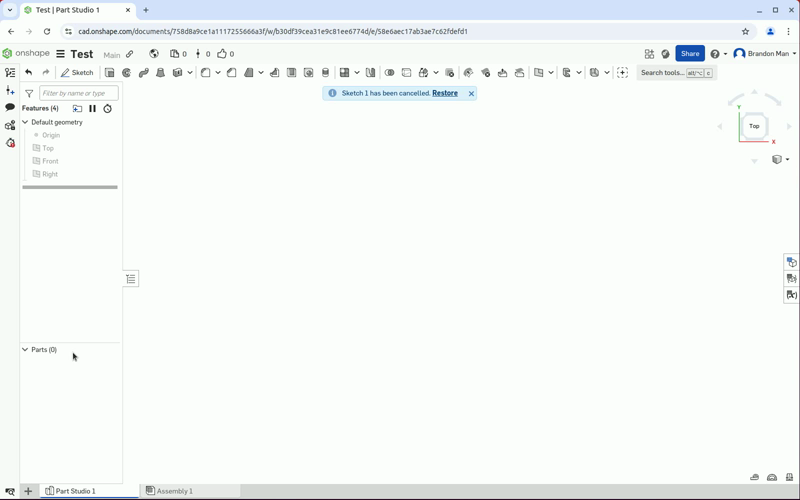
key_down(shift)
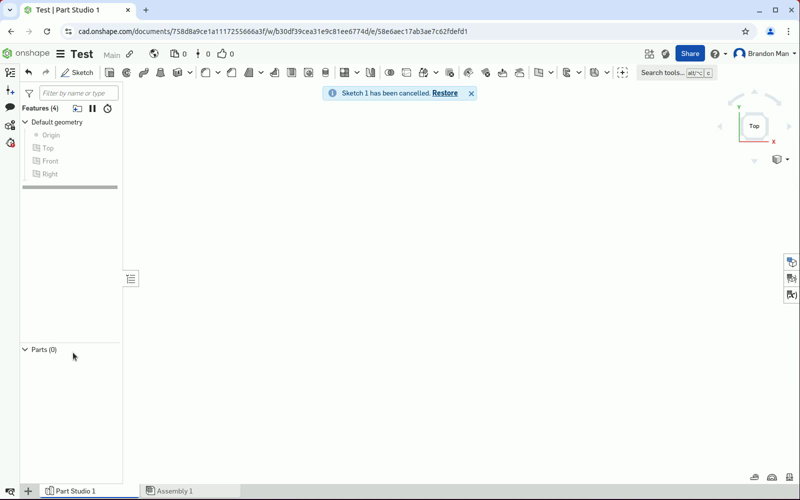
key(up)
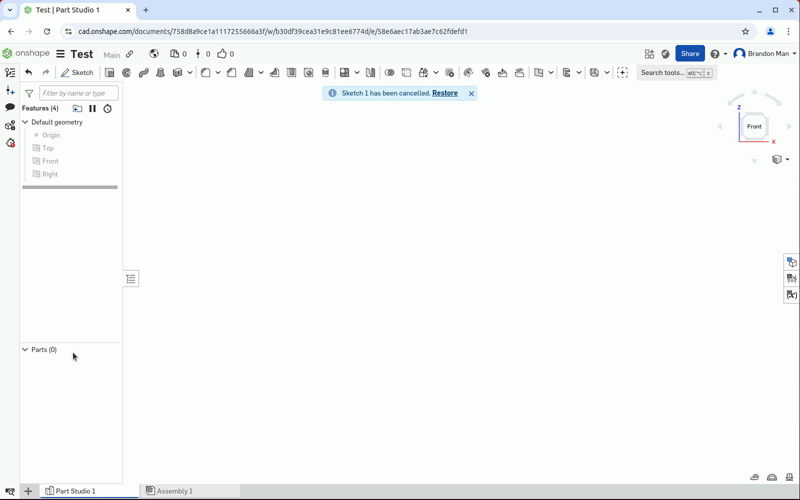
key_up(shift)
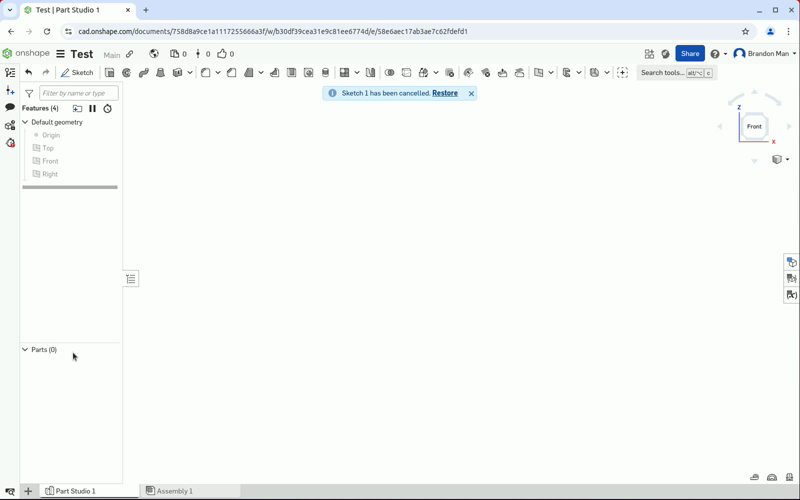
mouse_move(73, 352)
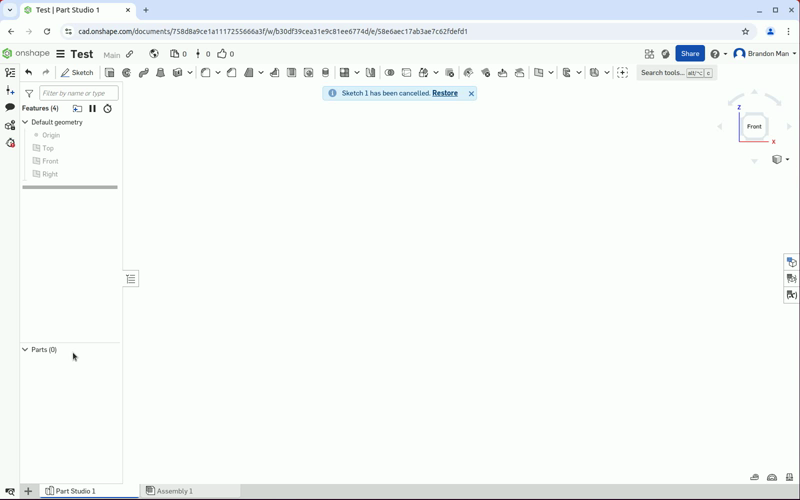
key(shift+y)
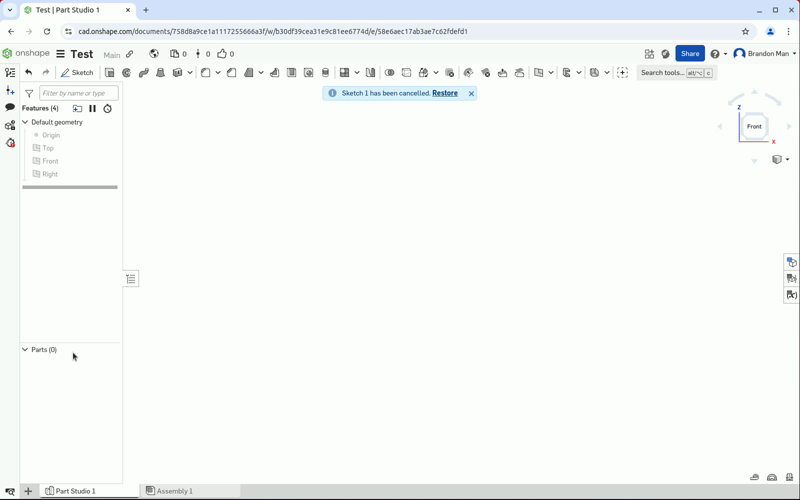
key(shift+s)
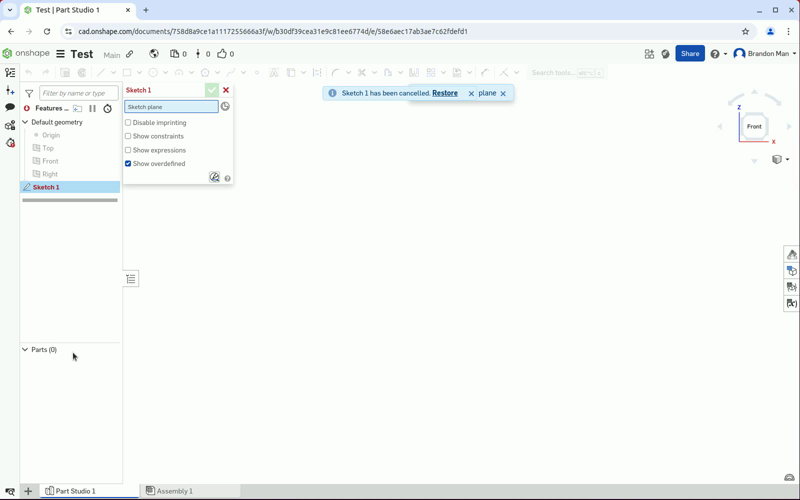
mouse_move(73, 163)
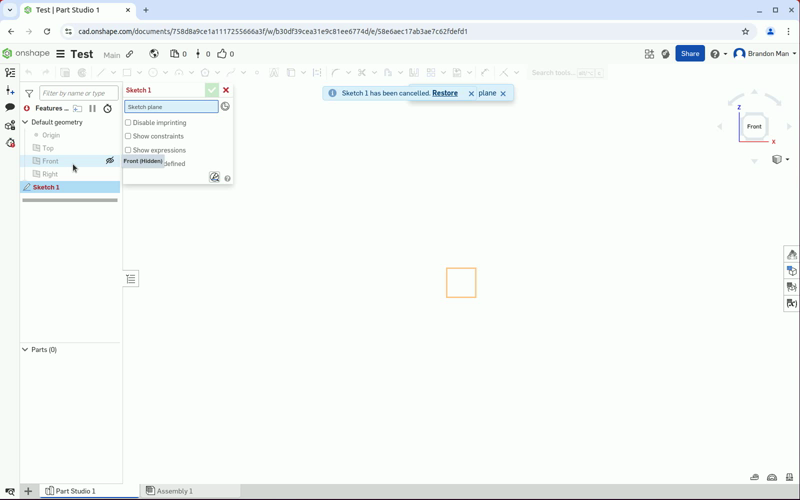
click(73, 163)
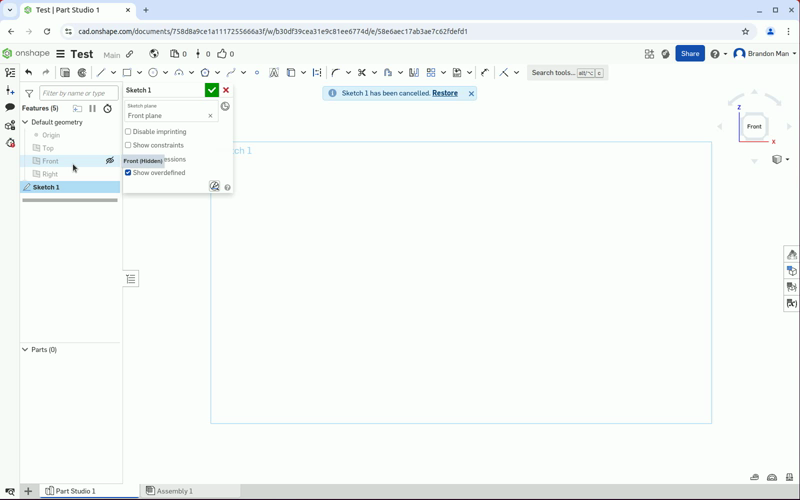
mouse_move(73, 352)
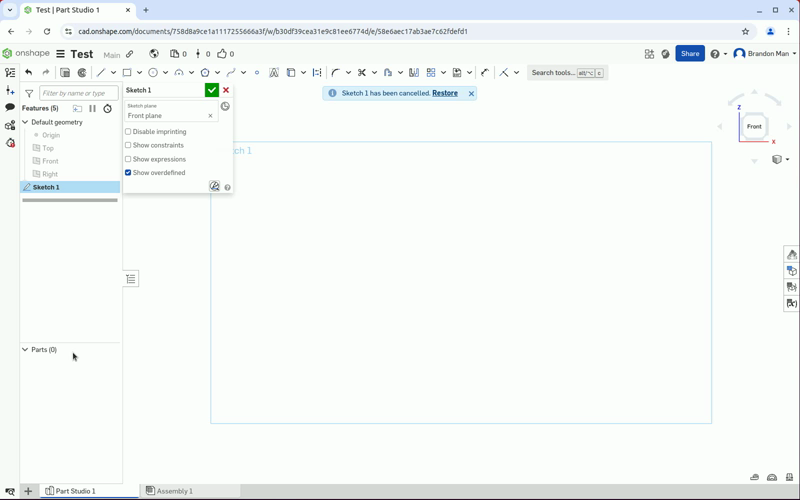
key(y)
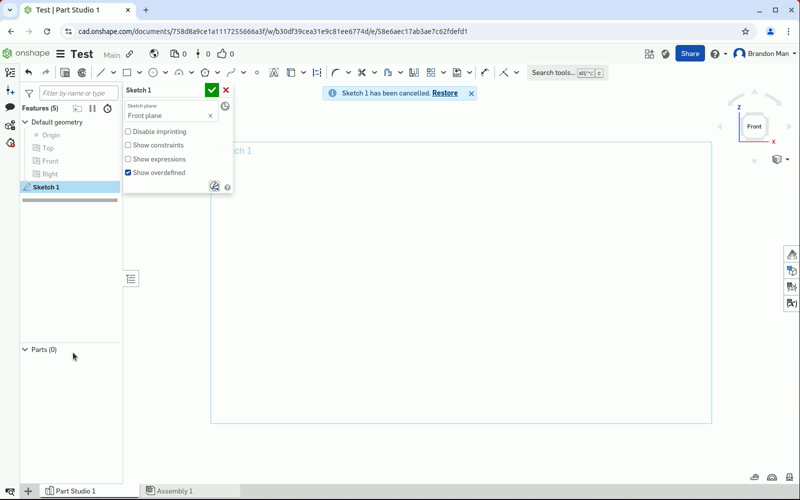
key(l)
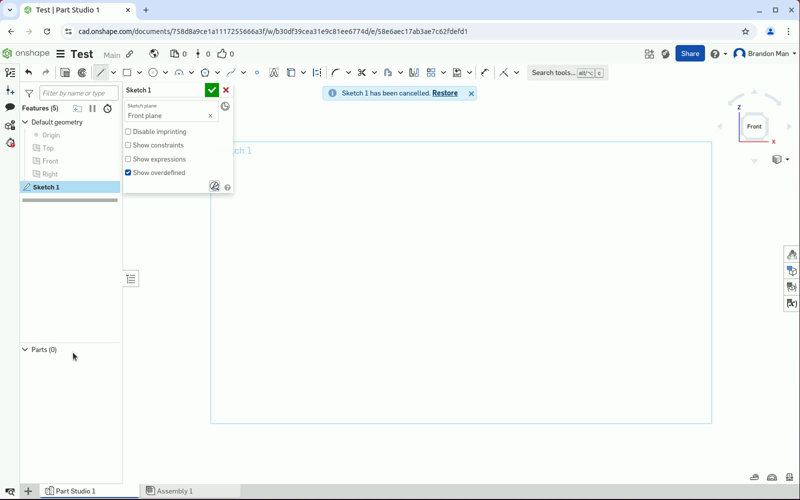
key_down(shift)
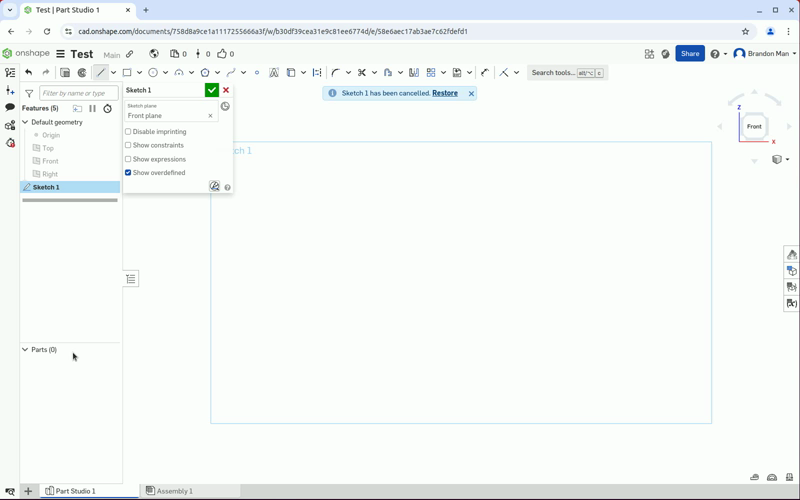
mouse_move(460, 282)
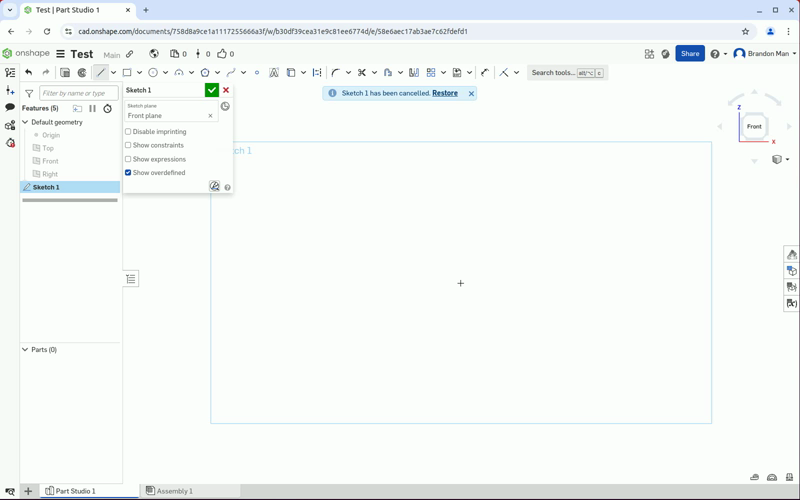
click(460, 282)
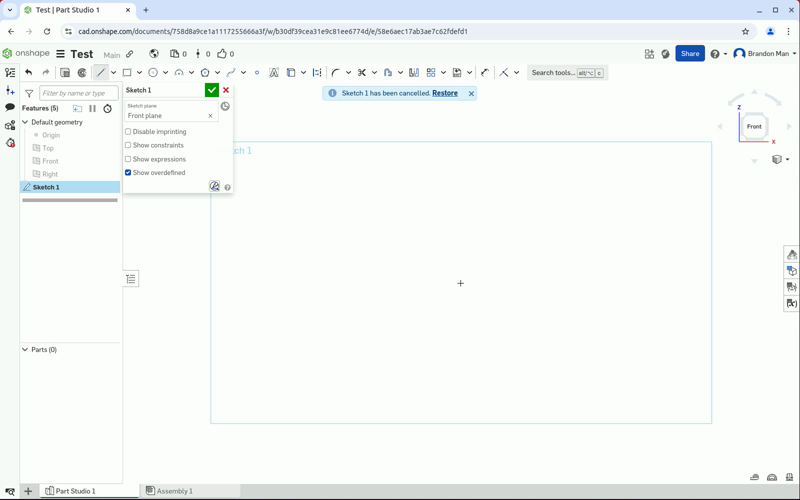
key_up(shift)
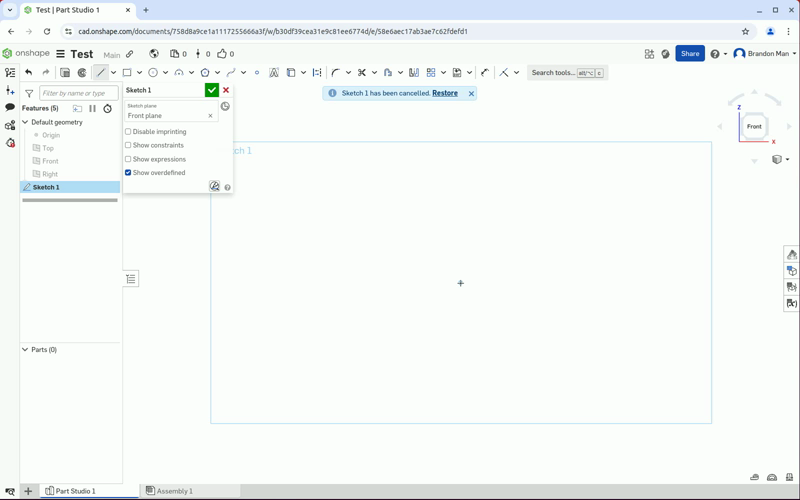
key_down(shift)
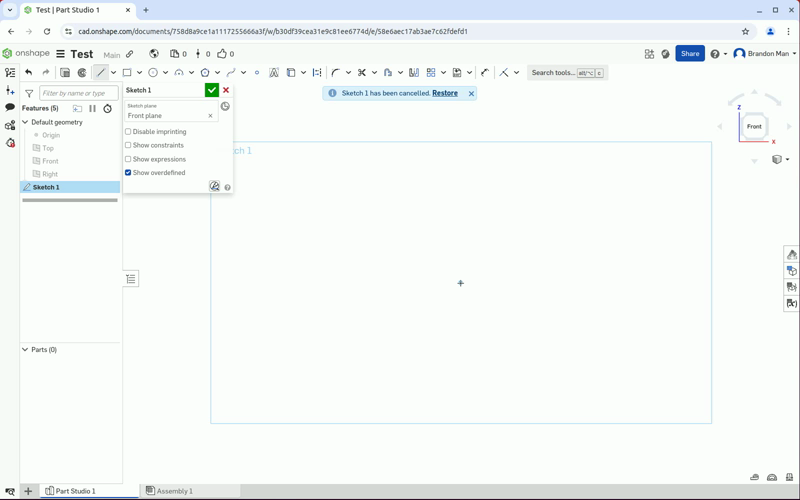
mouse_move(490, 282)
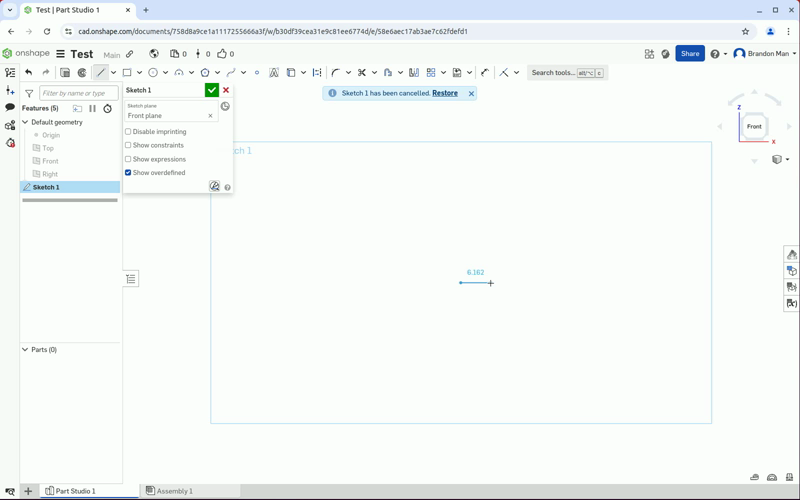
mouse_move(461, 282)
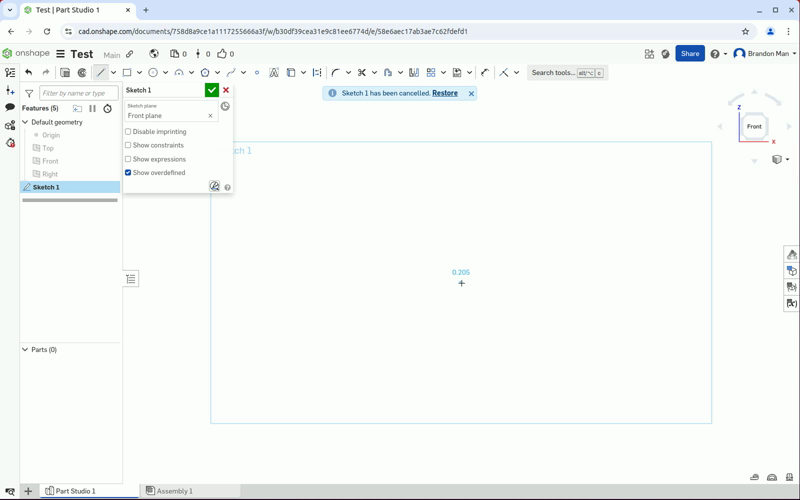
scroll(6)
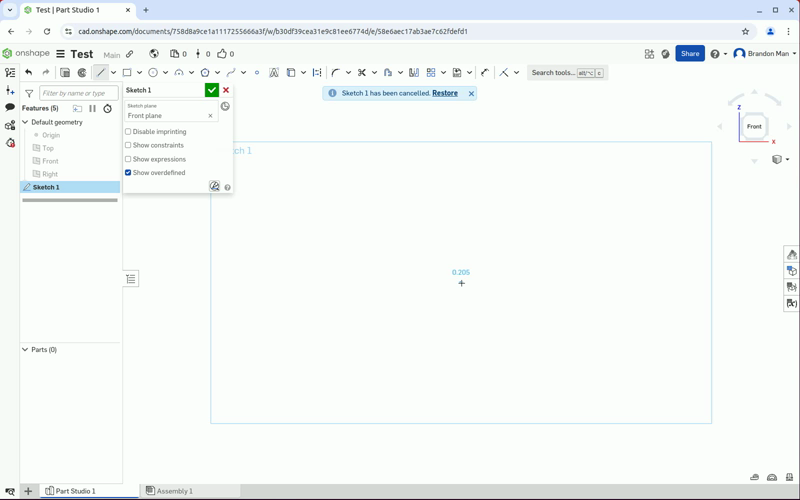
scroll(6)
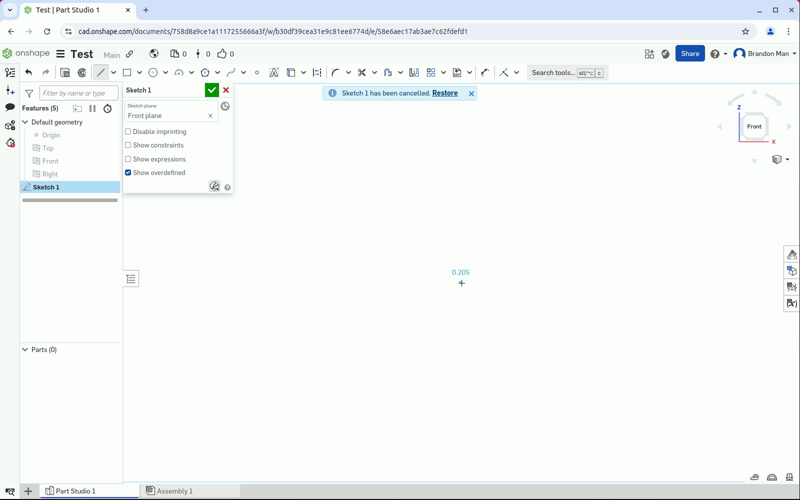
scroll(6)
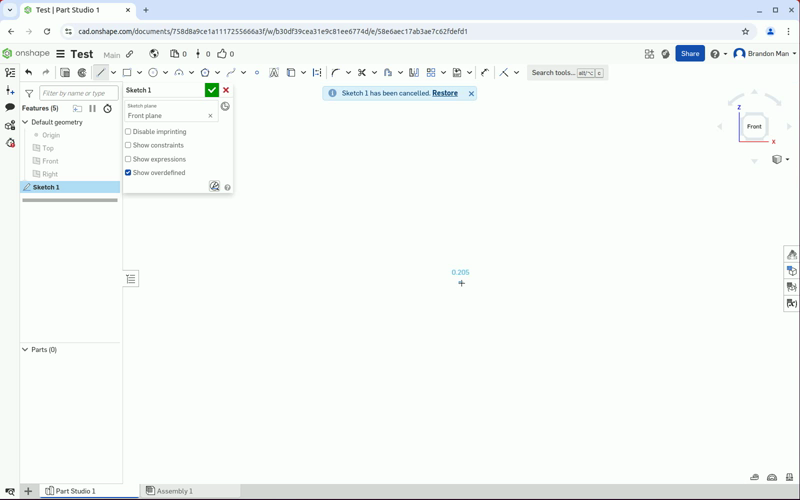
scroll(6)
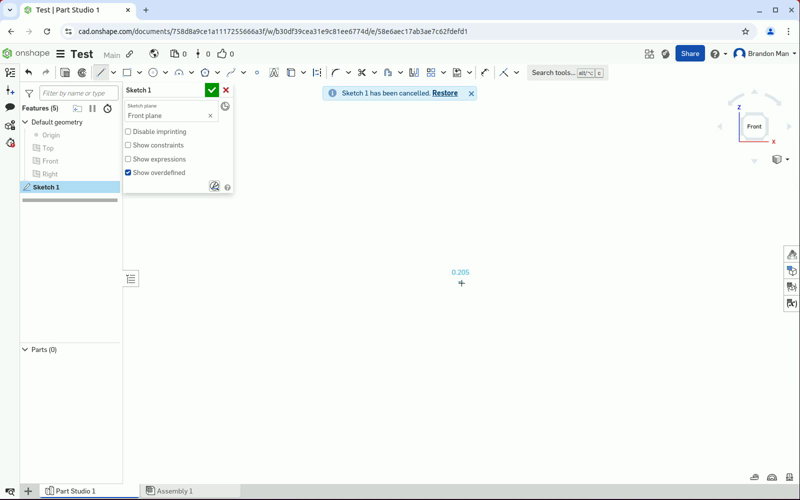
scroll(6)
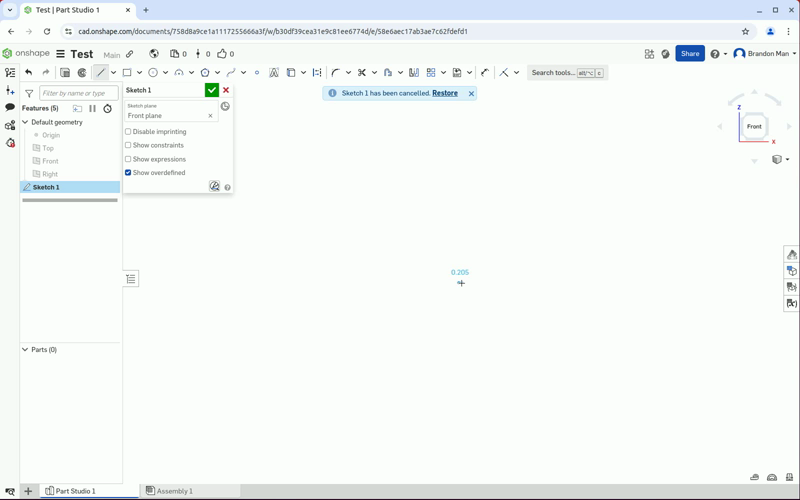
scroll(6)
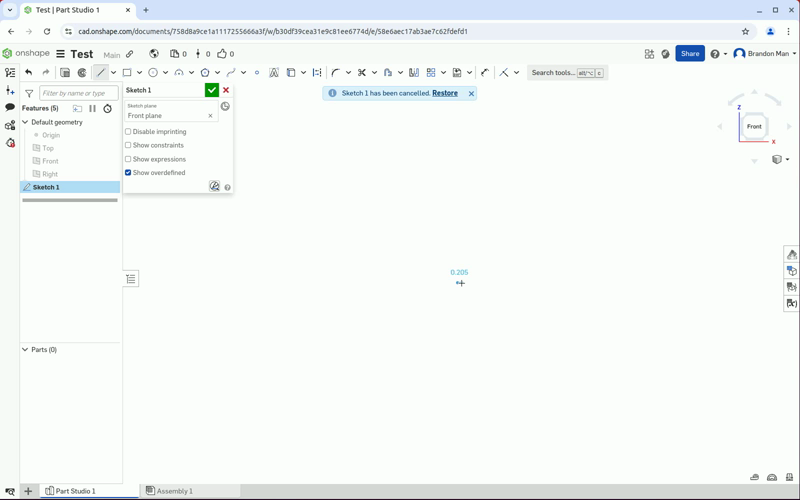
scroll(6)
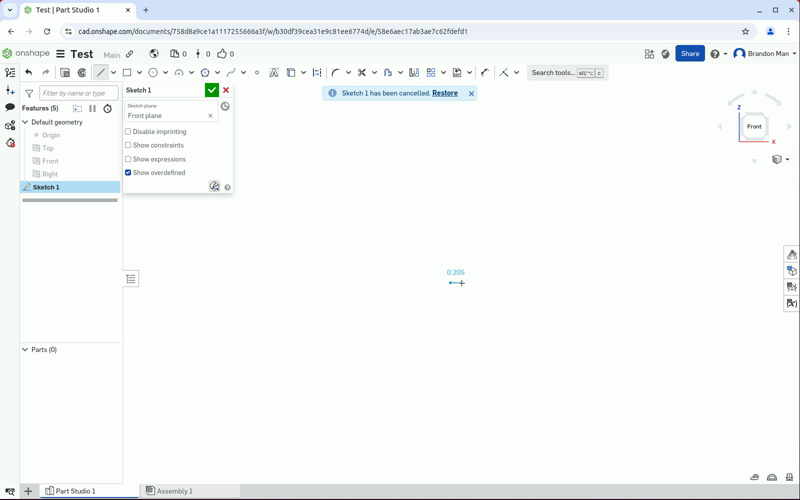
click(461, 282)
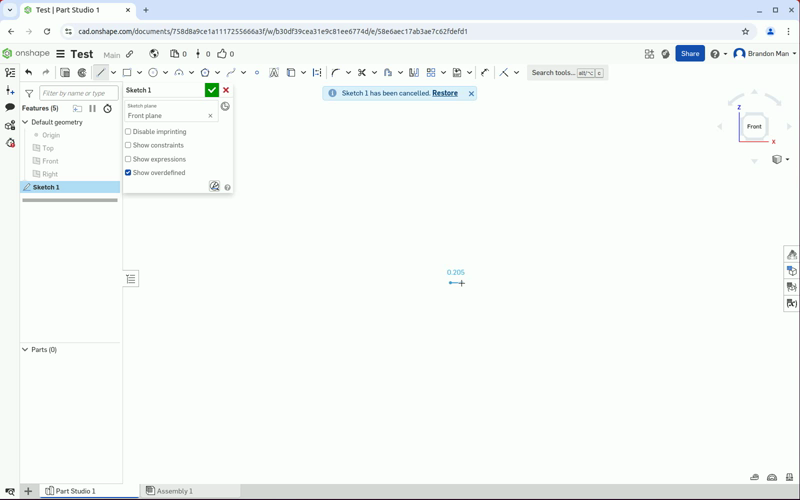
scroll(-6)
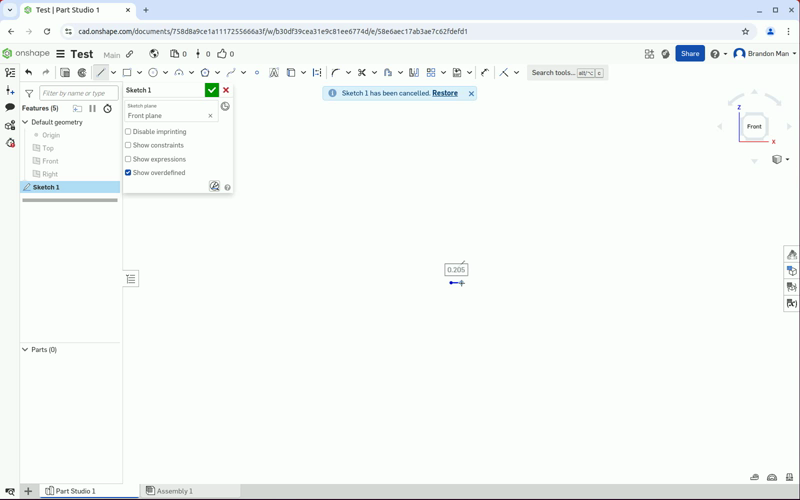
scroll(-6)
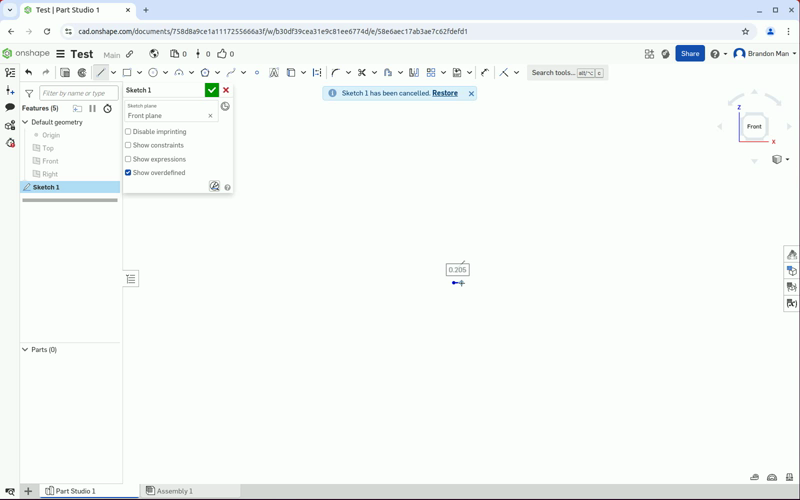
scroll(-6)
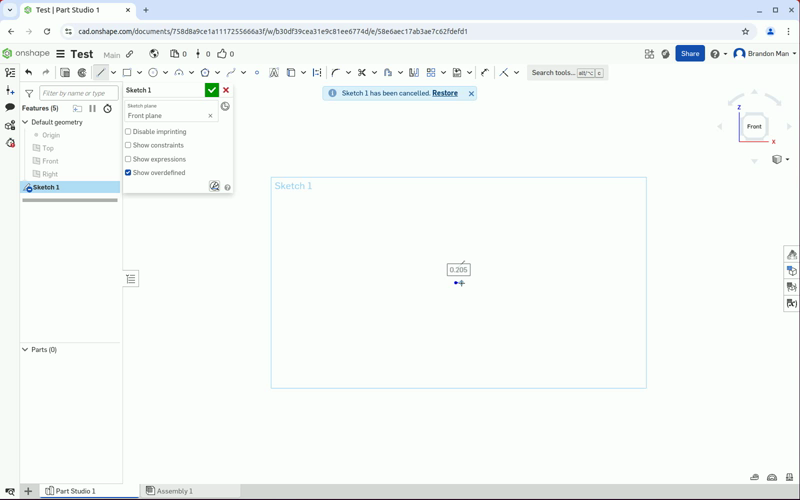
scroll(-6)
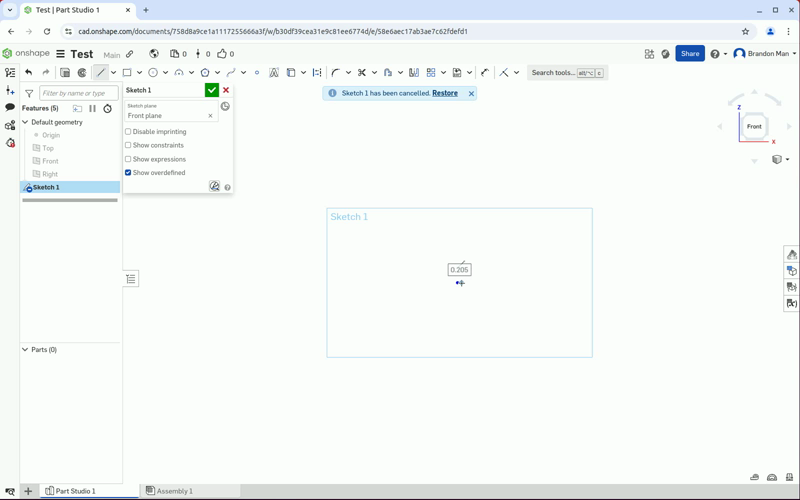
scroll(-6)
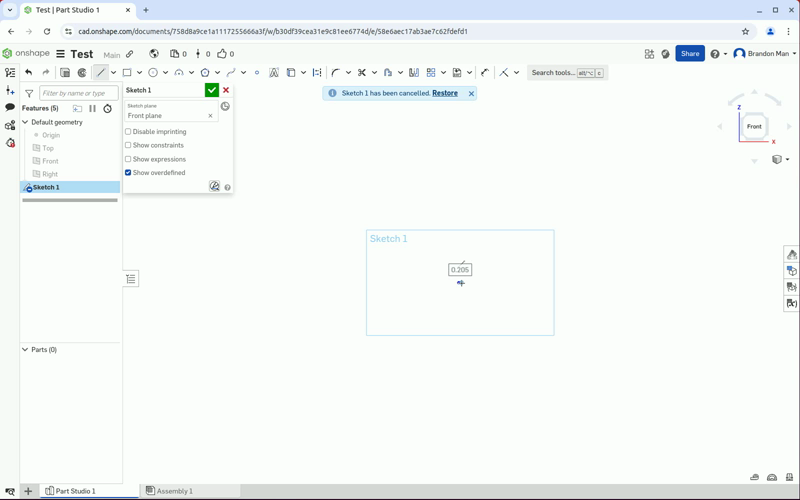
scroll(-6)
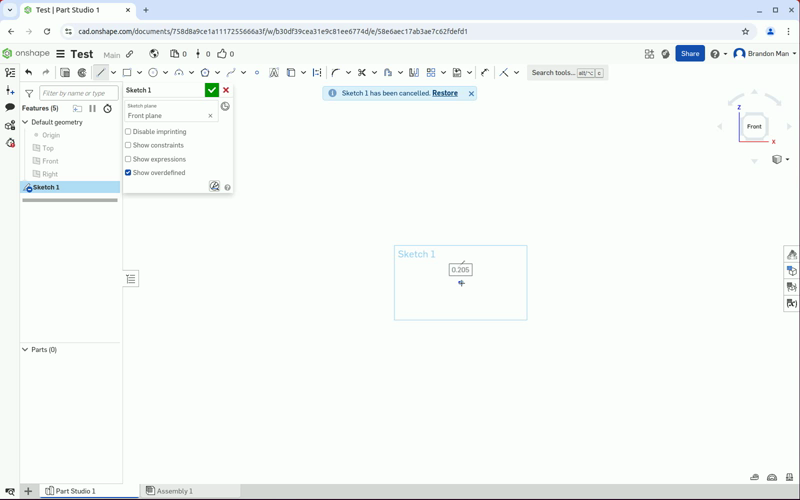
scroll(-6)
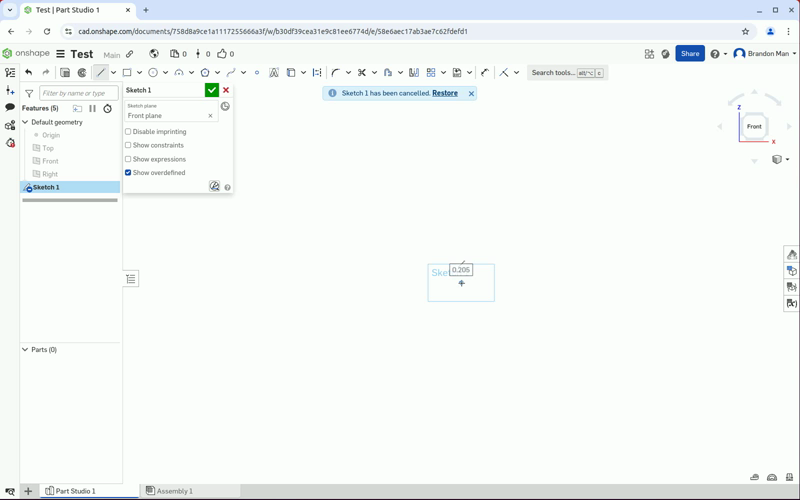
key_up(shift)
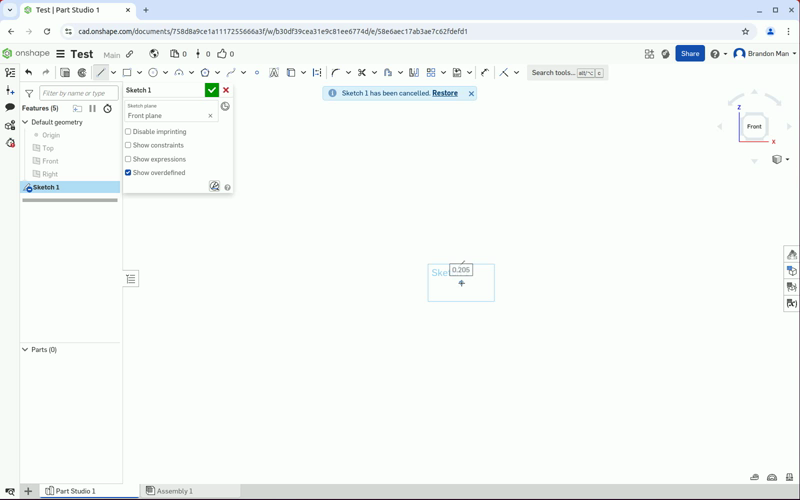
key_down(shift)
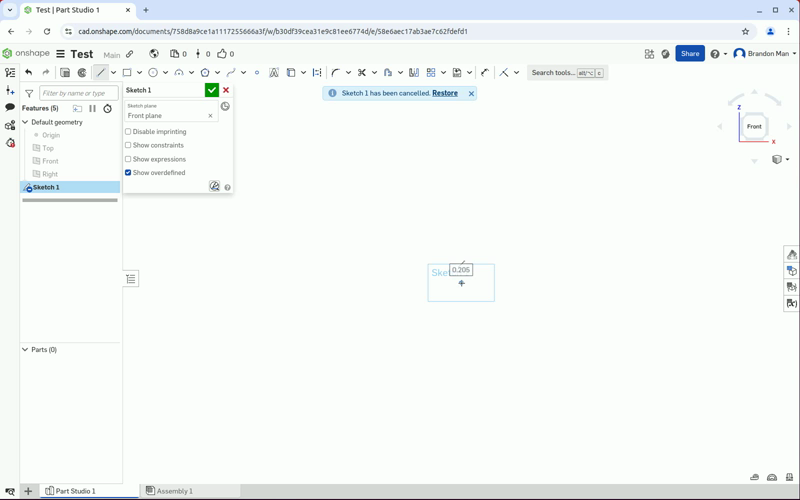
mouse_move(461, 170)
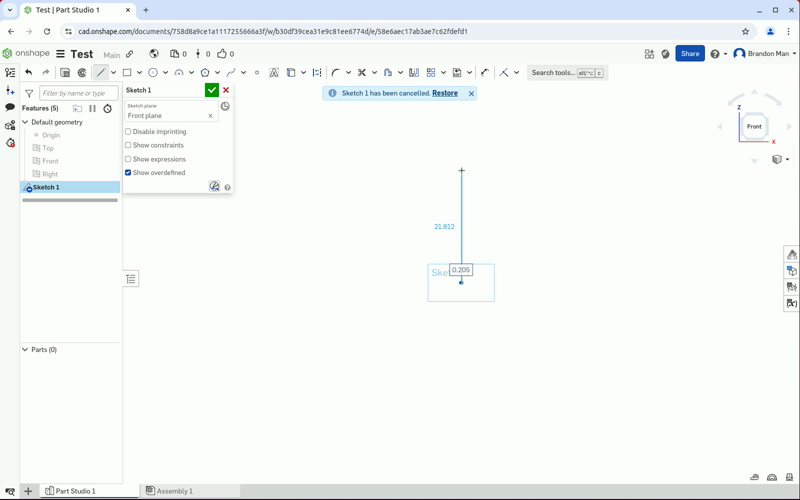
click(461, 170)
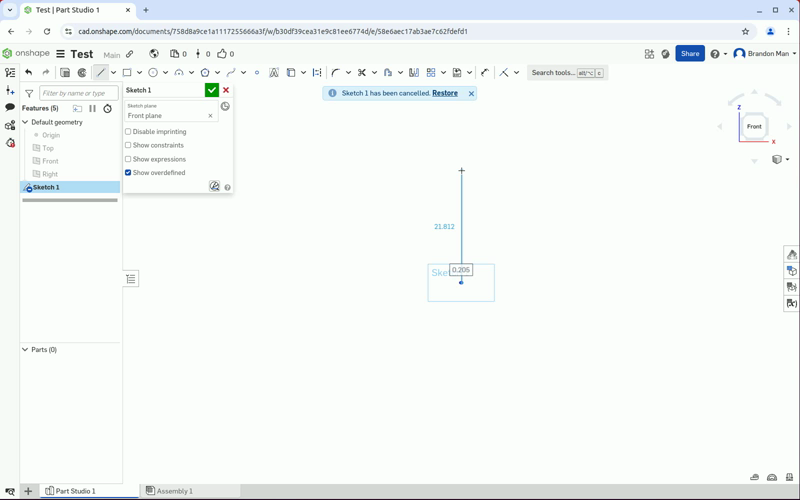
key_up(shift)
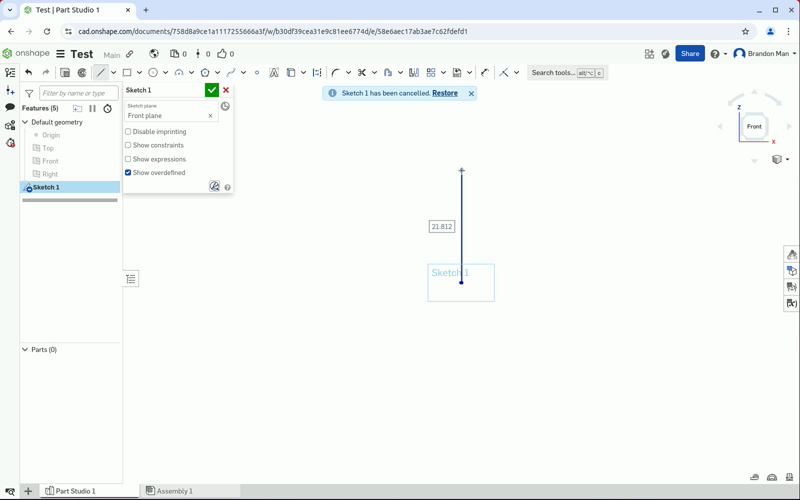
key_down(shift)
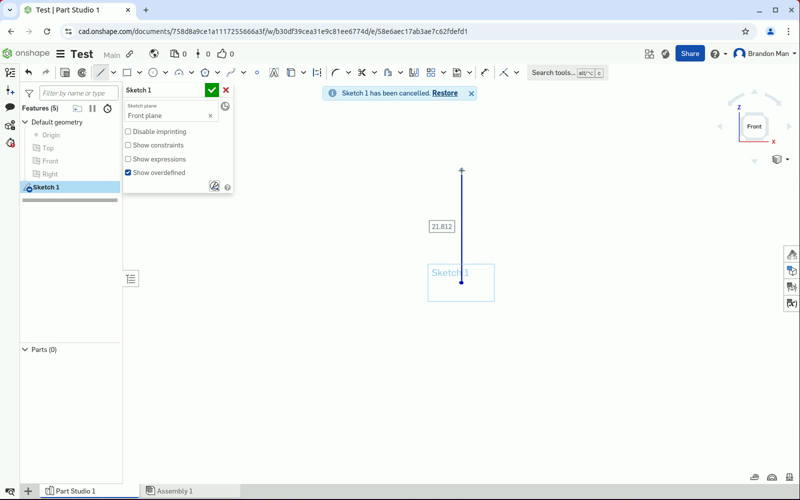
mouse_move(492, 170)
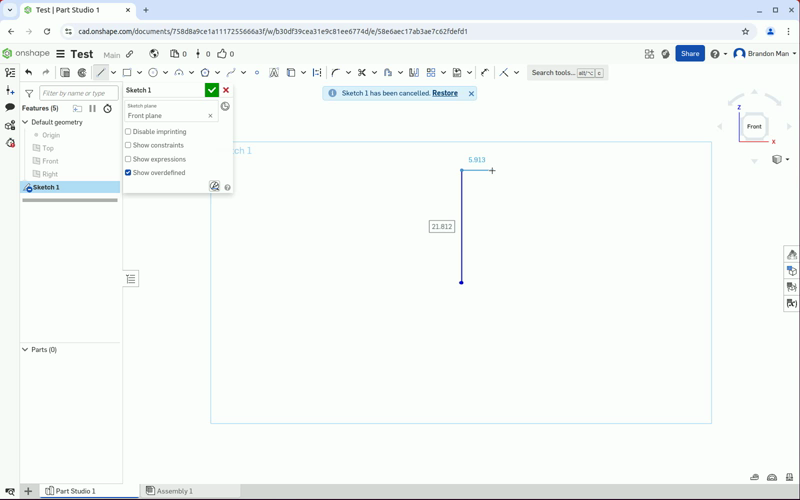
mouse_move(460, 170)
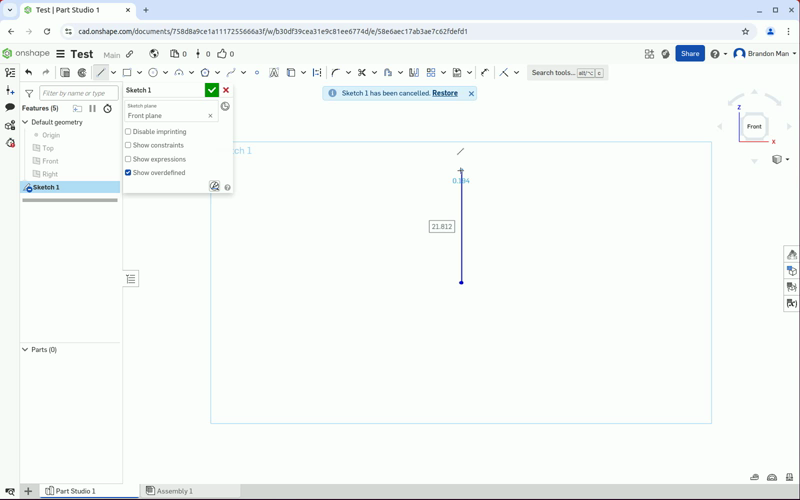
scroll(6)
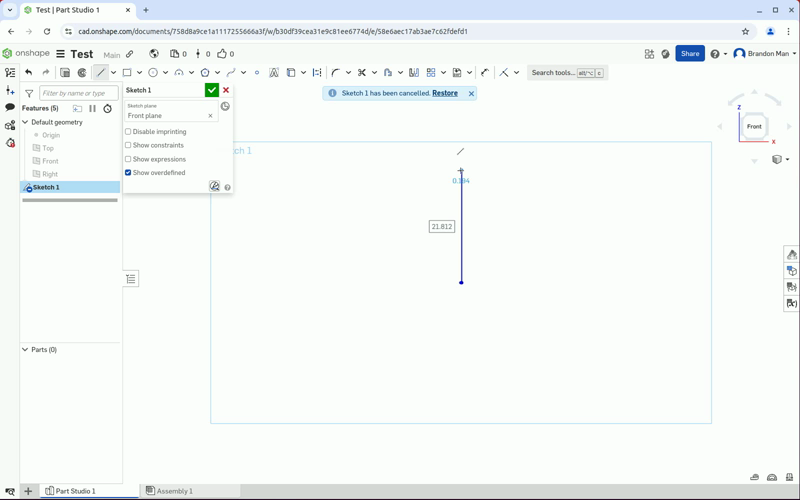
scroll(6)
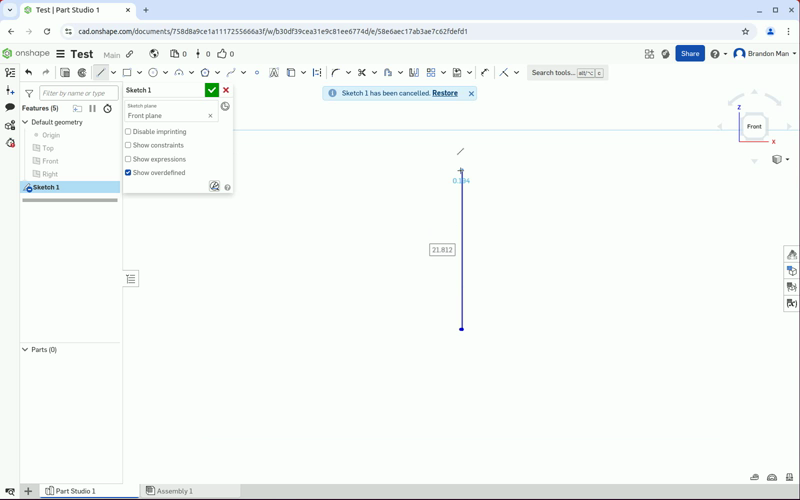
scroll(6)
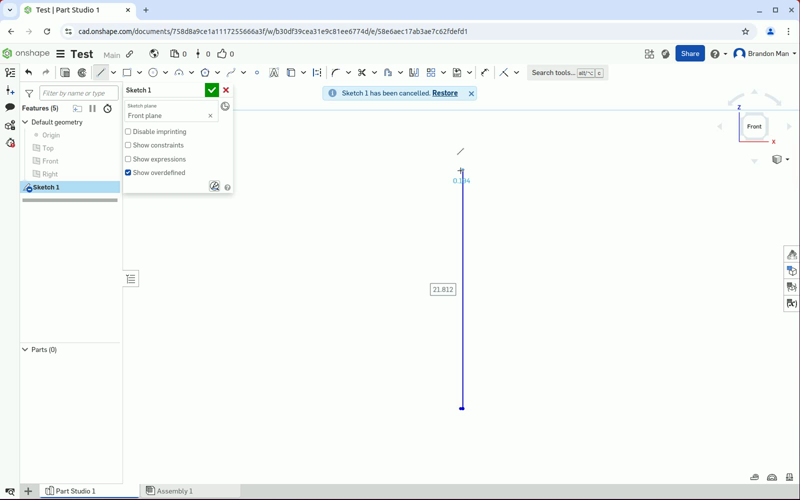
scroll(6)
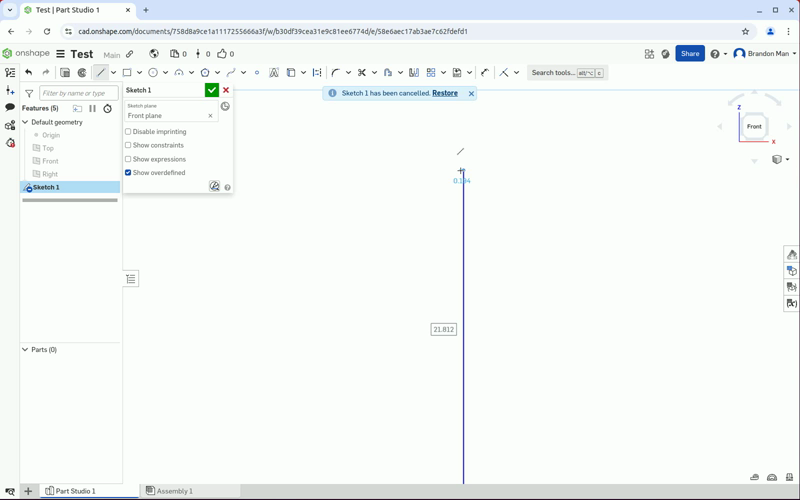
scroll(6)
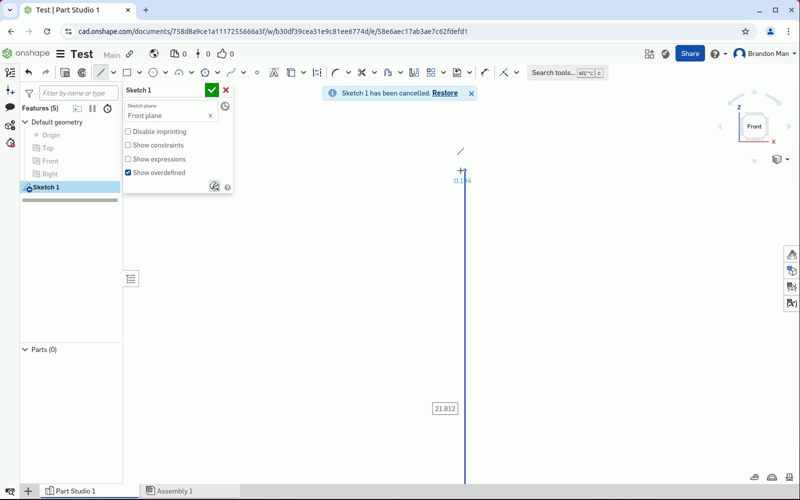
scroll(6)
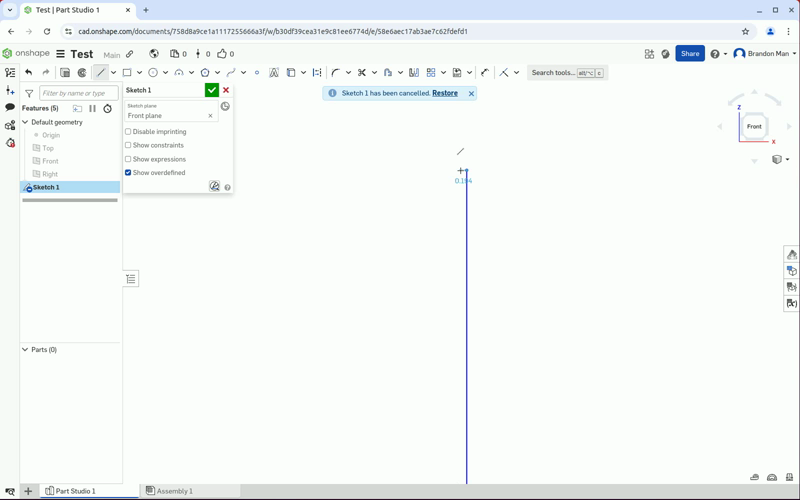
scroll(6)
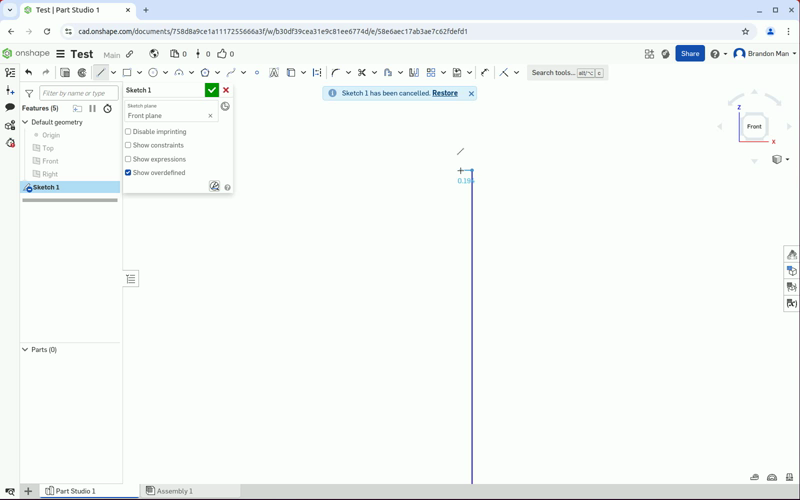
click(460, 170)
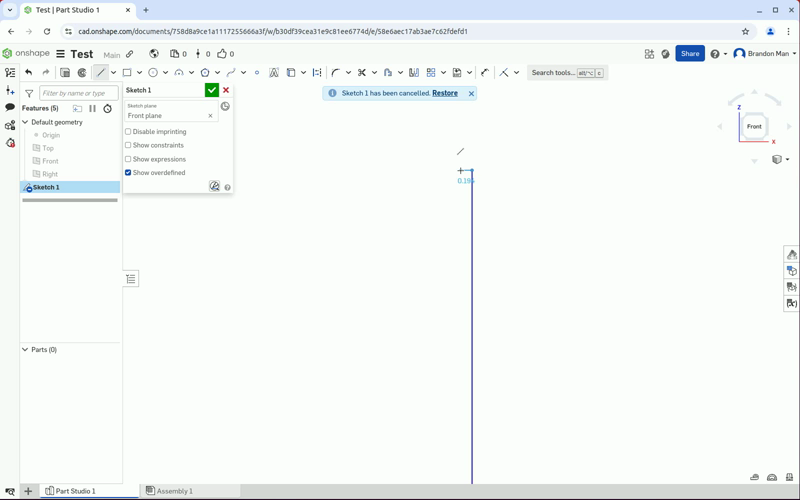
scroll(-6)
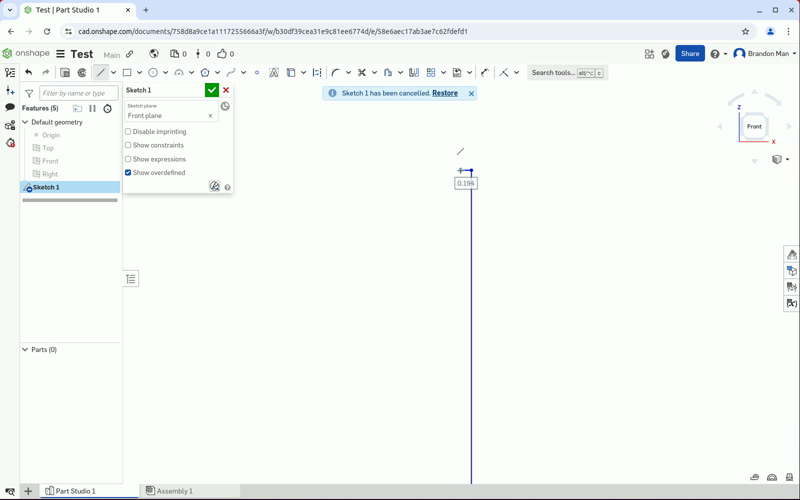
scroll(-6)
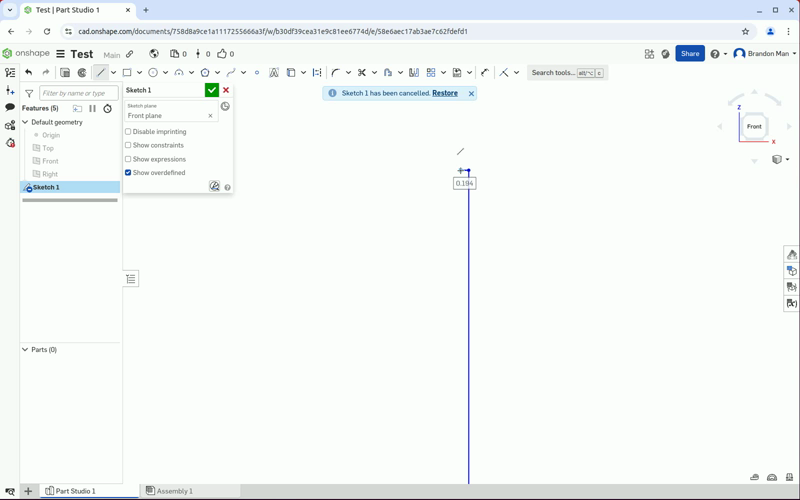
scroll(-6)
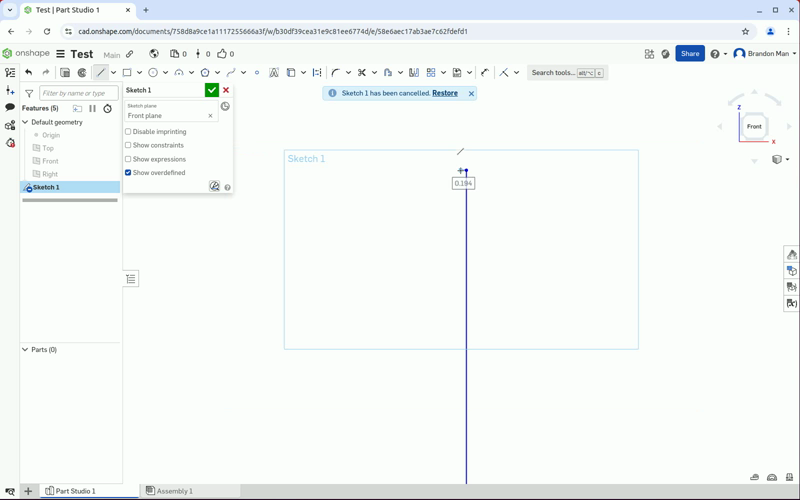
scroll(-6)
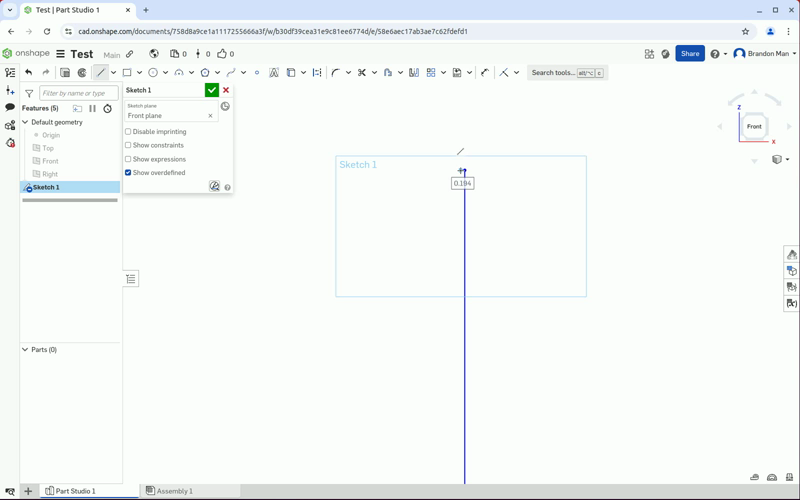
scroll(-6)
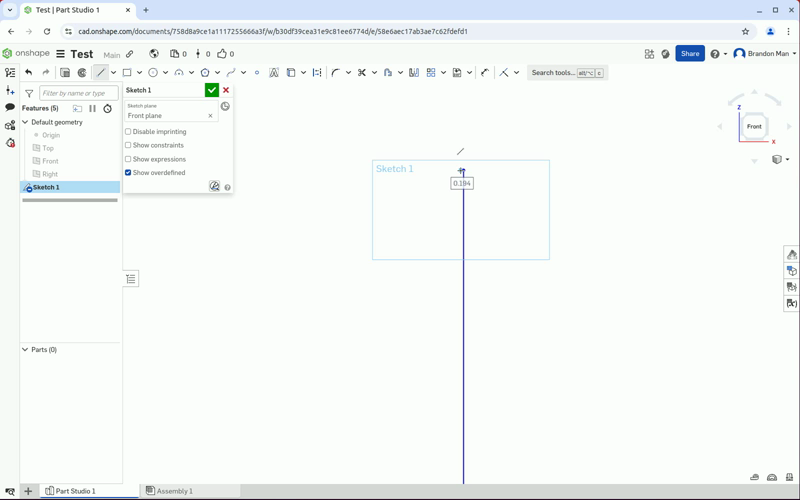
scroll(-6)
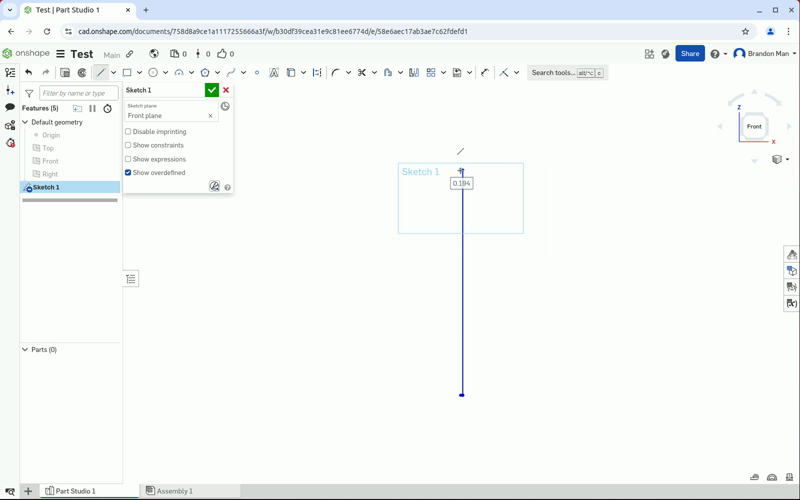
scroll(-6)
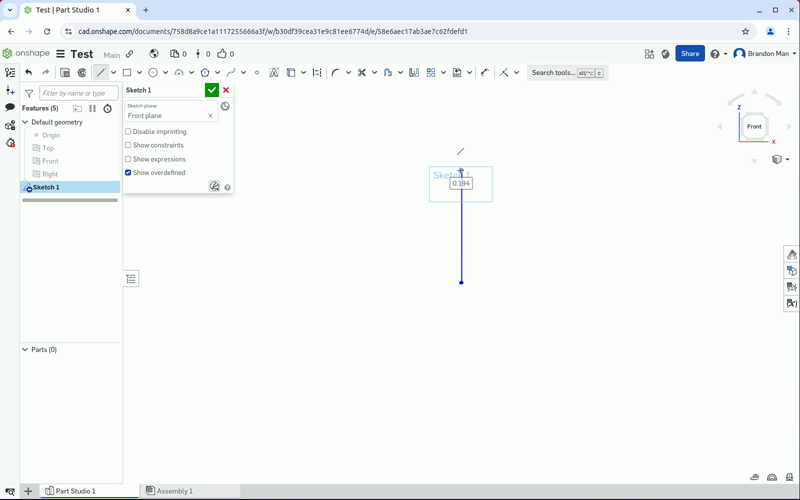
key_up(shift)
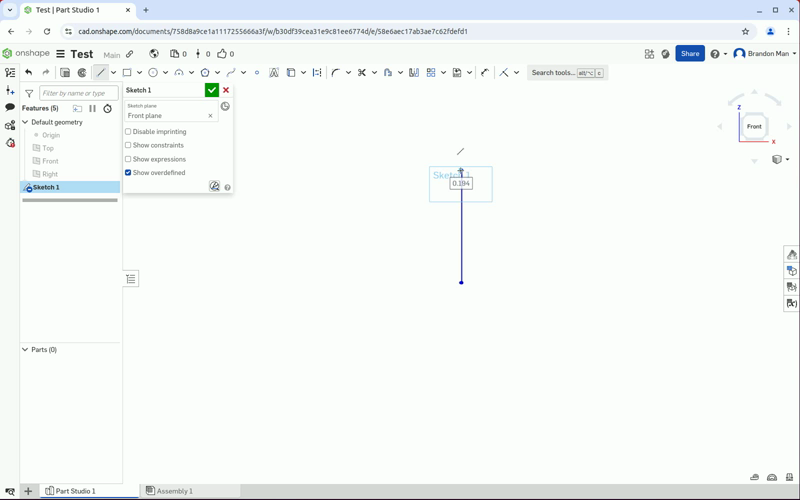
key_down(shift)
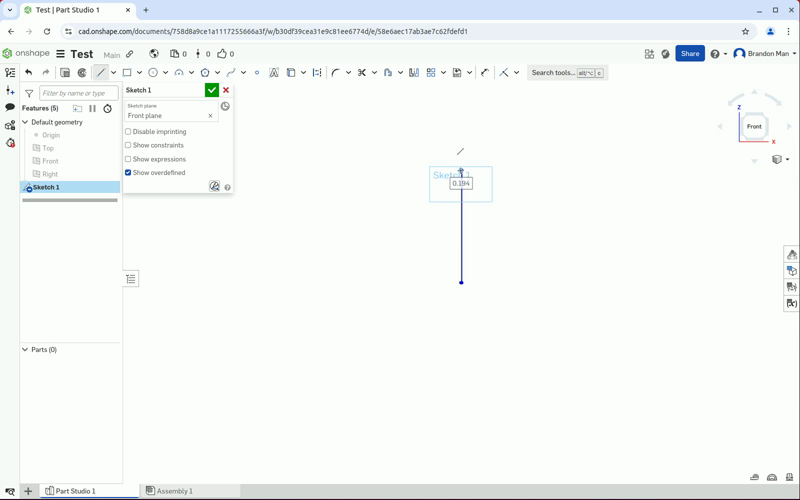
mouse_move(460, 282)
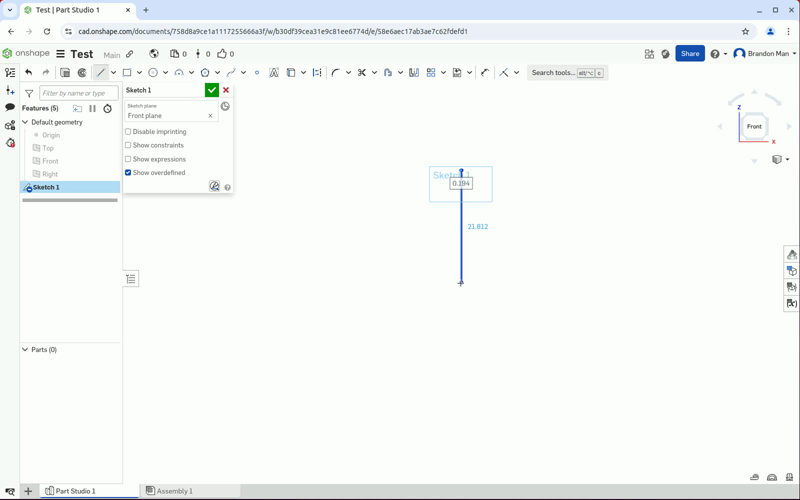
scroll(6)
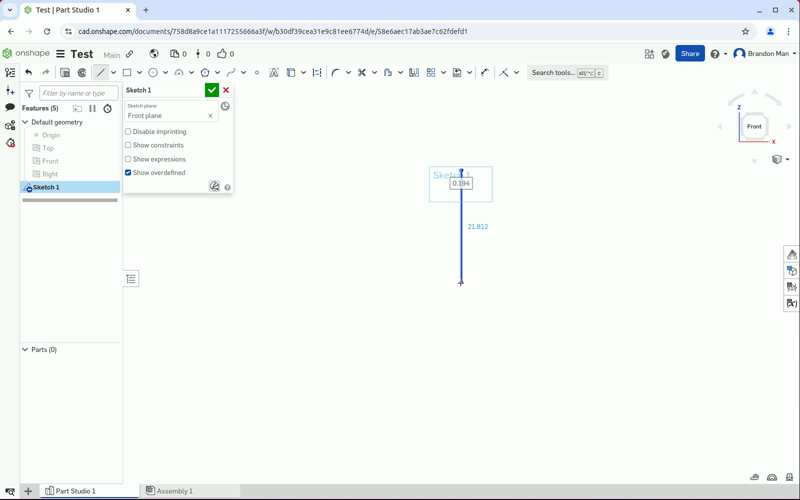
scroll(6)
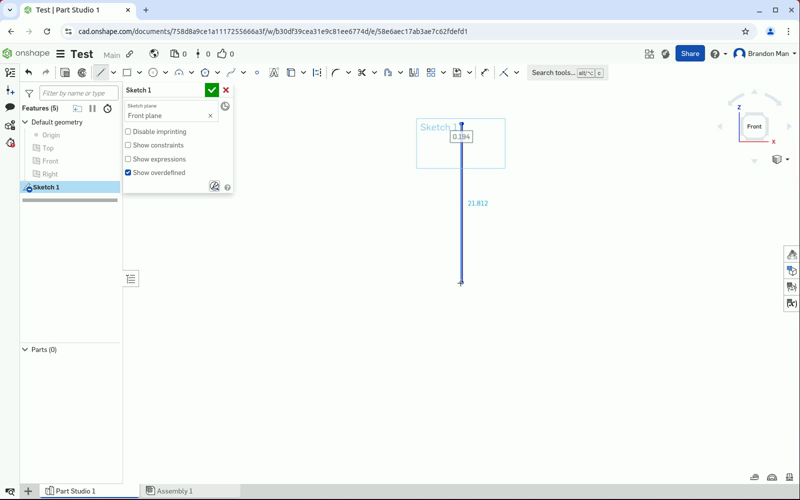
scroll(6)
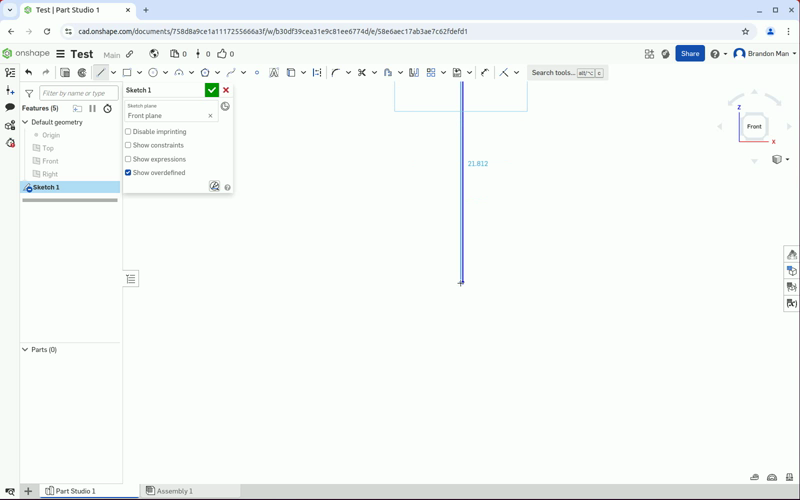
scroll(6)
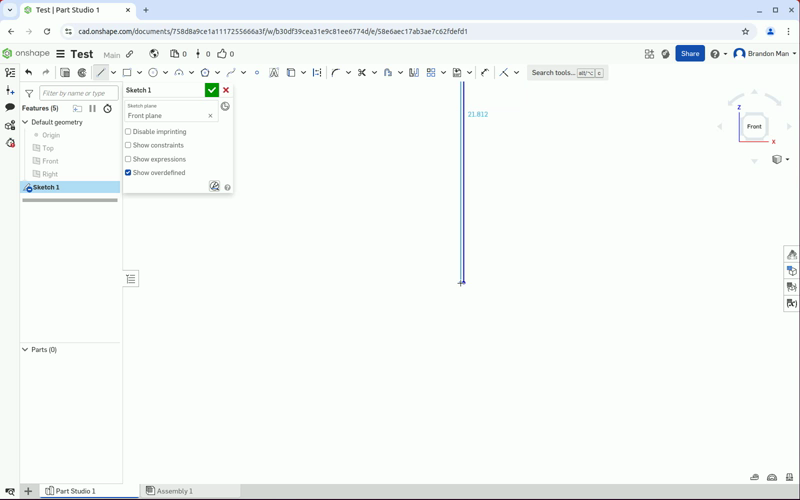
scroll(6)
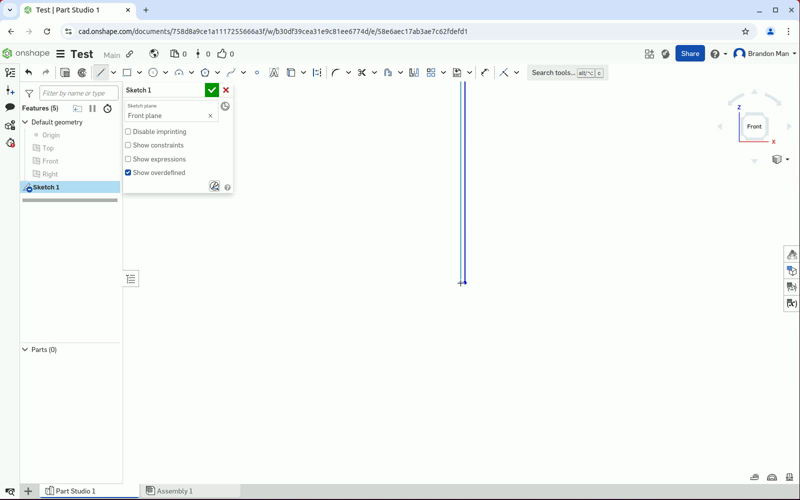
scroll(6)
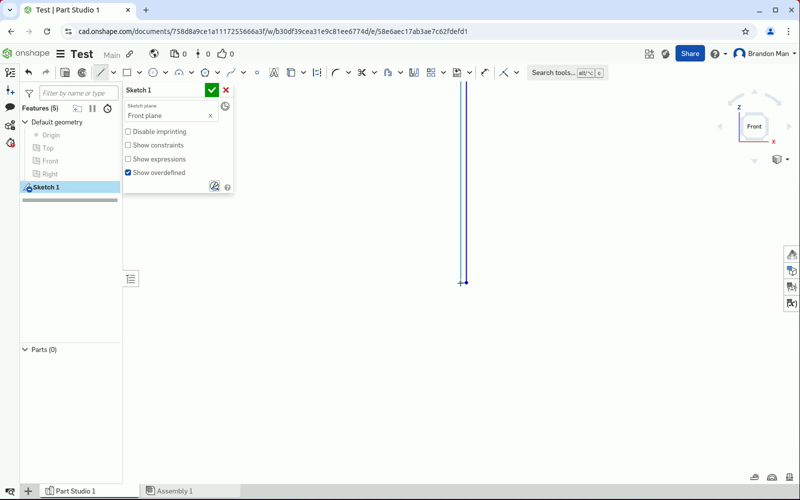
scroll(6)
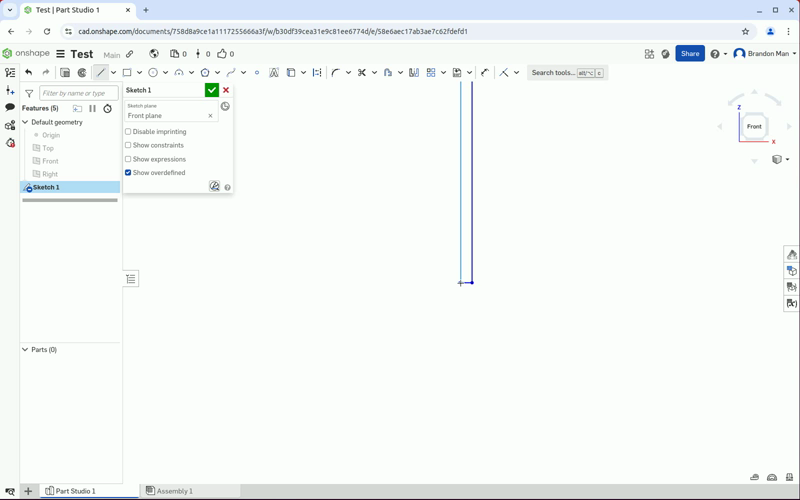
key_up(shift)
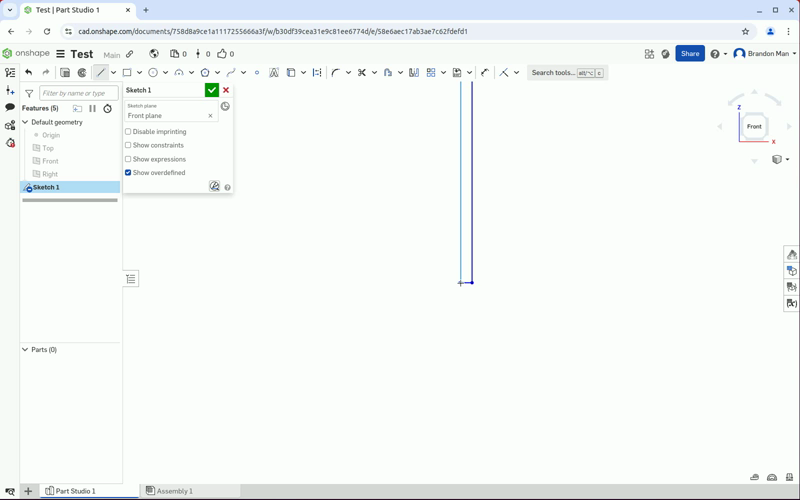
click(460, 282)
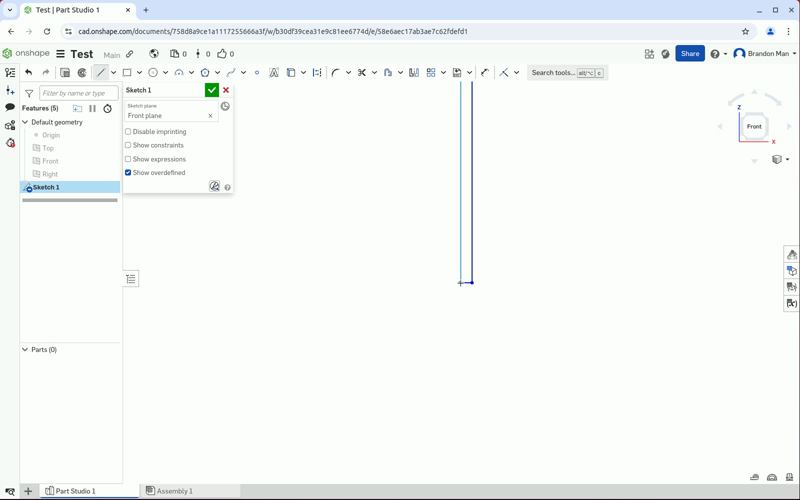
scroll(-6)
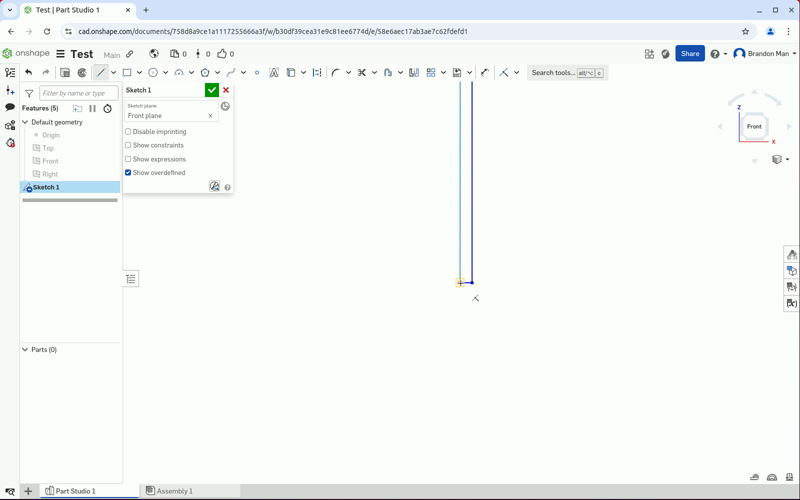
scroll(-6)
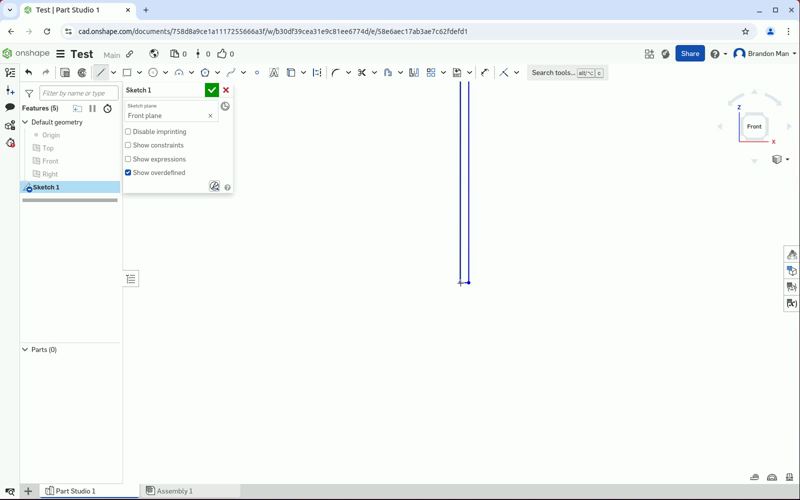
scroll(-6)
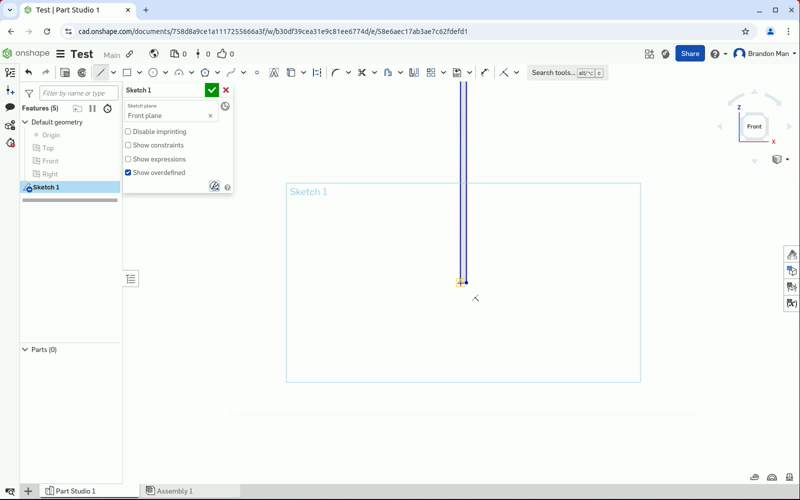
scroll(-6)
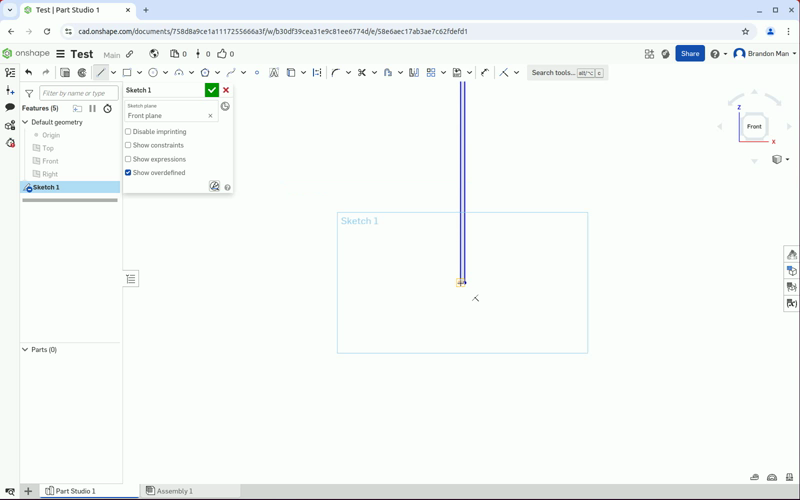
scroll(-6)
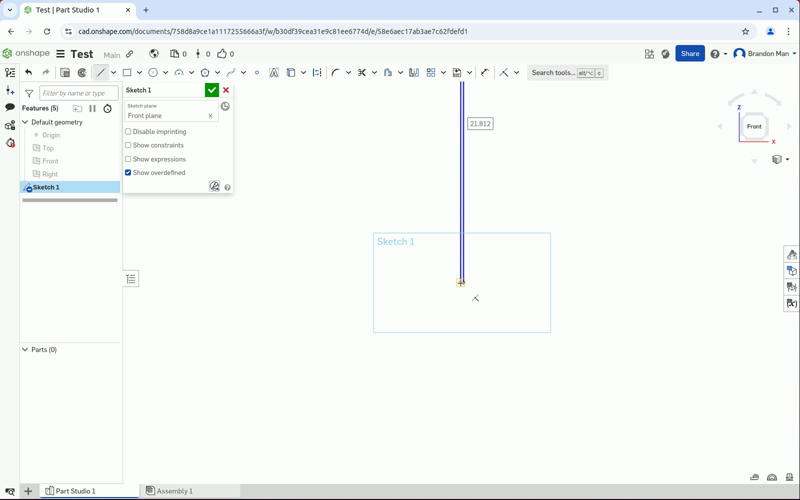
scroll(-6)
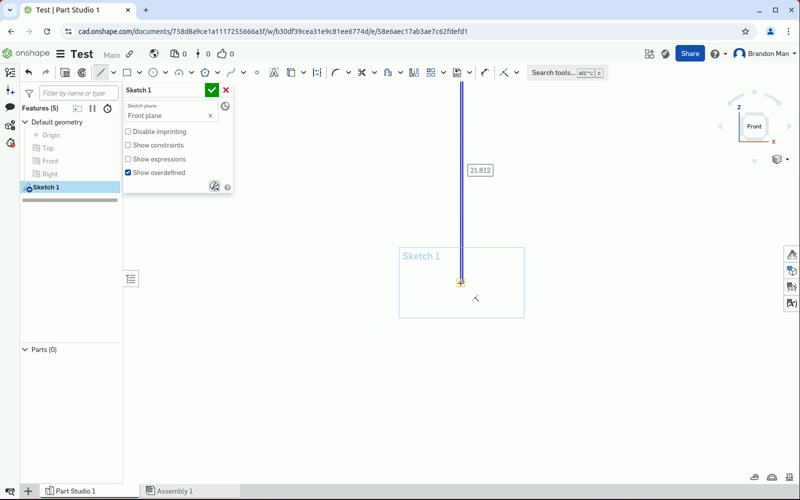
scroll(-6)
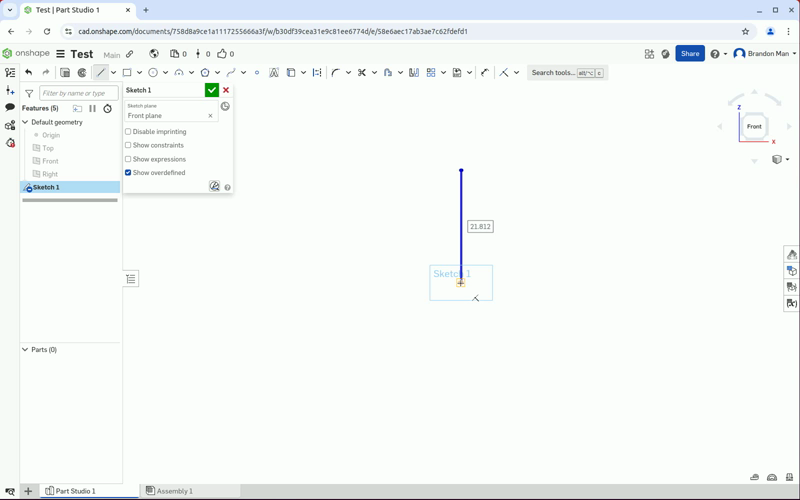
key(esc)
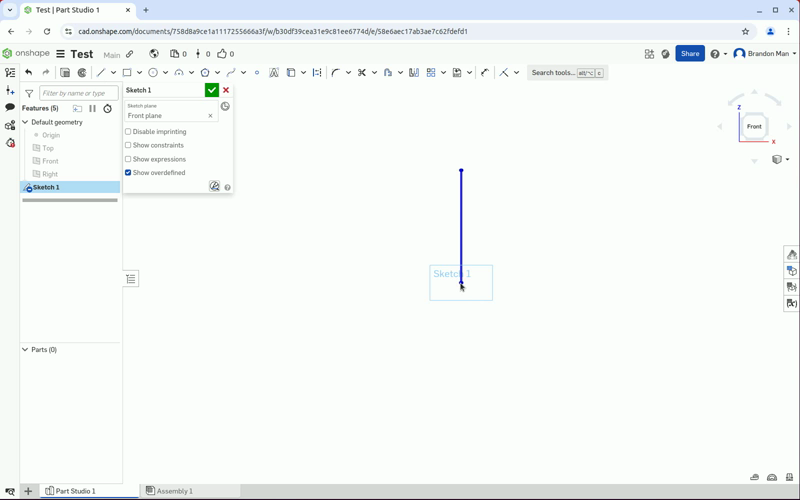
mouse_move(461, 225)
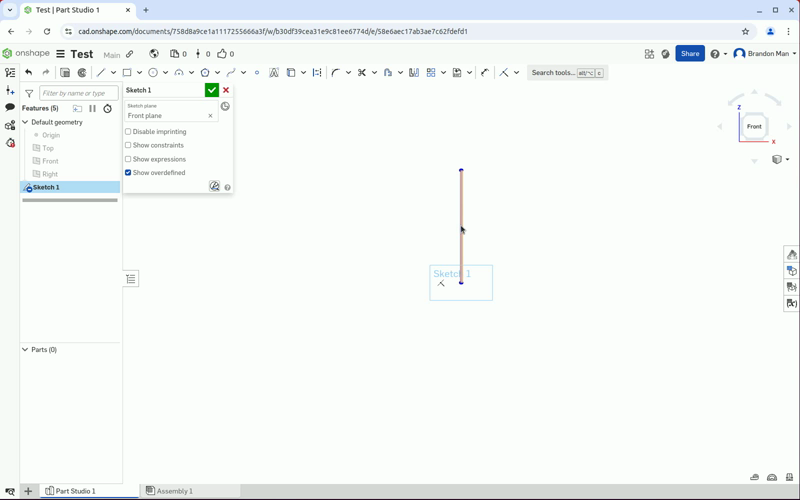
scroll(6)
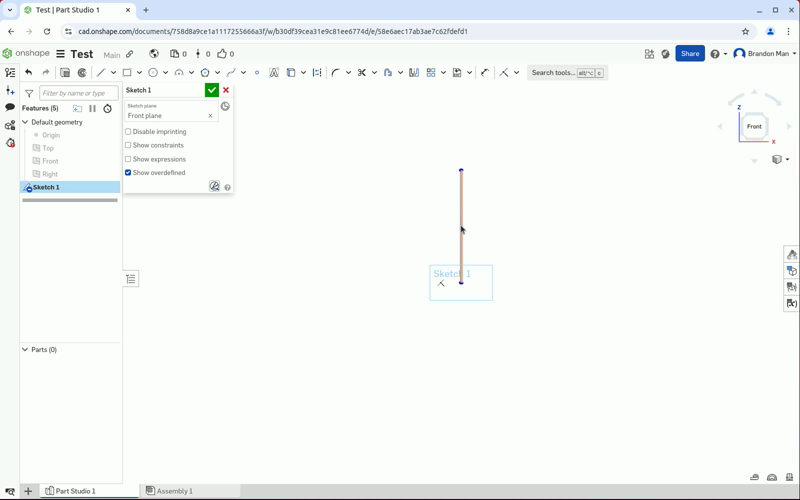
scroll(6)
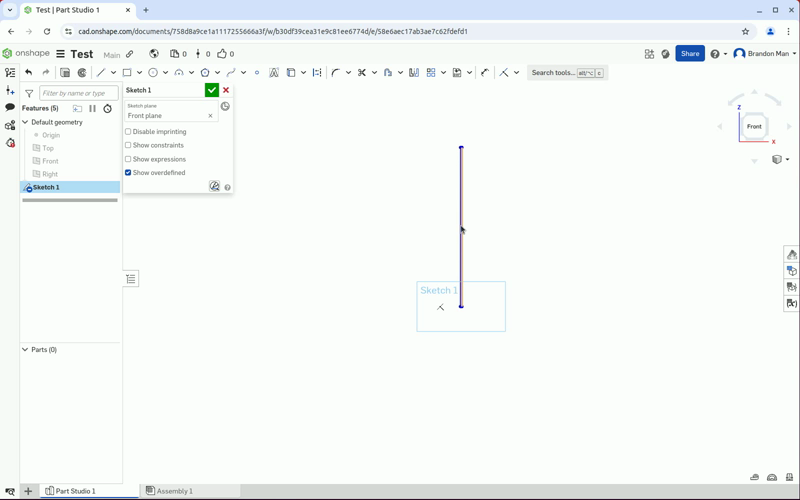
scroll(6)
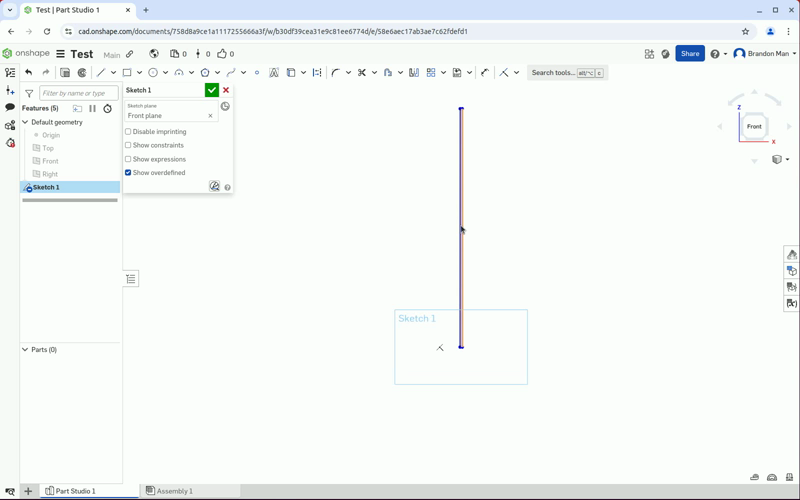
scroll(6)
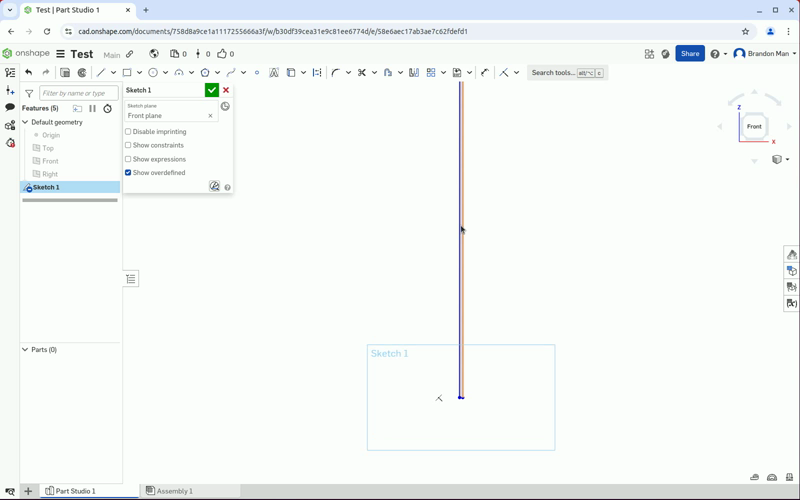
scroll(6)
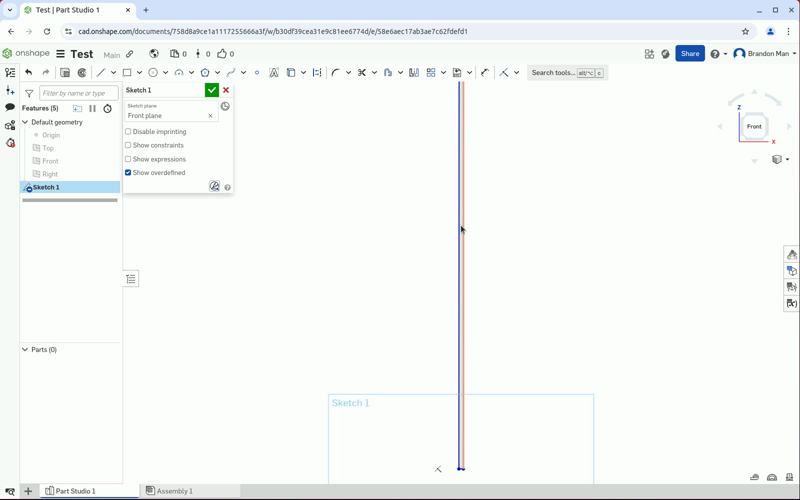
scroll(6)
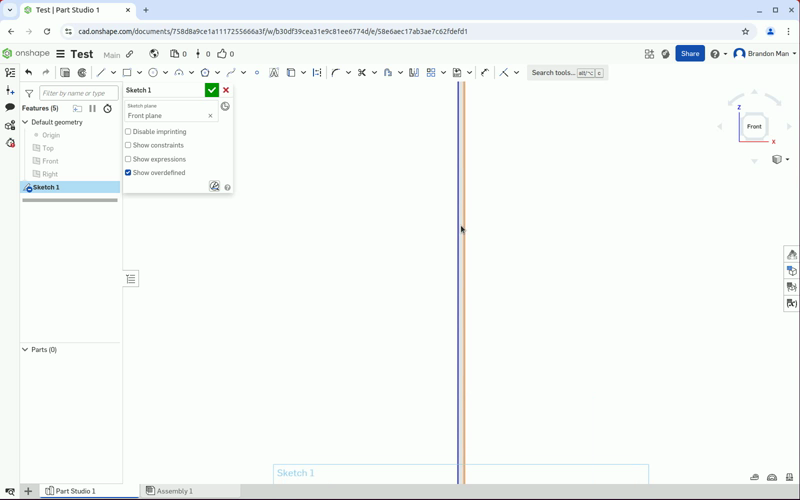
scroll(6)
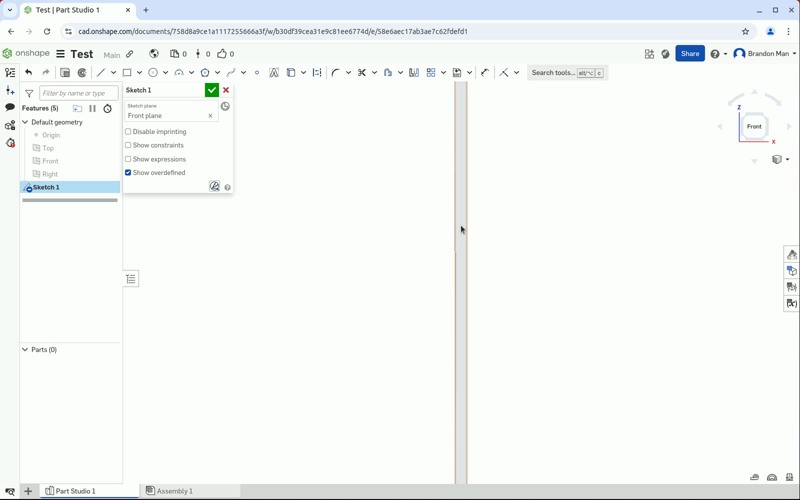
click(461, 225)
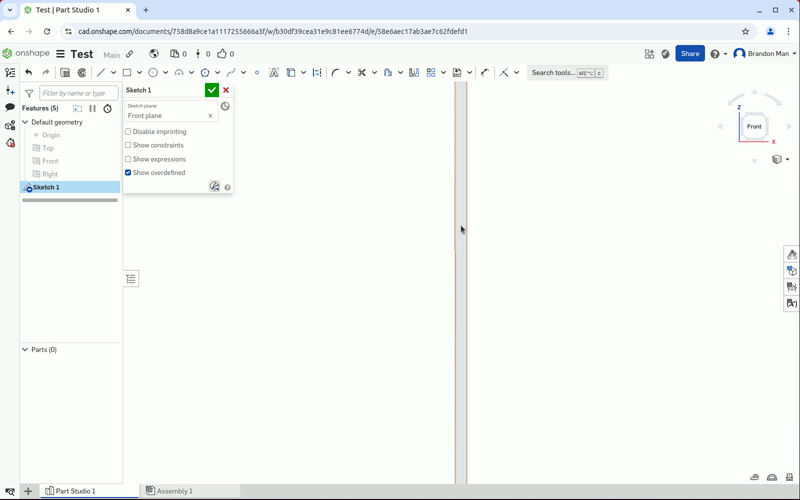
scroll(-6)
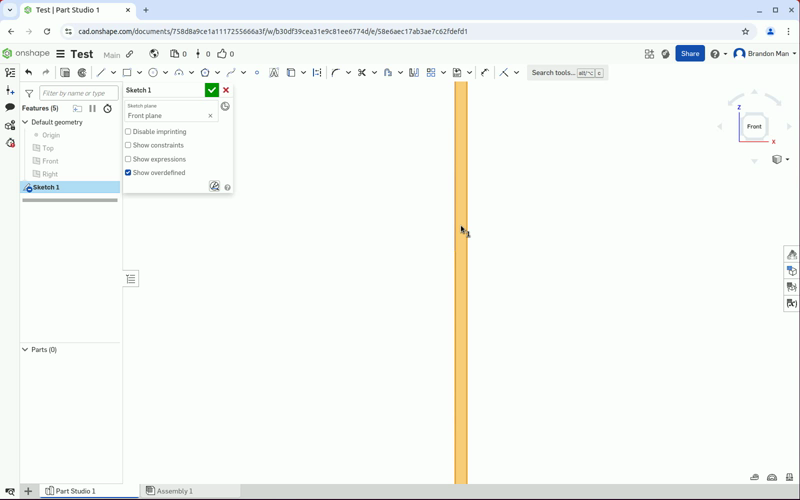
scroll(-6)
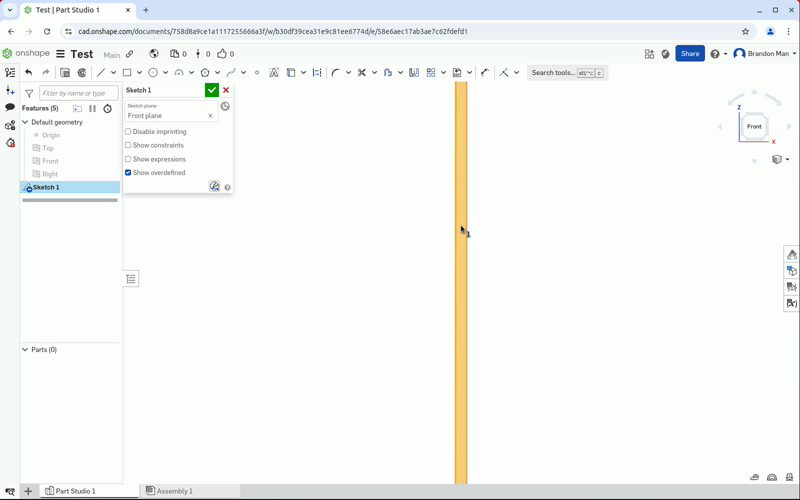
scroll(-6)
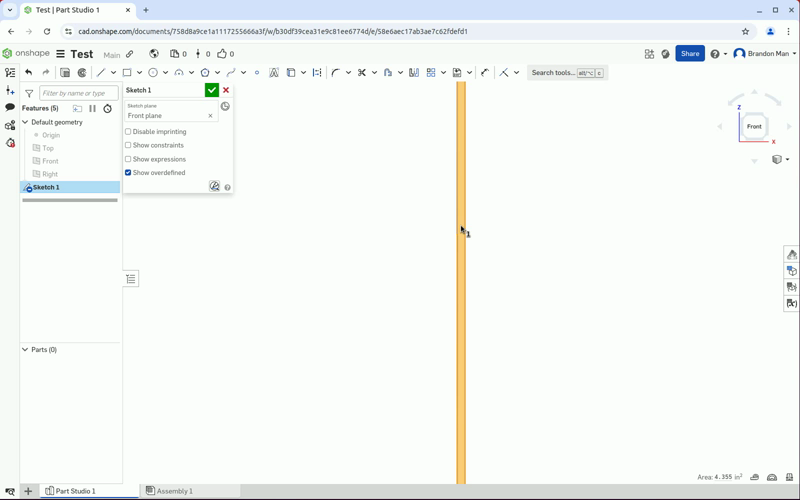
scroll(-6)
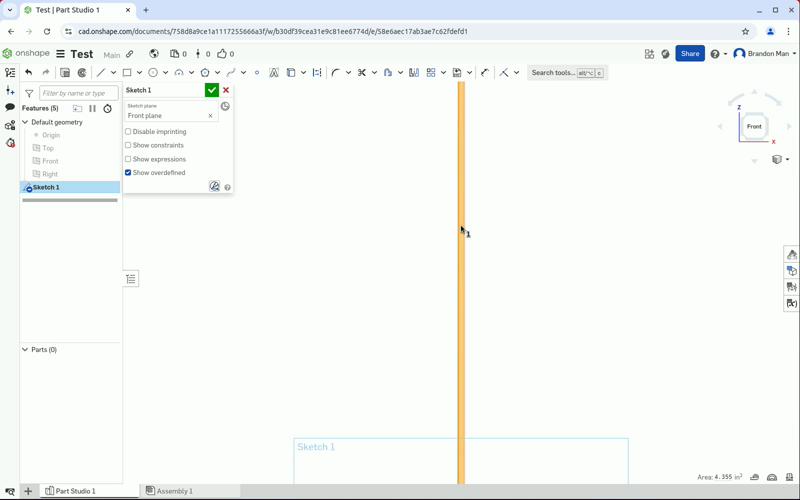
scroll(-6)
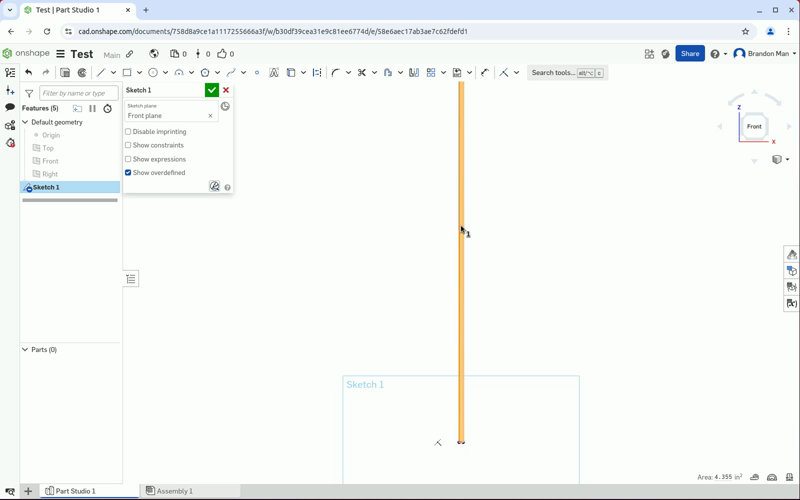
scroll(-6)
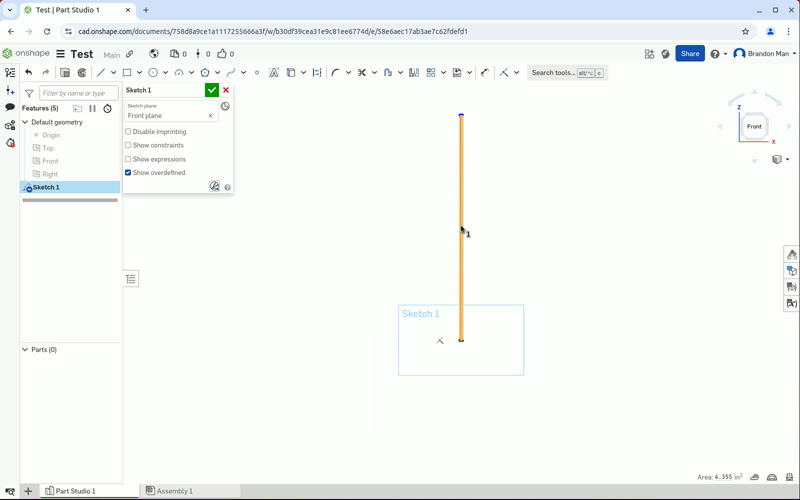
scroll(-6)
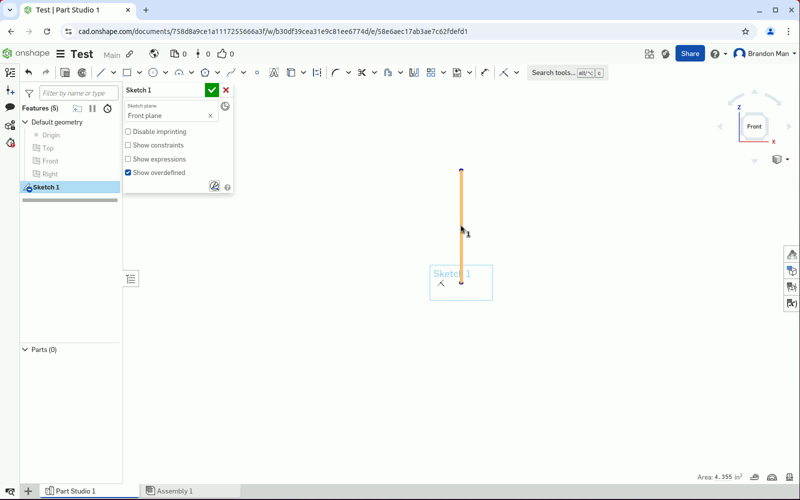
mouse_move(73, 352)
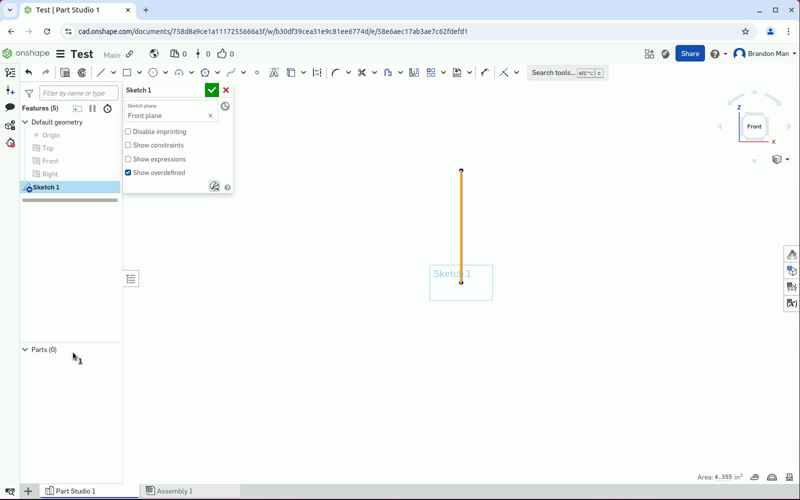
key(shift+y)
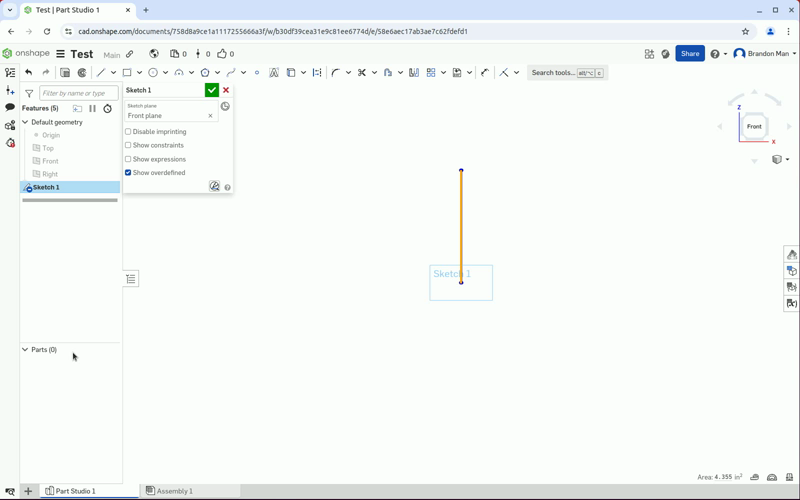
key(shift+e)
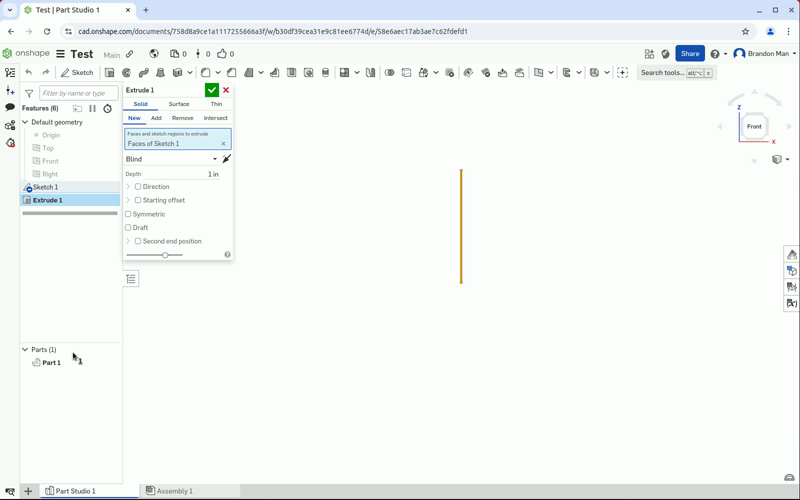
mouse_move(143, 106)
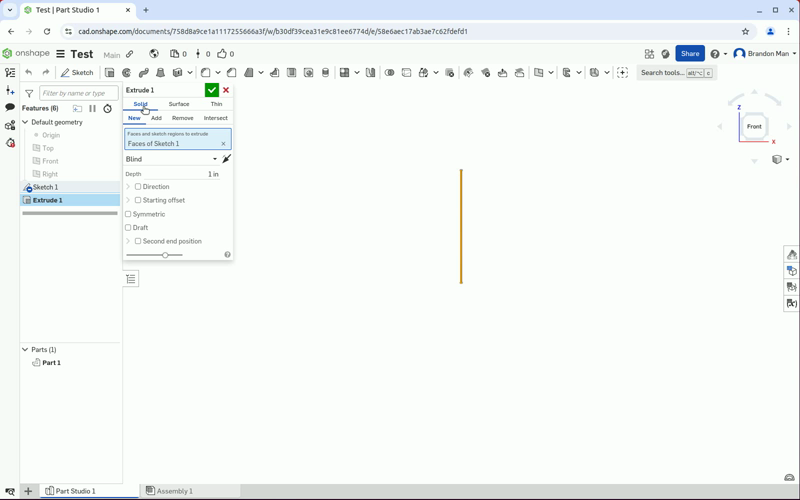
click(143, 106)
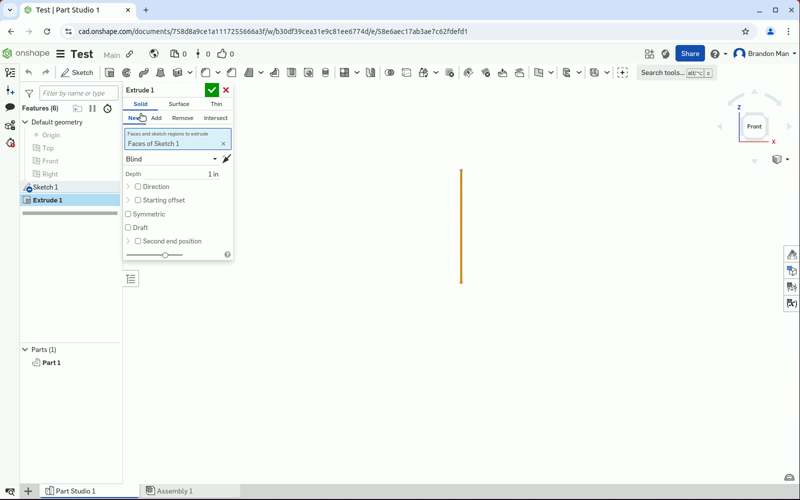
mouse_move(137, 120)
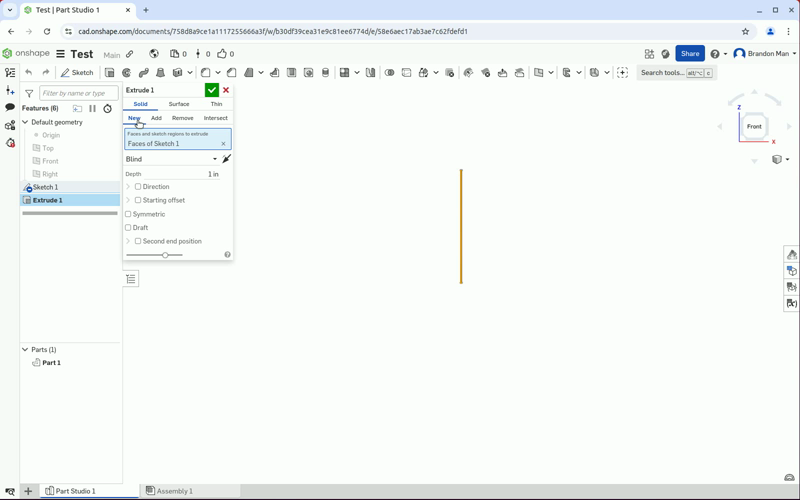
click(137, 120)
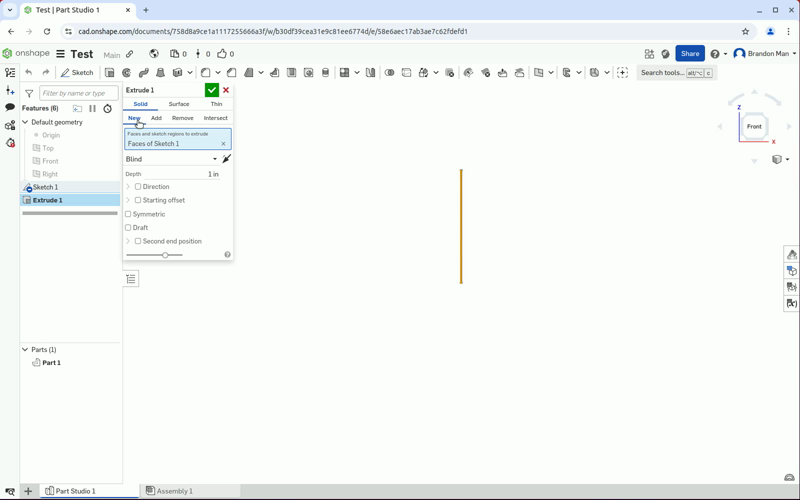
key(tab, 4)
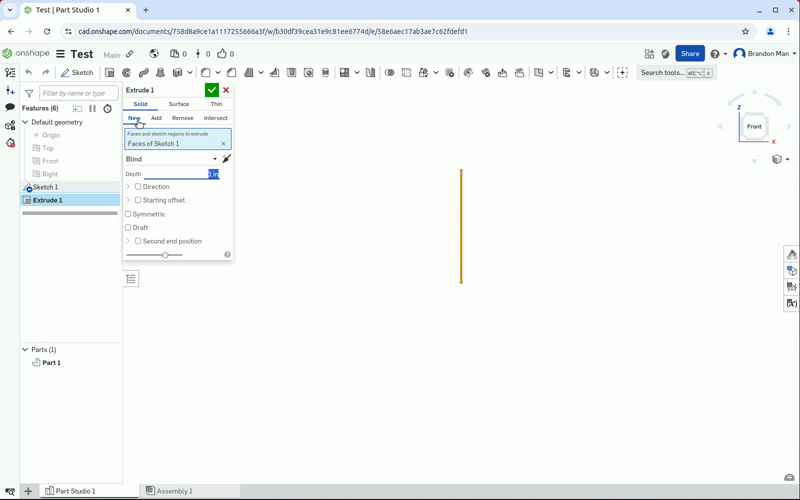
text(4.574)
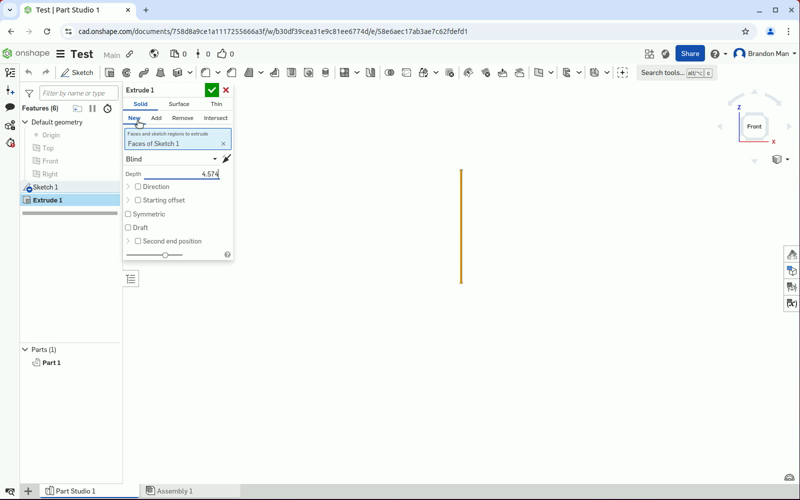
key(enter)
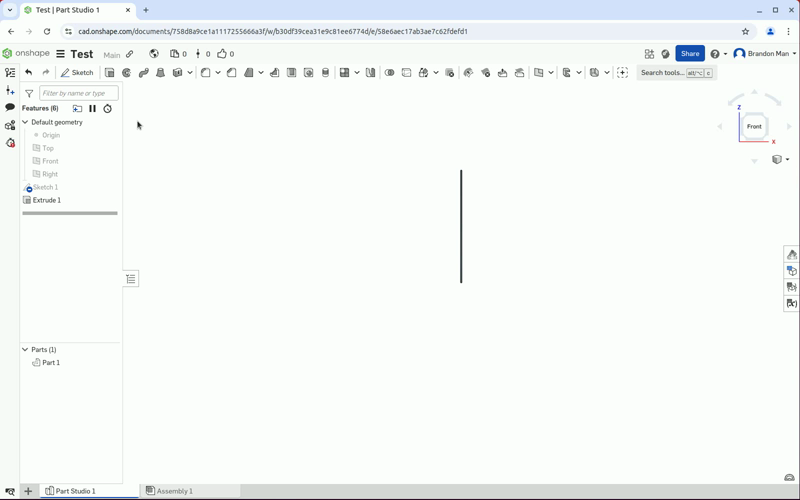
key(shift+h)
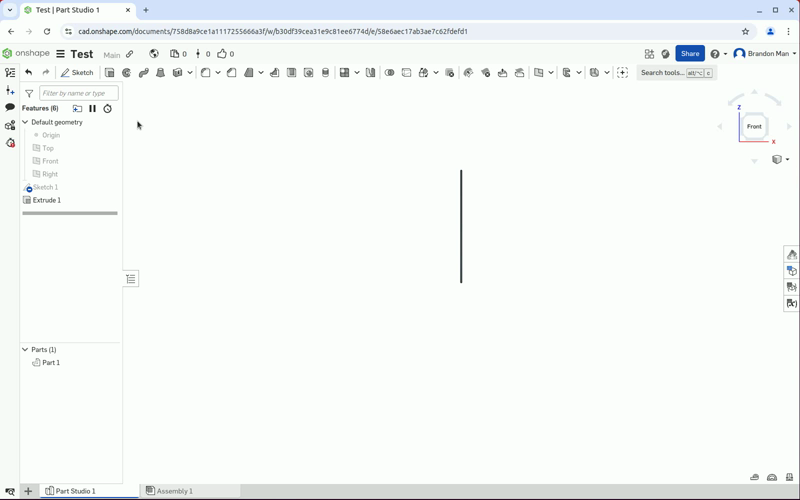
key(shift+h)
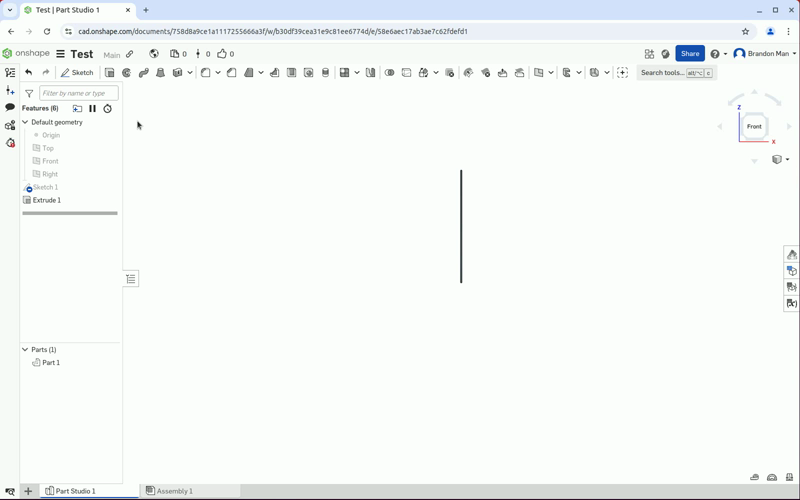
mouse_move(73, 189)
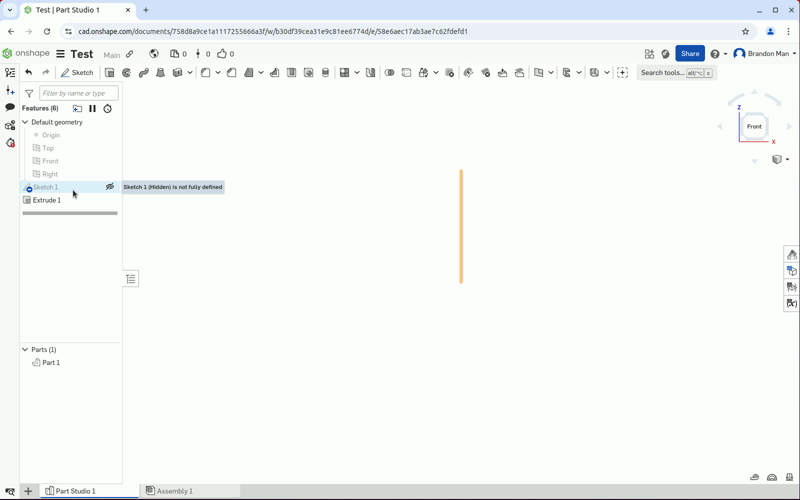
click(73, 189)
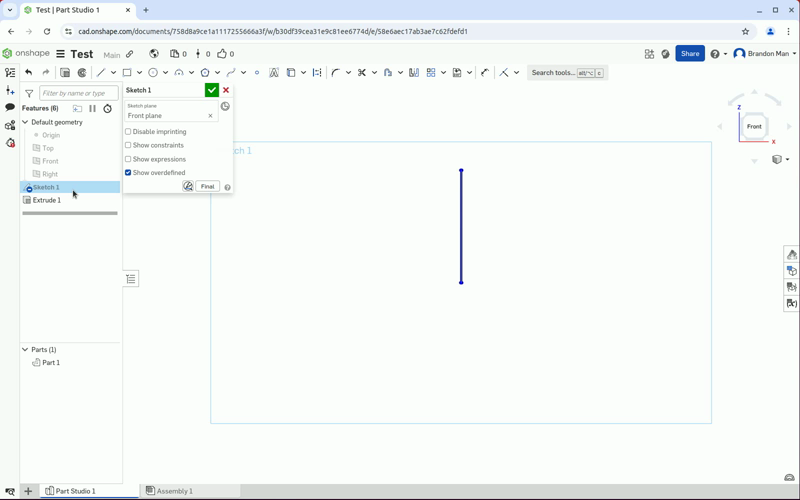
mouse_move(229, 92)
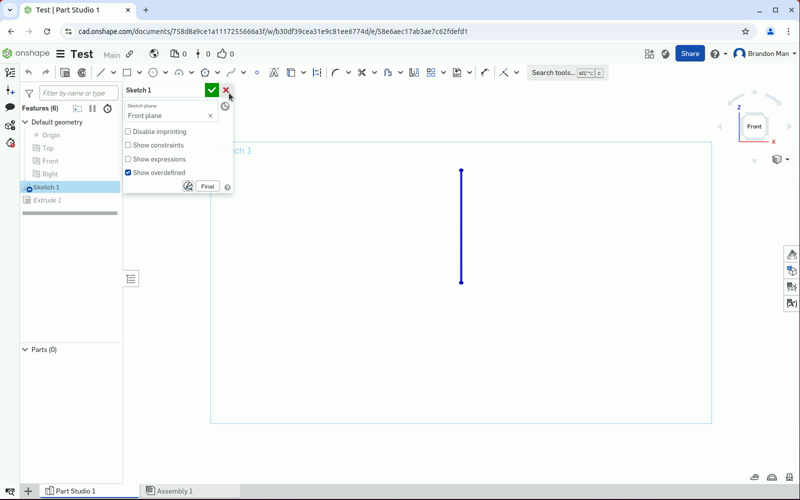
click(229, 92)
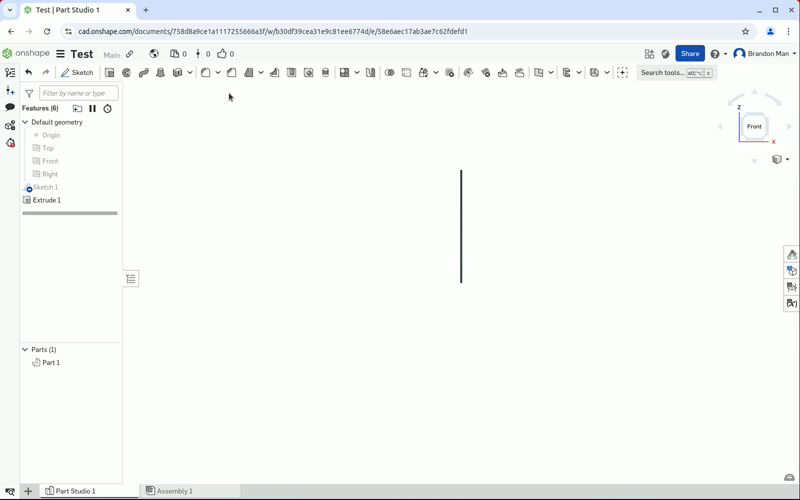
mouse_move(541, 75)
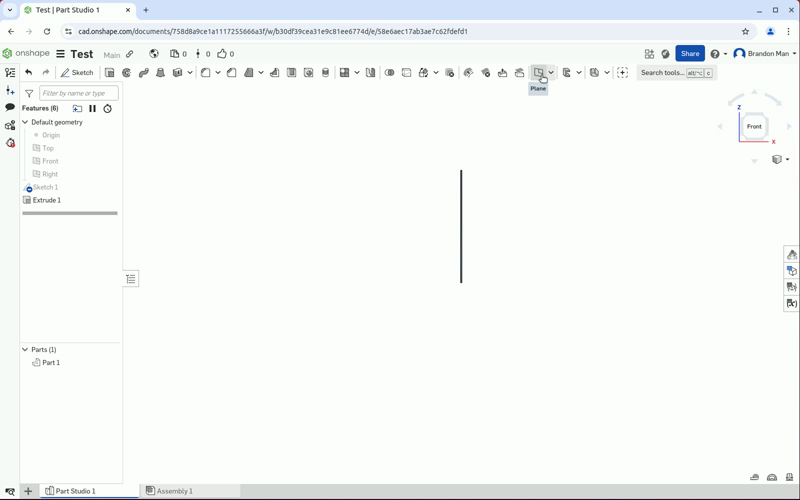
click(541, 75)
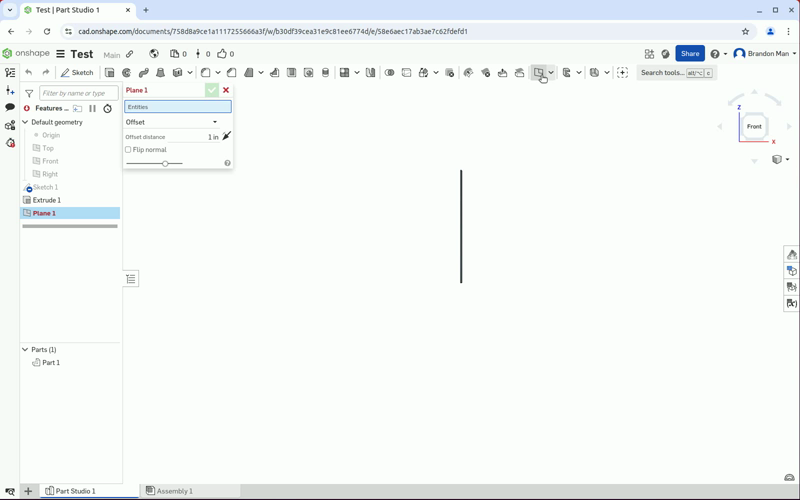
mouse_move(73, 163)
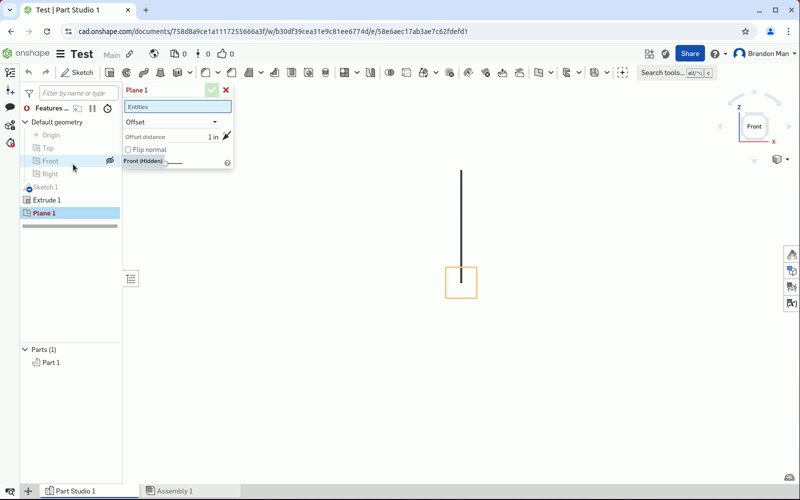
click(73, 163)
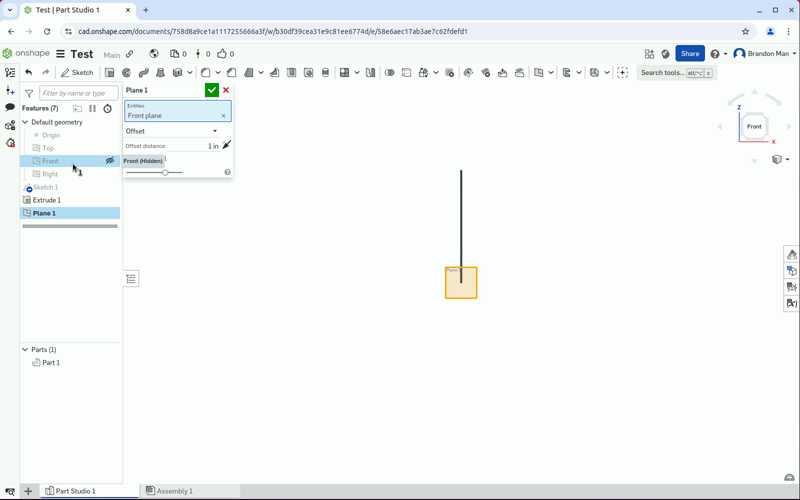
key(tab, 2)
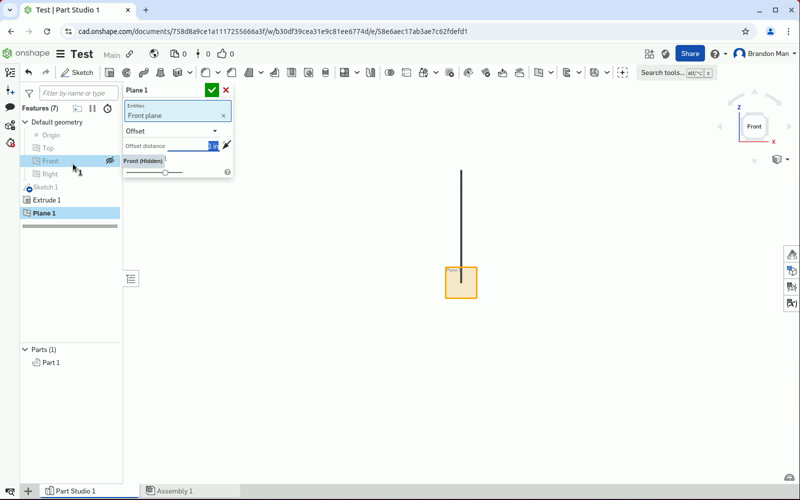
text(4.56)
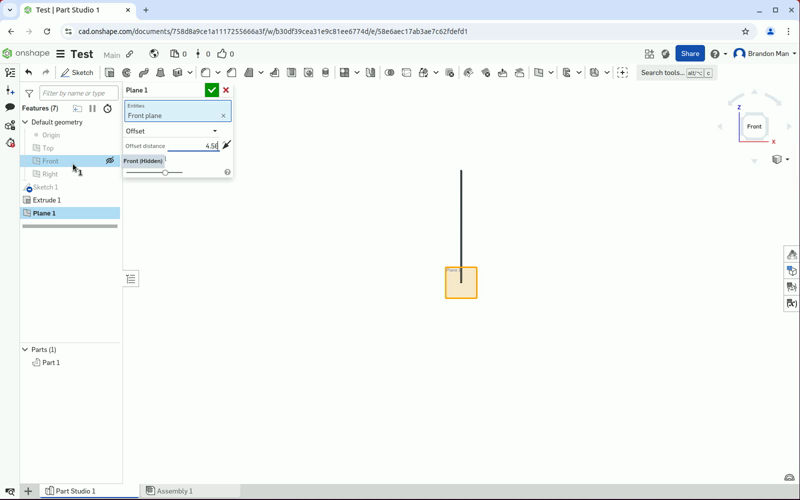
key(enter, 2)
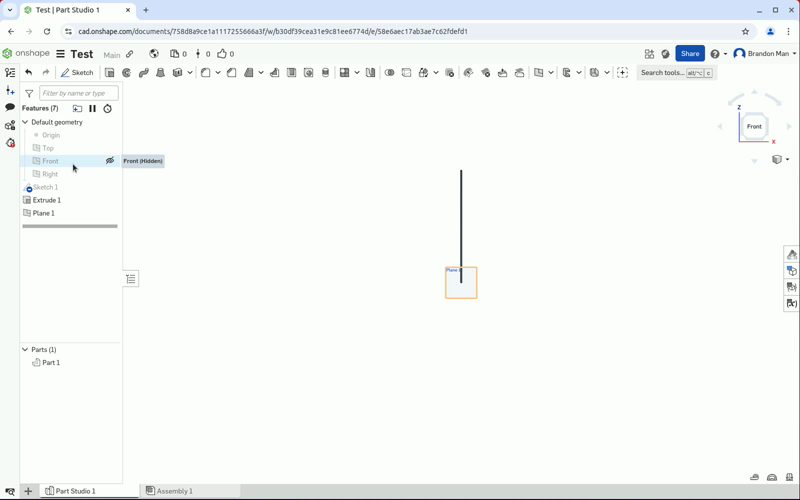
key(shift+s)
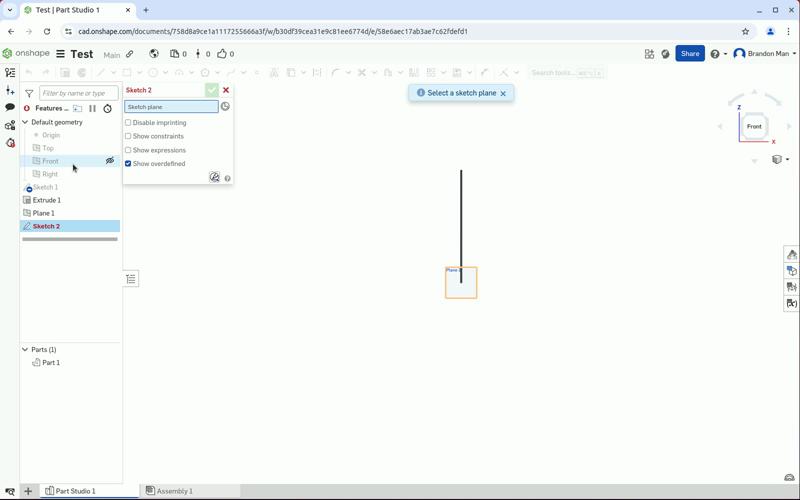
mouse_move(73, 215)
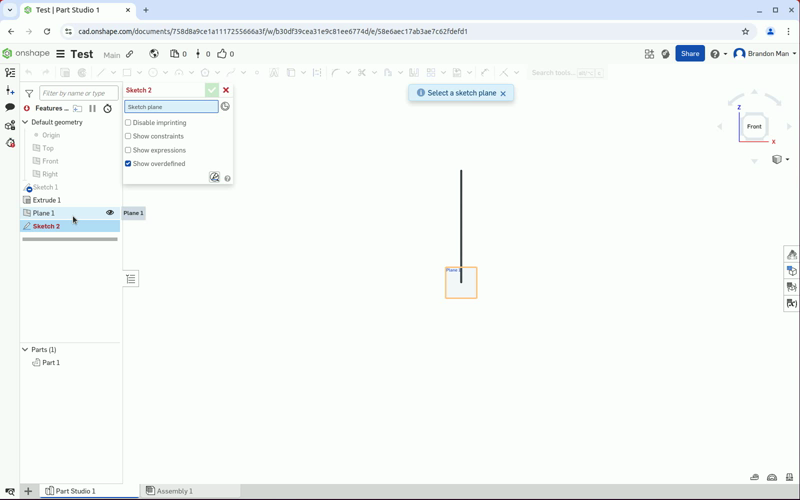
click(73, 215)
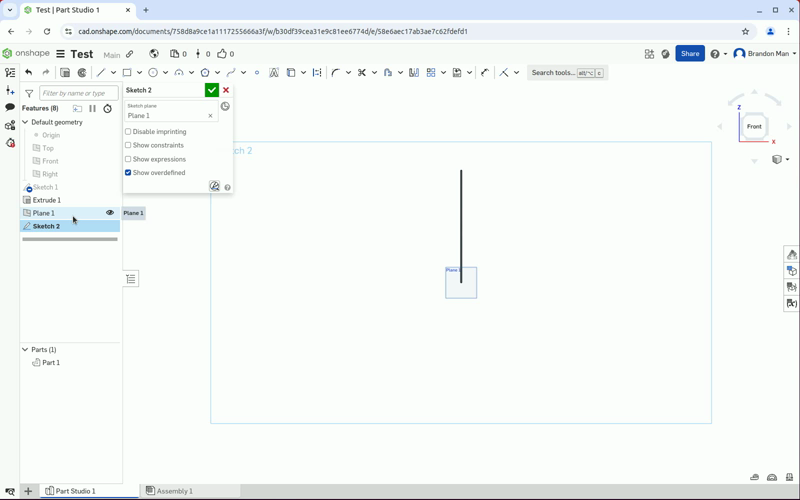
mouse_move(73, 352)
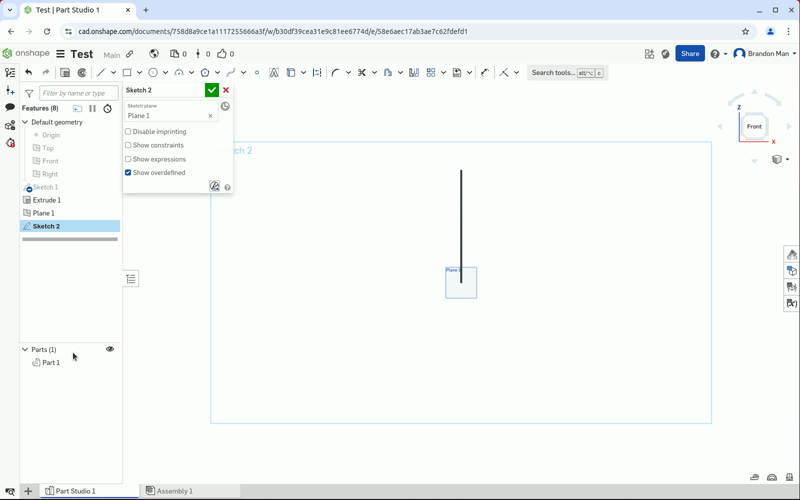
key(y)
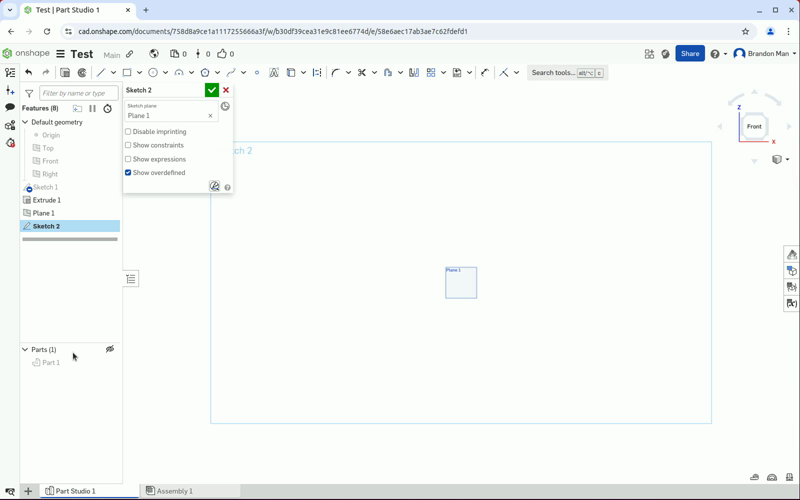
key(l)
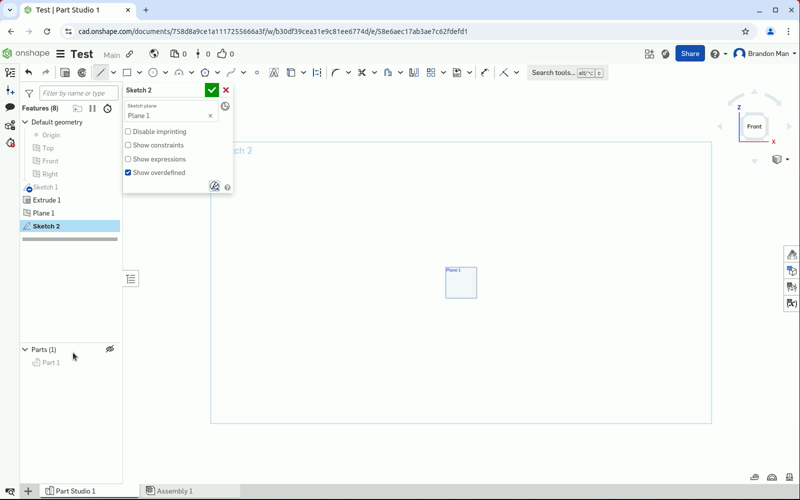
key_down(shift)
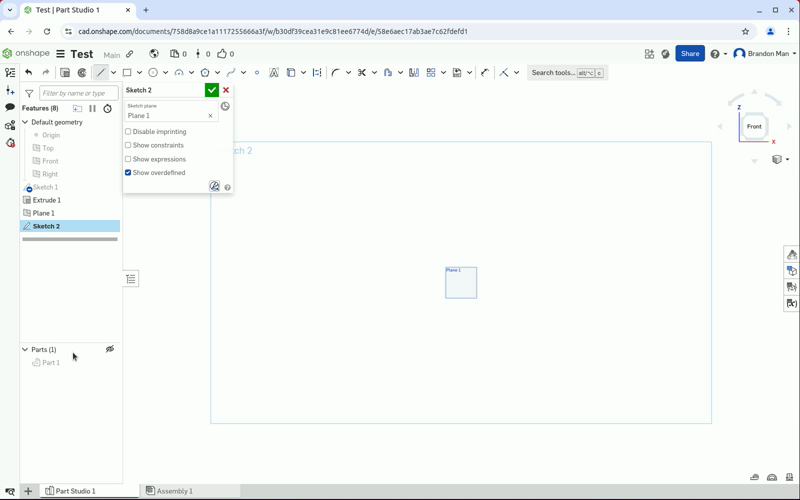
mouse_move(461, 279)
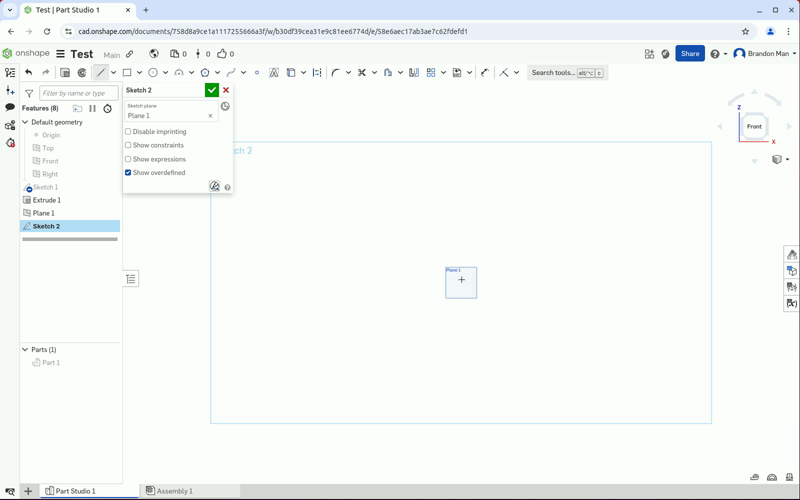
click(461, 279)
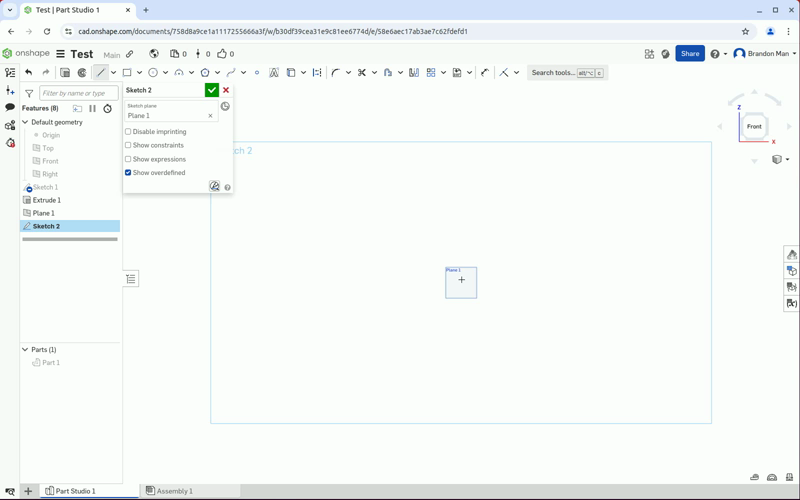
key_up(shift)
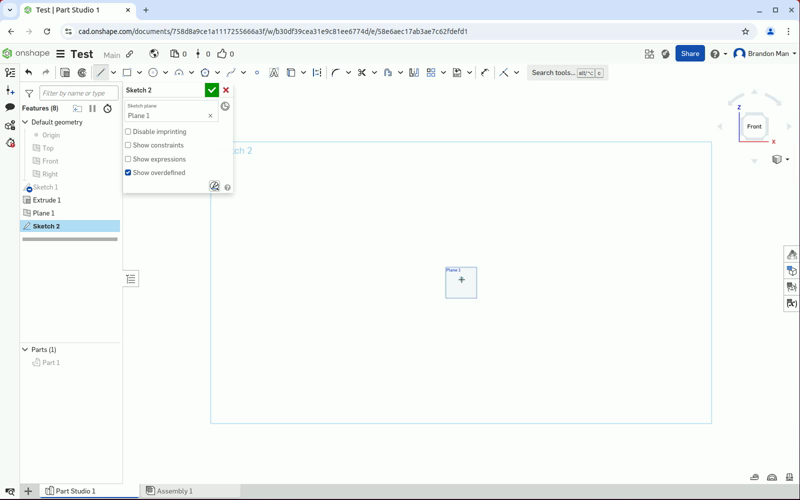
key_down(shift)
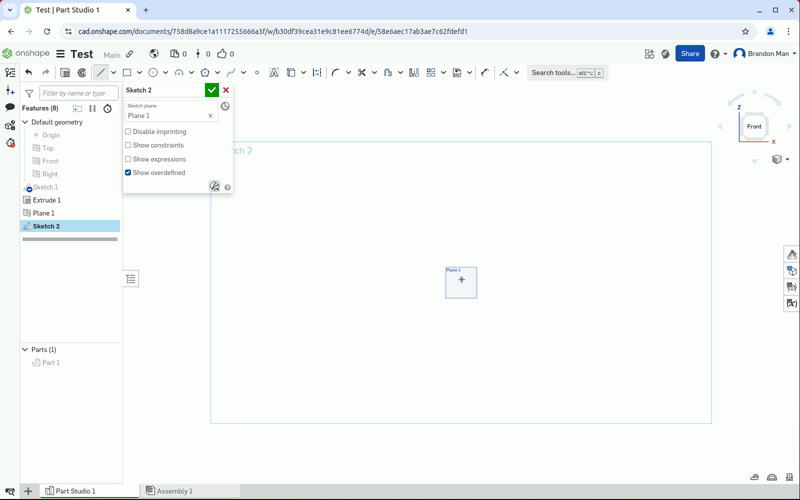
mouse_move(492, 279)
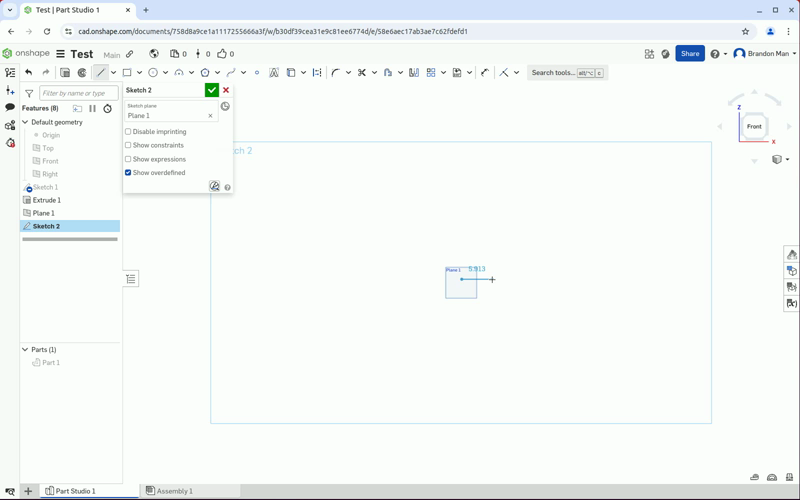
mouse_move(462, 279)
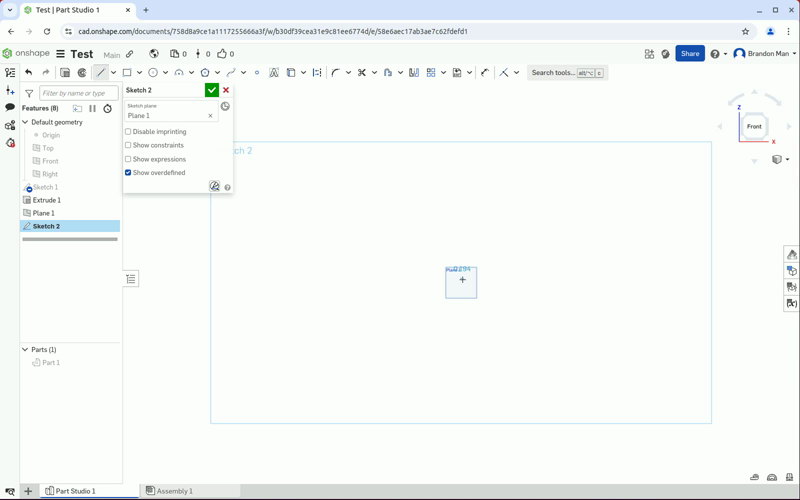
scroll(6)
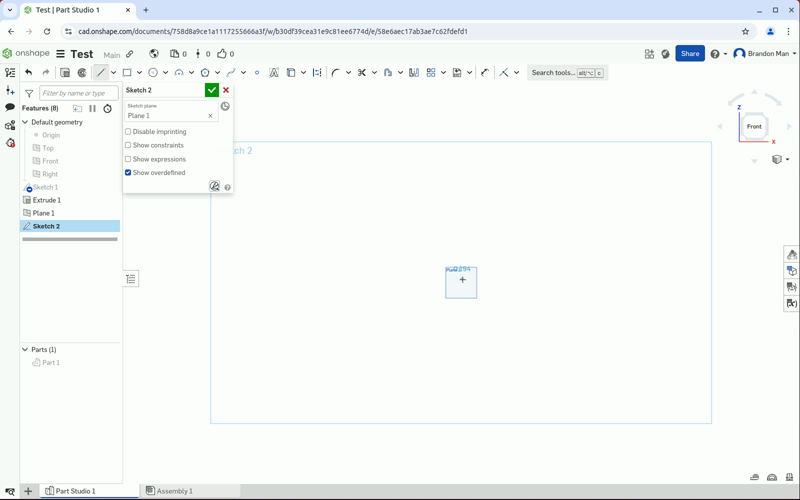
scroll(6)
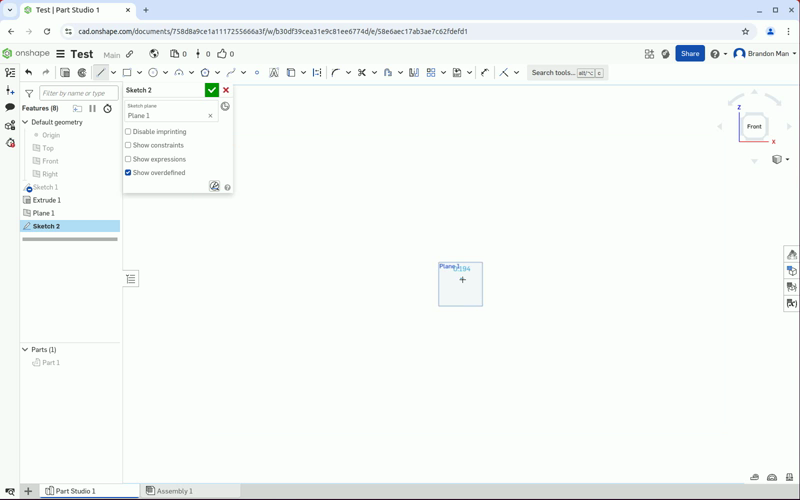
scroll(6)
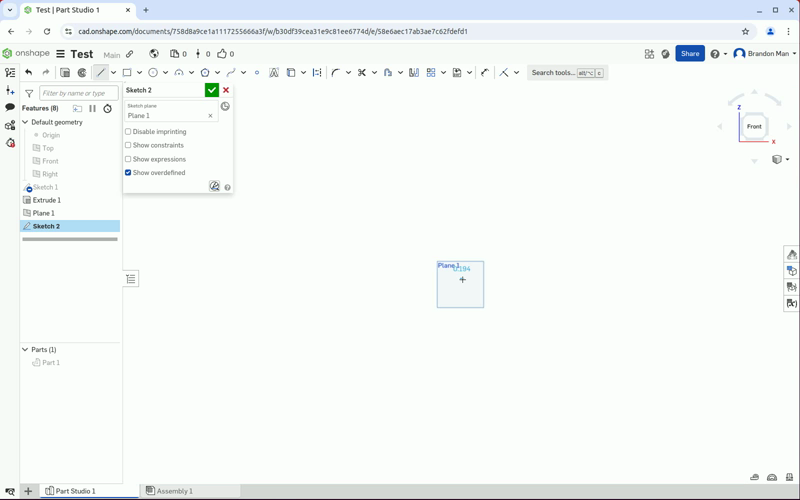
scroll(6)
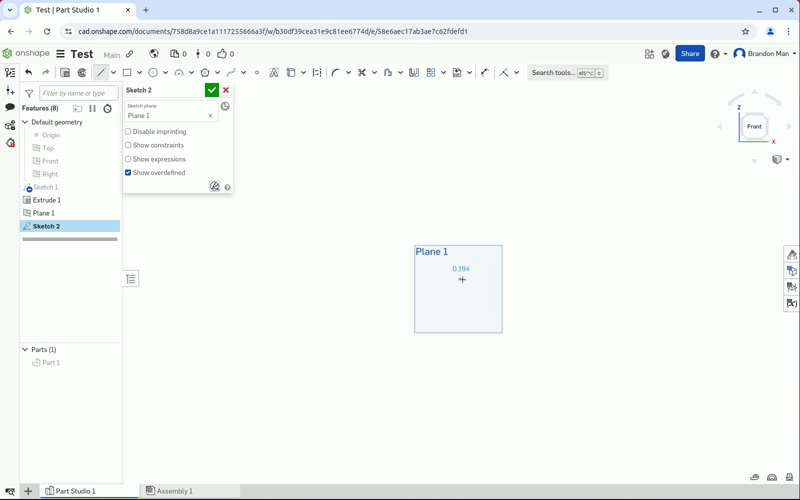
scroll(6)
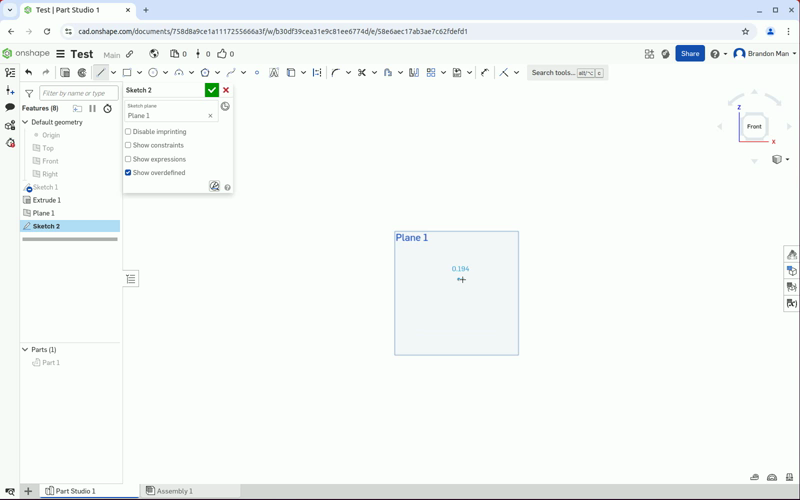
scroll(6)
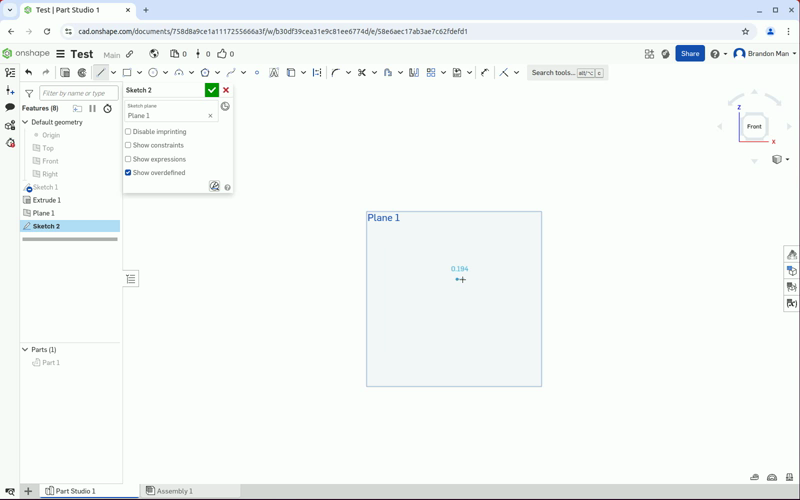
scroll(6)
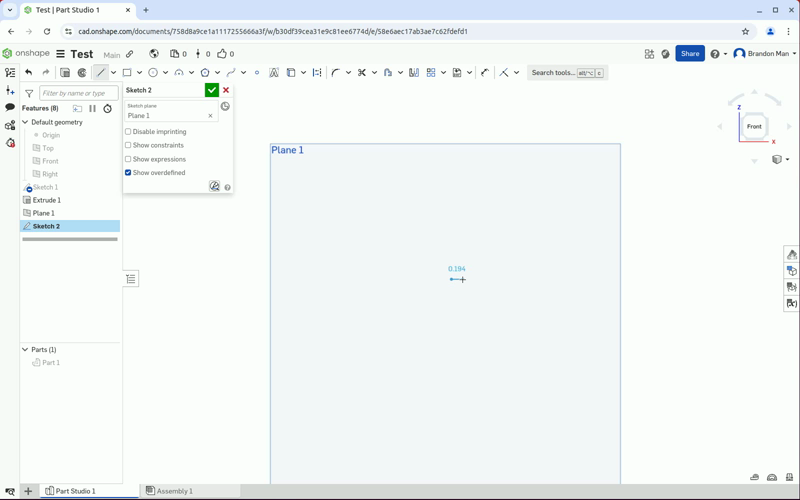
click(462, 279)
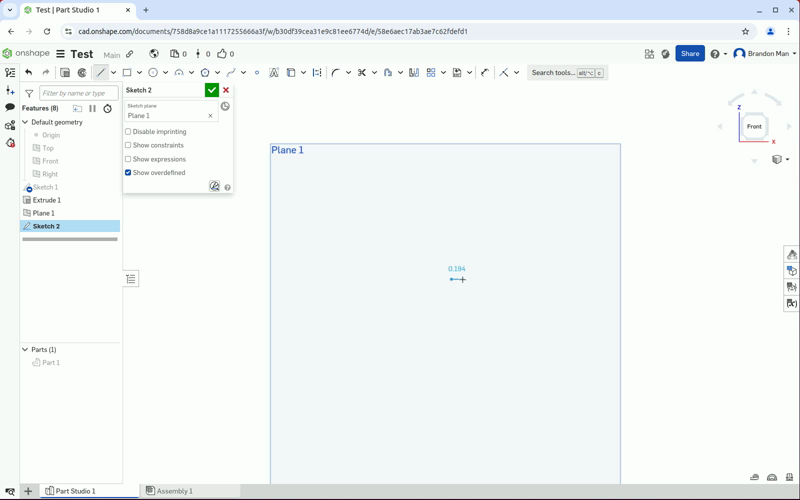
scroll(-6)
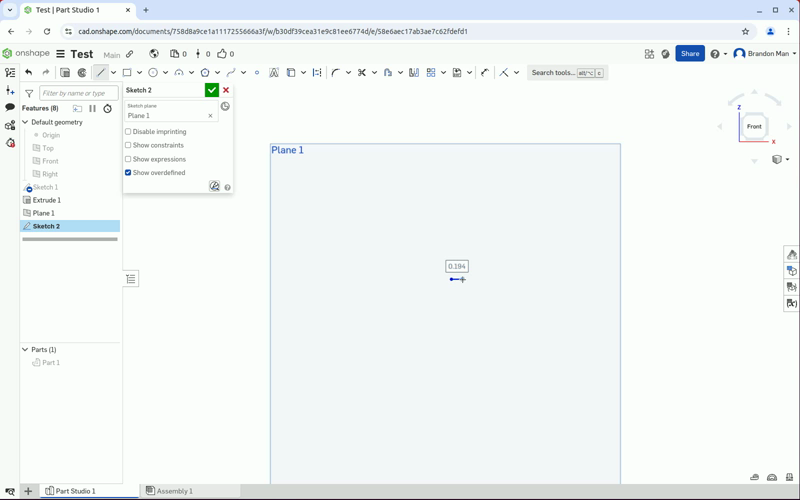
scroll(-6)
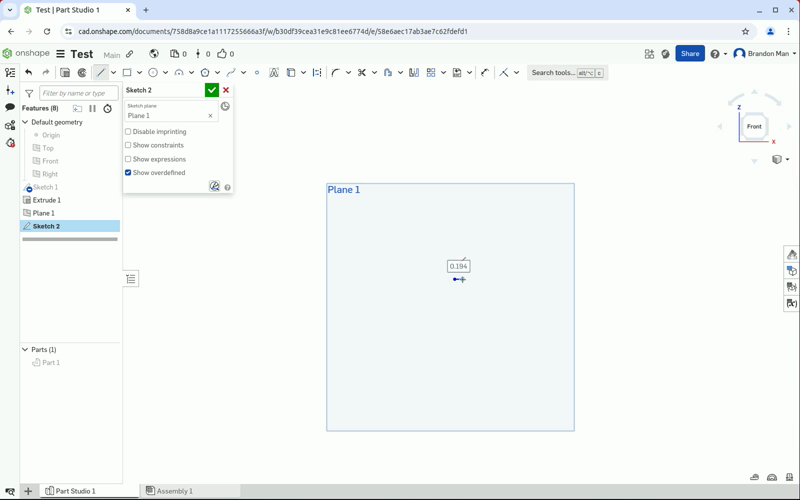
scroll(-6)
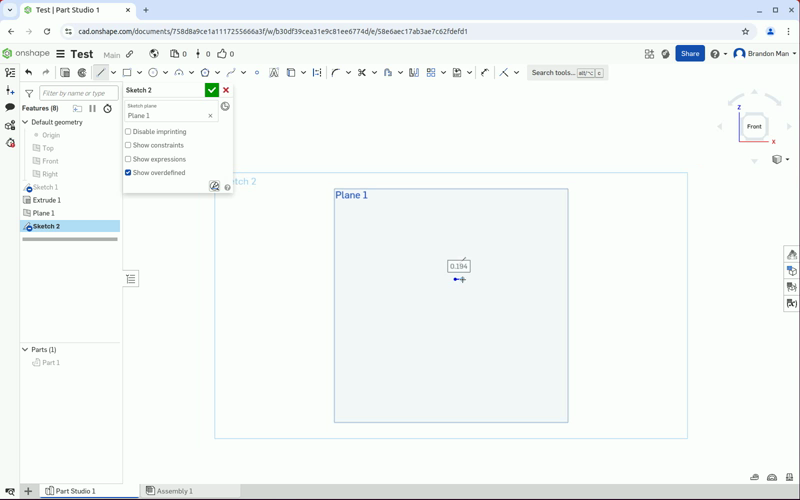
scroll(-6)
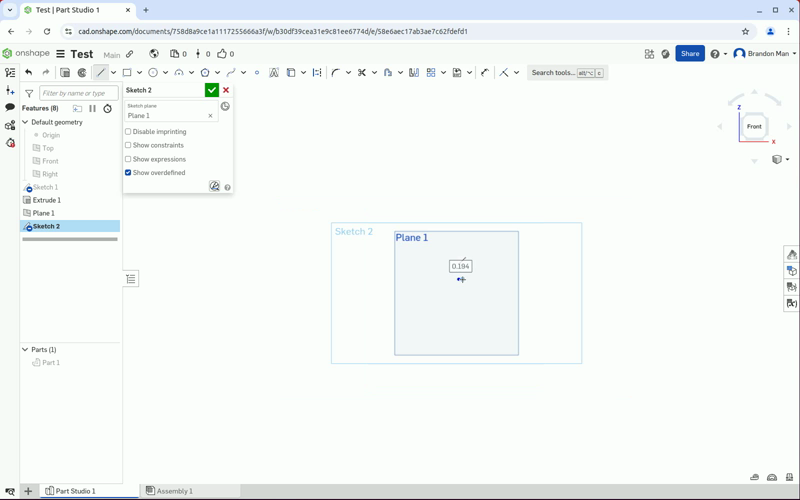
scroll(-6)
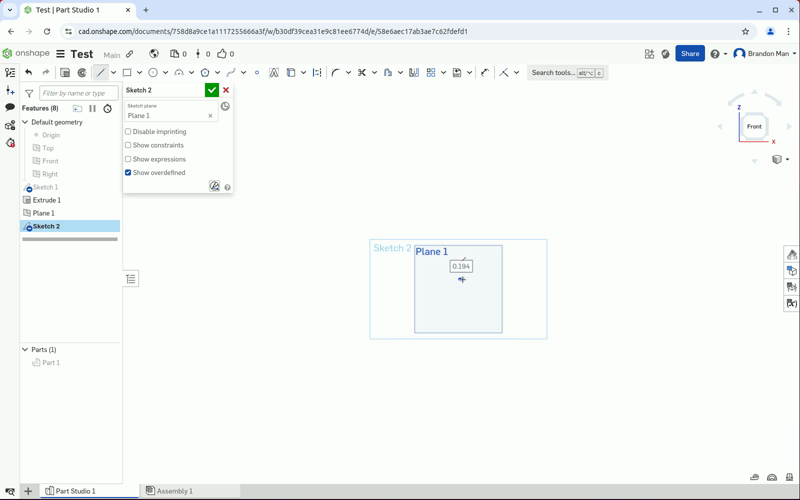
scroll(-6)
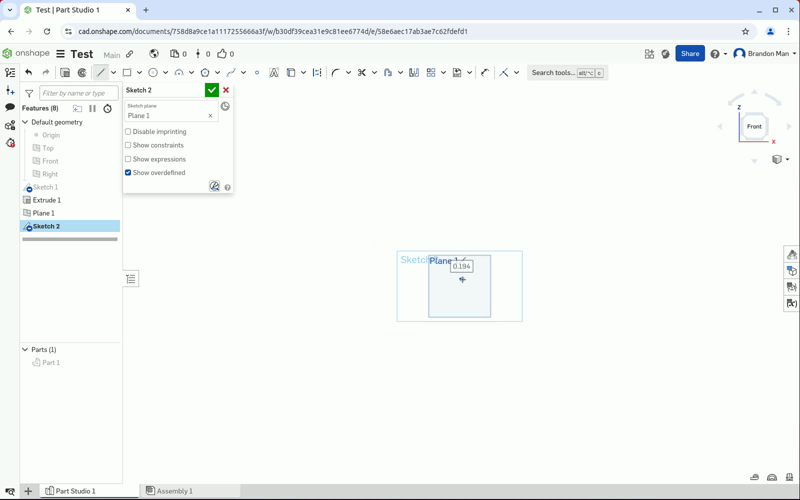
scroll(-6)
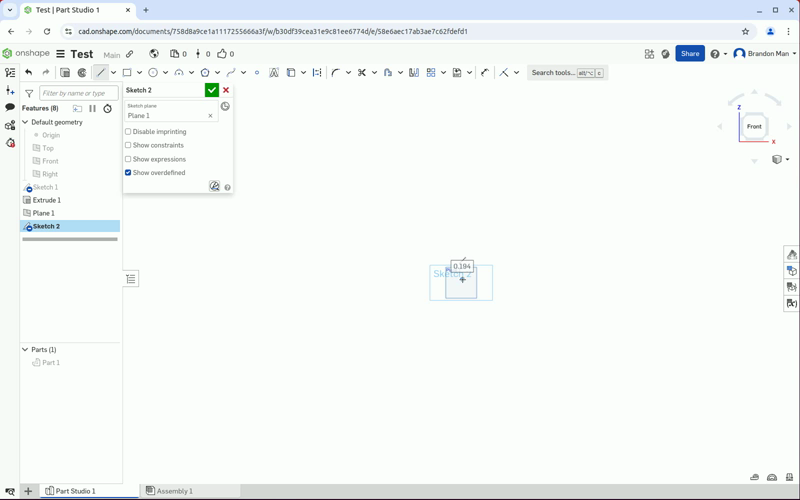
key_up(shift)
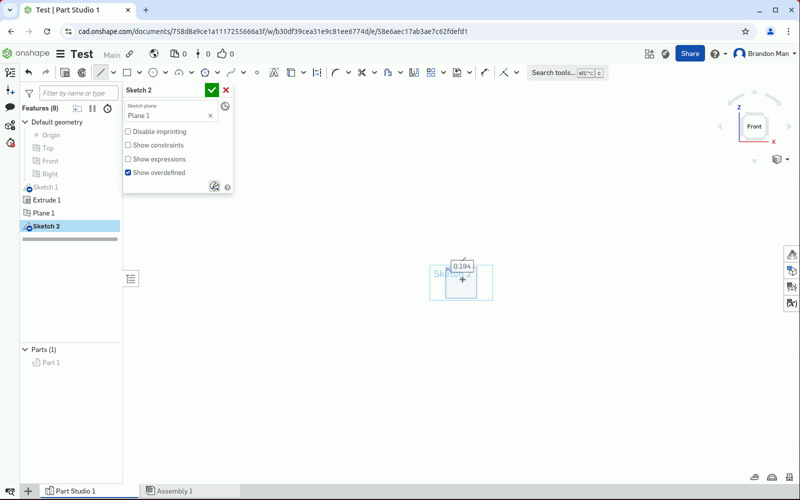
key_down(shift)
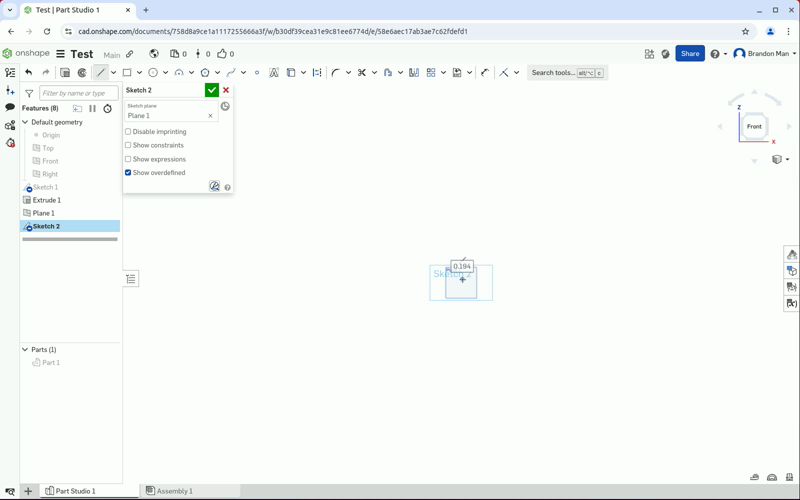
mouse_move(492, 279)
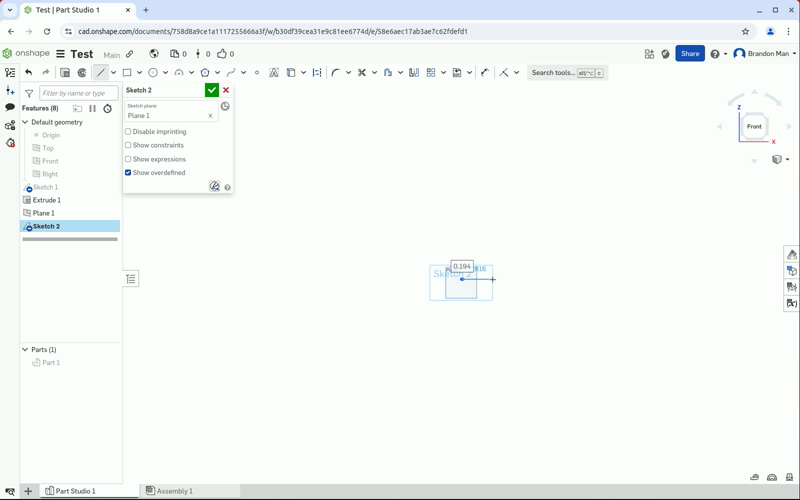
mouse_move(462, 277)
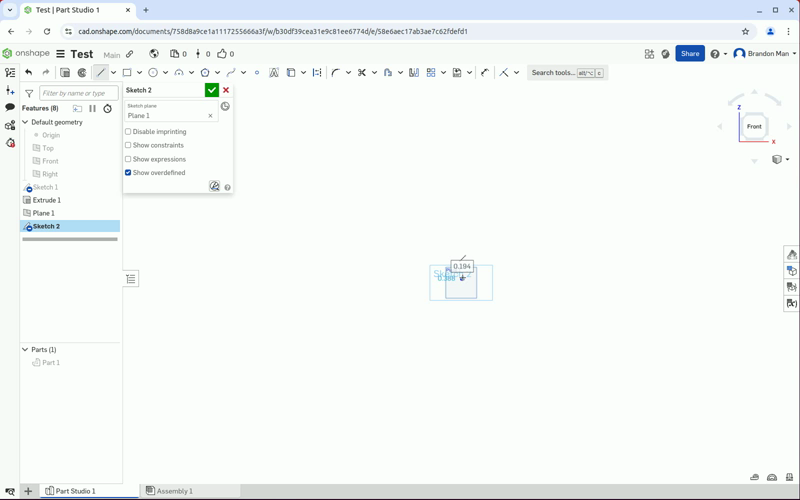
scroll(6)
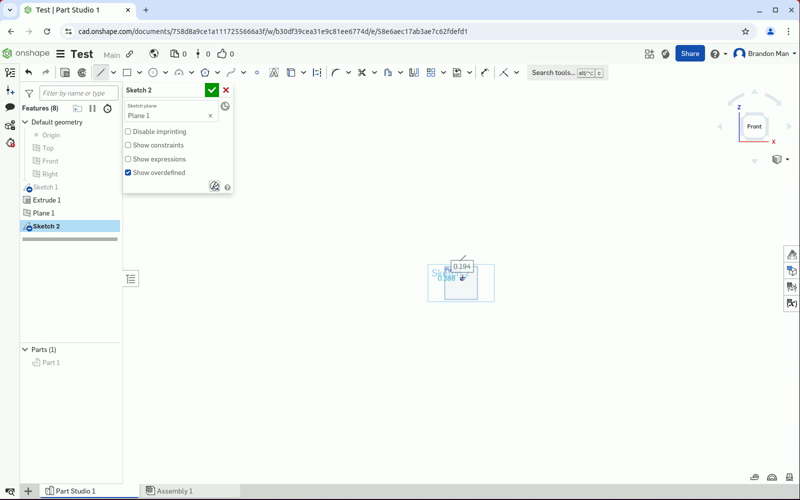
scroll(6)
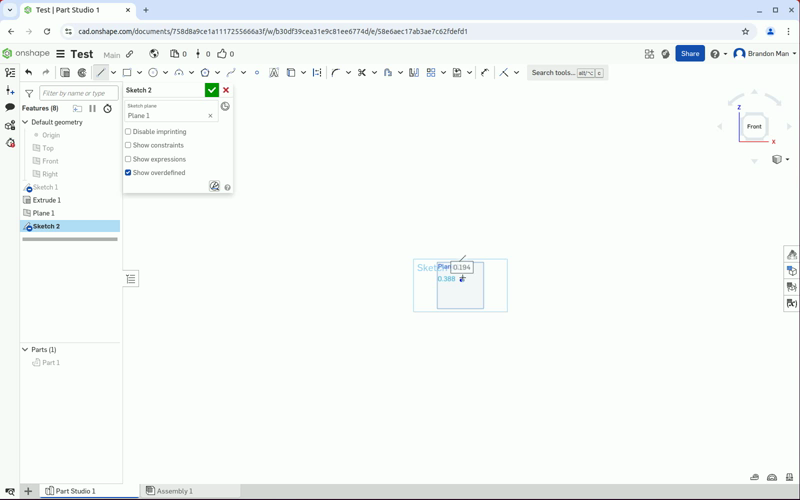
scroll(6)
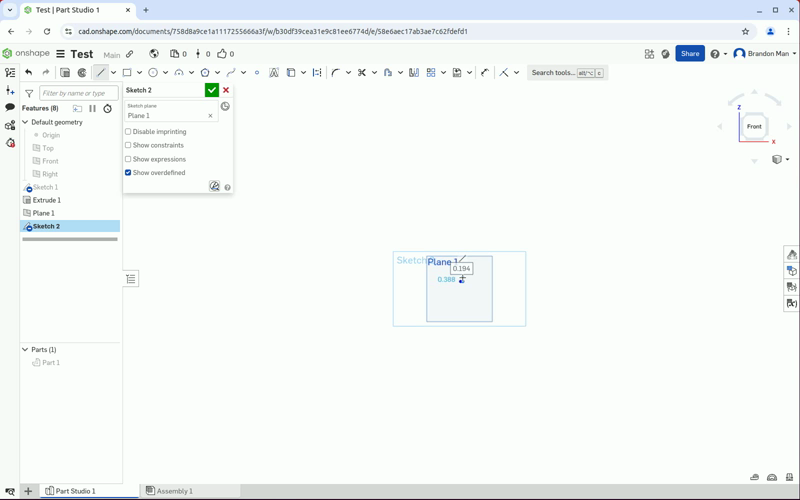
scroll(6)
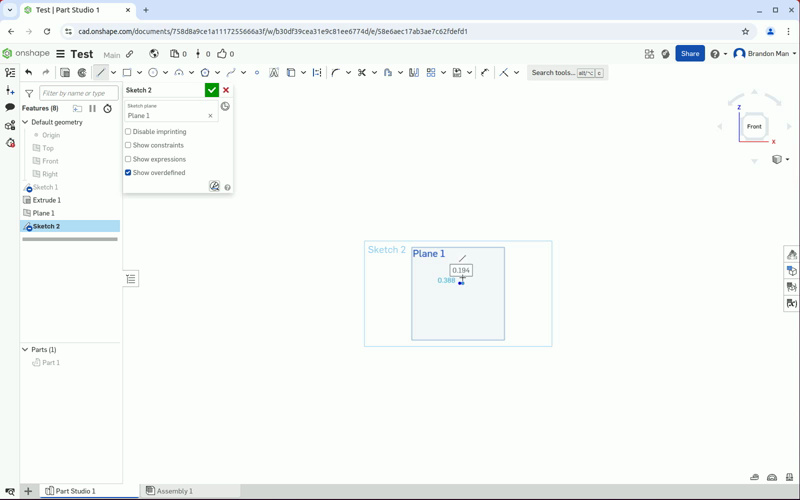
scroll(6)
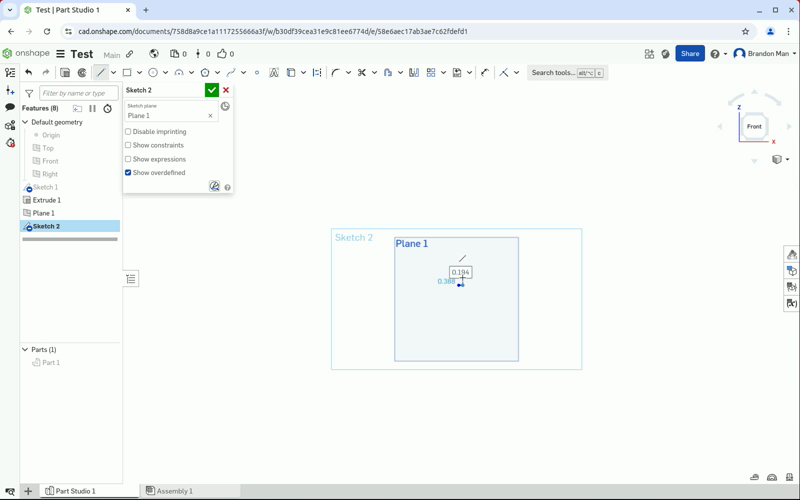
scroll(6)
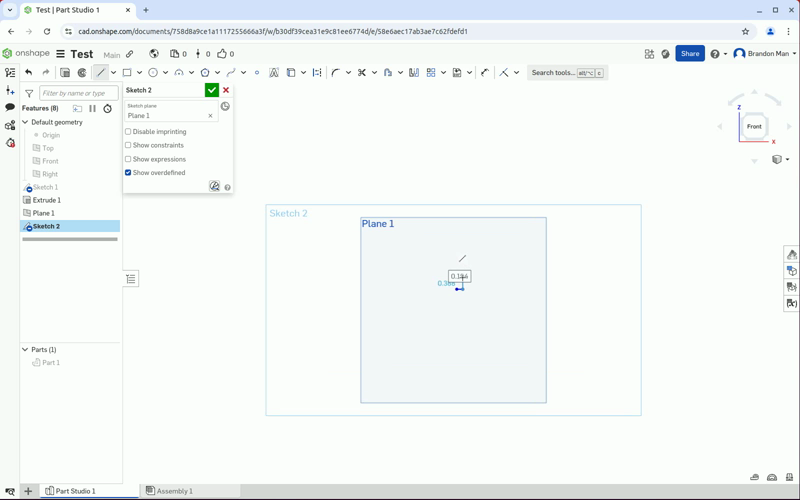
scroll(6)
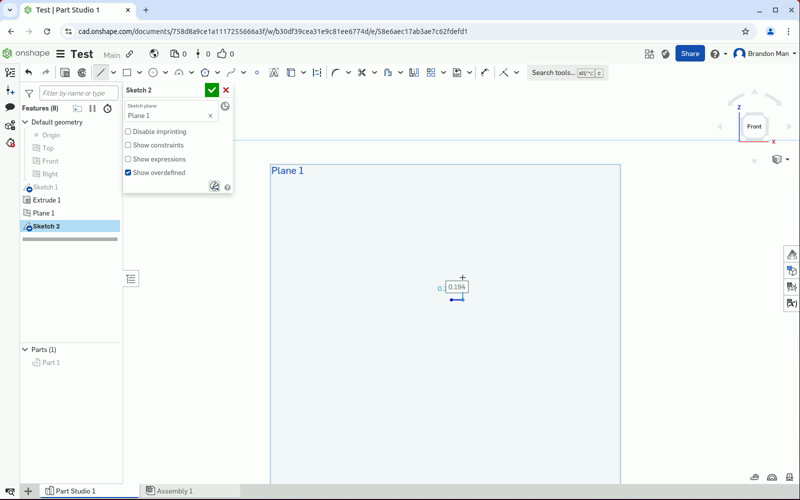
click(462, 277)
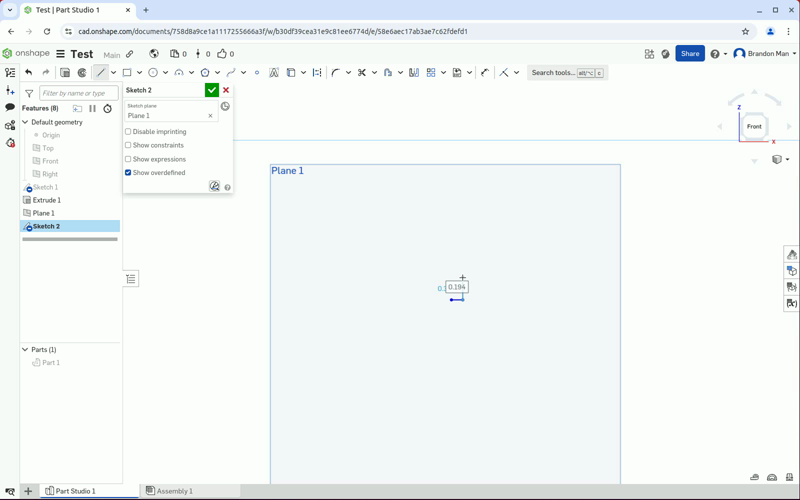
scroll(-6)
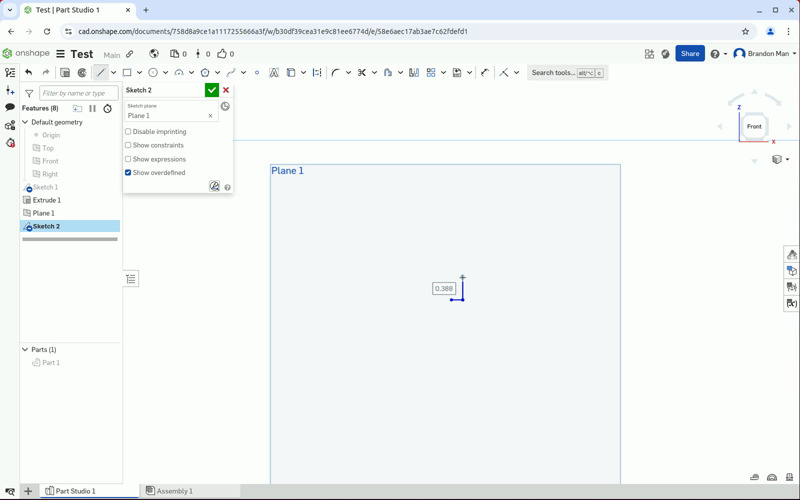
scroll(-6)
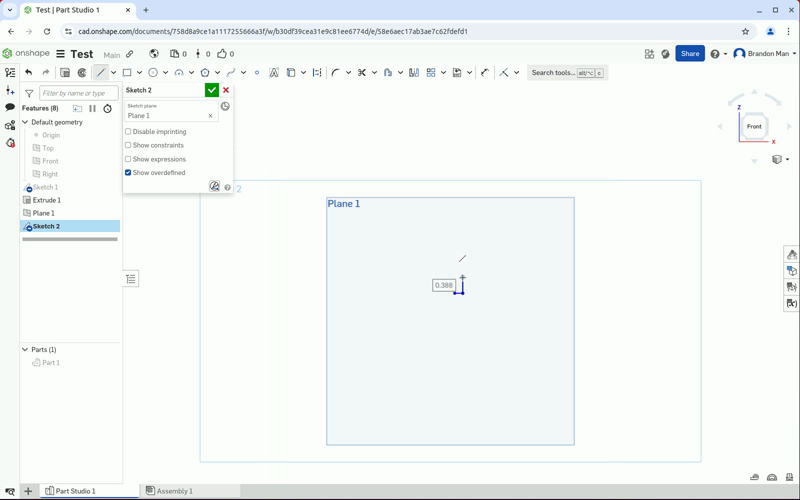
scroll(-6)
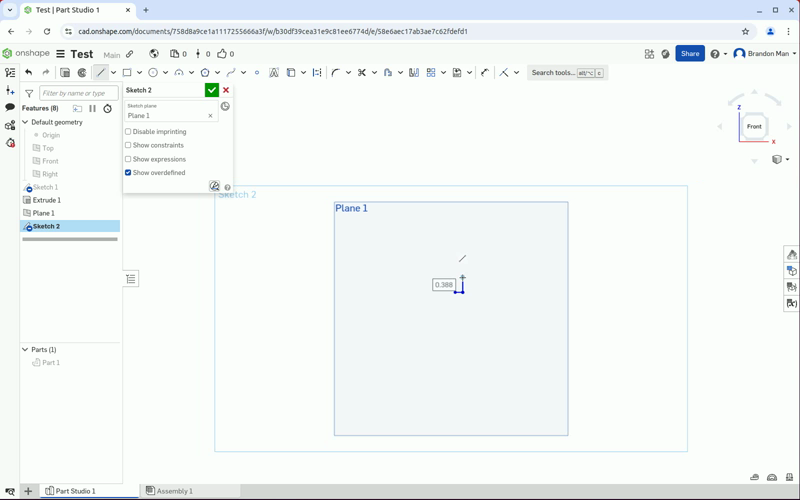
scroll(-6)
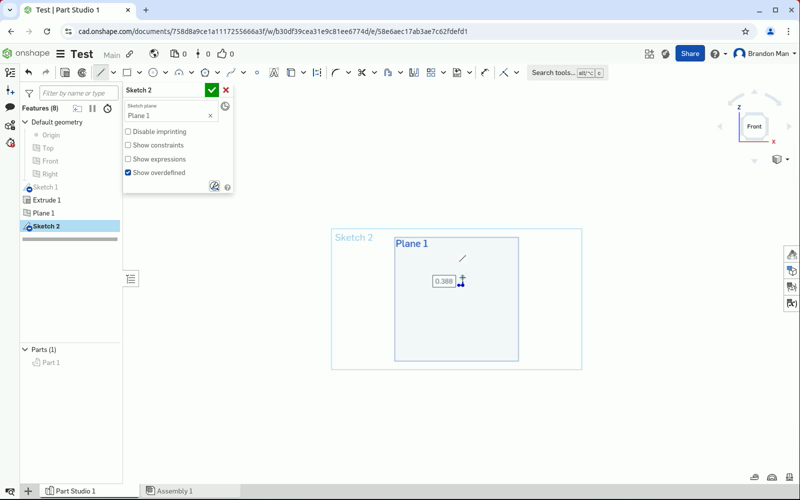
scroll(-6)
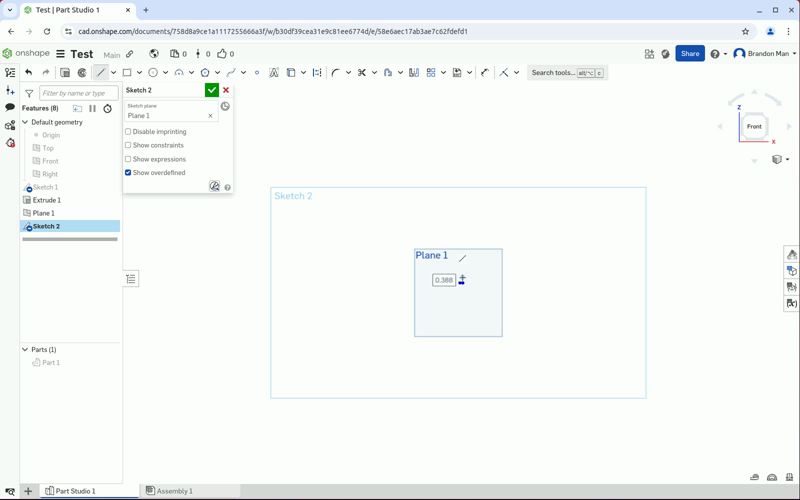
scroll(-6)
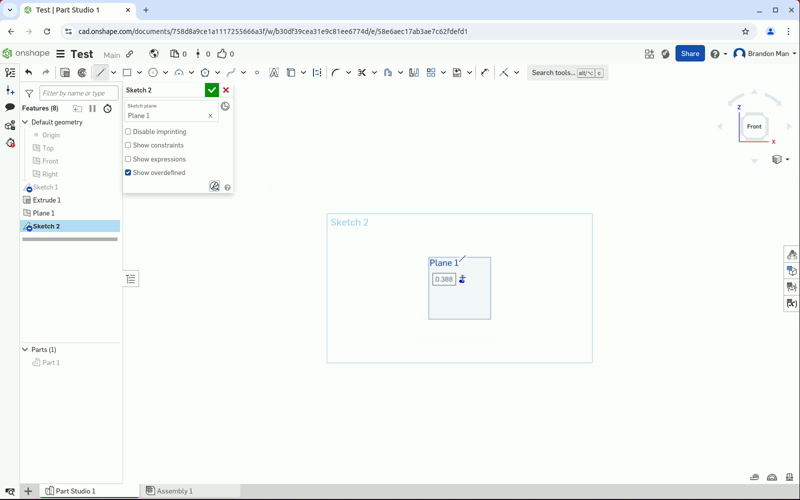
scroll(-6)
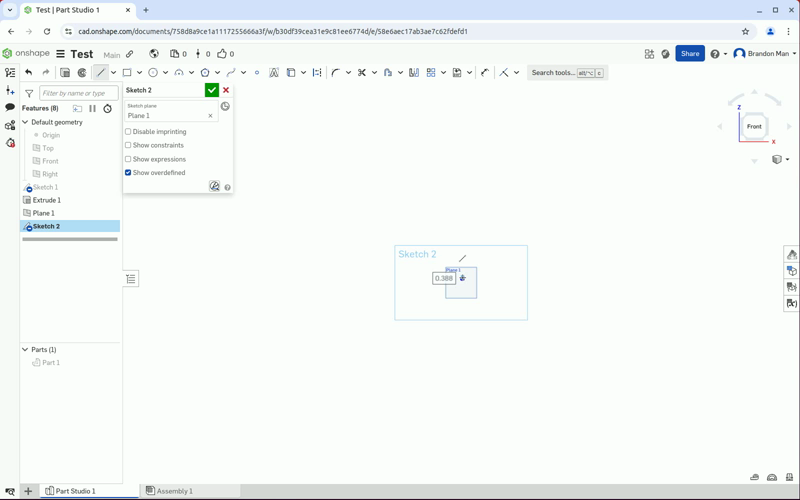
key_up(shift)
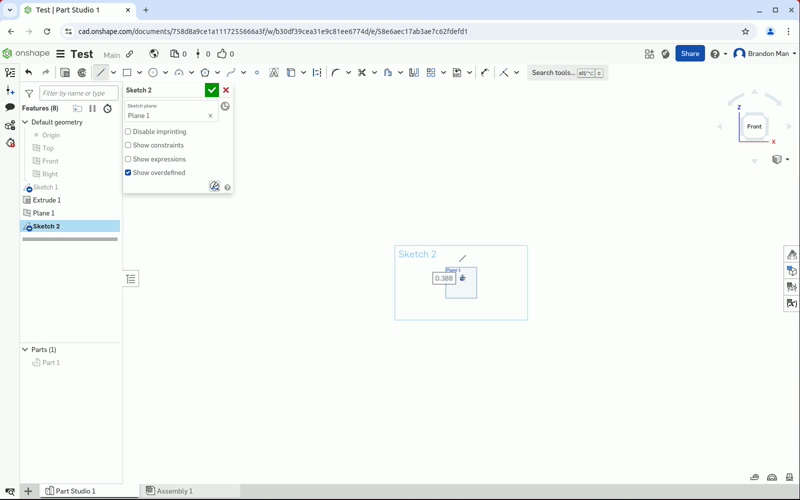
key_down(shift)
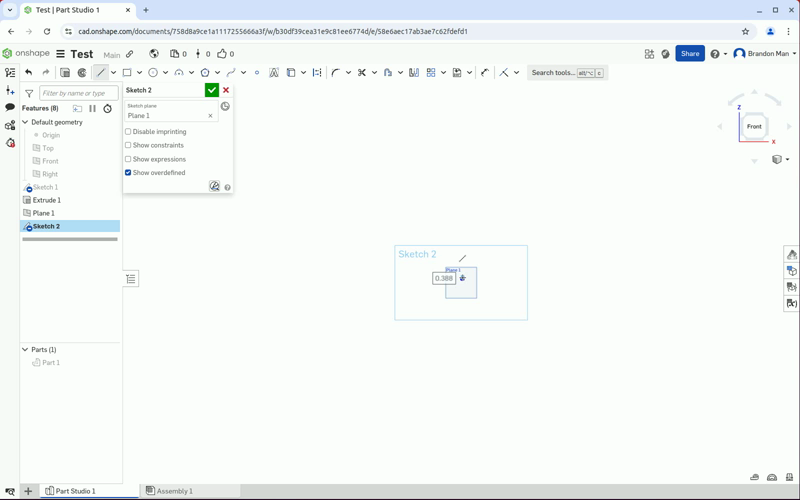
mouse_move(492, 277)
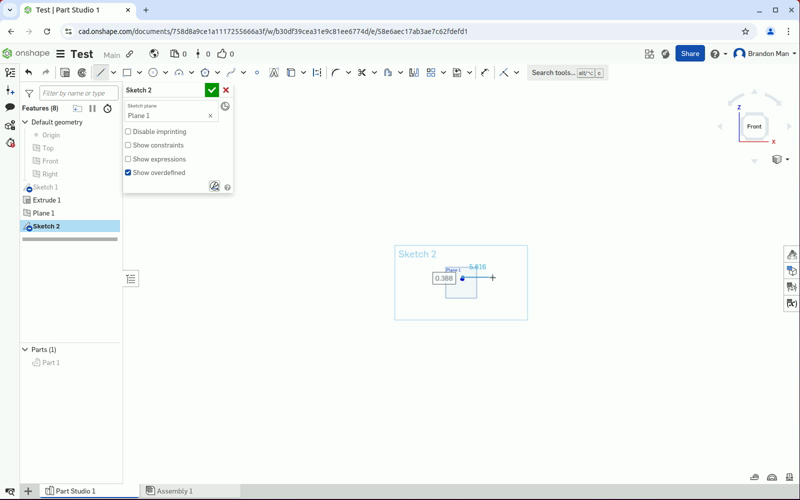
mouse_move(461, 277)
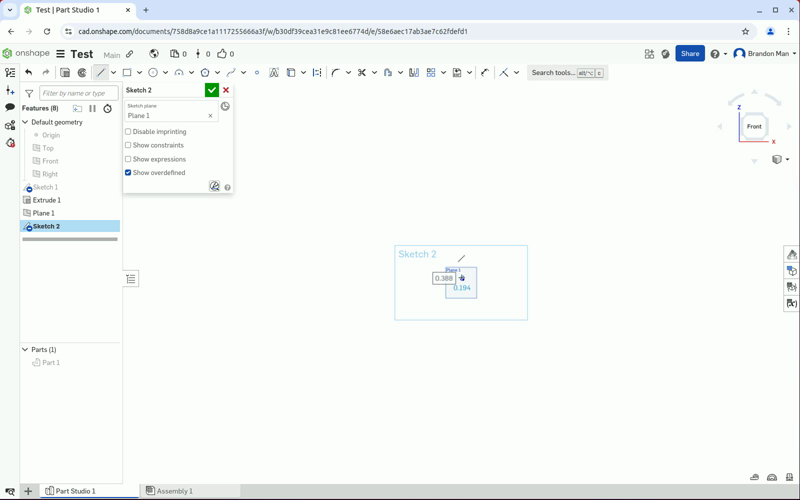
scroll(6)
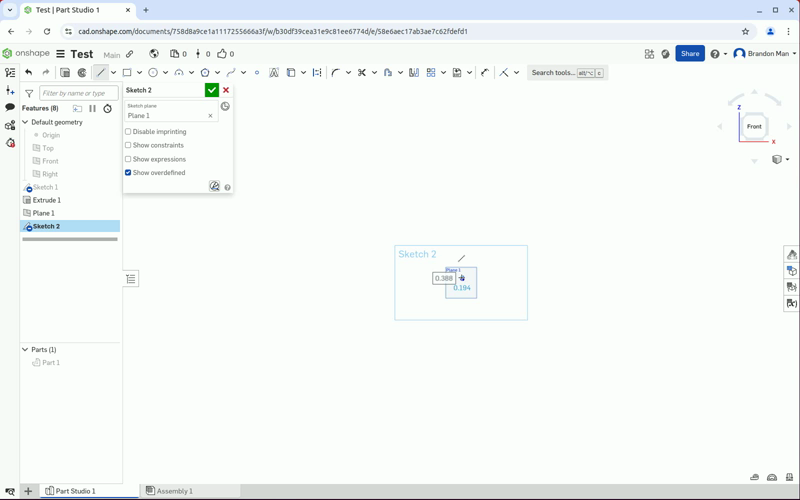
scroll(6)
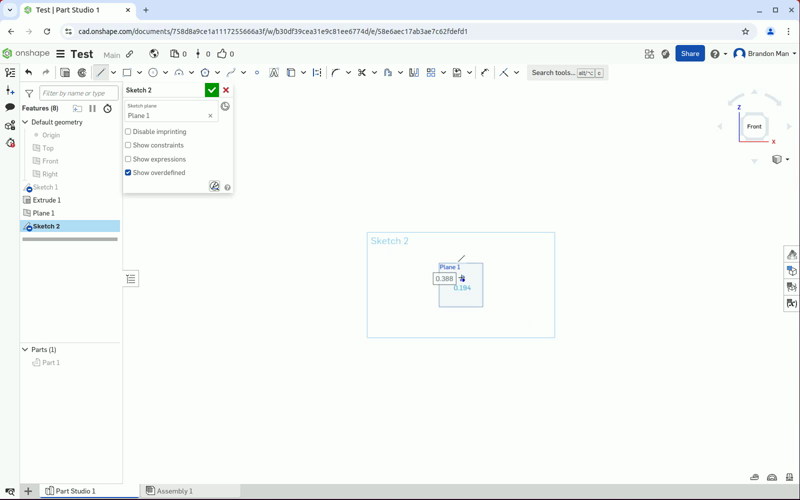
scroll(6)
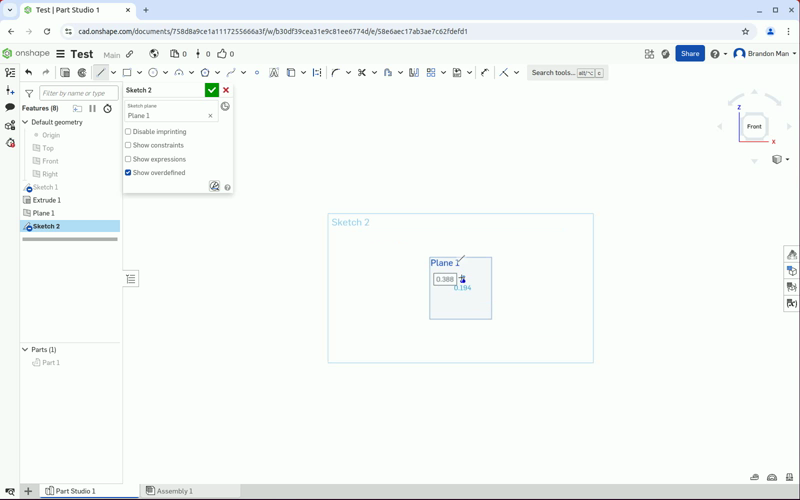
scroll(6)
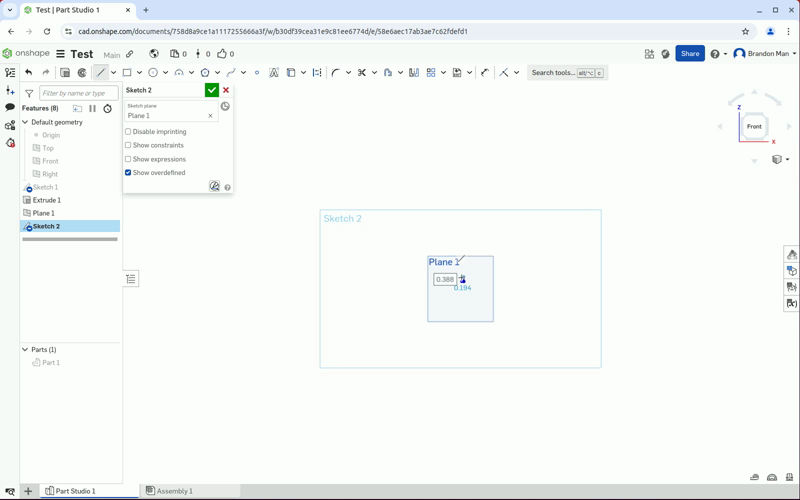
scroll(6)
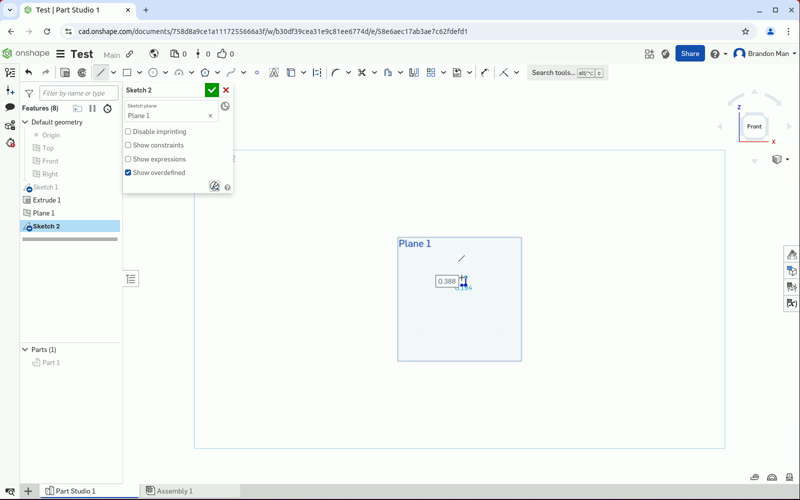
scroll(6)
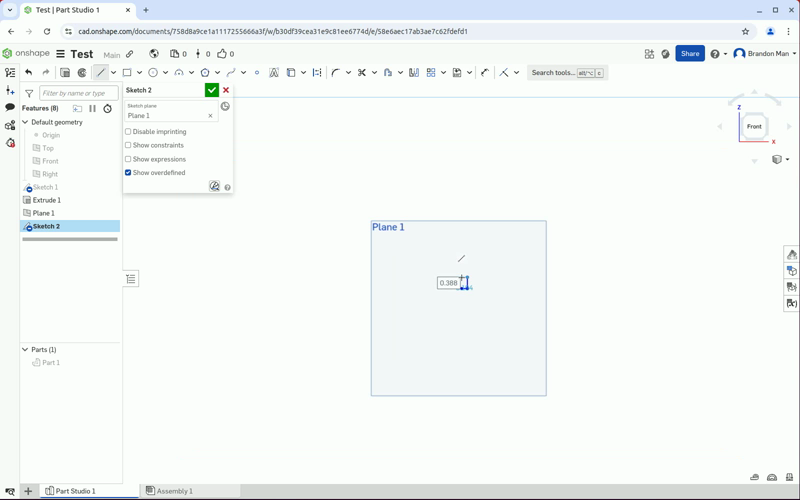
scroll(6)
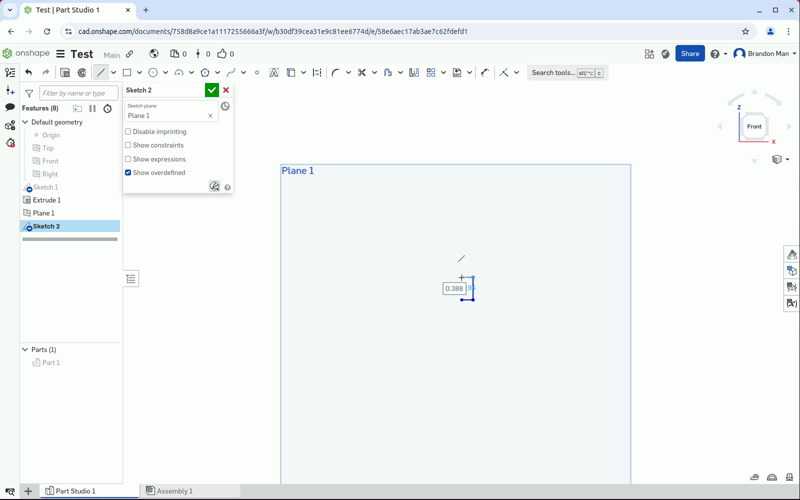
click(461, 277)
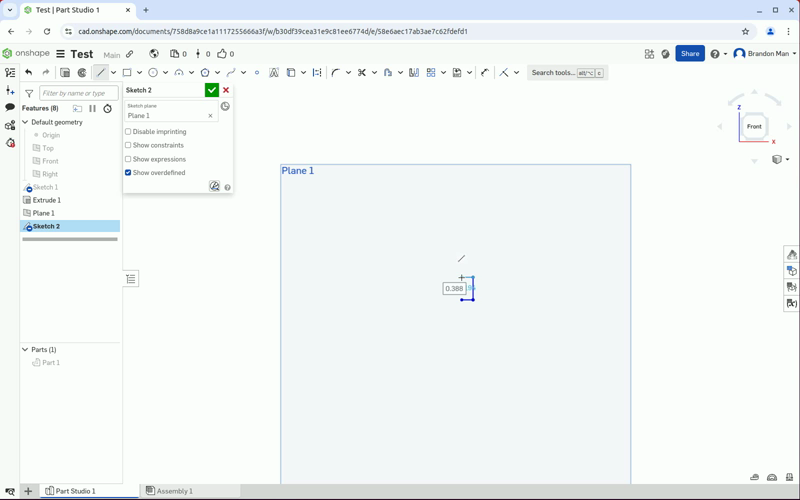
scroll(-6)
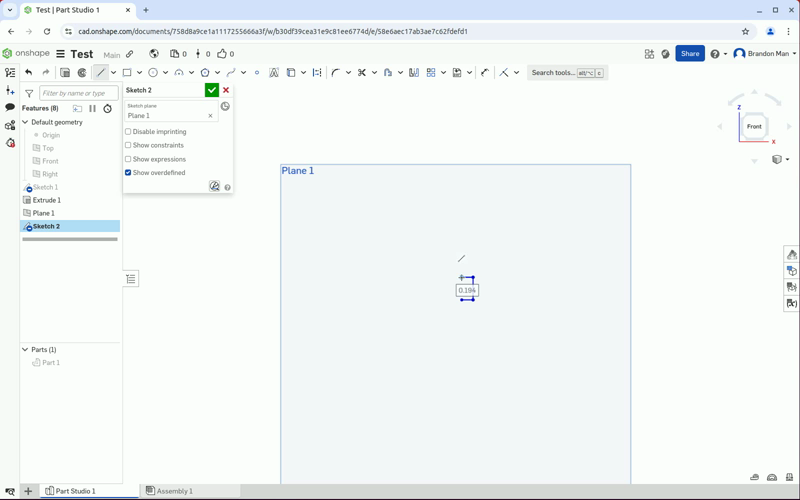
scroll(-6)
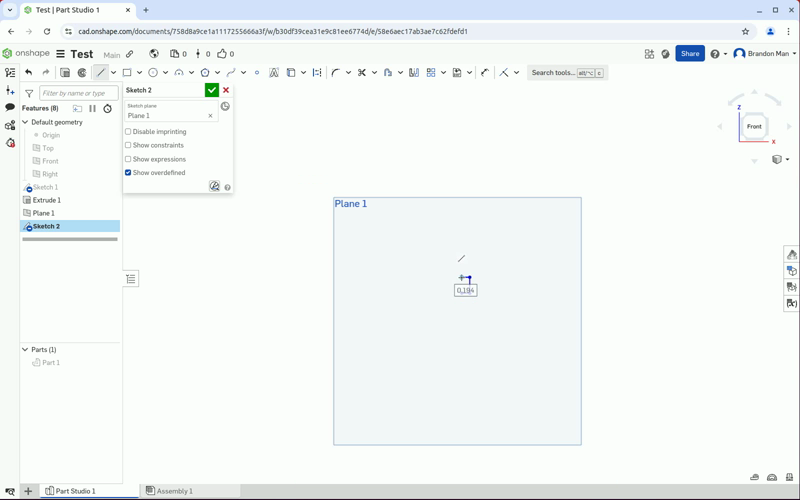
scroll(-6)
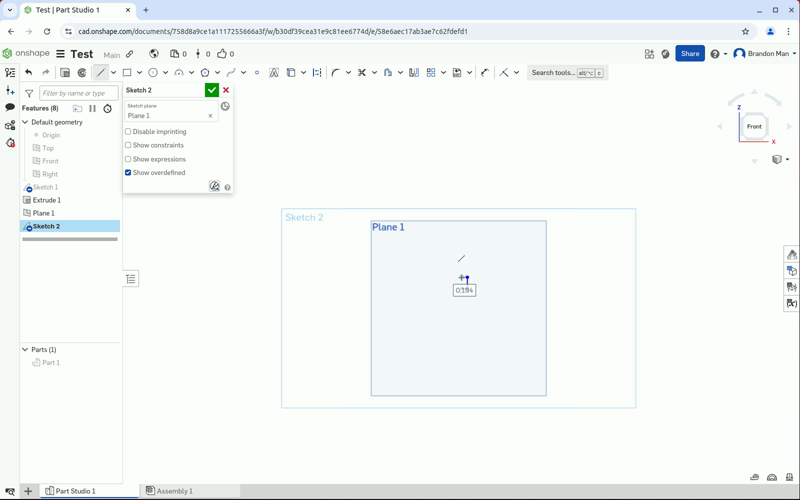
scroll(-6)
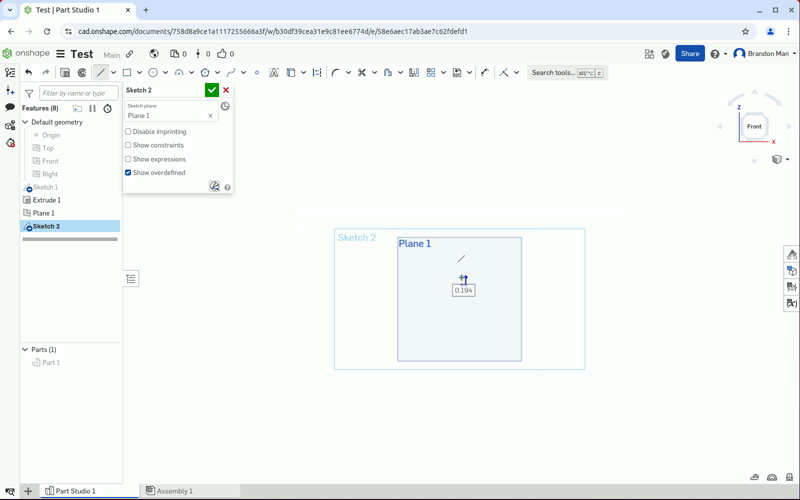
scroll(-6)
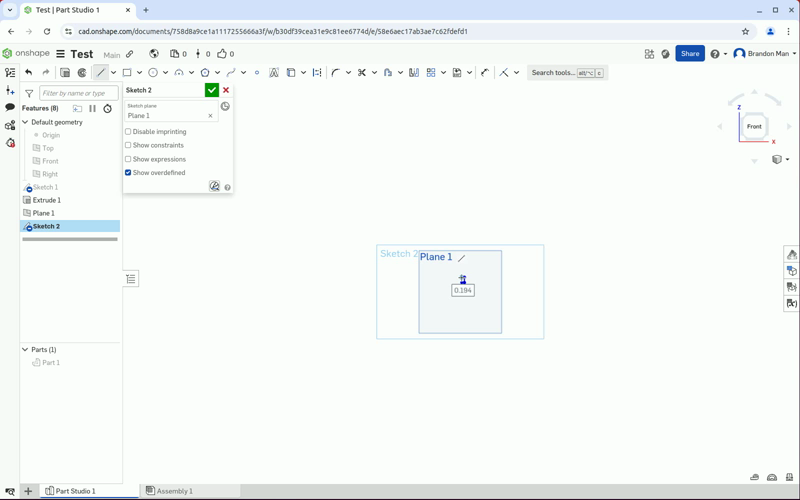
scroll(-6)
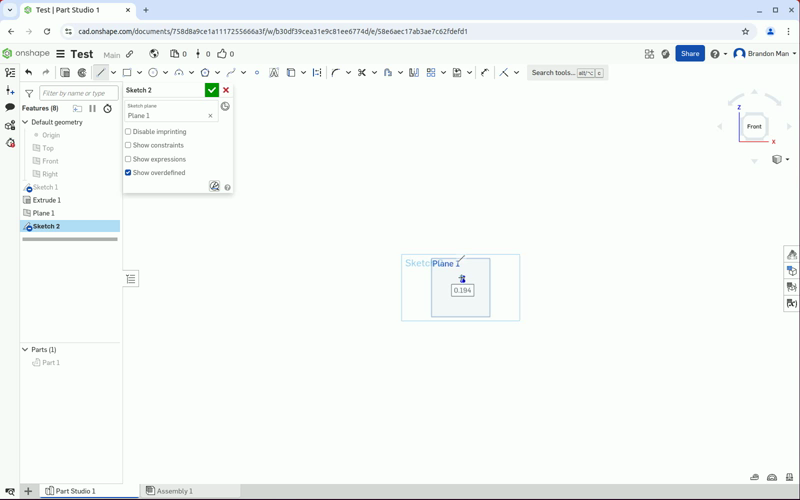
scroll(-6)
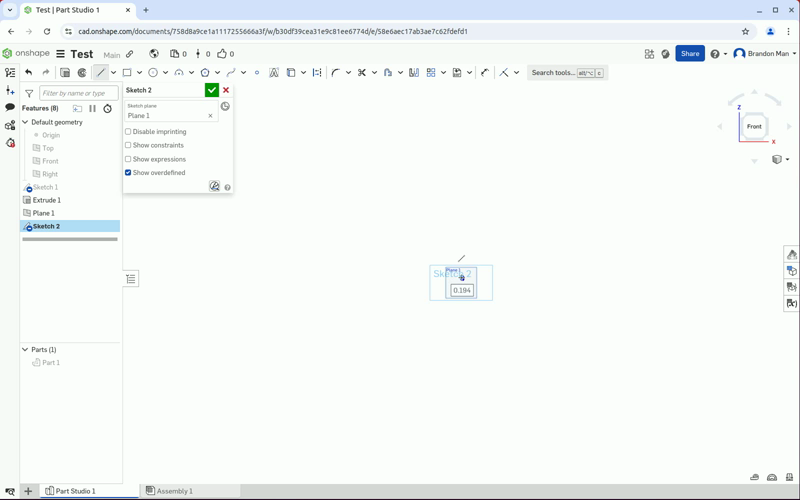
key_up(shift)
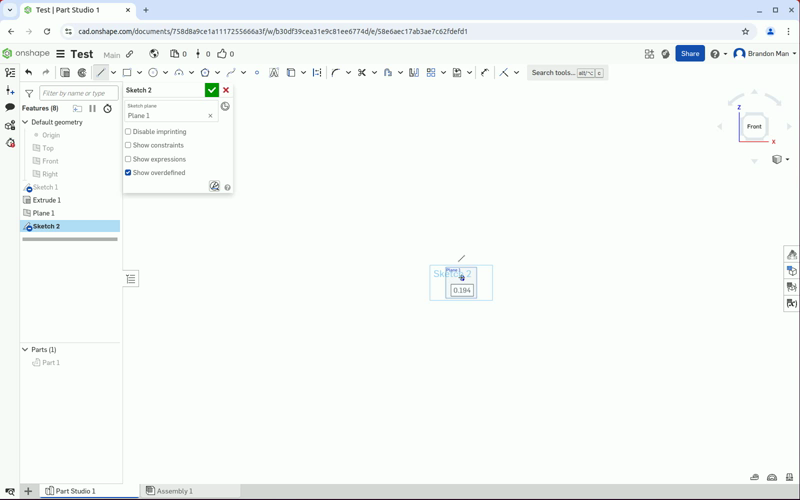
mouse_move(492, 277)
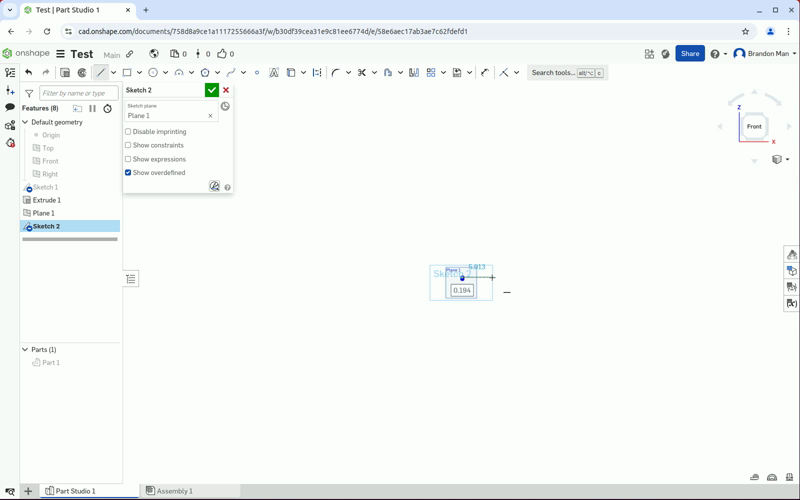
key_down(shift)
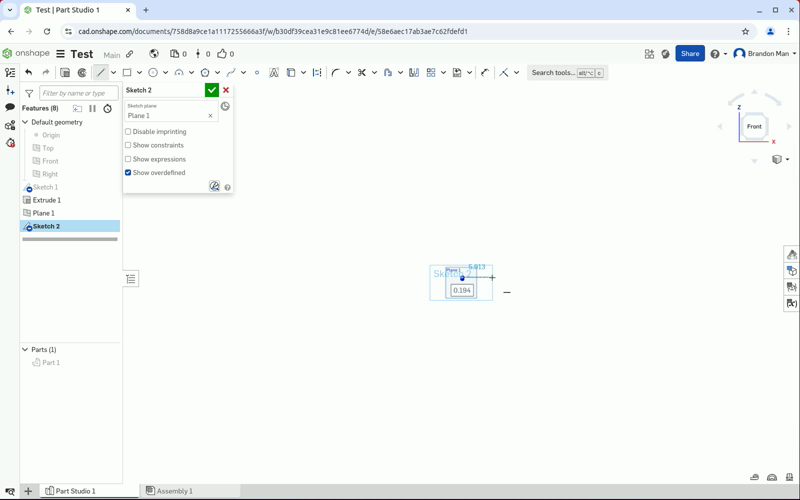
mouse_move(461, 279)
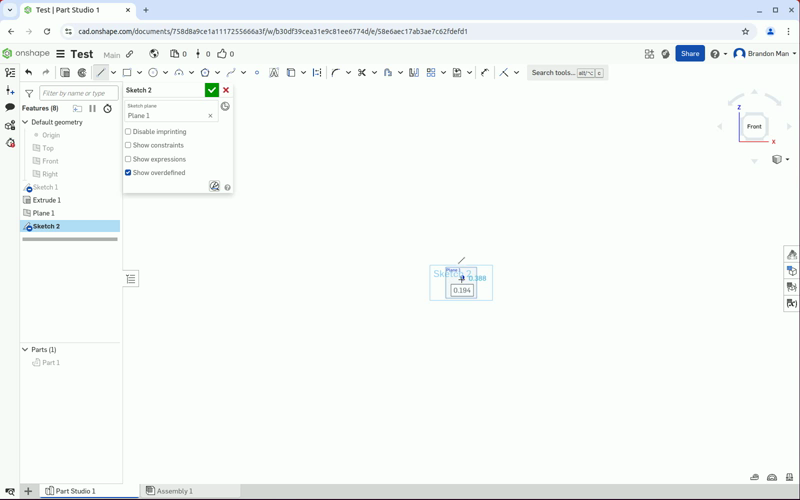
scroll(6)
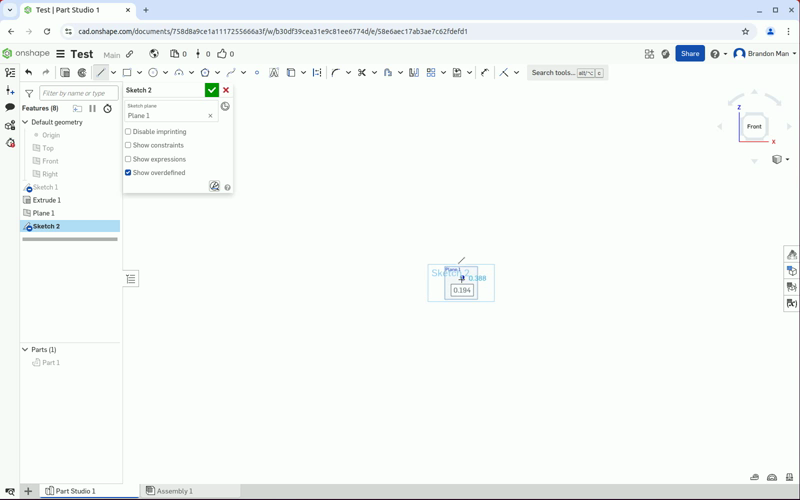
scroll(6)
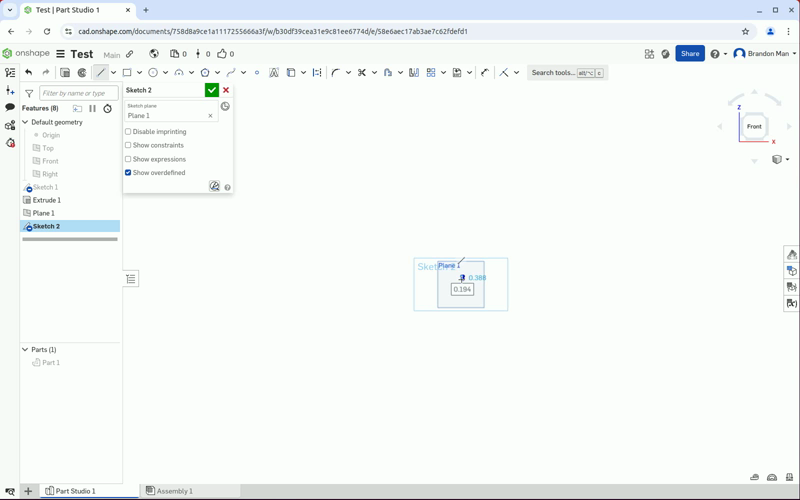
scroll(6)
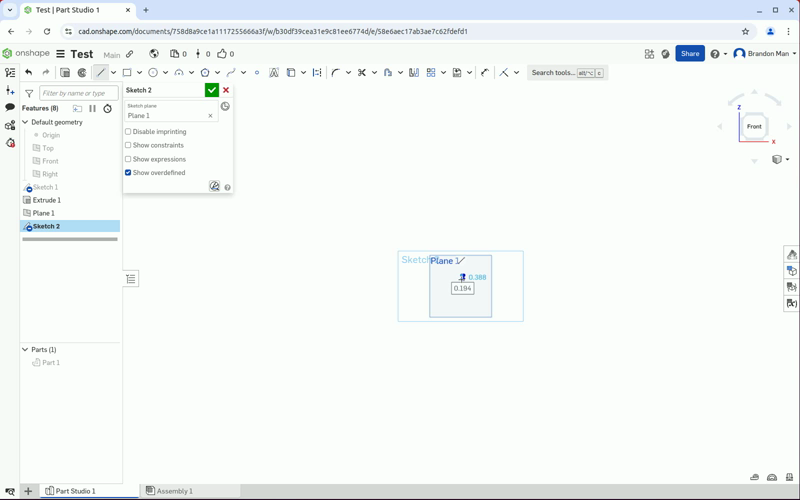
scroll(6)
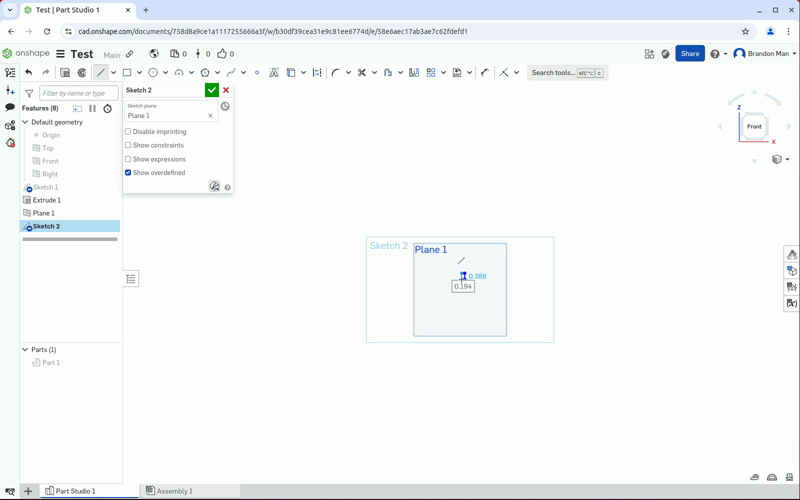
scroll(6)
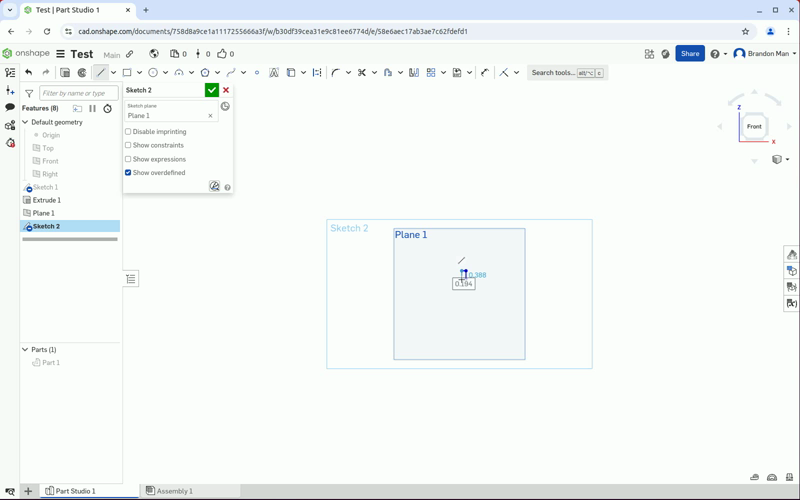
scroll(6)
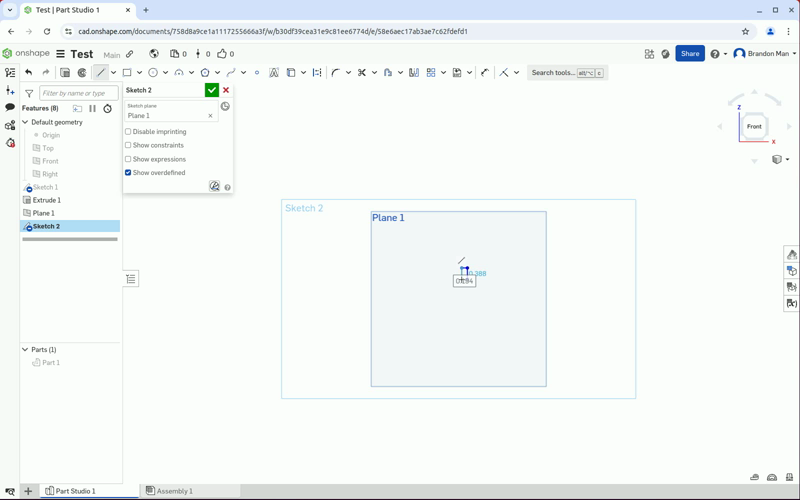
scroll(6)
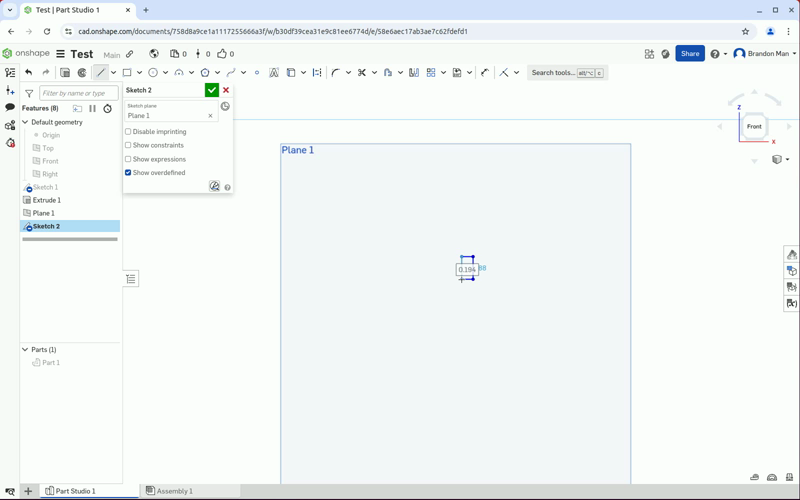
key_up(shift)
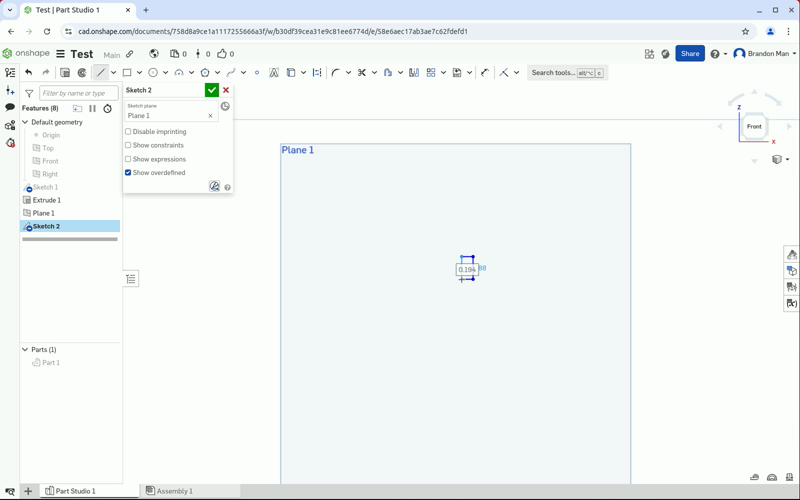
click(461, 279)
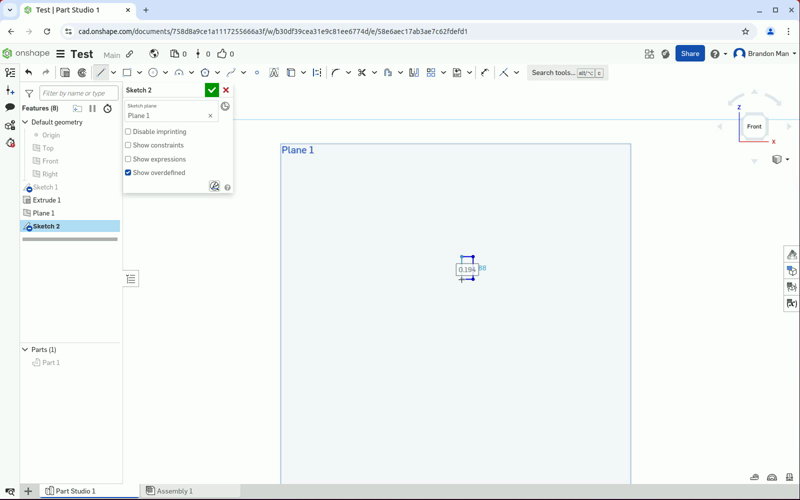
scroll(-6)
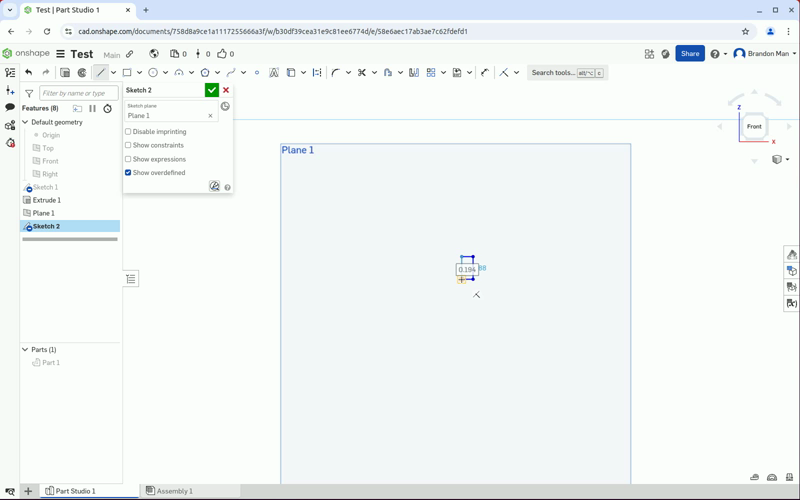
scroll(-6)
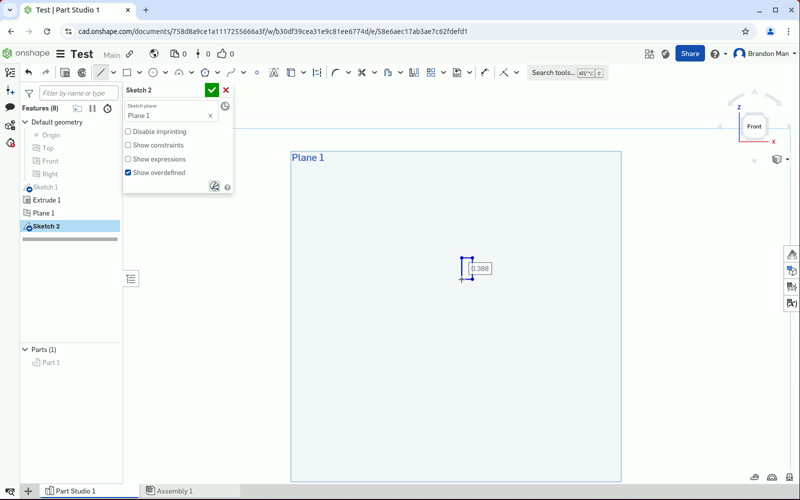
scroll(-6)
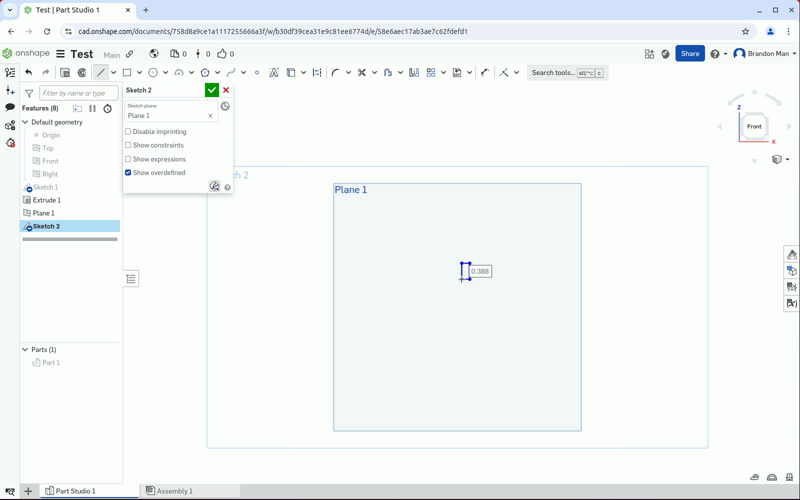
scroll(-6)
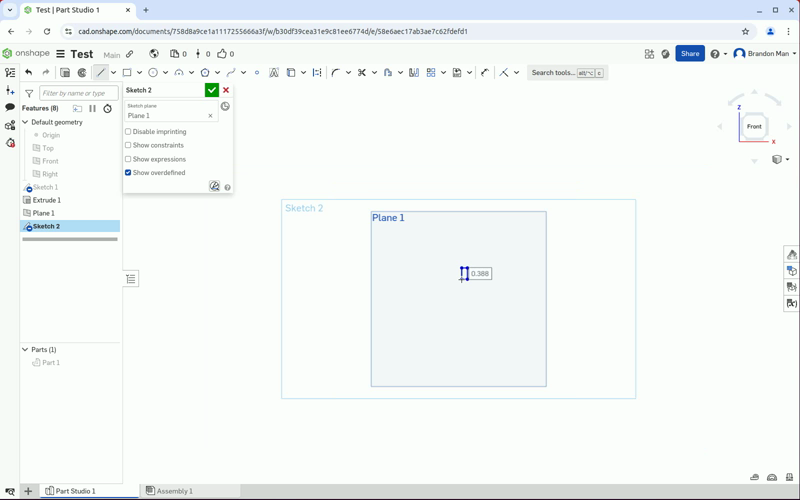
scroll(-6)
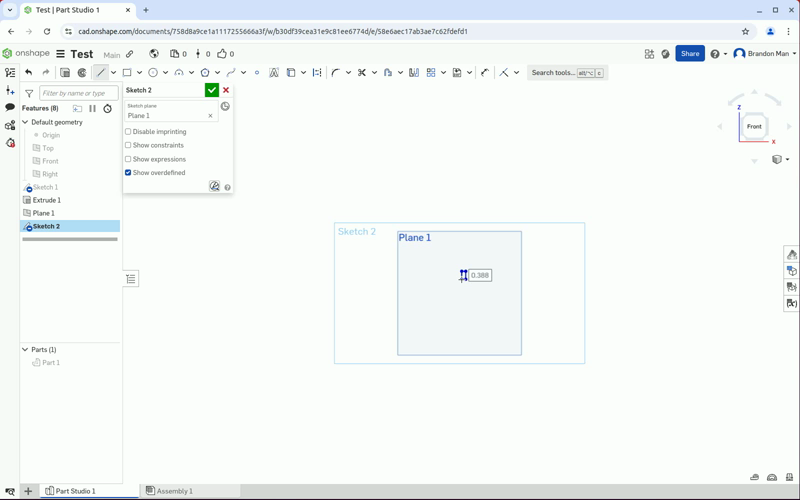
scroll(-6)
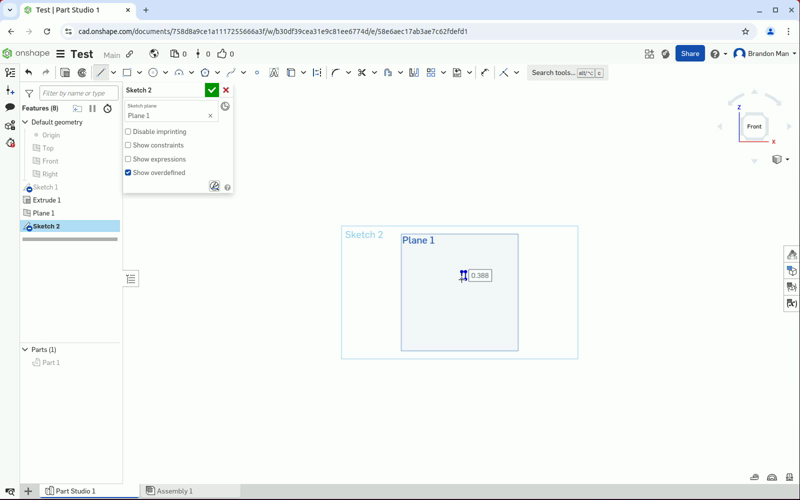
scroll(-6)
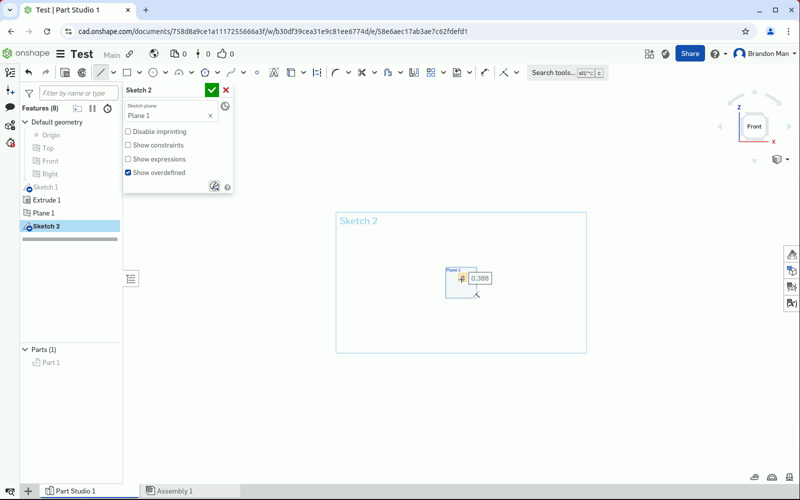
key(esc)
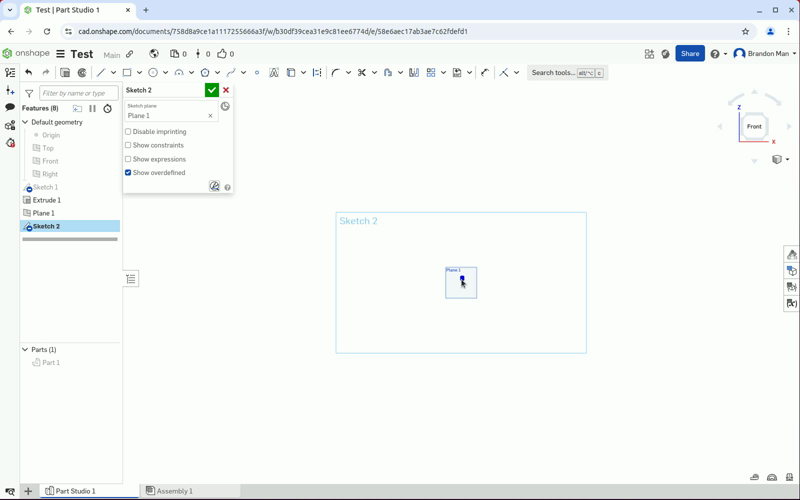
mouse_move(462, 277)
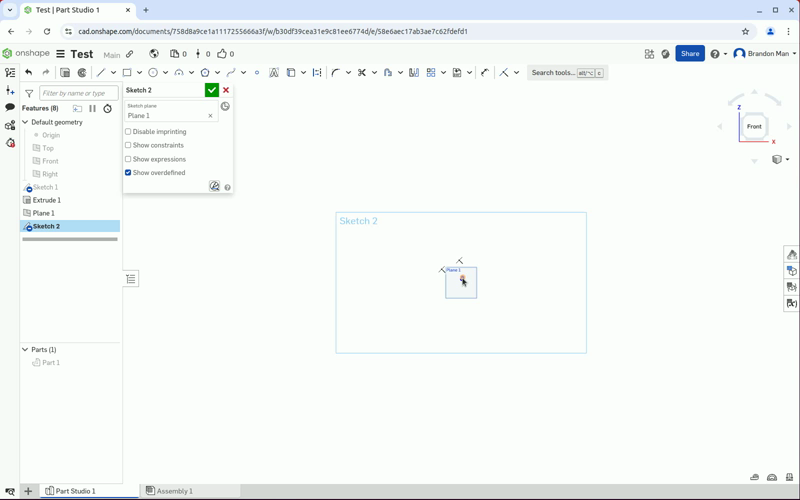
scroll(6)
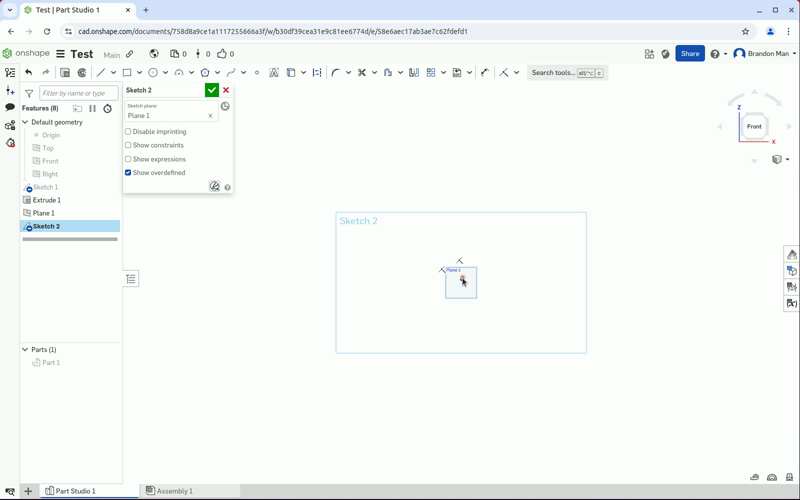
scroll(6)
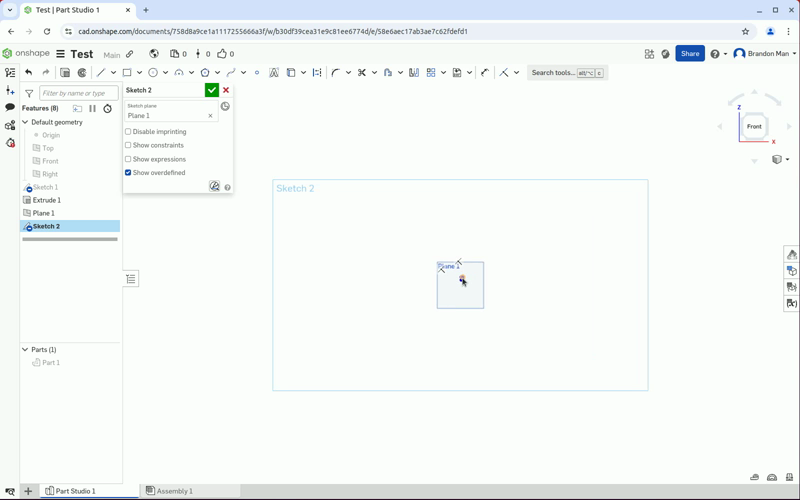
scroll(6)
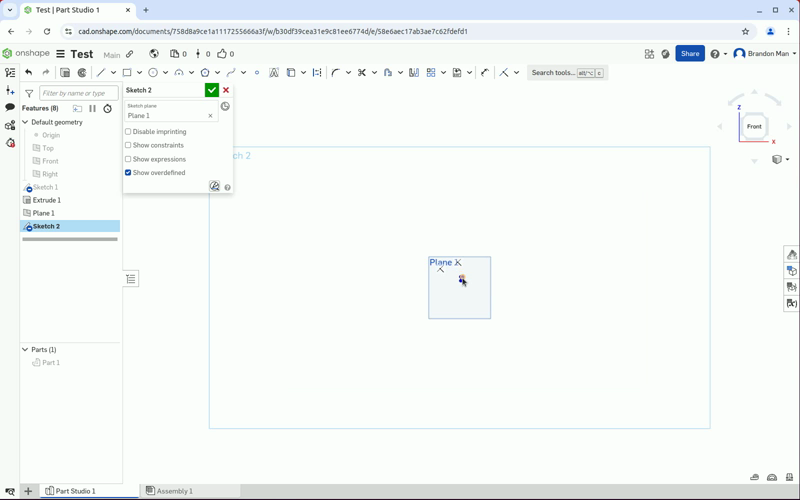
scroll(6)
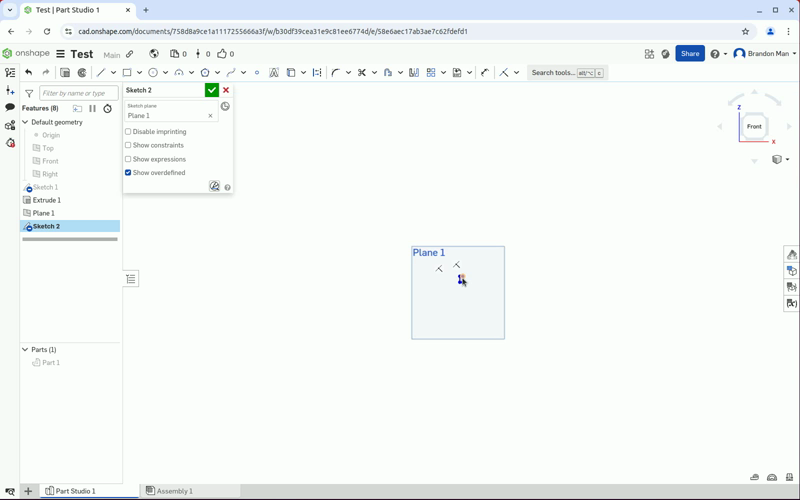
scroll(6)
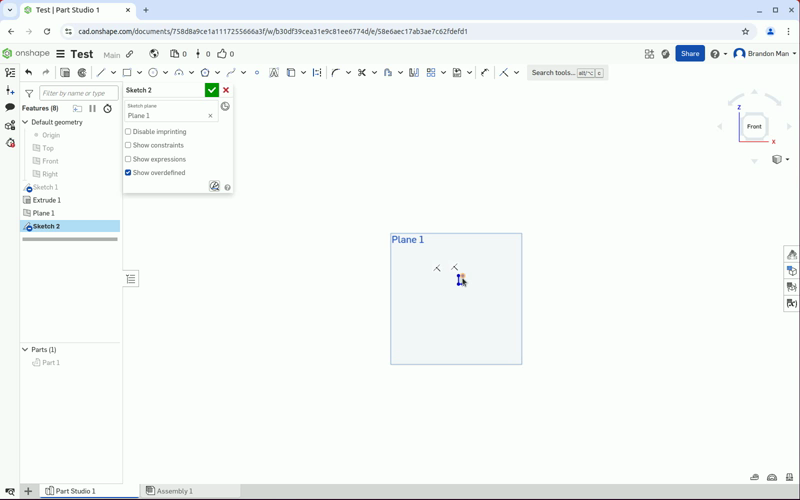
scroll(6)
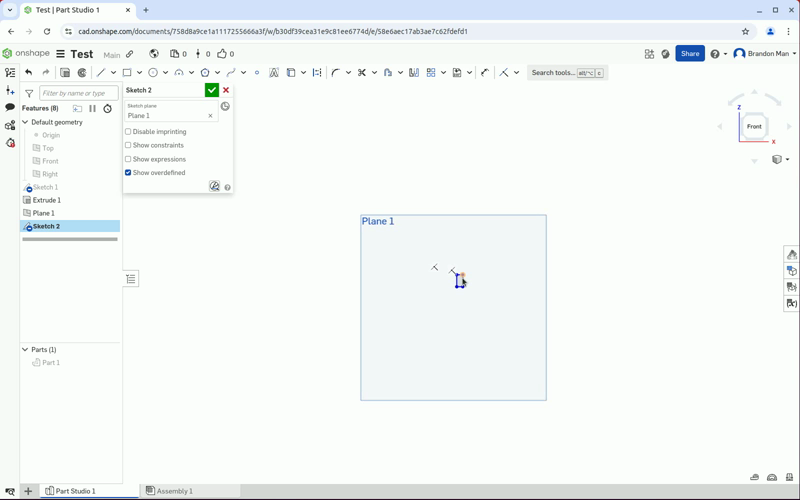
scroll(6)
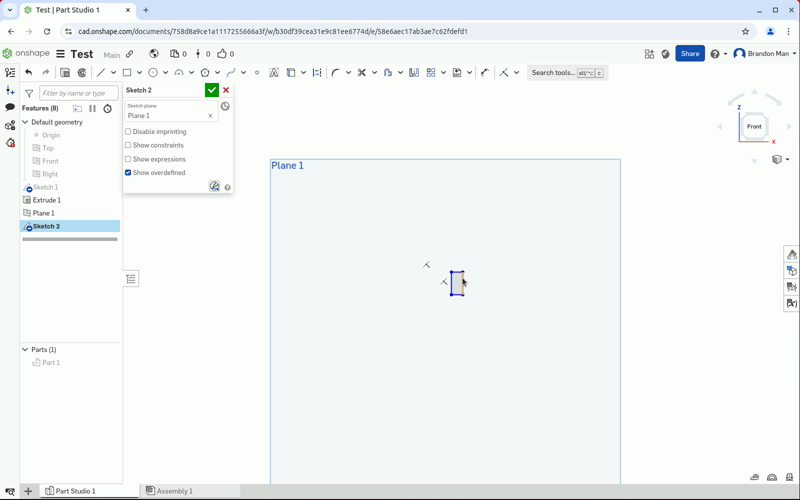
click(462, 277)
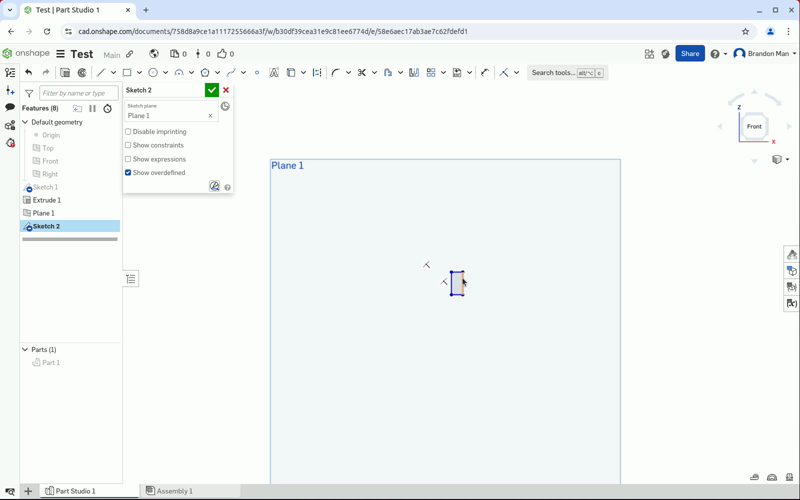
scroll(-6)
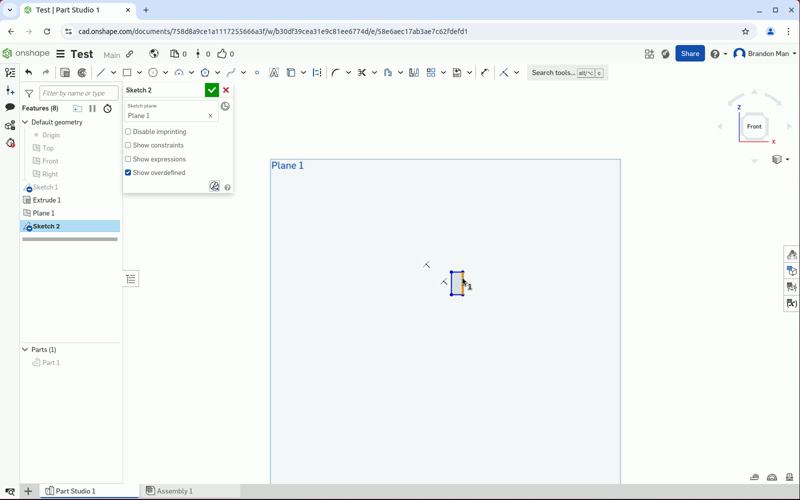
scroll(-6)
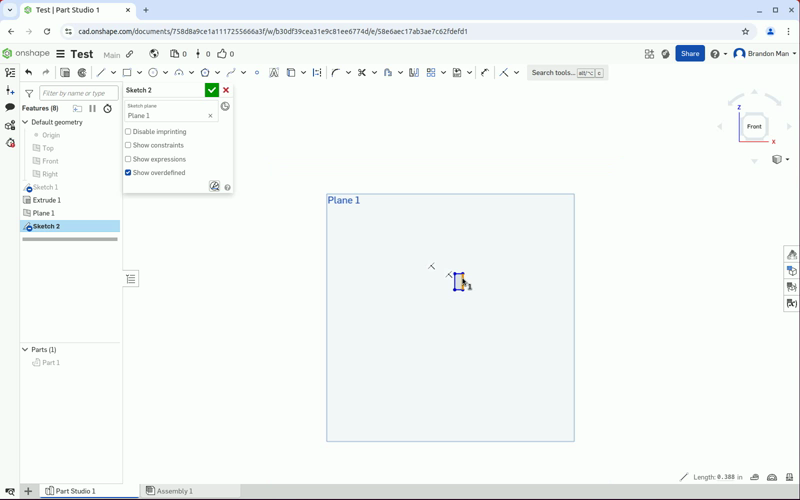
scroll(-6)
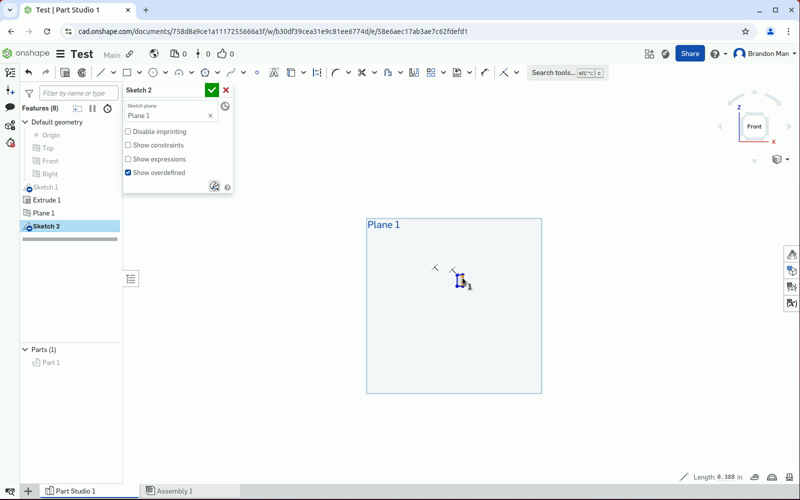
scroll(-6)
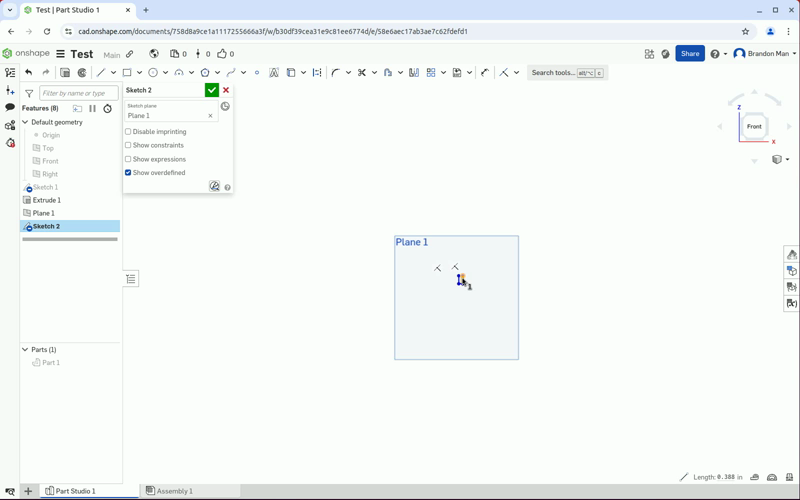
scroll(-6)
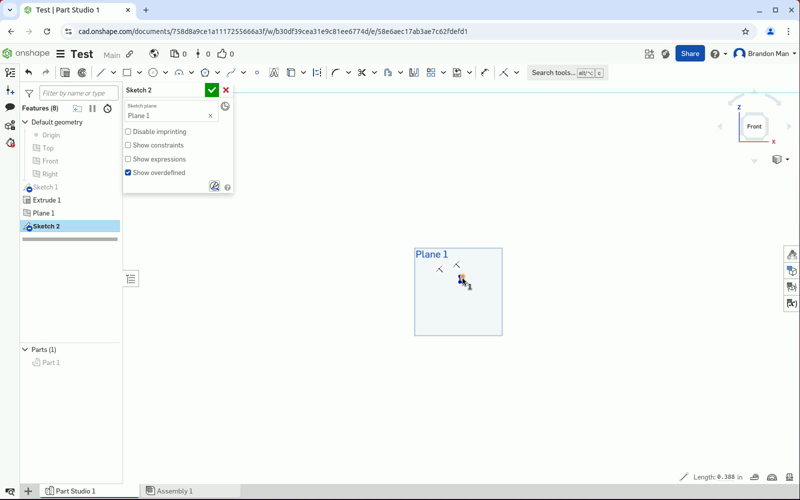
scroll(-6)
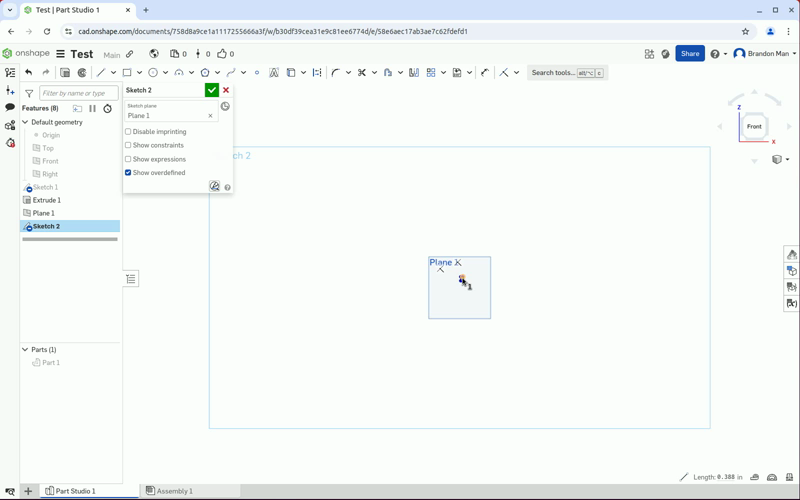
scroll(-6)
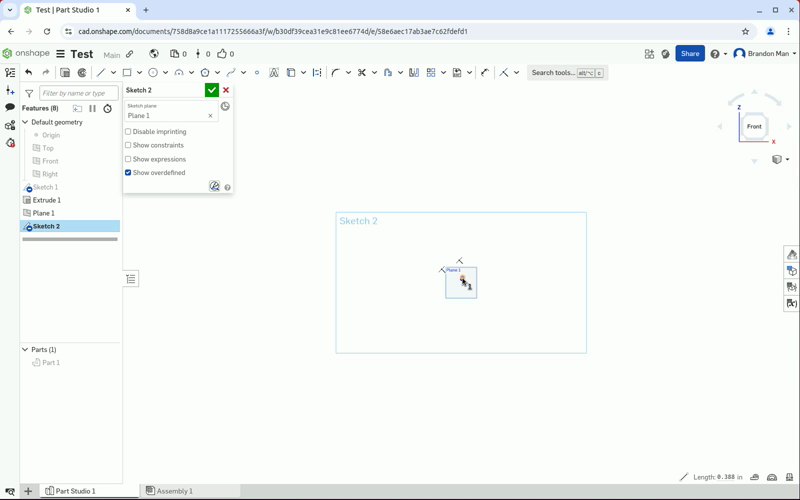
mouse_move(73, 352)
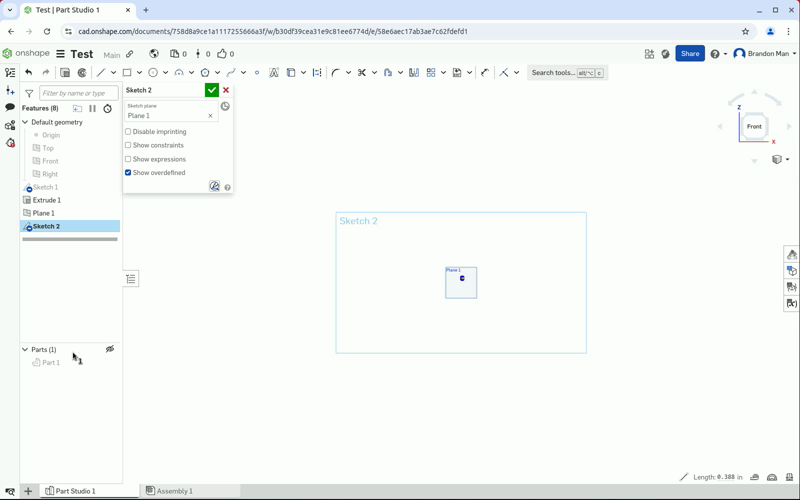
key(shift+y)
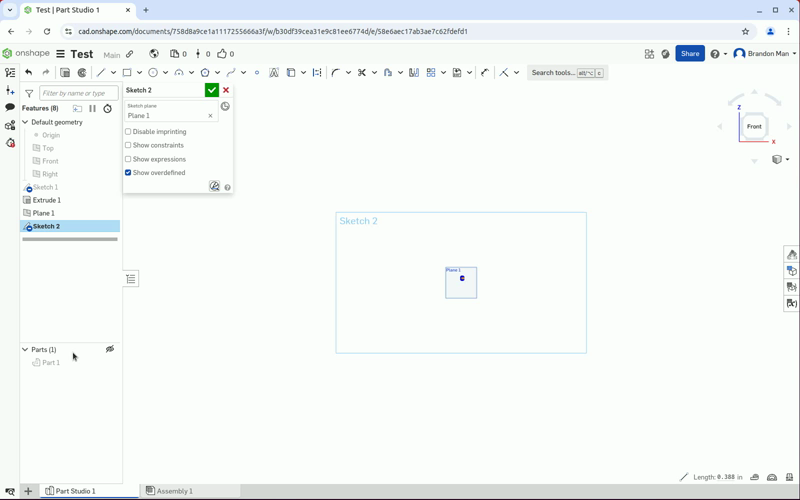
key(shift+e)
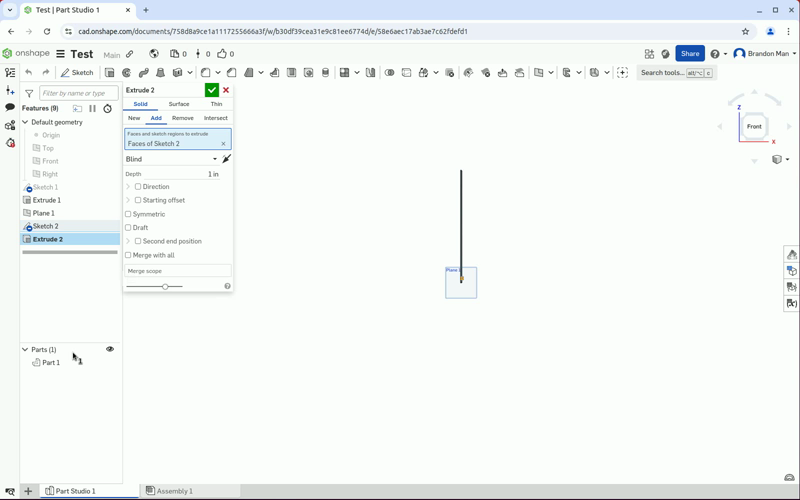
mouse_move(143, 106)
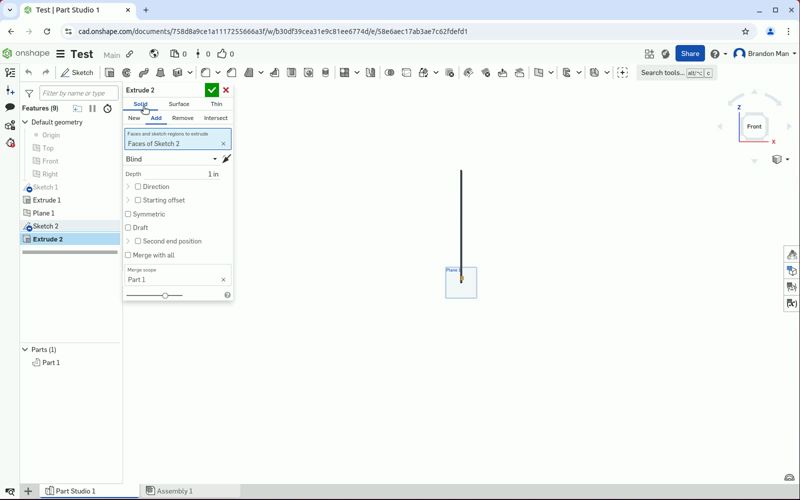
click(143, 106)
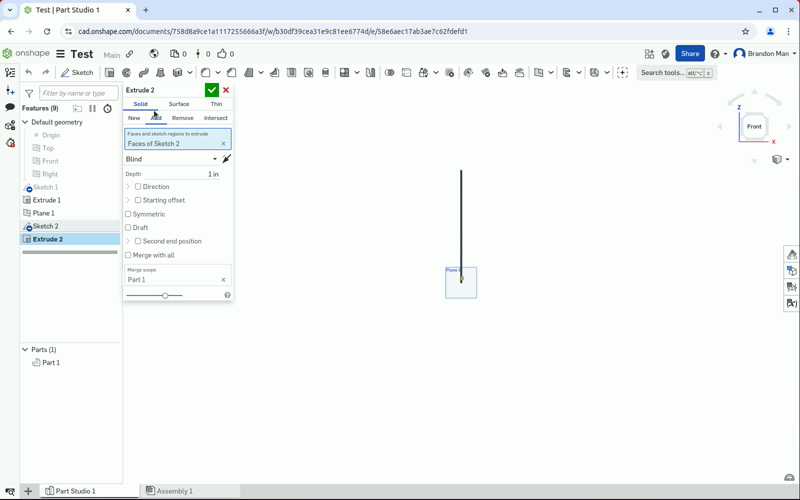
mouse_move(186, 120)
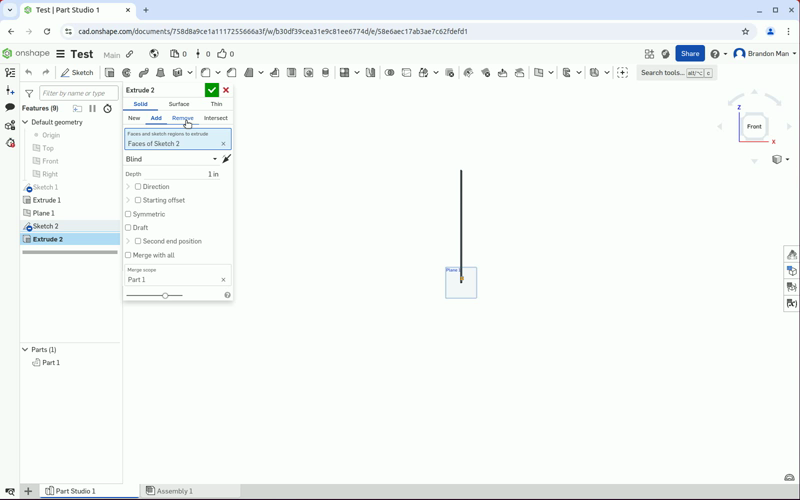
click(186, 120)
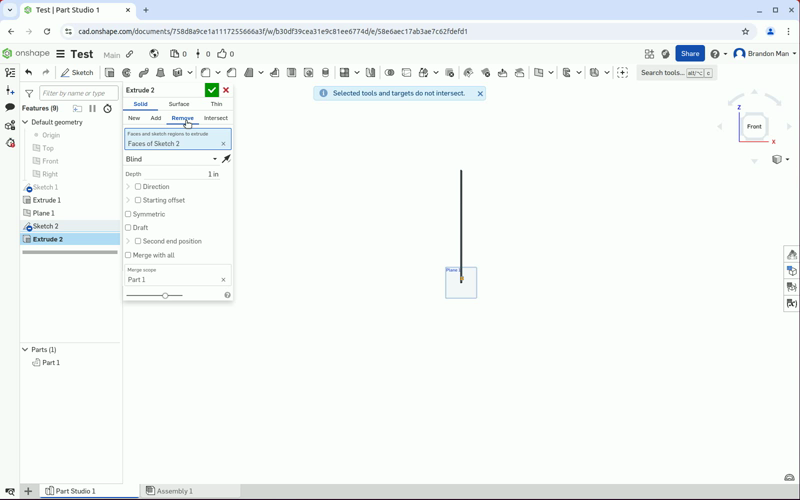
key(tab, 4)
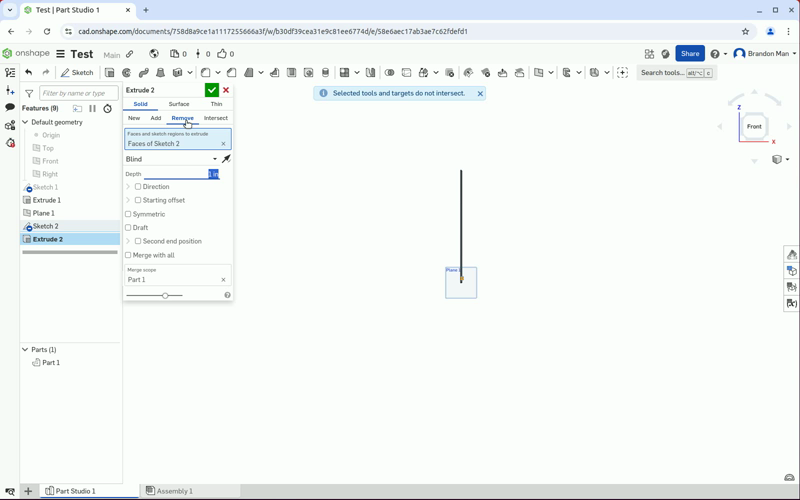
text(4.574)
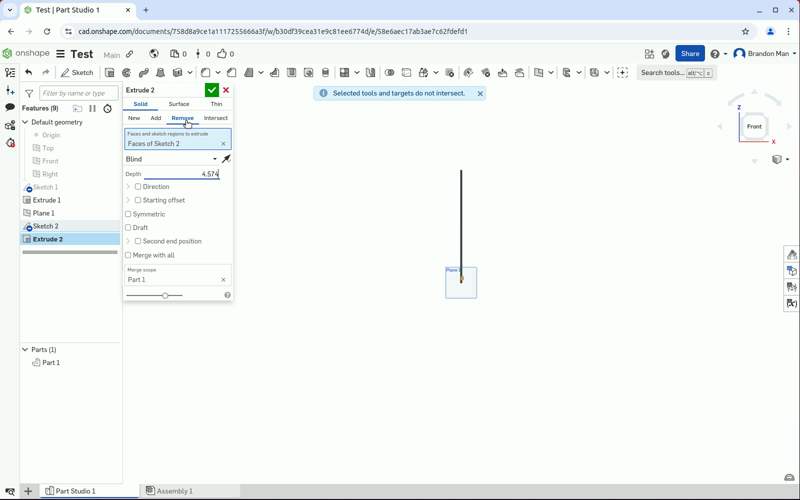
key(tab, 6)
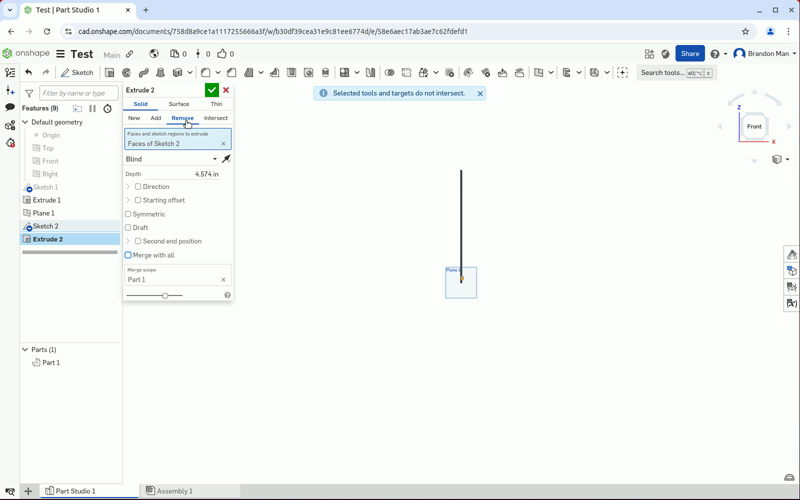
key(space)
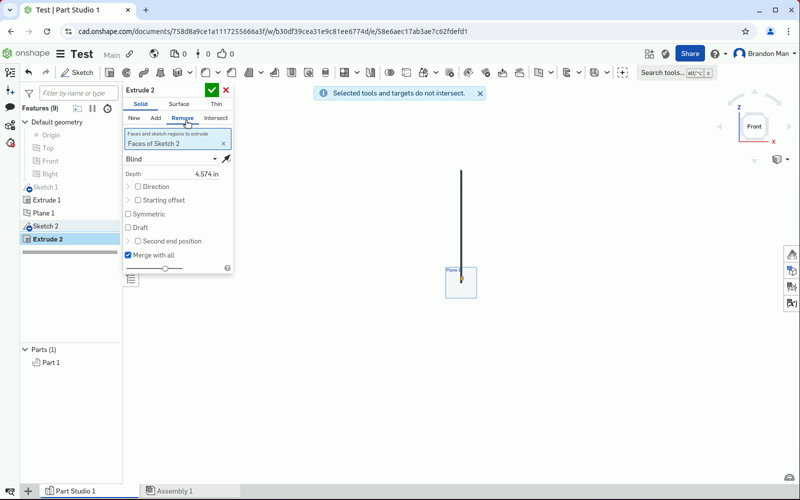
key(enter)
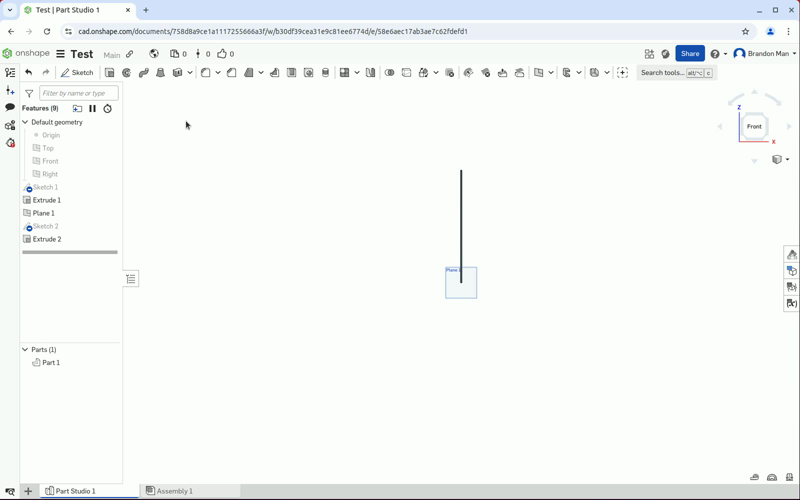
key(shift+h)
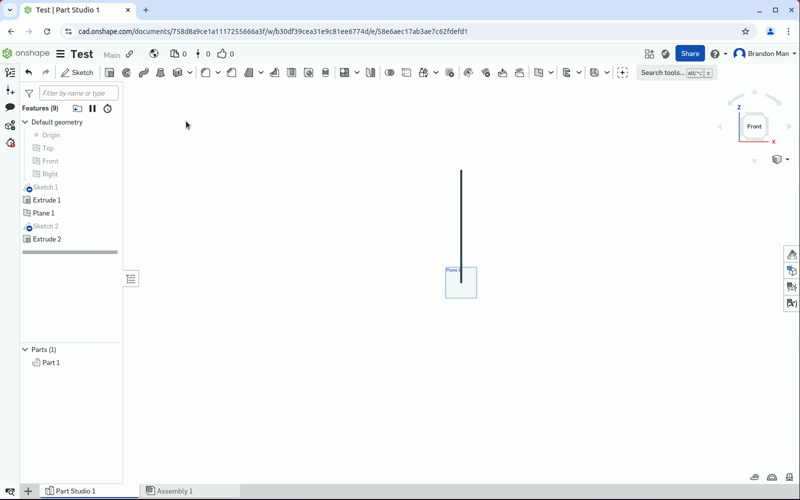
key(shift+h)
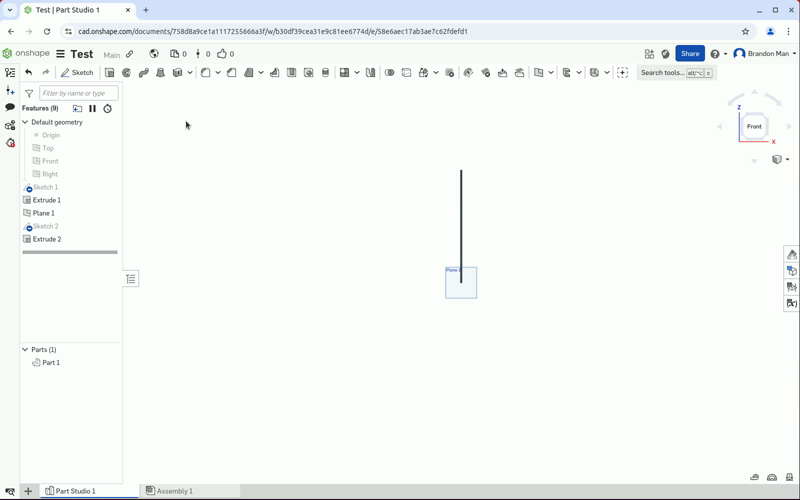
mouse_move(73, 189)
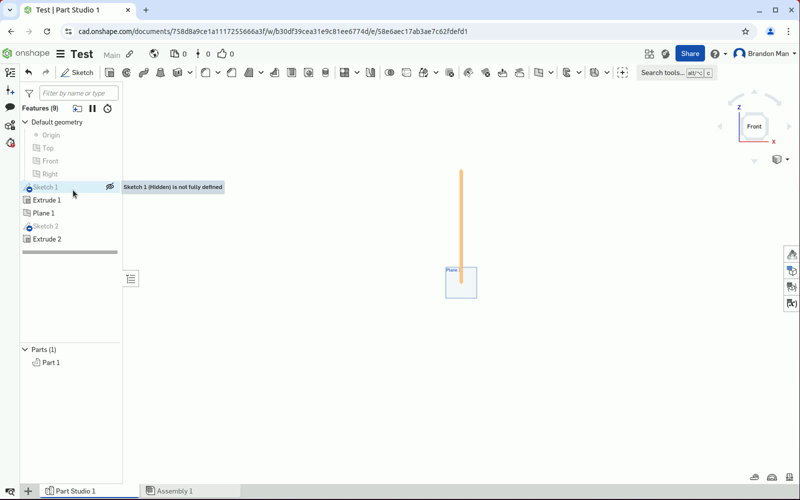
click(73, 189)
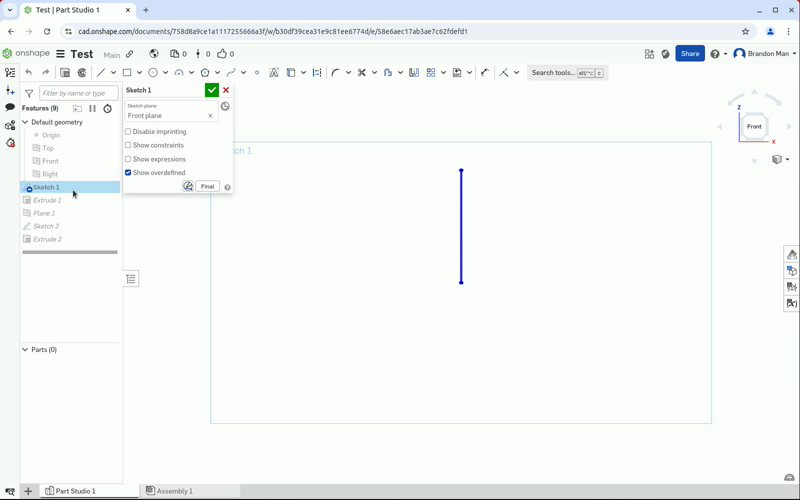
mouse_move(229, 92)
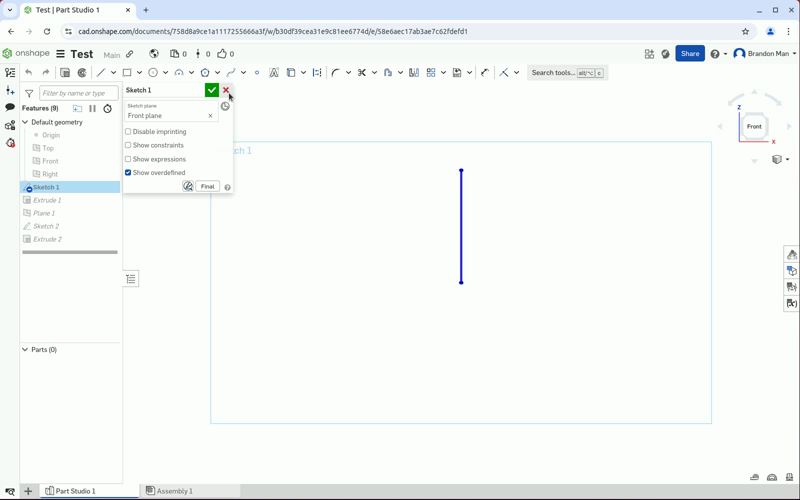
click(229, 92)
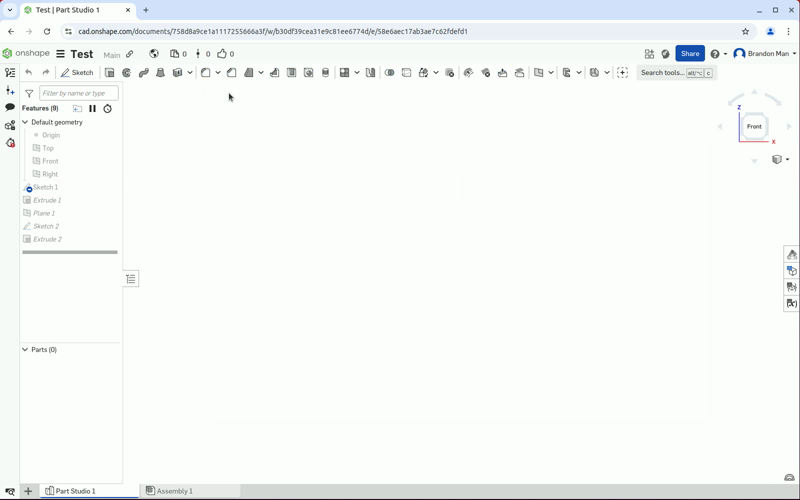
key(shift+s)
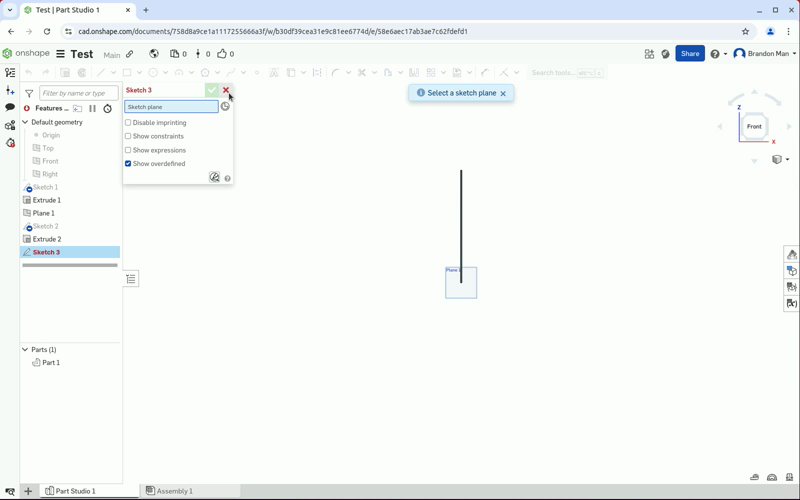
mouse_move(73, 215)
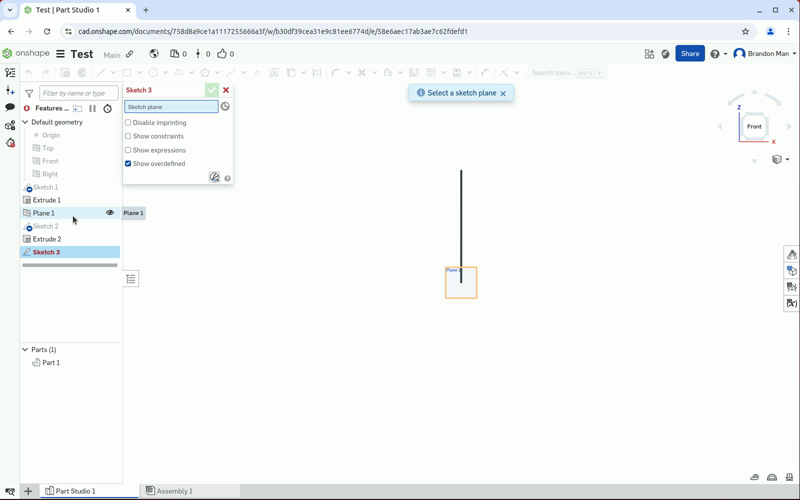
click(73, 215)
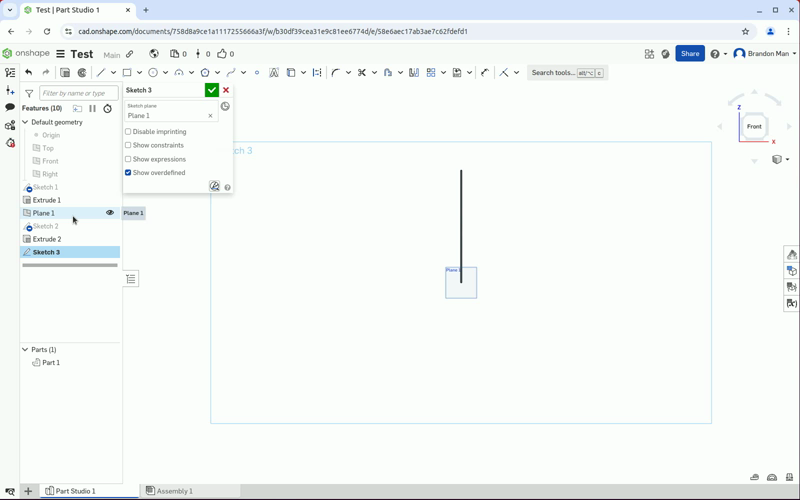
mouse_move(73, 352)
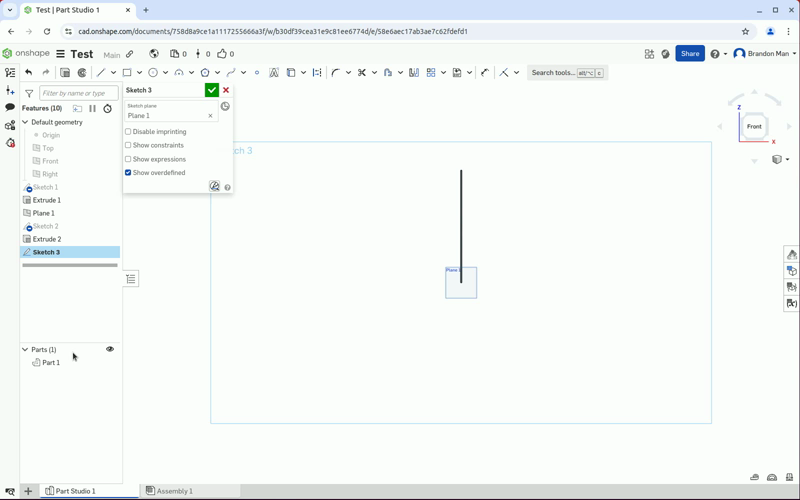
key(y)
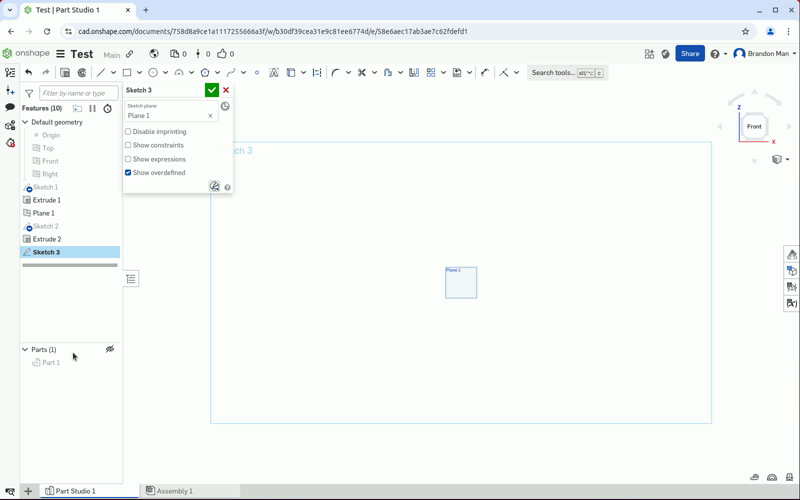
key(l)
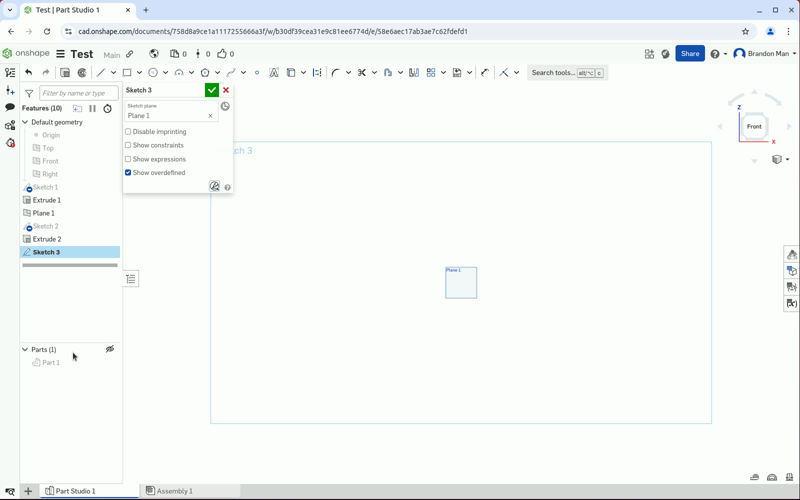
key_down(shift)
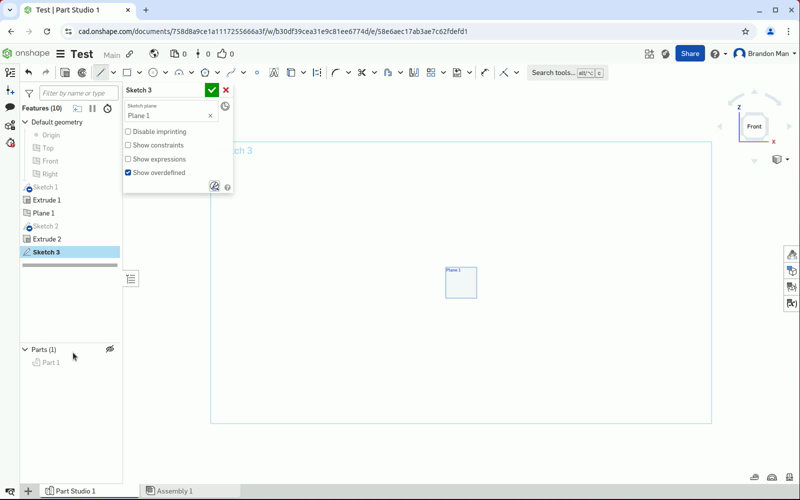
mouse_move(461, 228)
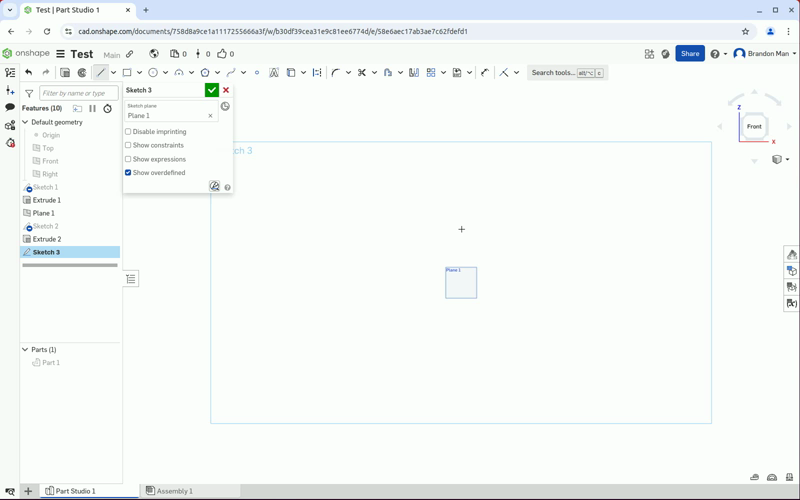
click(461, 228)
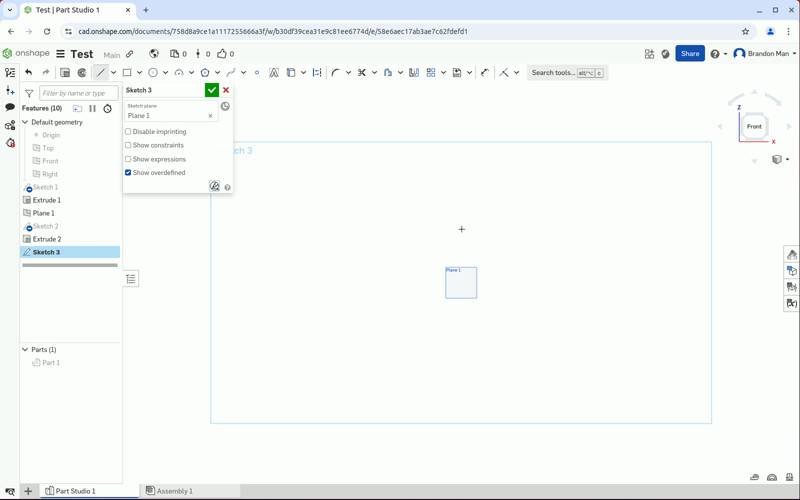
key_up(shift)
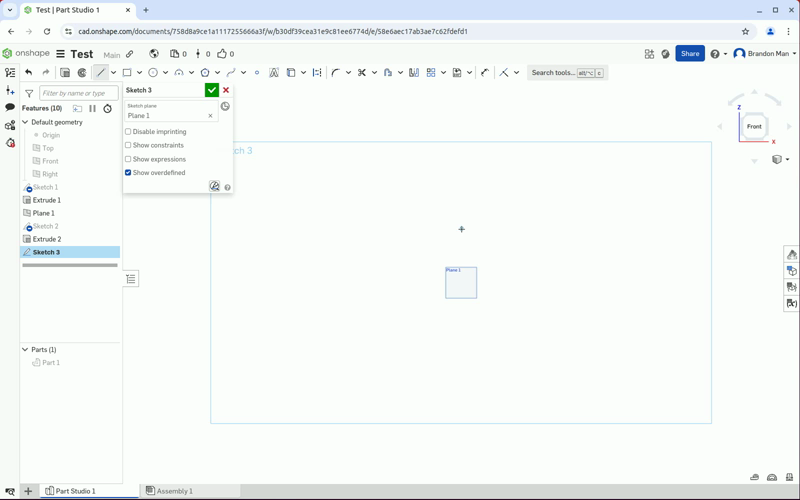
key_down(shift)
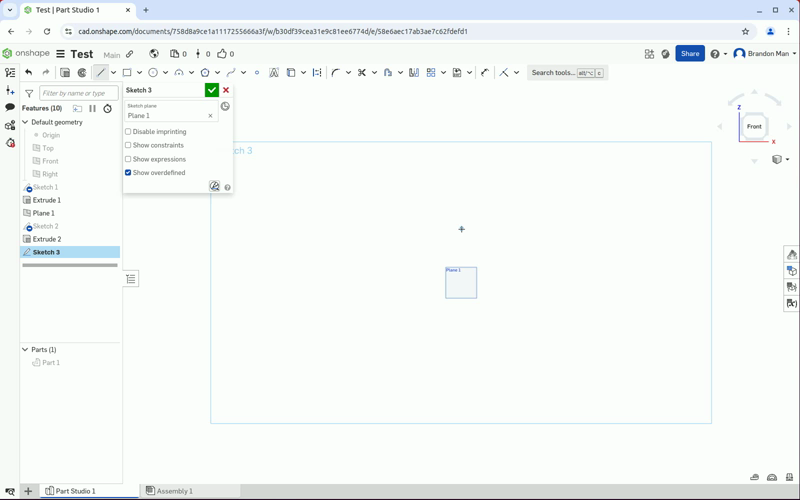
mouse_move(492, 228)
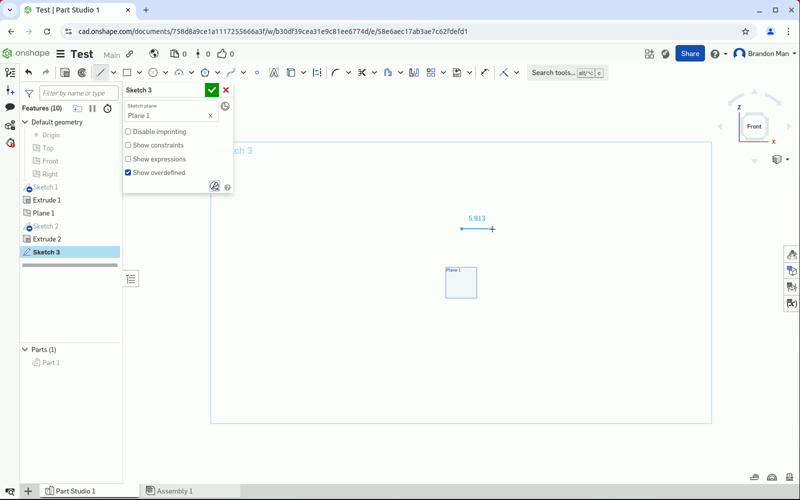
mouse_move(462, 228)
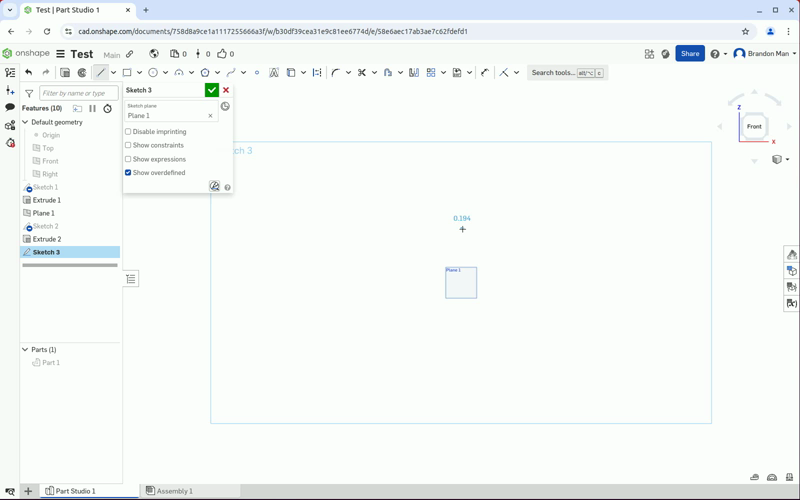
scroll(6)
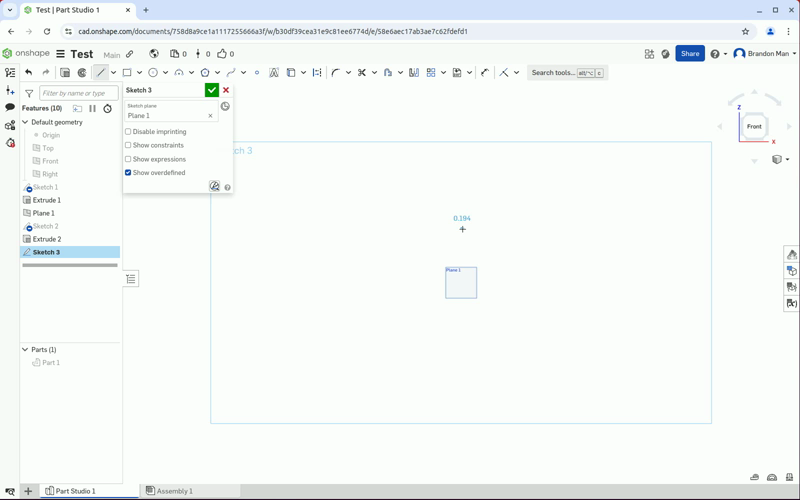
scroll(6)
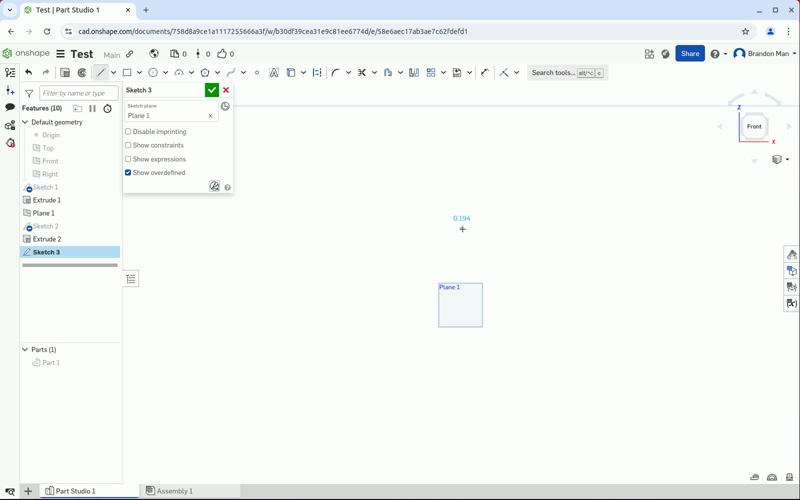
scroll(6)
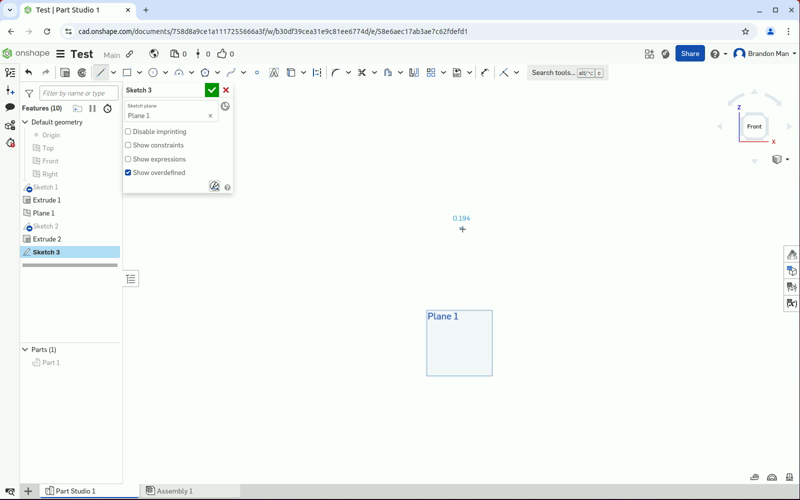
scroll(6)
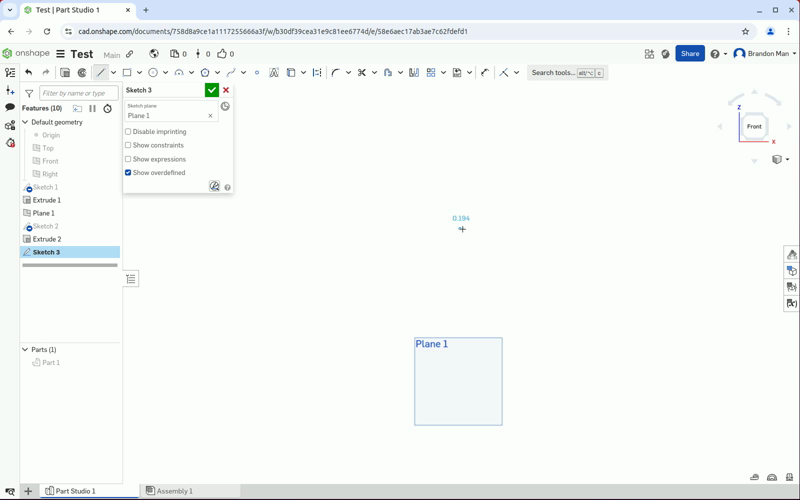
scroll(6)
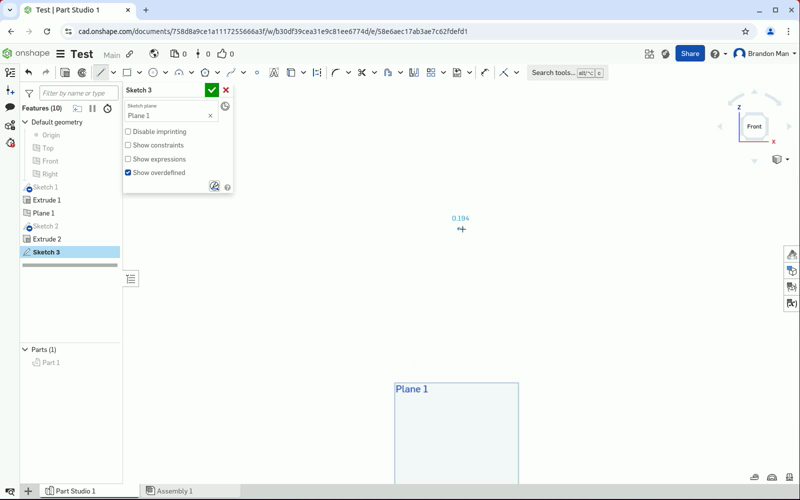
scroll(6)
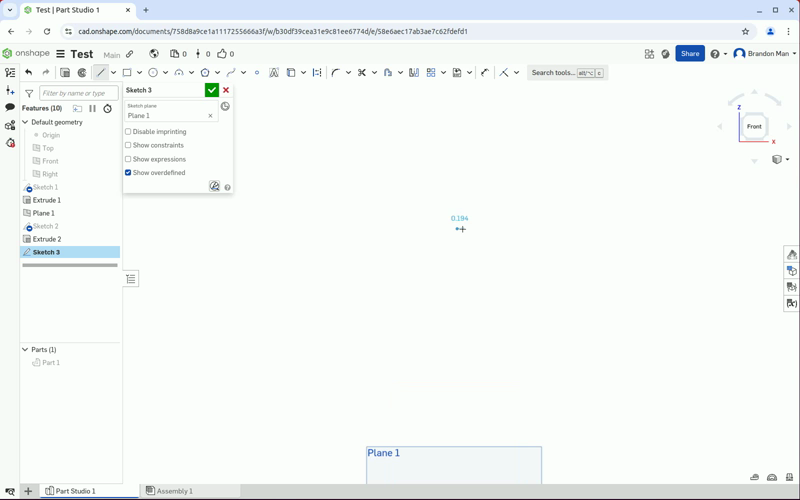
scroll(6)
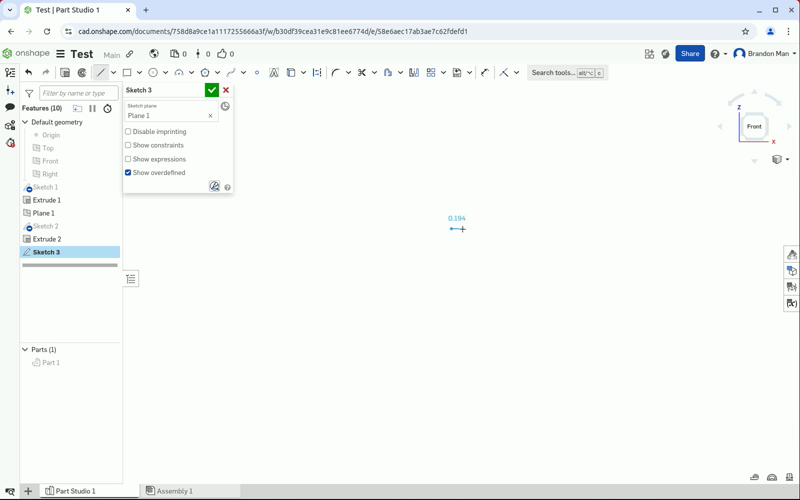
click(462, 228)
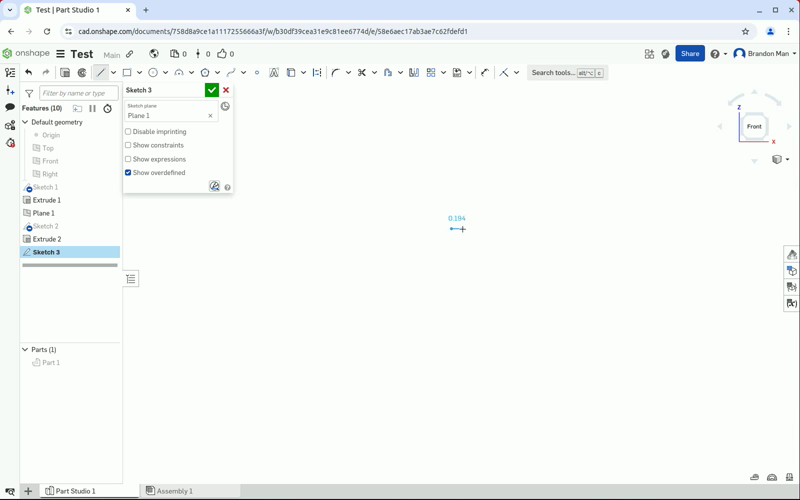
scroll(-6)
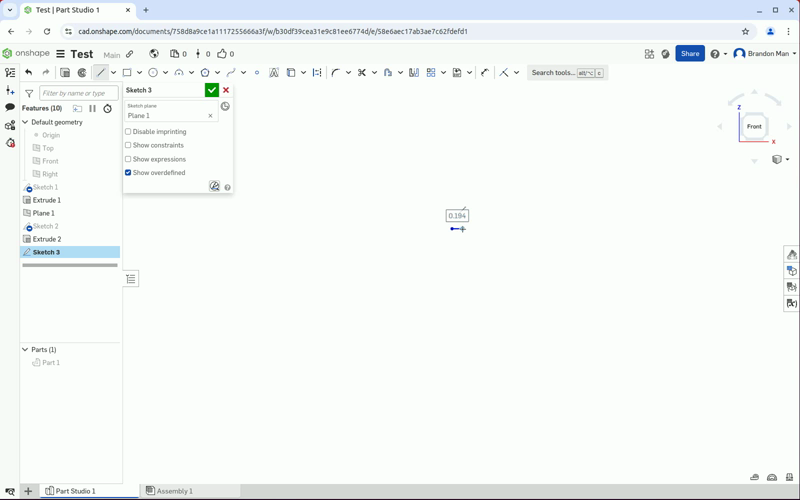
scroll(-6)
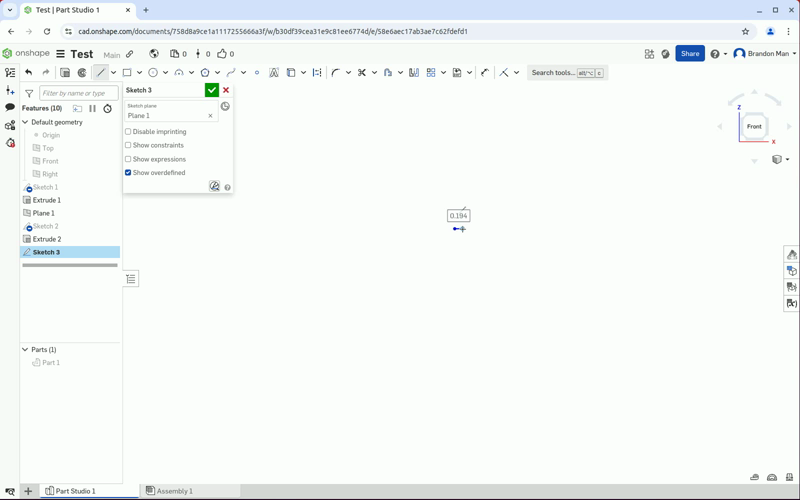
scroll(-6)
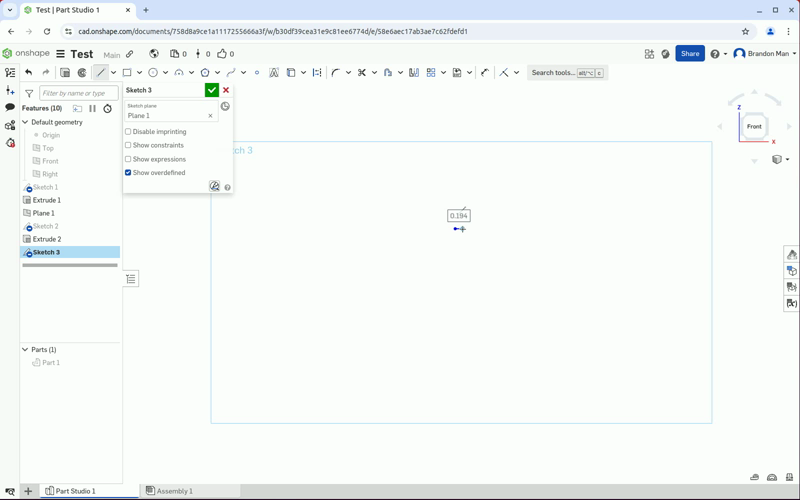
scroll(-6)
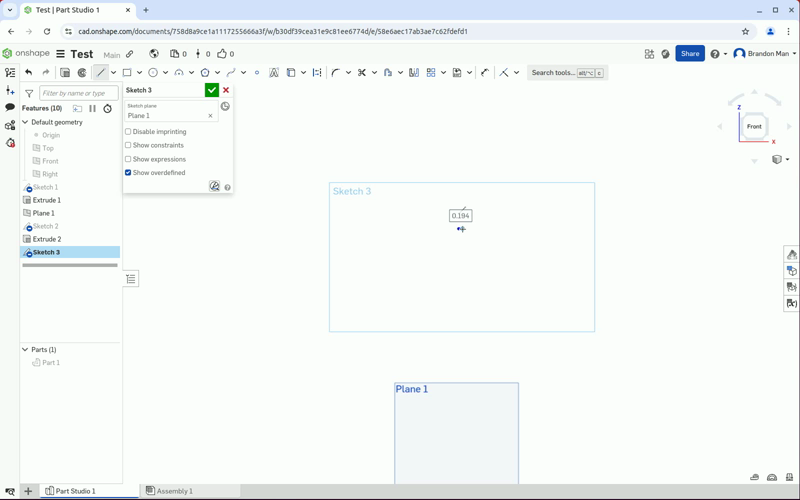
scroll(-6)
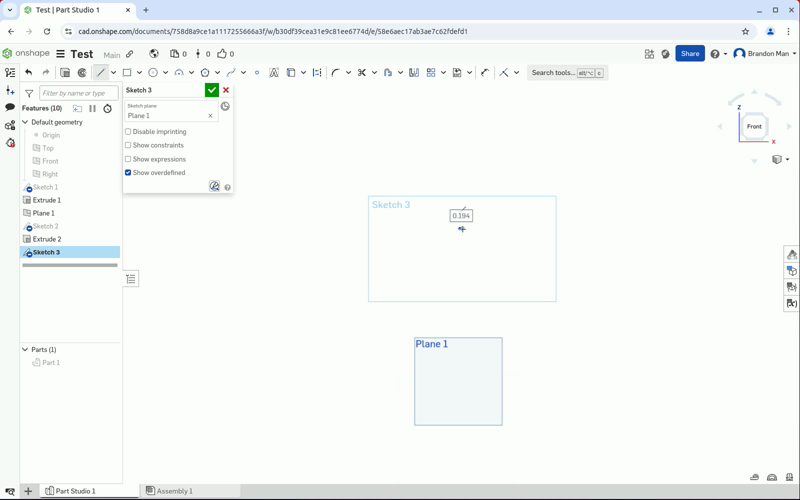
scroll(-6)
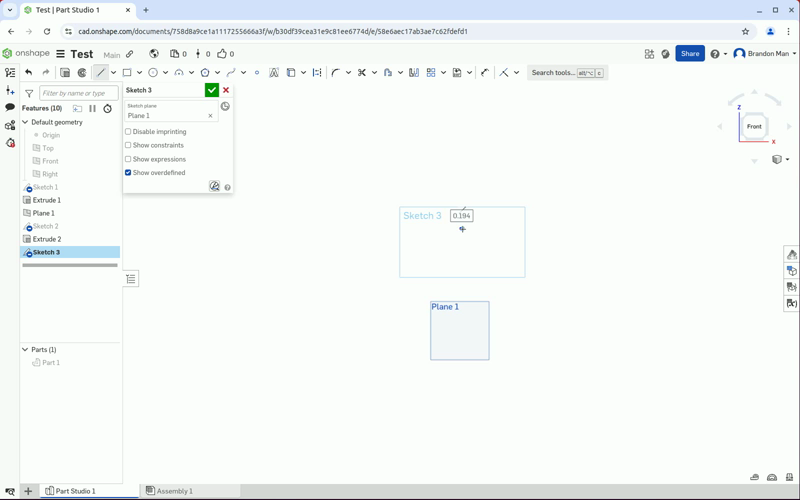
scroll(-6)
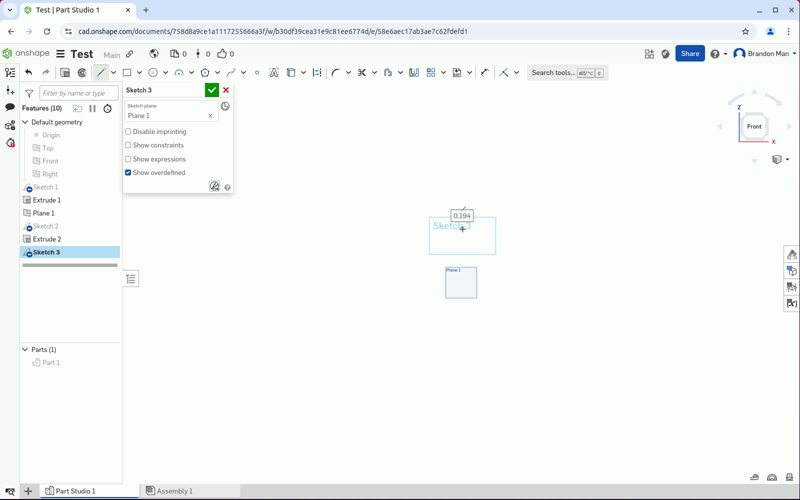
key_up(shift)
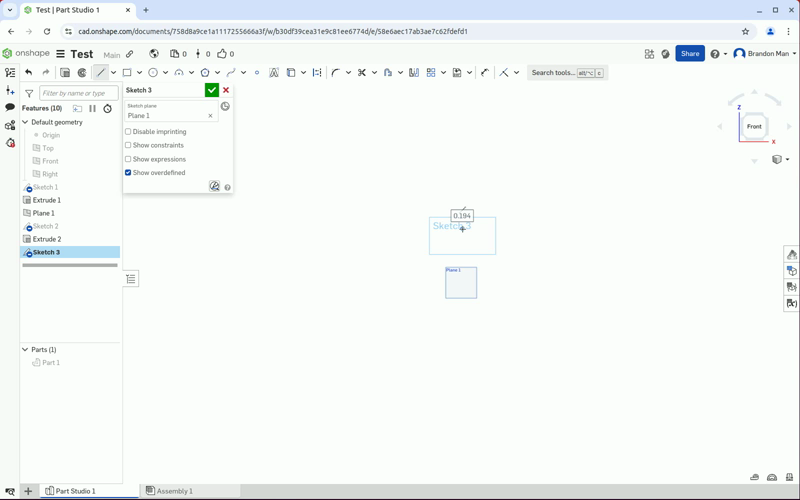
key_down(shift)
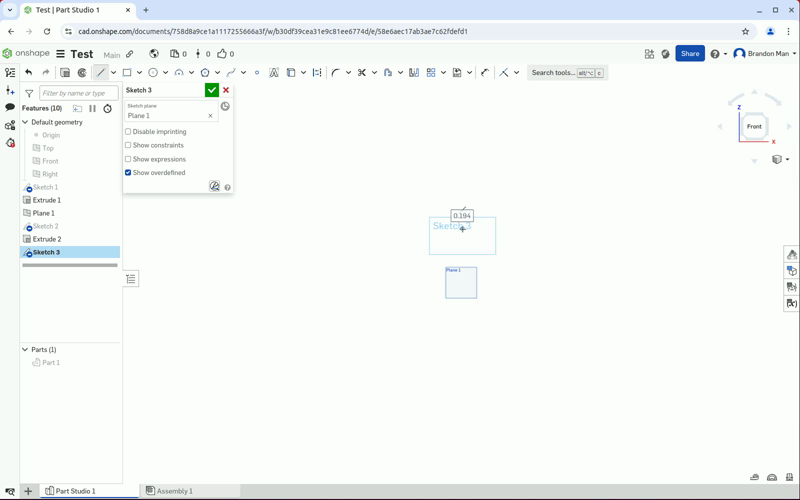
mouse_move(492, 228)
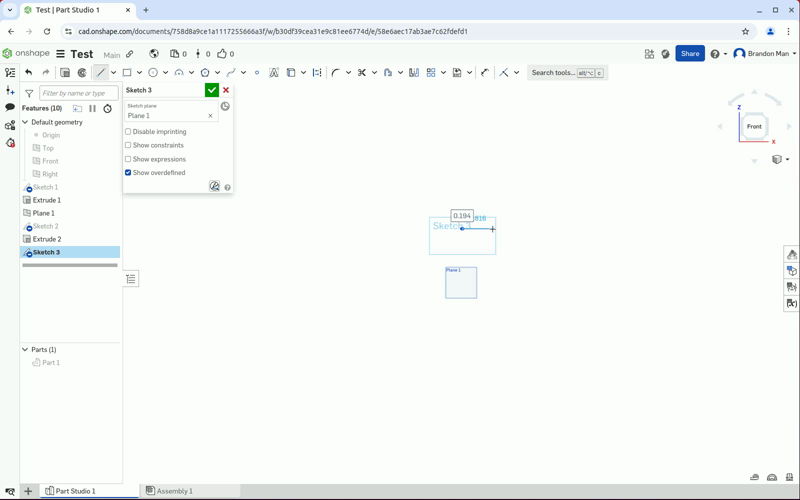
mouse_move(462, 227)
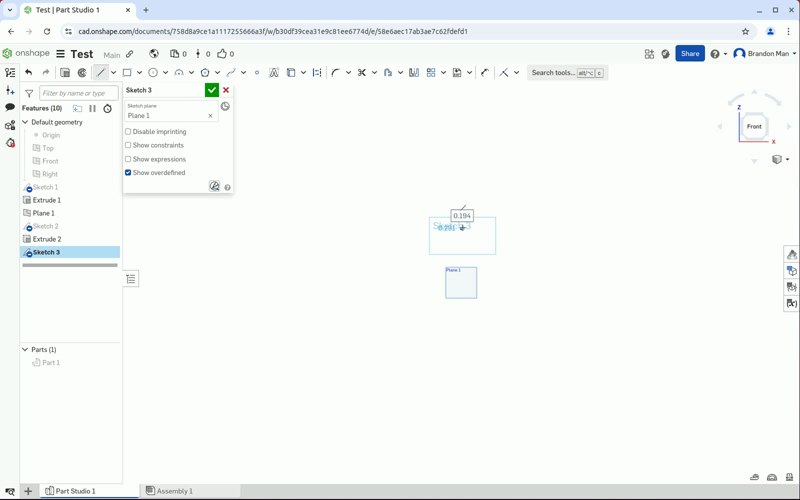
scroll(6)
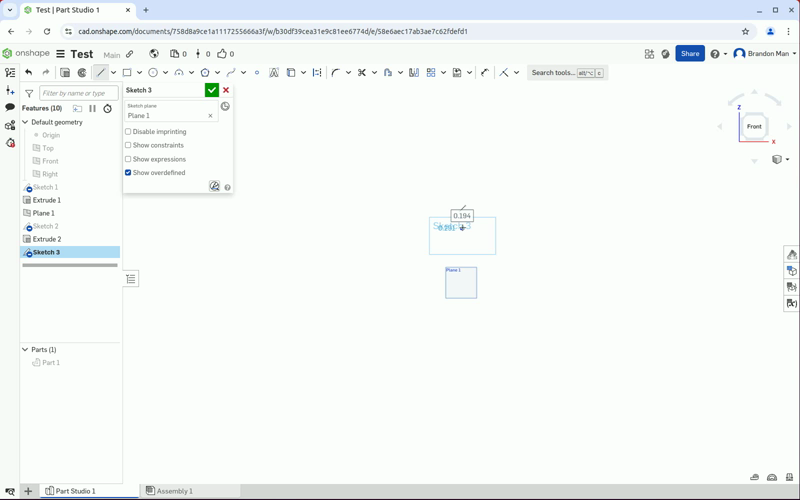
scroll(6)
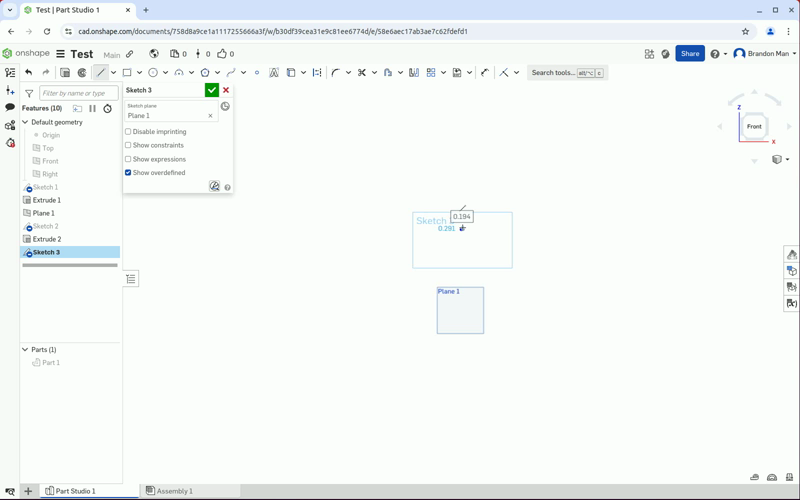
scroll(6)
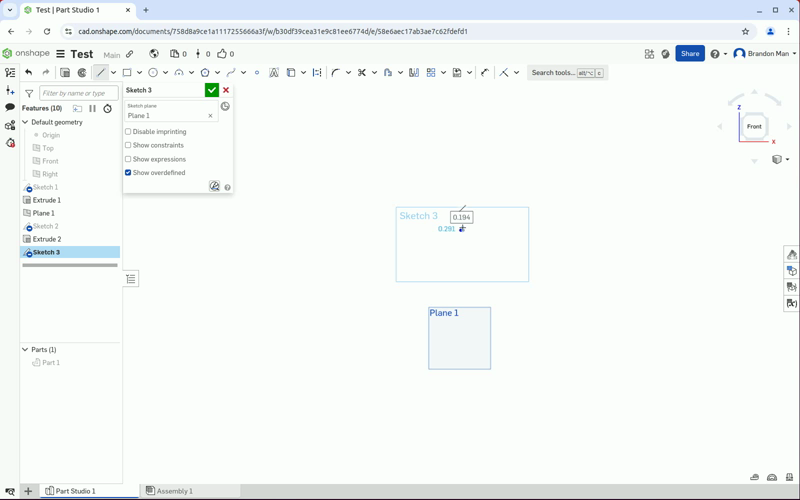
scroll(6)
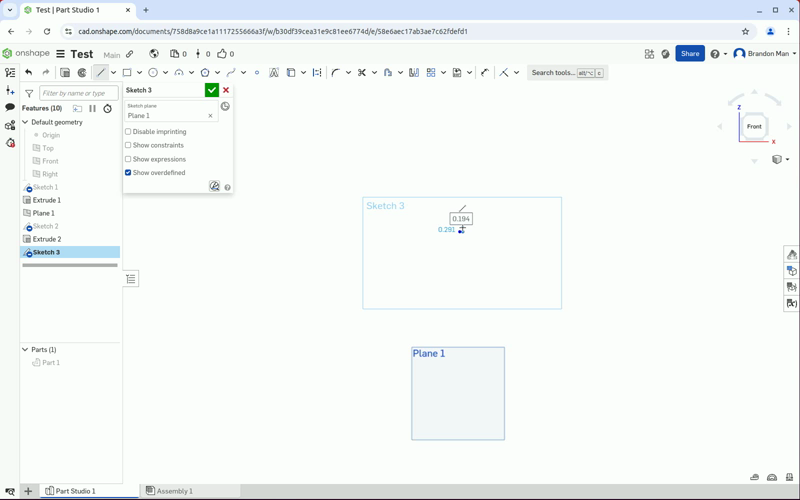
scroll(6)
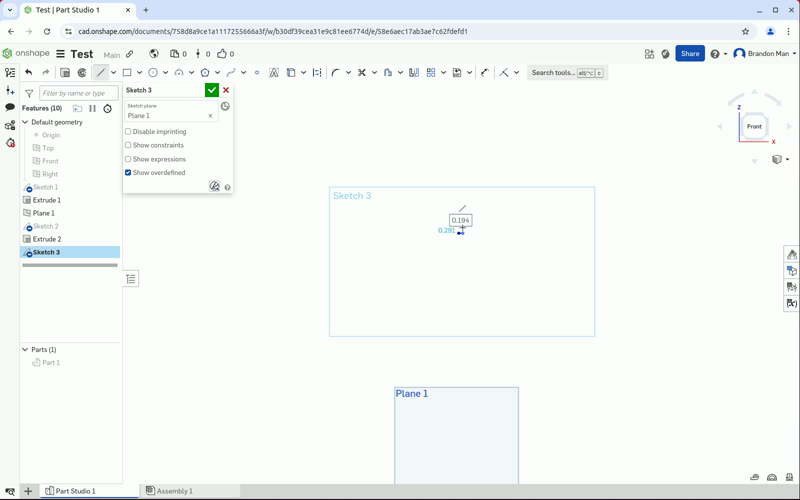
scroll(6)
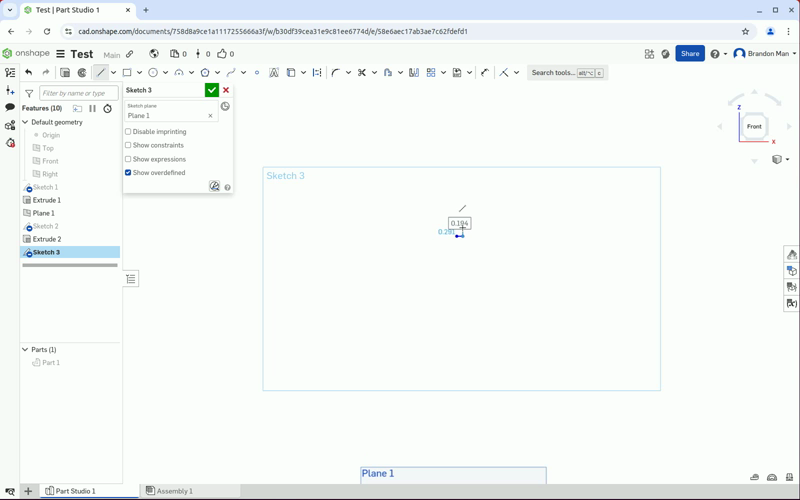
scroll(6)
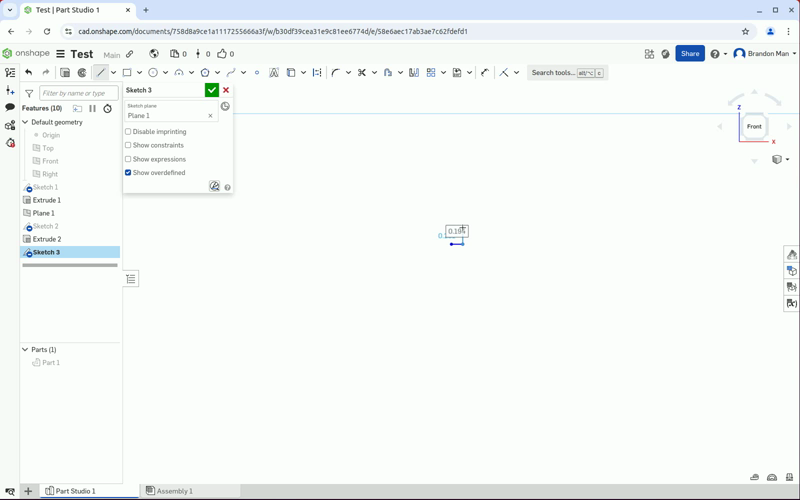
click(462, 227)
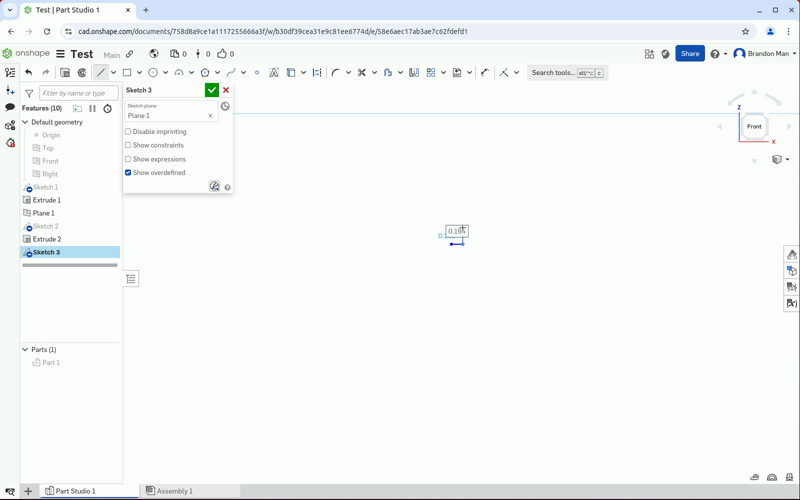
scroll(-6)
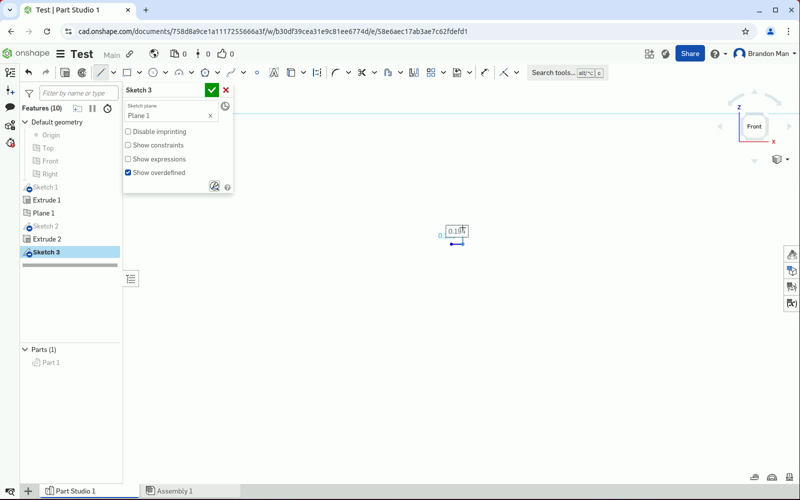
scroll(-6)
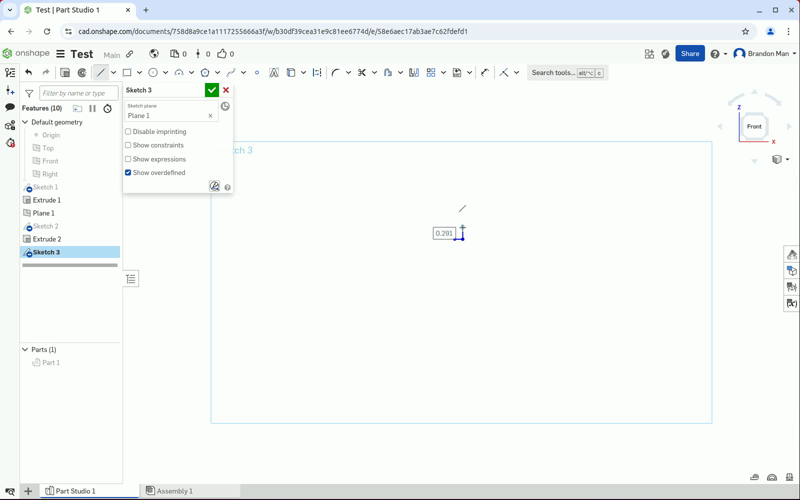
scroll(-6)
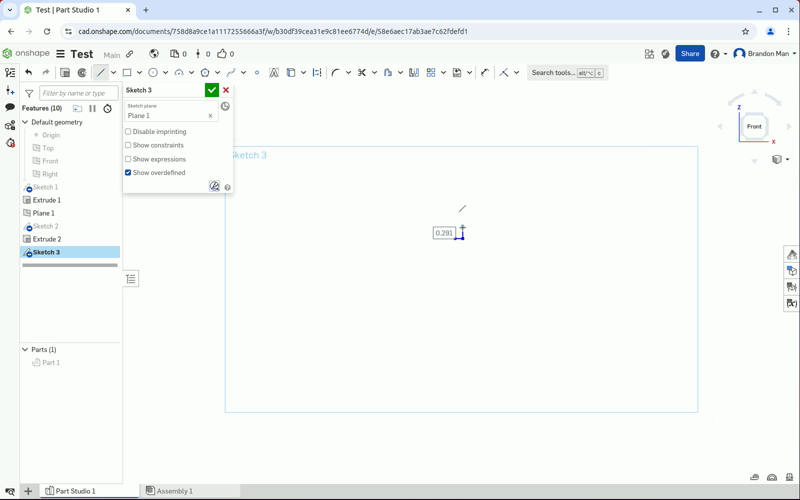
scroll(-6)
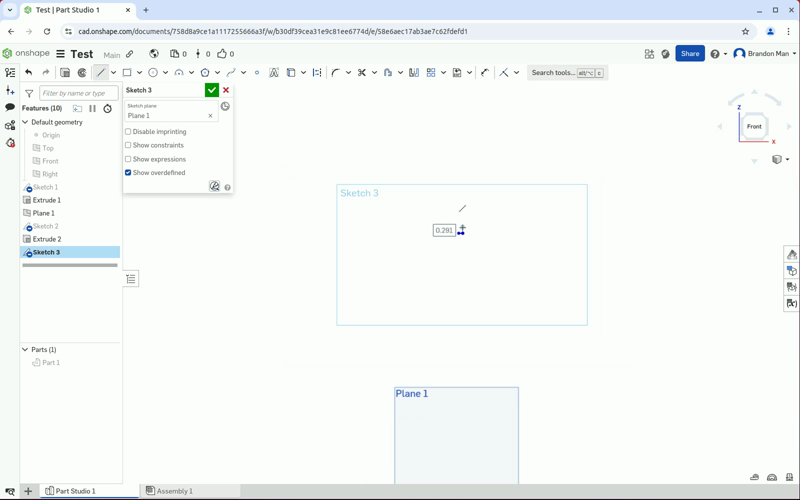
scroll(-6)
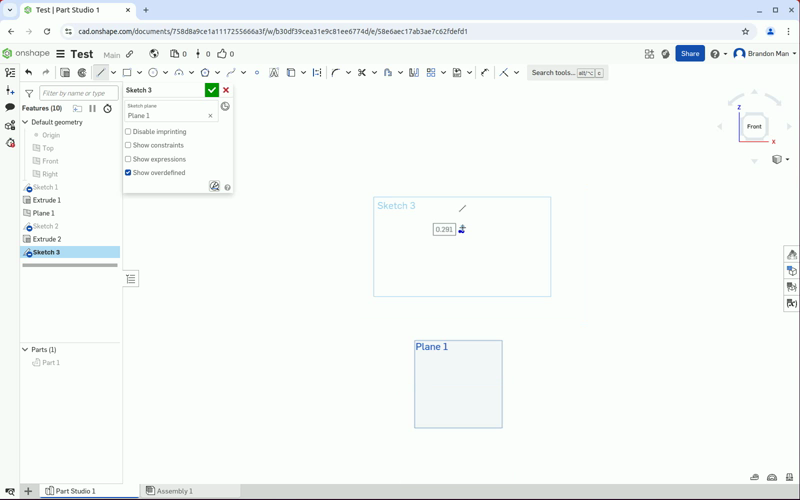
scroll(-6)
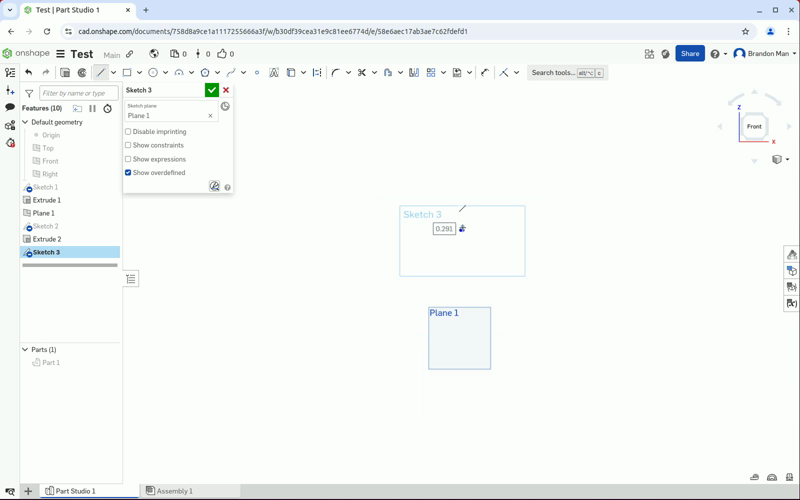
scroll(-6)
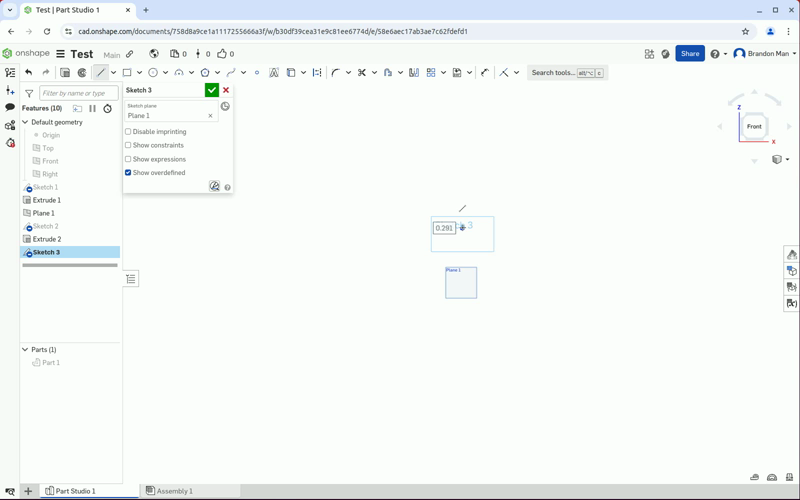
key_up(shift)
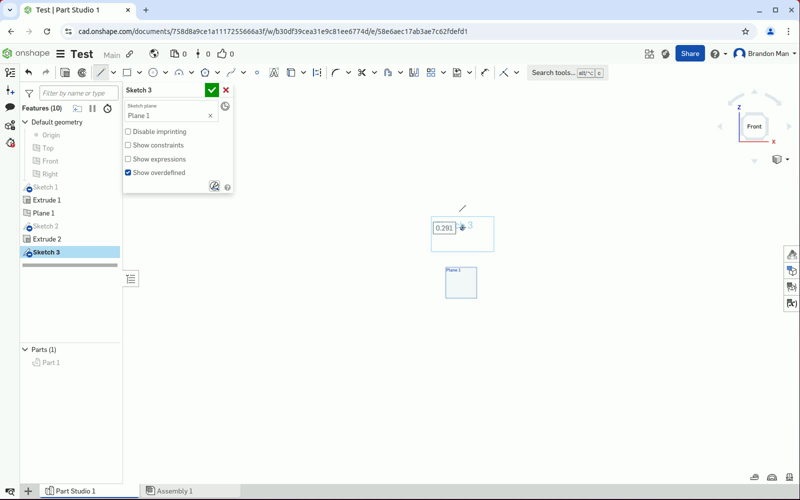
key_down(shift)
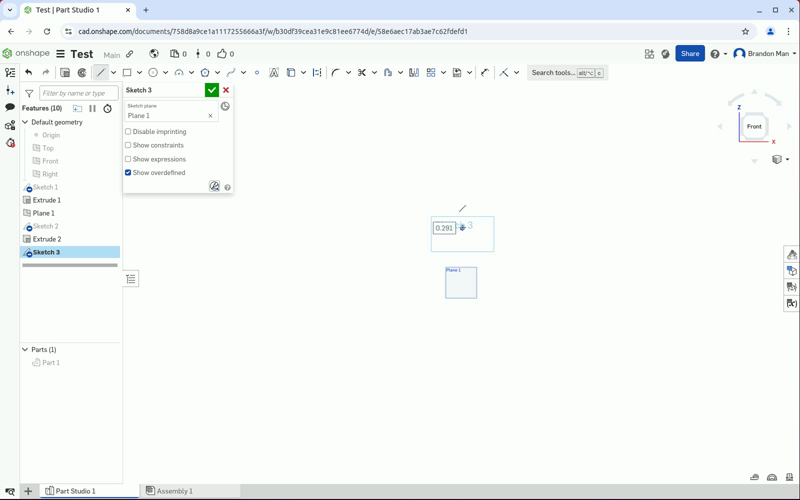
key_up(shift)
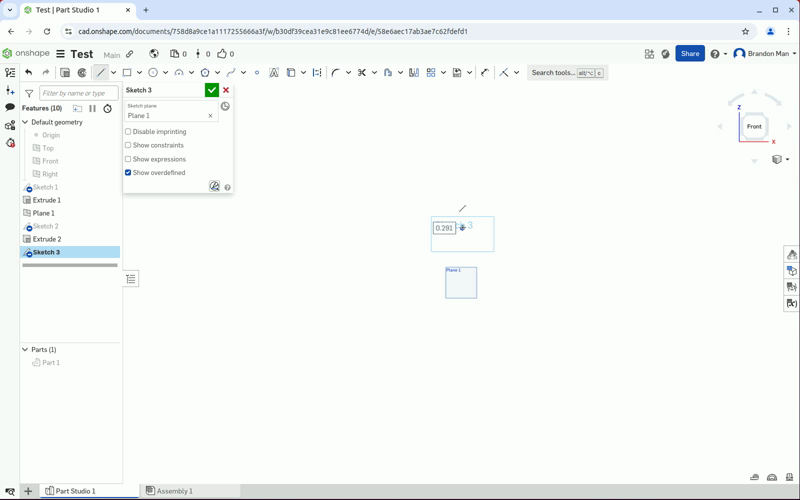
key_down(shift)
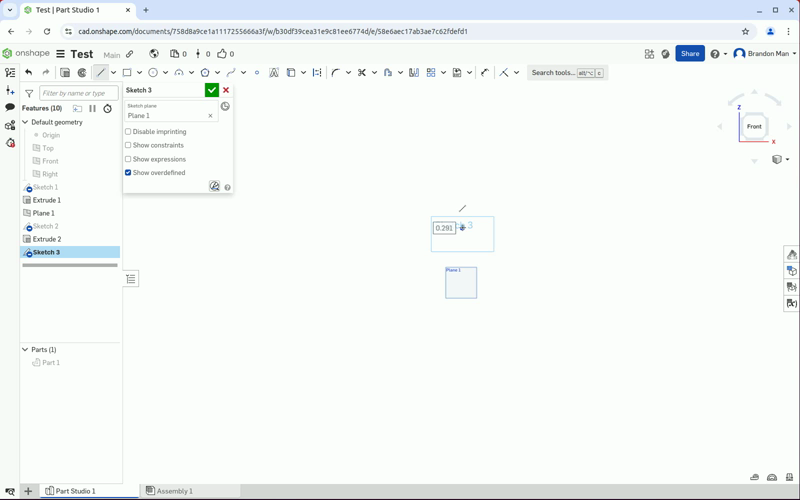
mouse_move(492, 226)
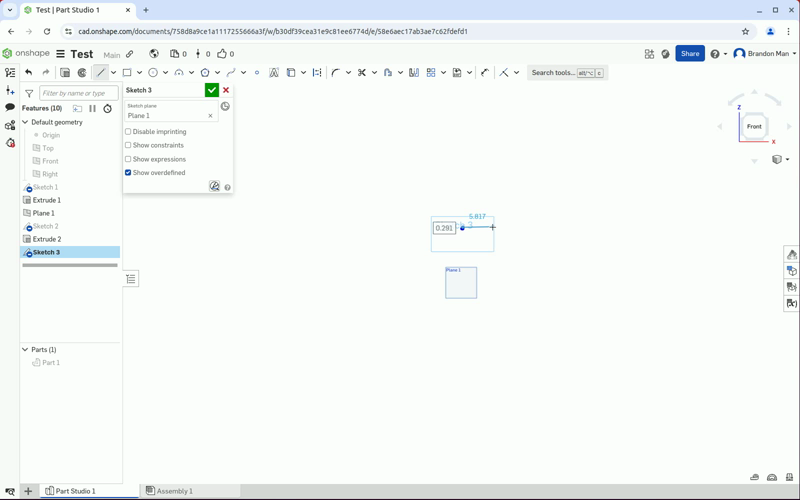
mouse_move(461, 226)
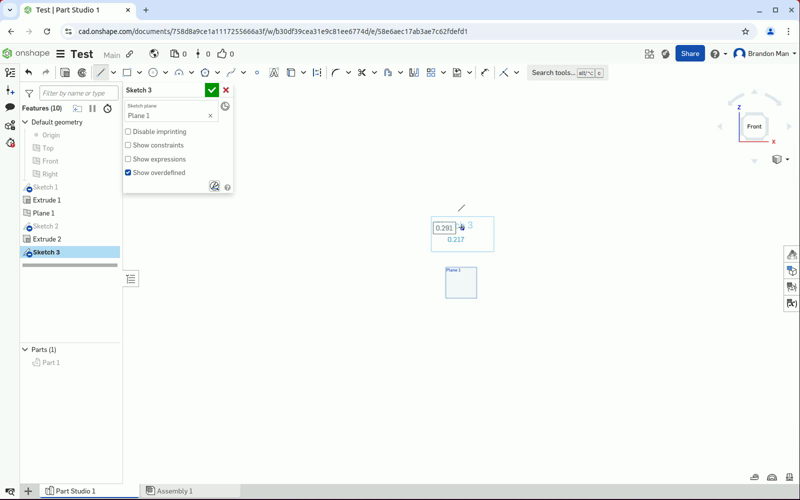
scroll(6)
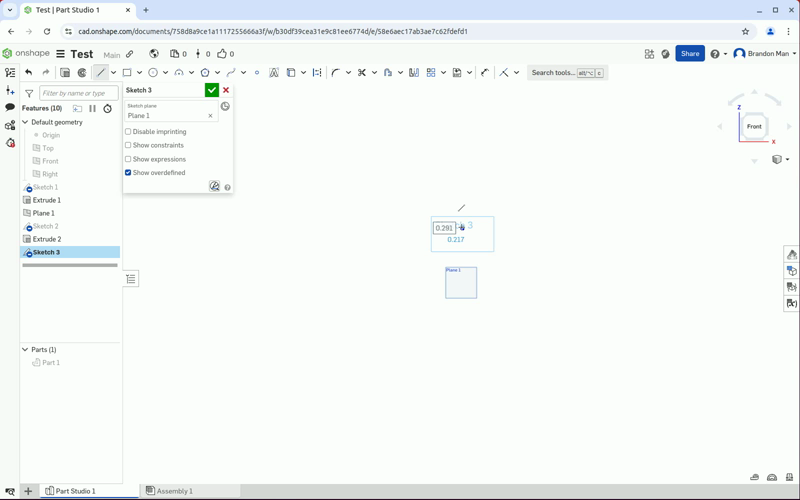
scroll(6)
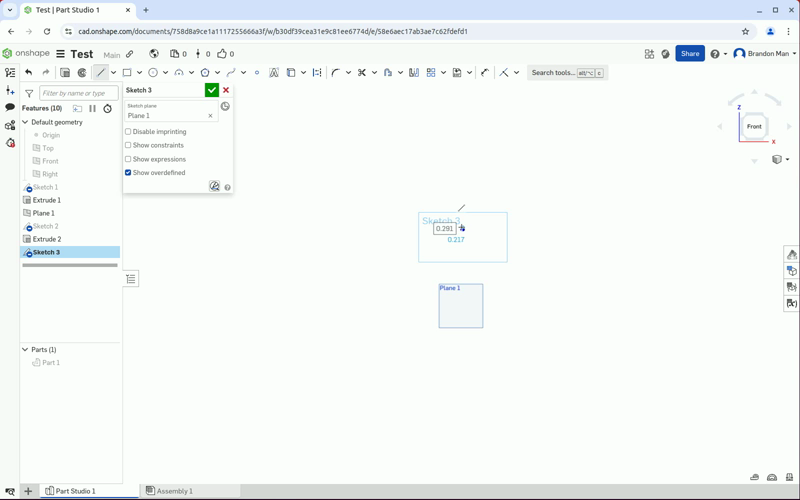
scroll(6)
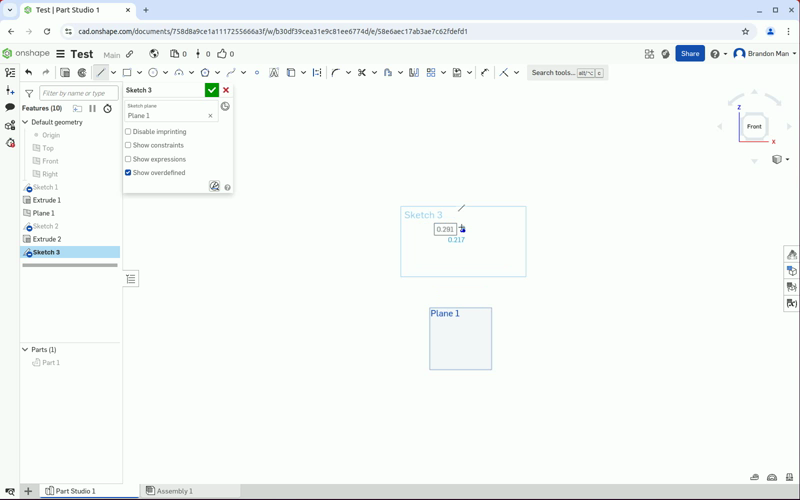
scroll(6)
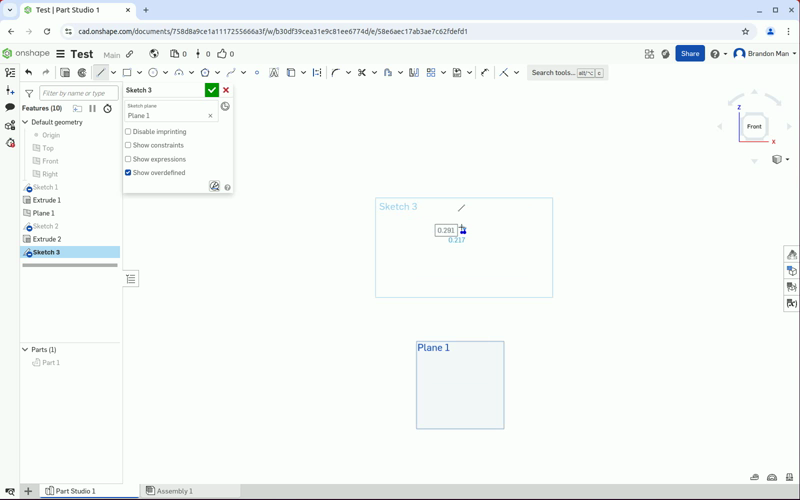
scroll(6)
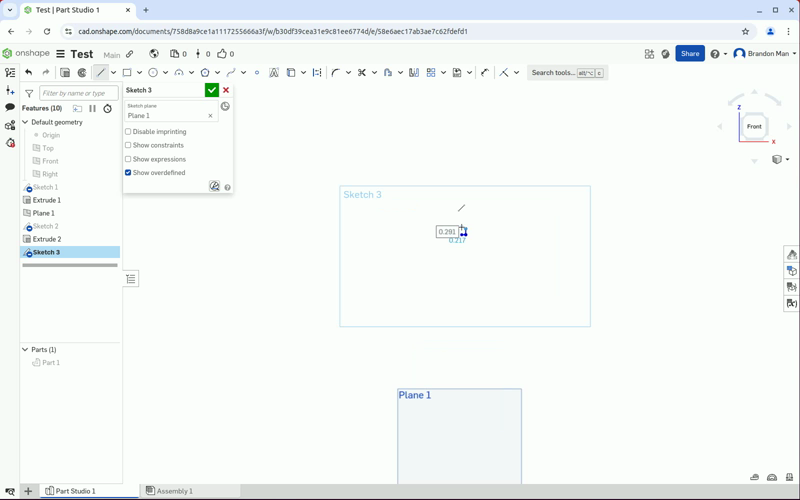
scroll(6)
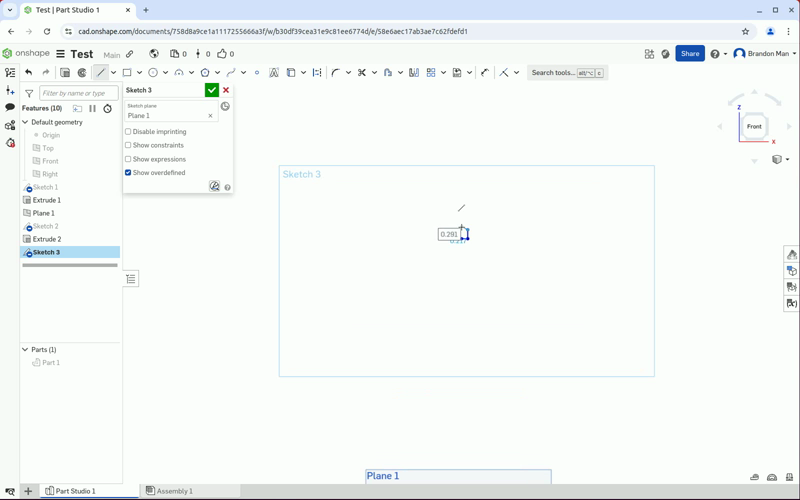
scroll(6)
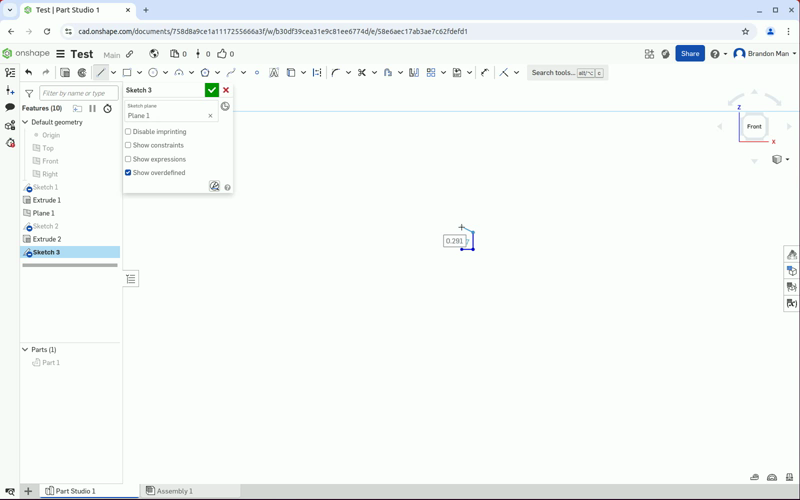
click(461, 226)
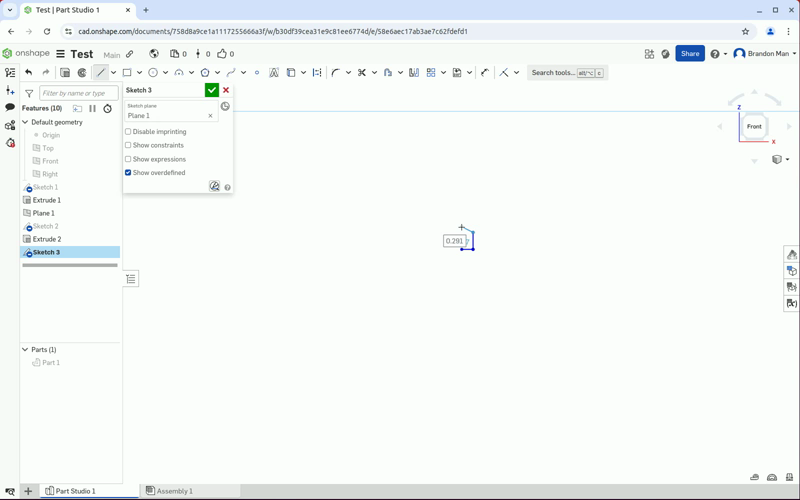
scroll(-6)
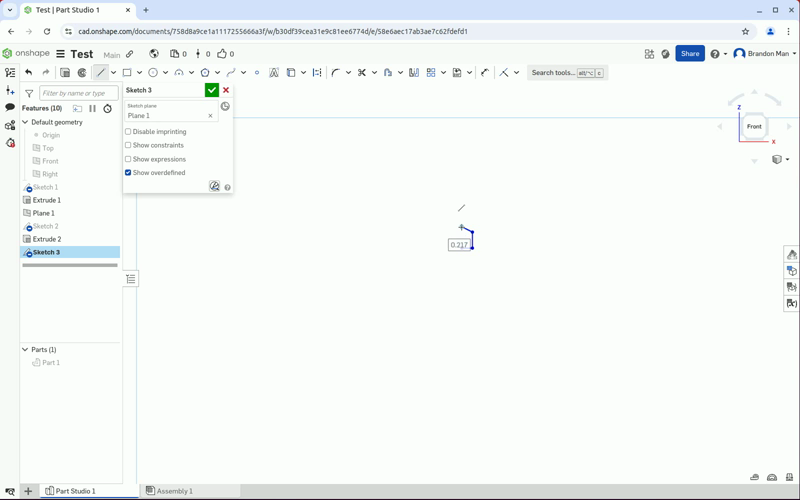
scroll(-6)
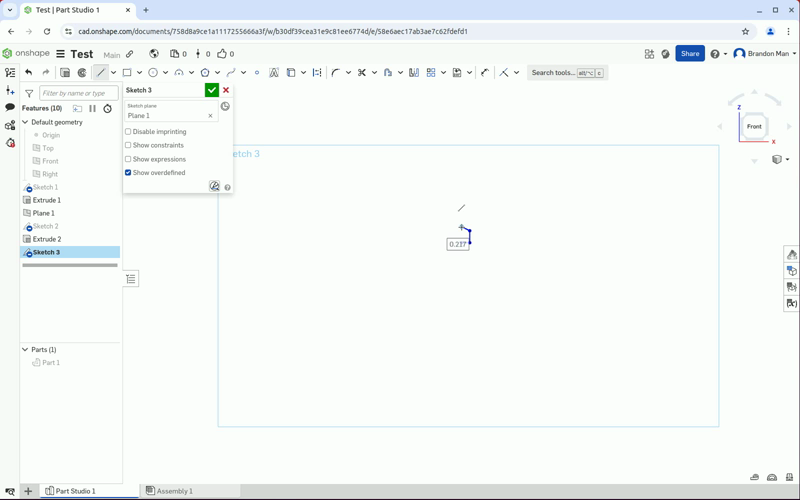
scroll(-6)
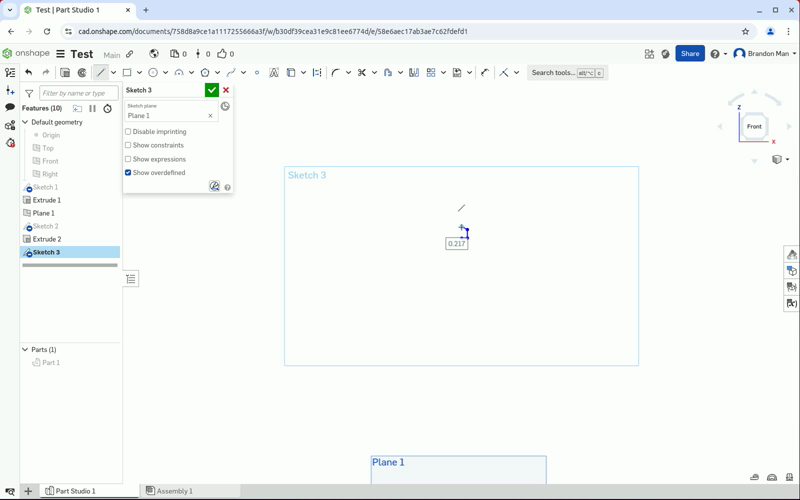
scroll(-6)
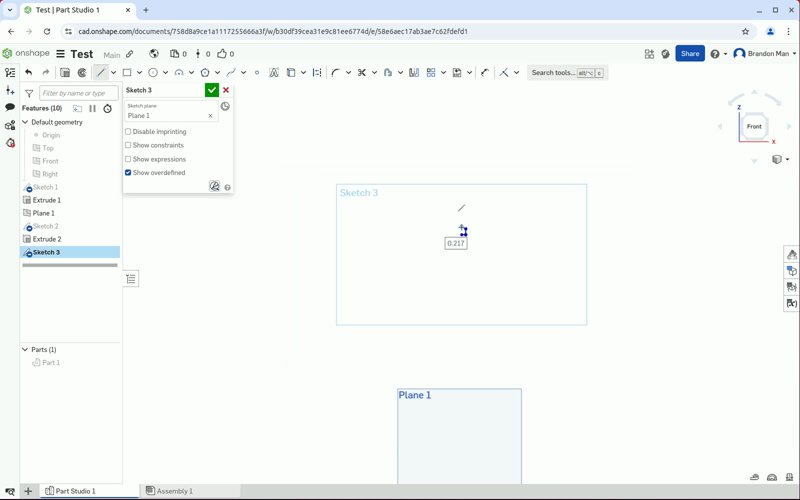
scroll(-6)
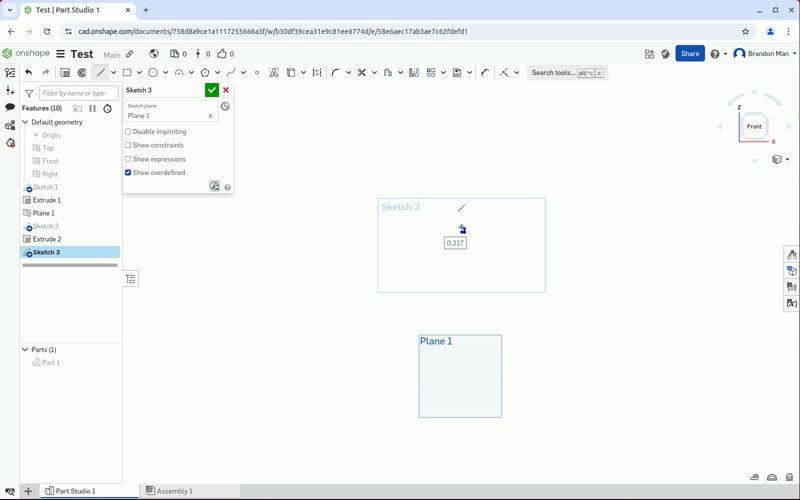
scroll(-6)
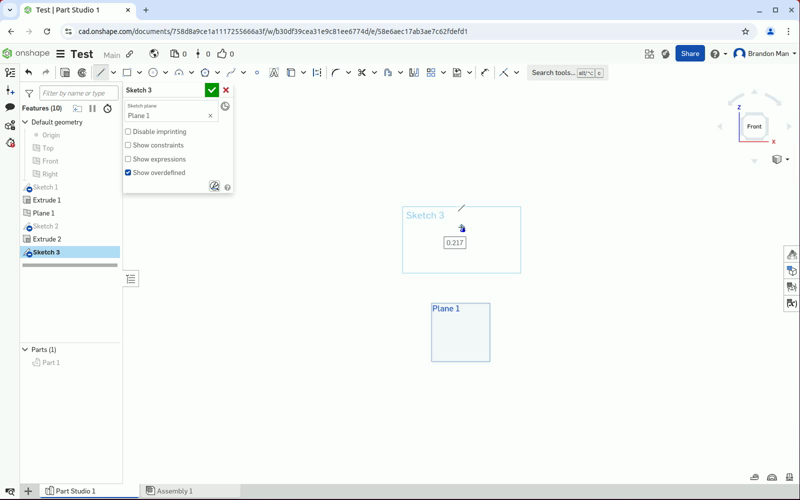
scroll(-6)
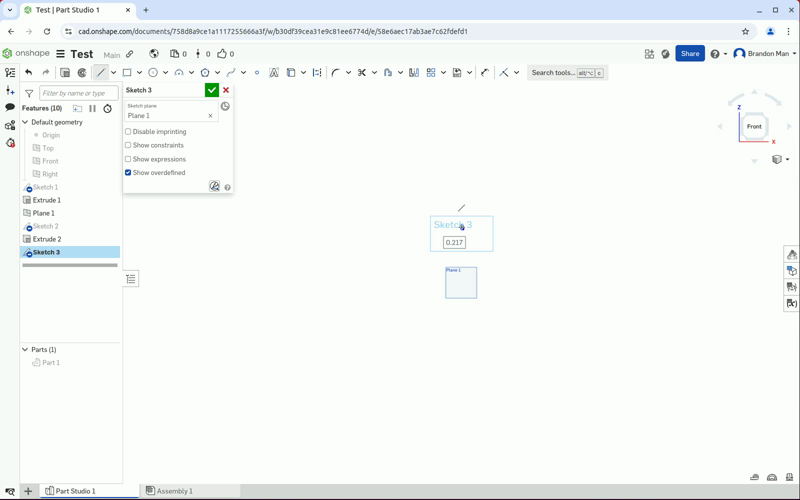
key_up(shift)
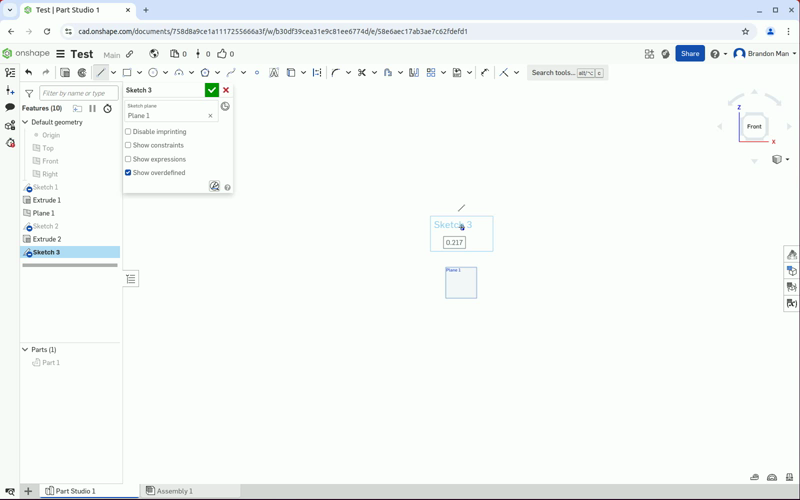
mouse_move(492, 226)
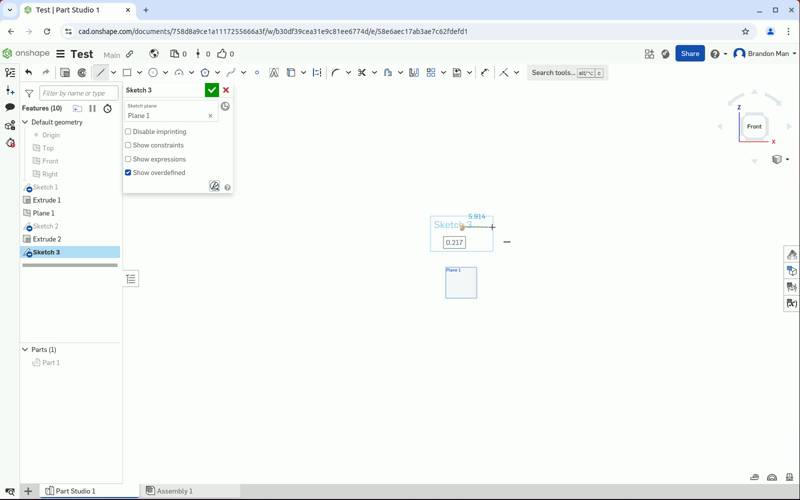
key_down(shift)
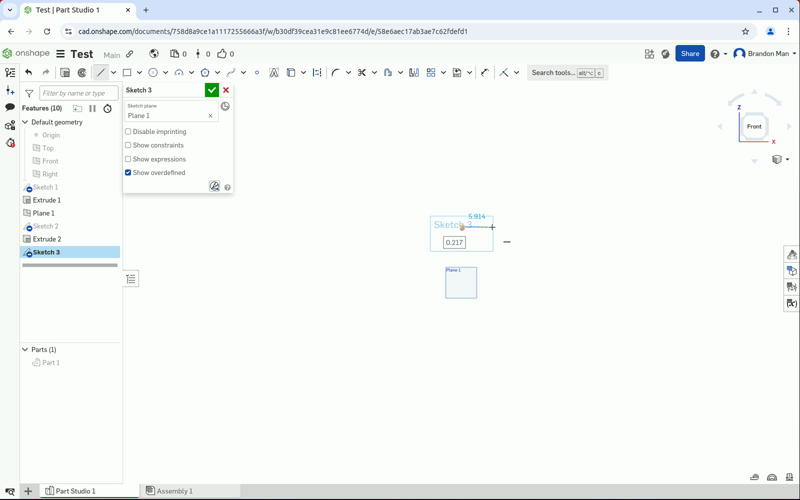
mouse_move(461, 228)
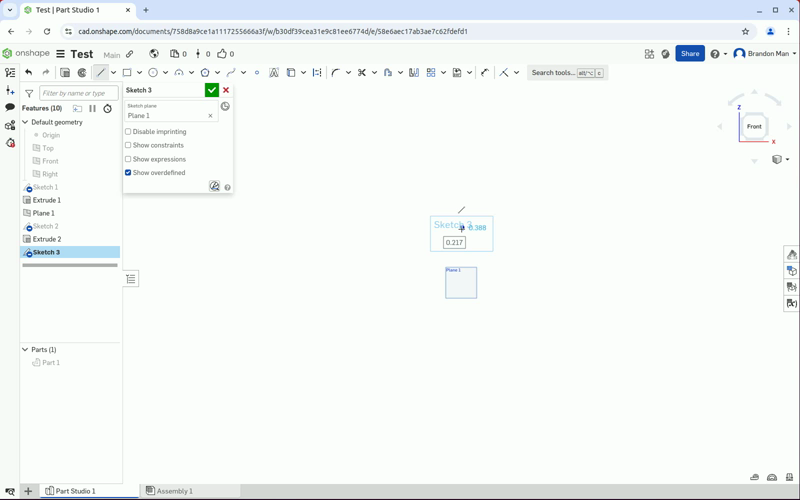
scroll(6)
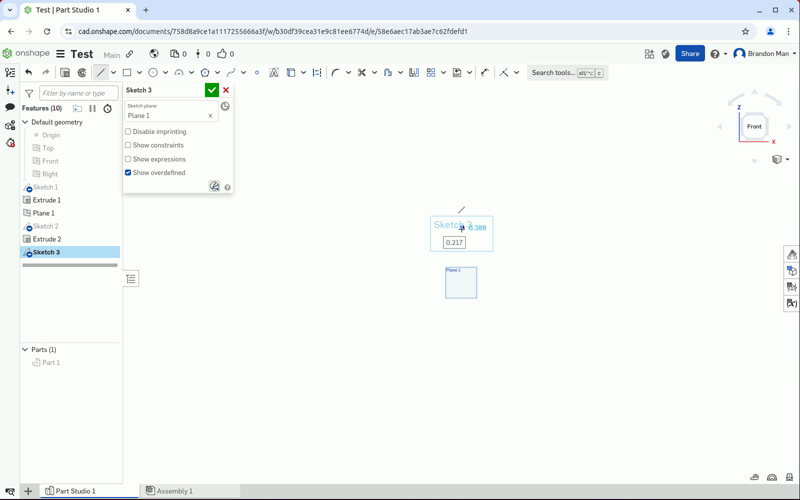
scroll(6)
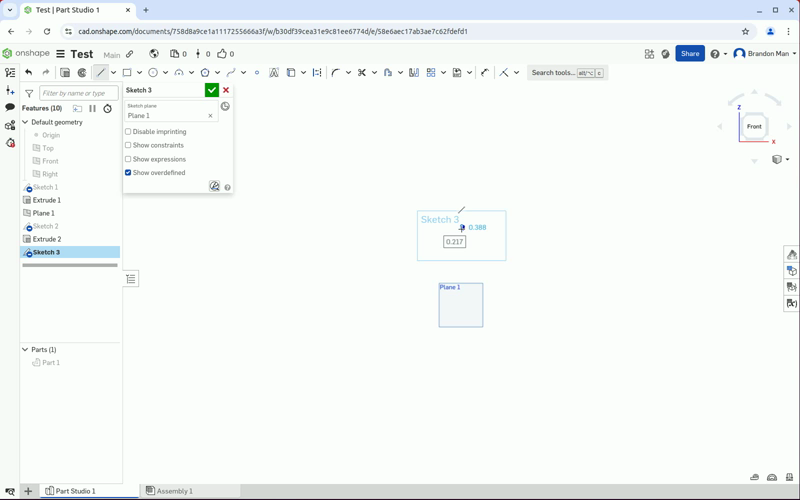
scroll(6)
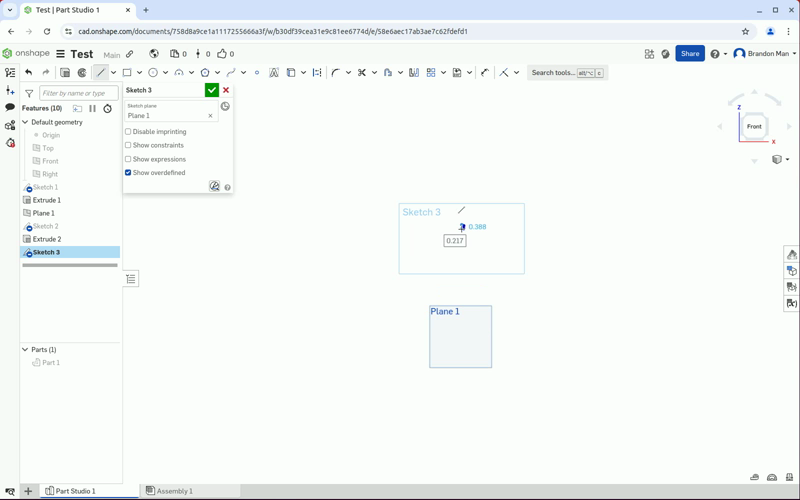
scroll(6)
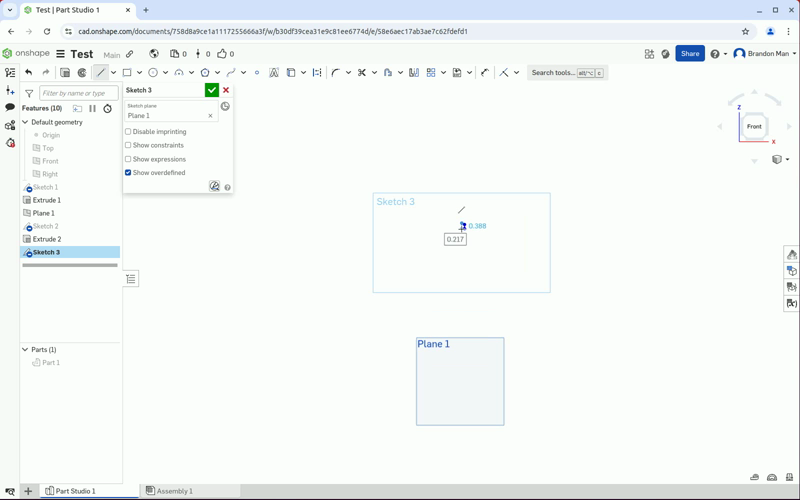
scroll(6)
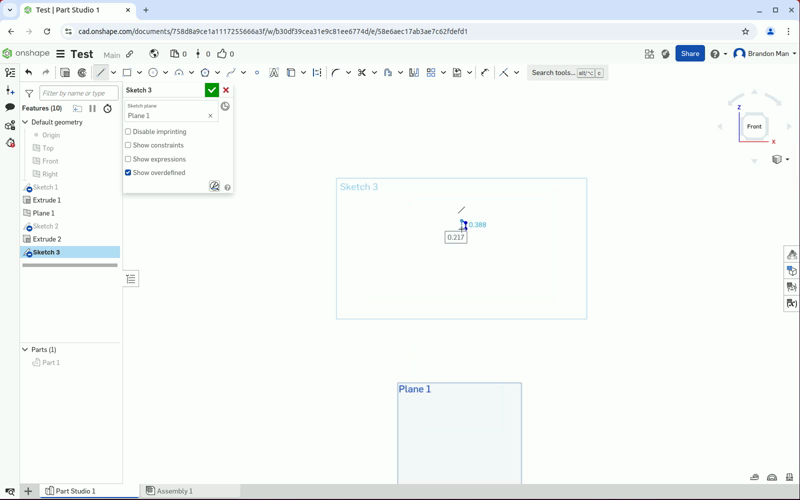
scroll(6)
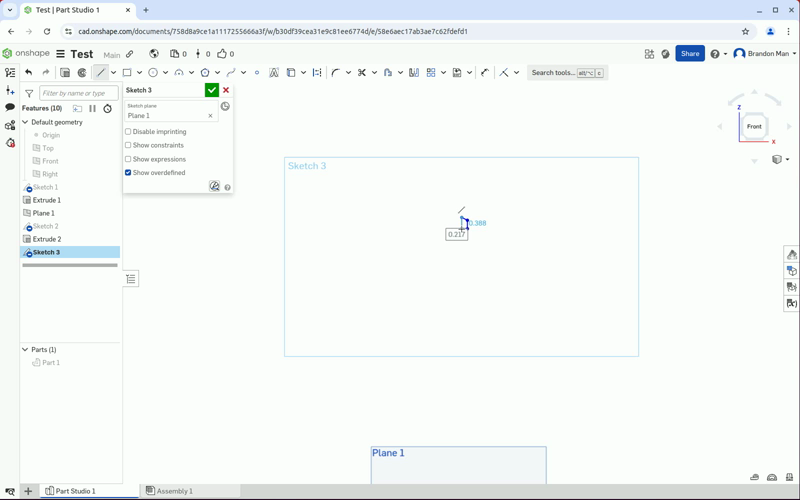
scroll(6)
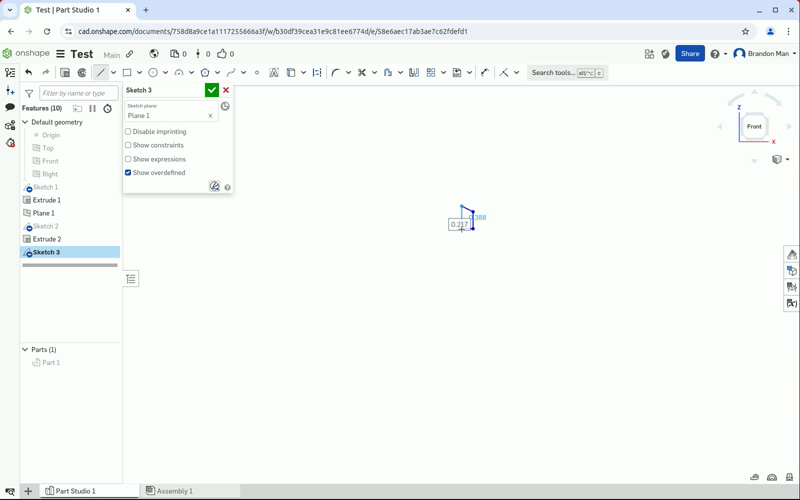
key_up(shift)
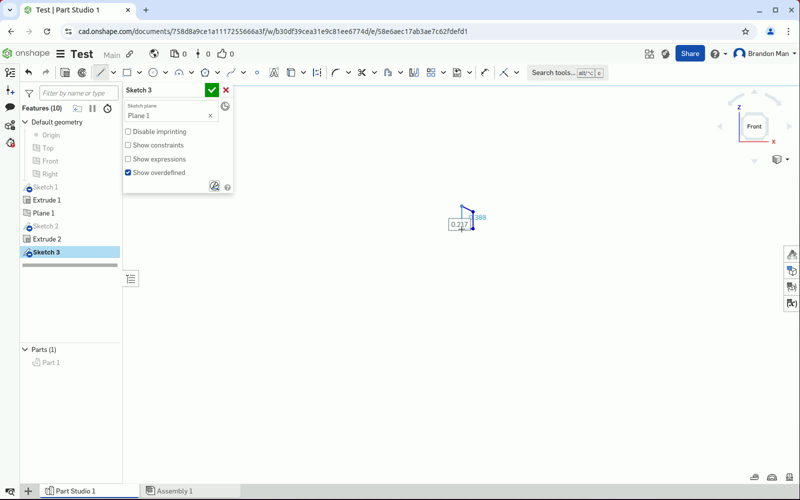
click(461, 228)
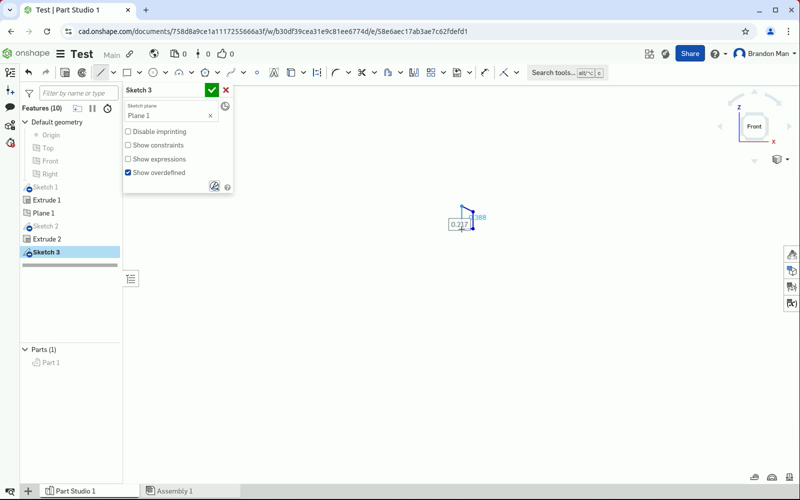
scroll(-6)
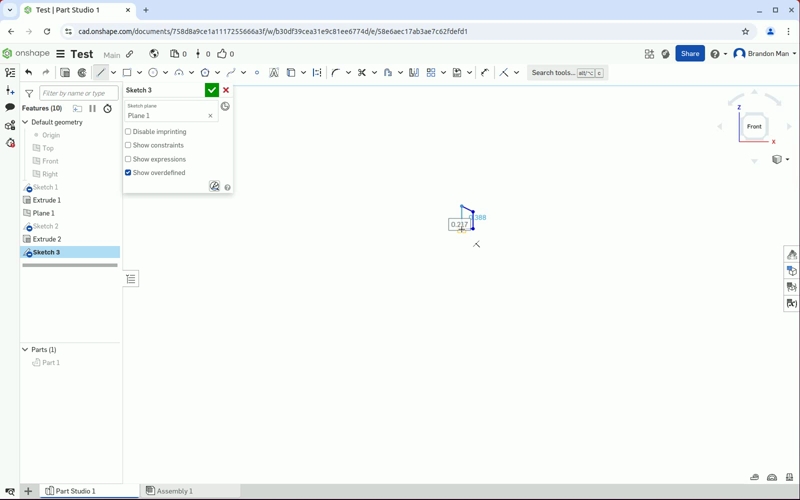
scroll(-6)
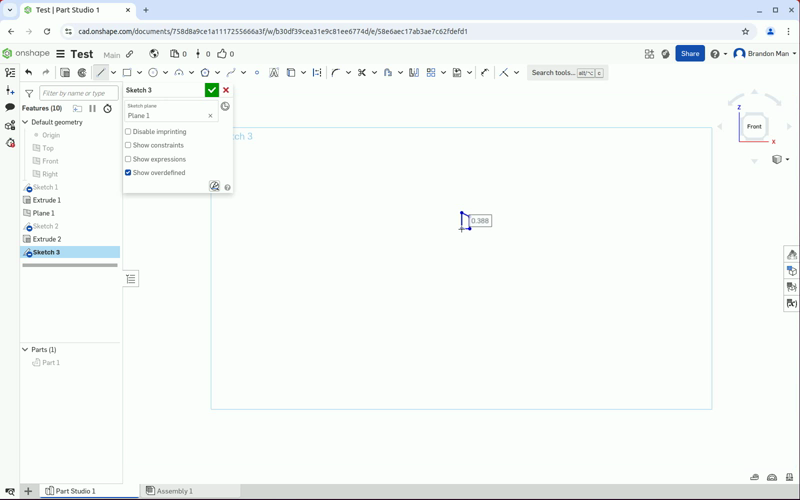
scroll(-6)
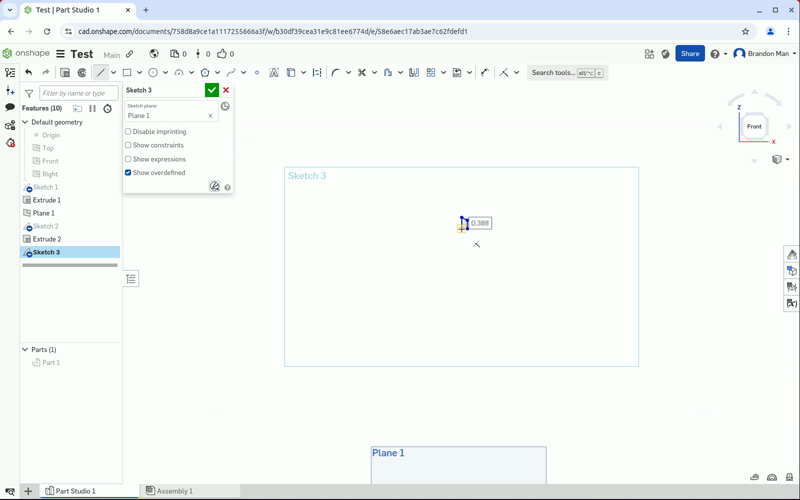
scroll(-6)
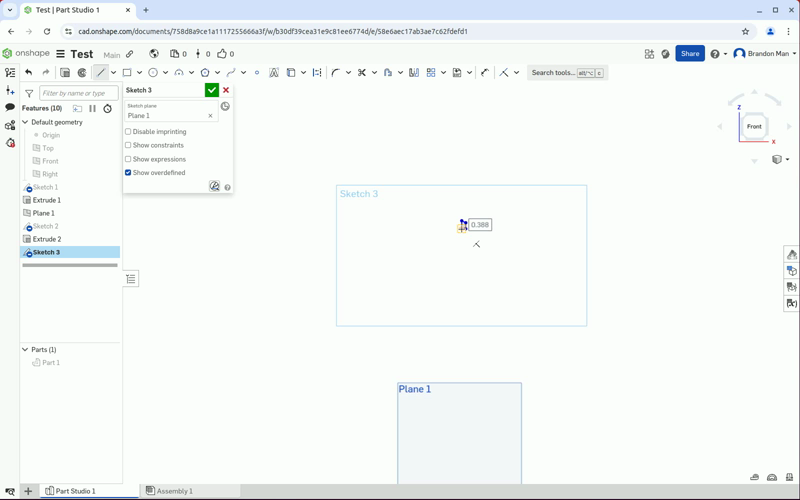
scroll(-6)
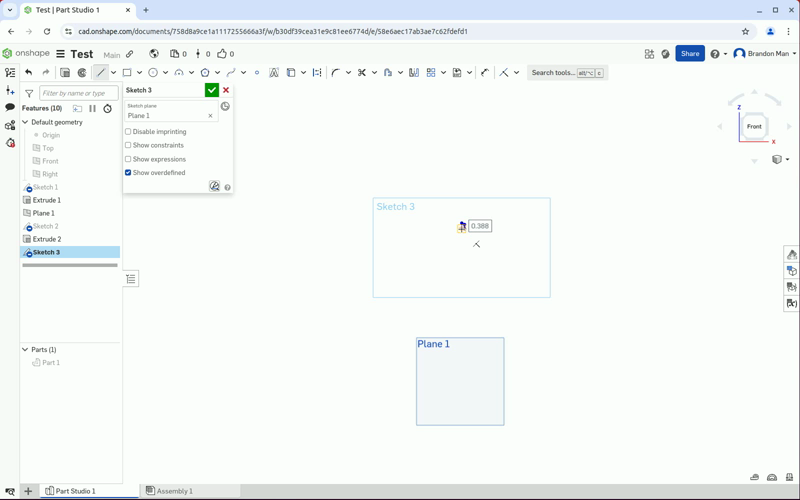
scroll(-6)
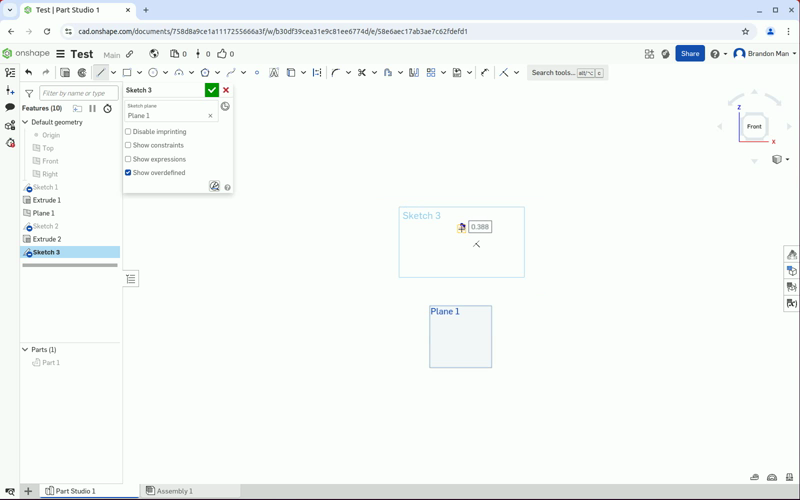
scroll(-6)
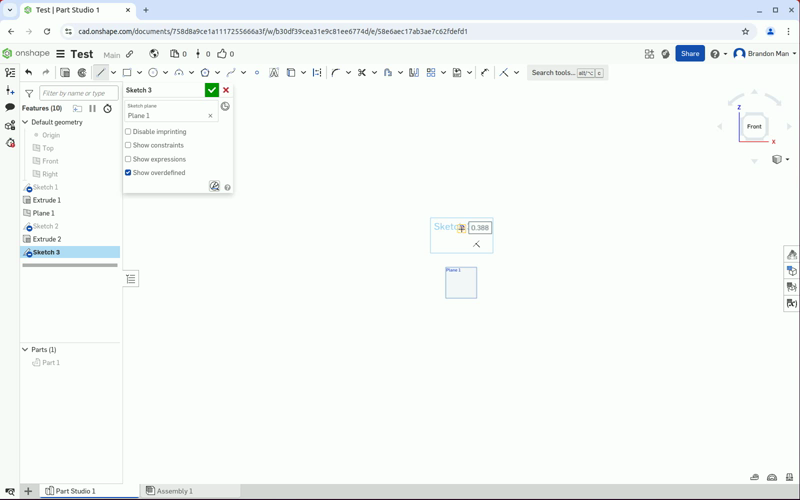
key(esc)
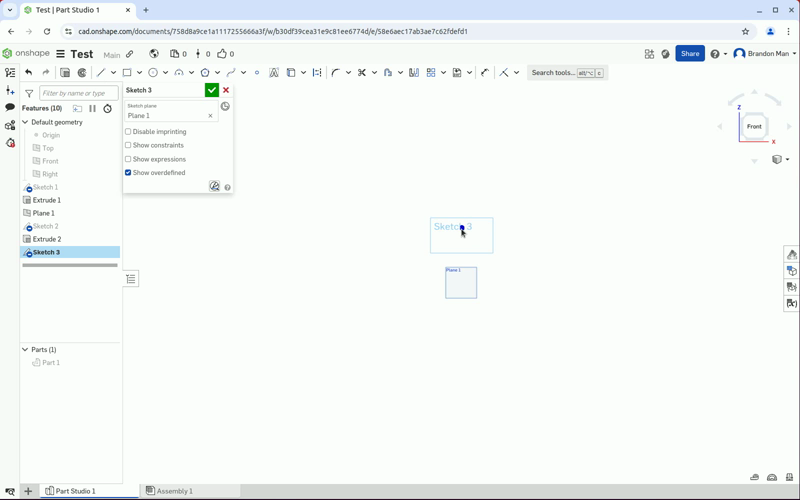
mouse_move(462, 227)
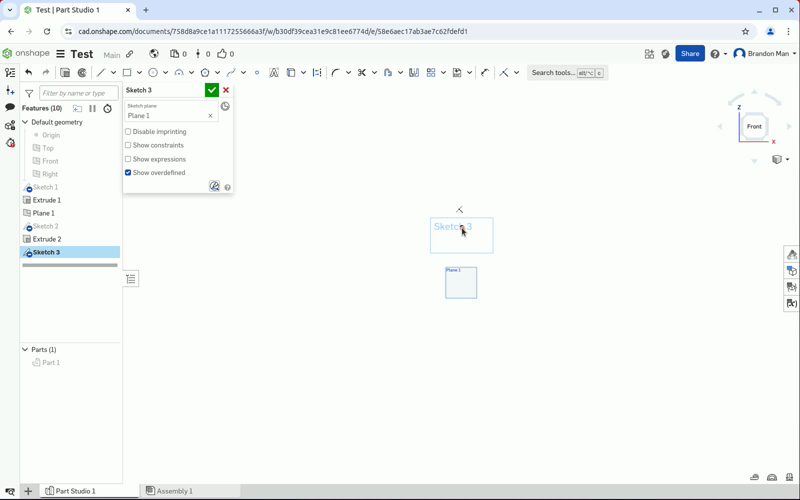
scroll(6)
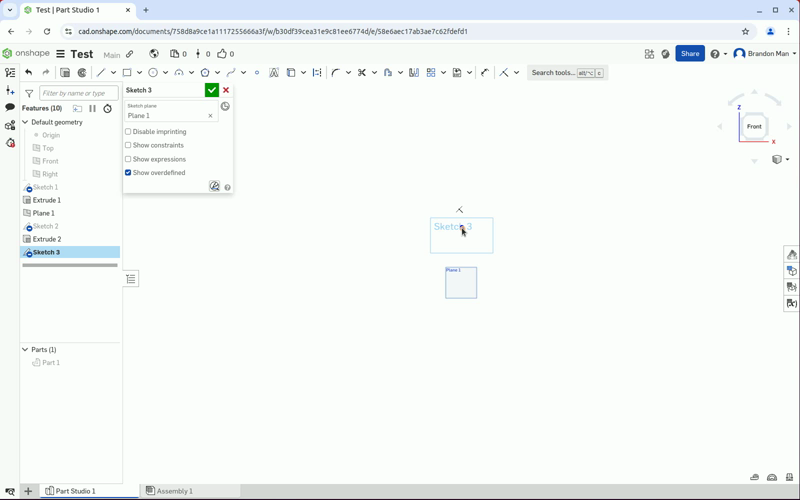
scroll(6)
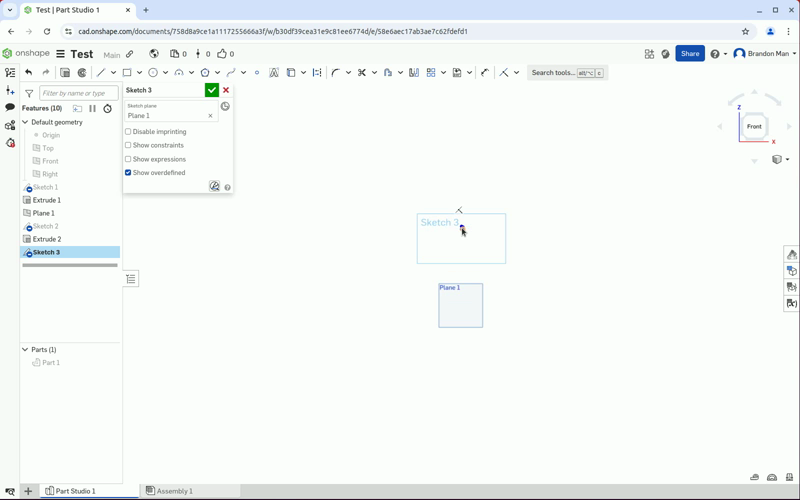
scroll(6)
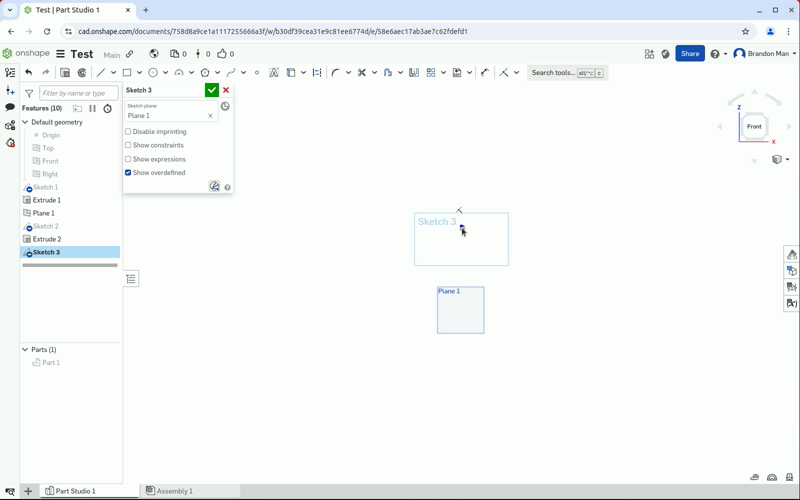
scroll(6)
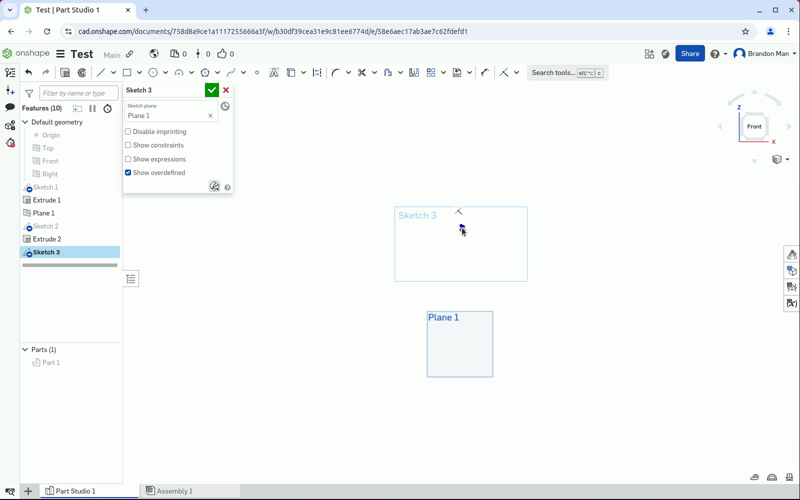
scroll(6)
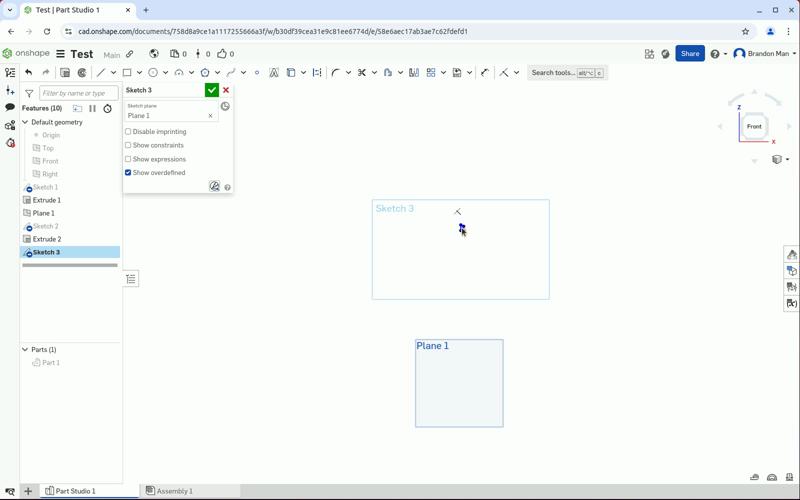
scroll(6)
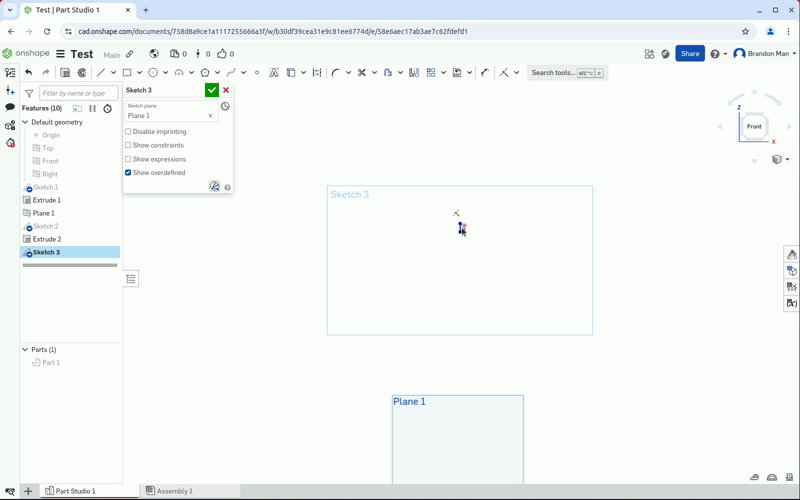
scroll(6)
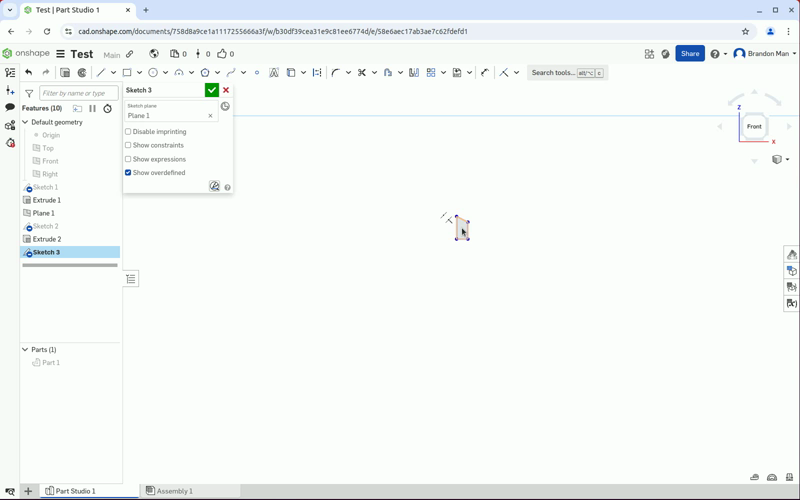
click(462, 227)
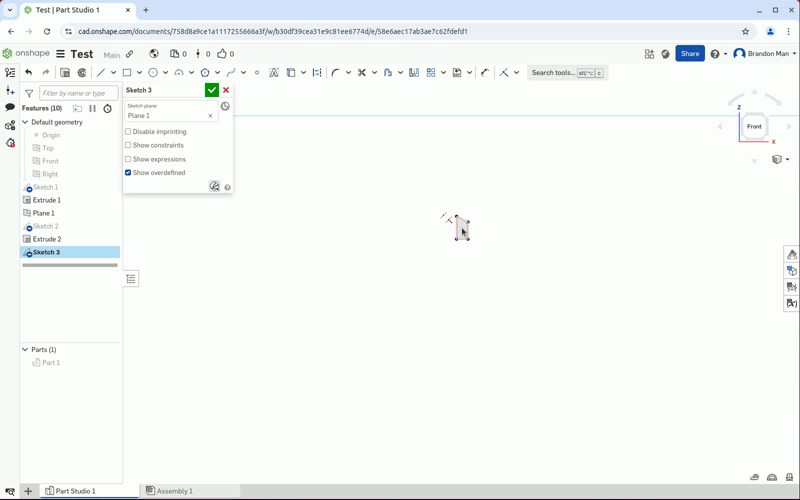
scroll(-6)
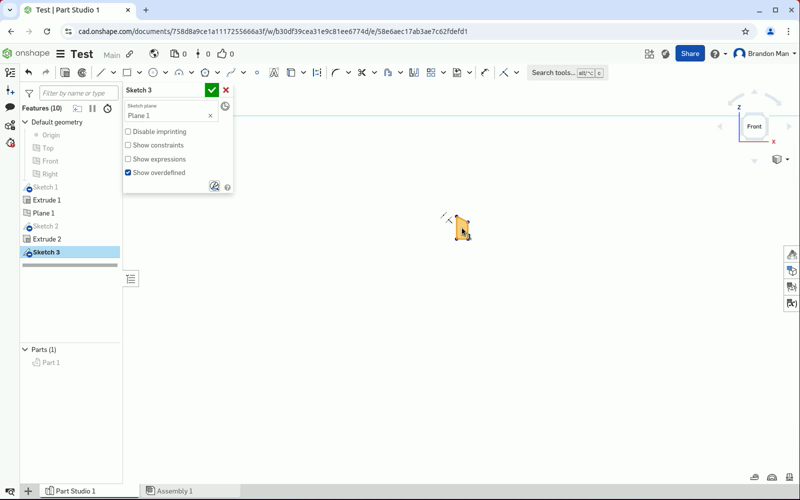
scroll(-6)
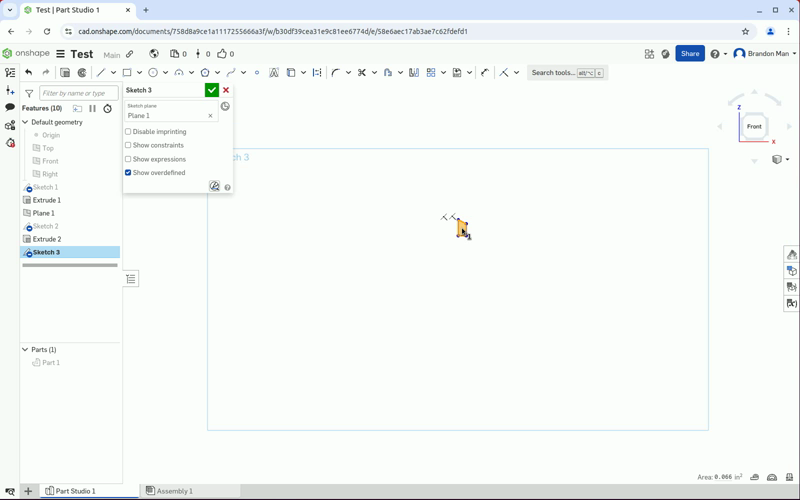
scroll(-6)
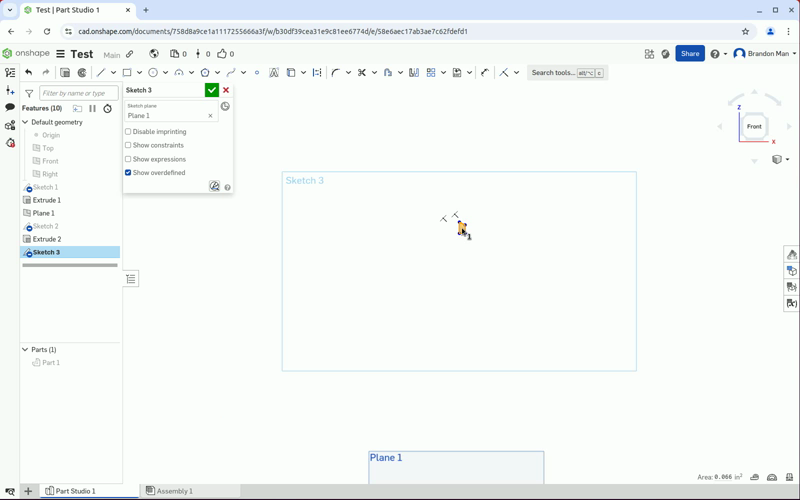
scroll(-6)
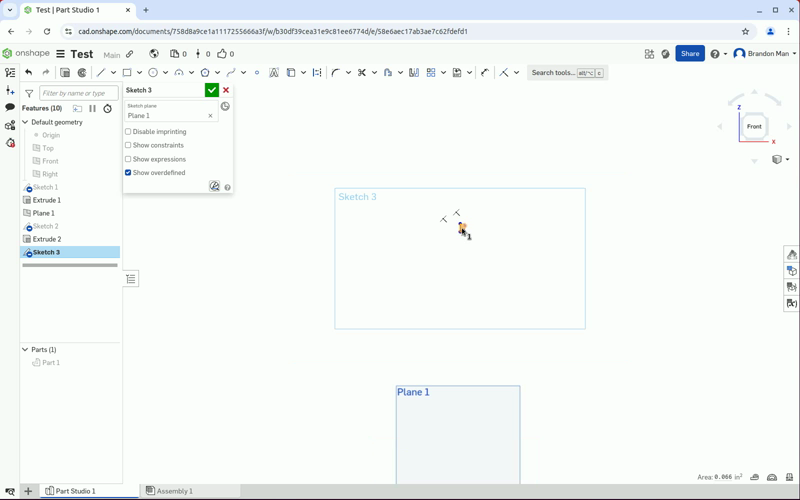
scroll(-6)
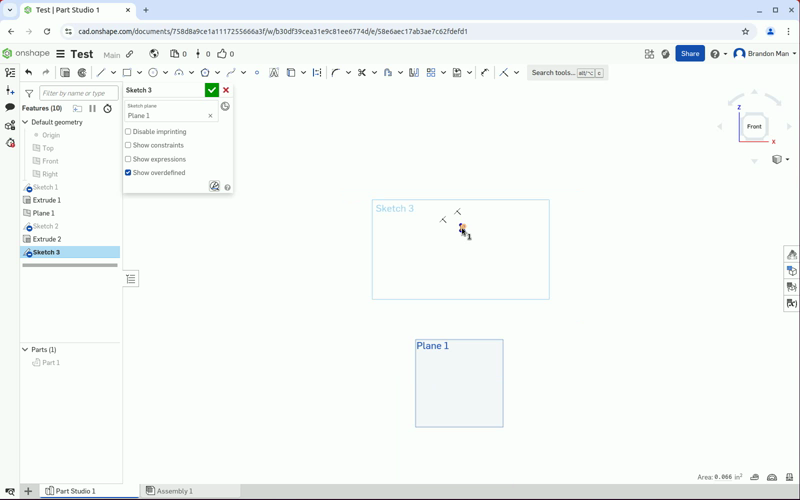
scroll(-6)
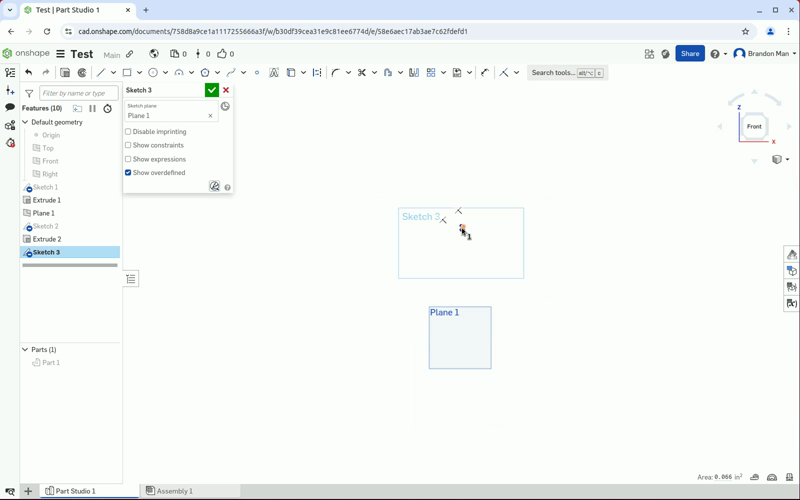
scroll(-6)
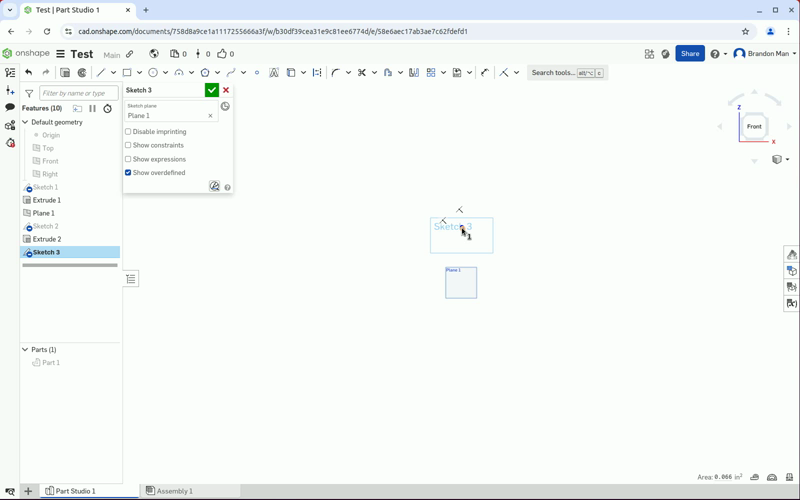
mouse_move(73, 352)
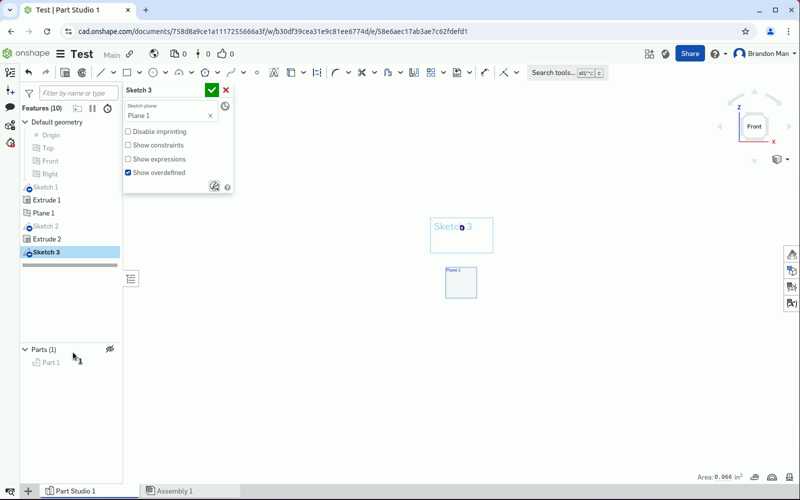
key(shift+y)
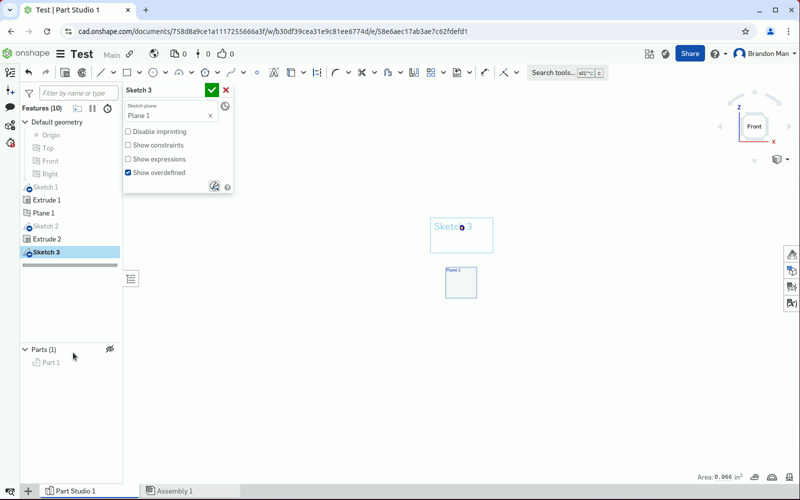
key(shift+e)
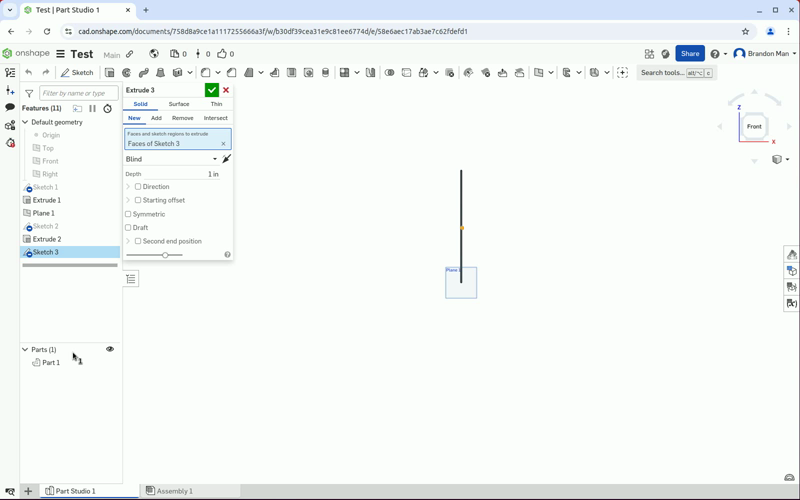
mouse_move(143, 106)
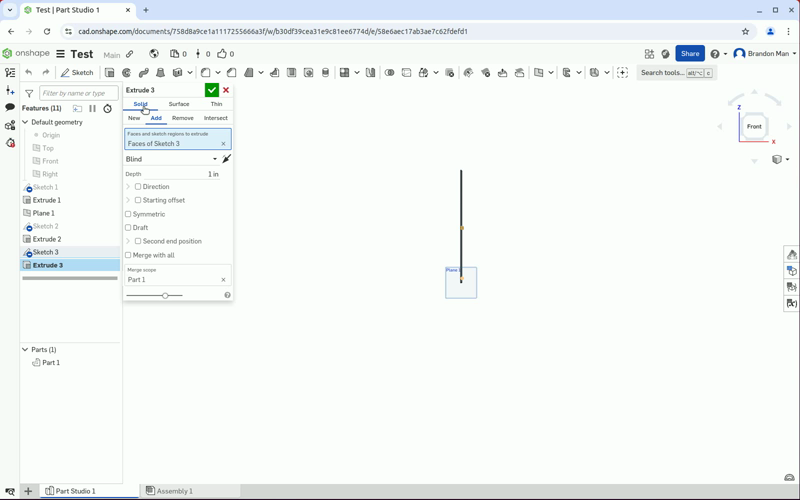
click(143, 106)
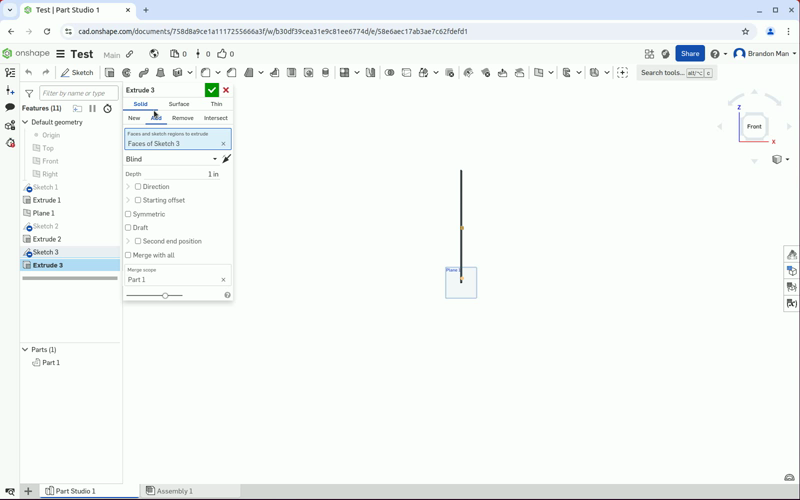
mouse_move(186, 120)
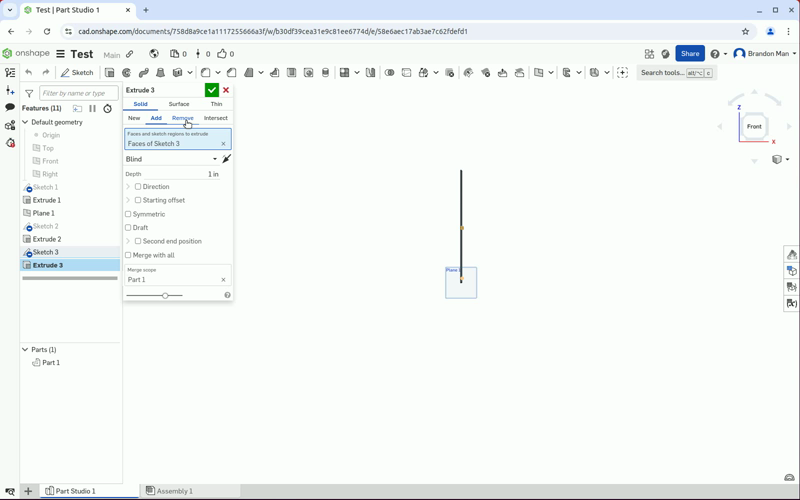
click(186, 120)
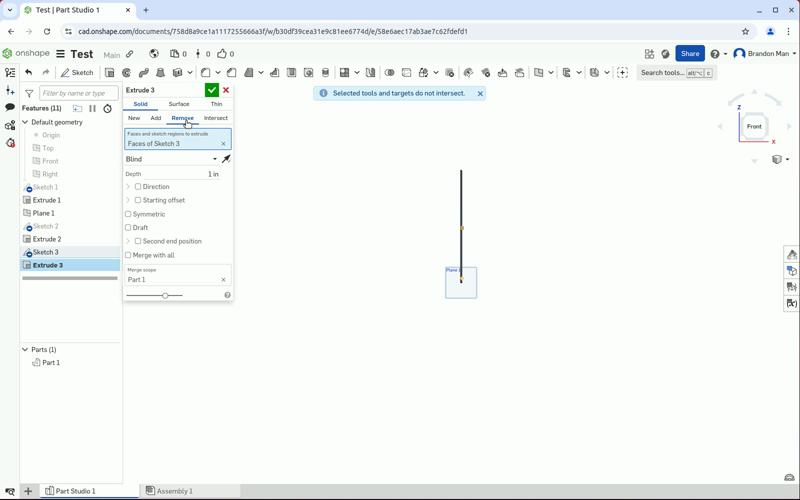
key(tab, 4)
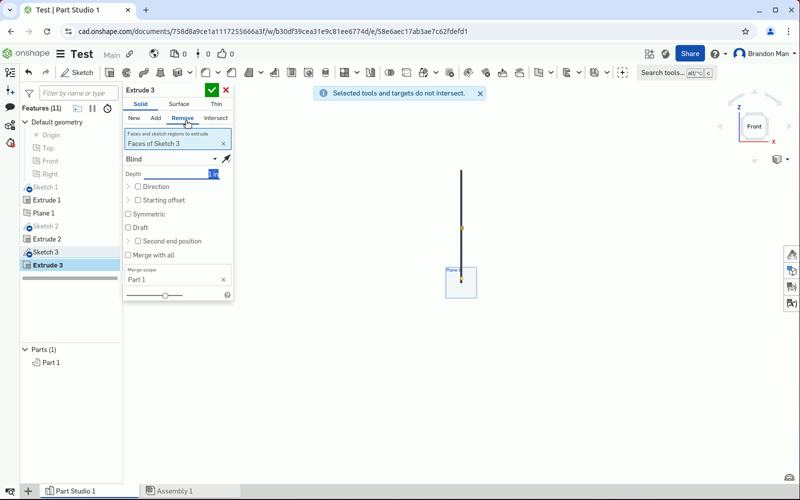
text(4.574)
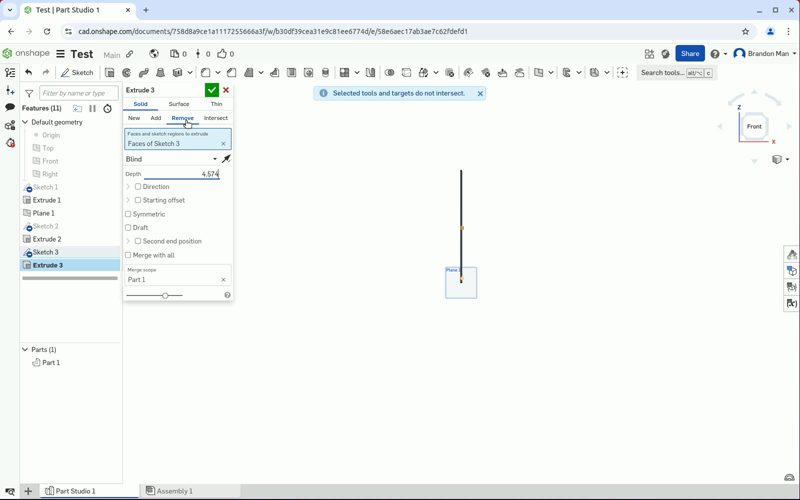
key(tab, 6)
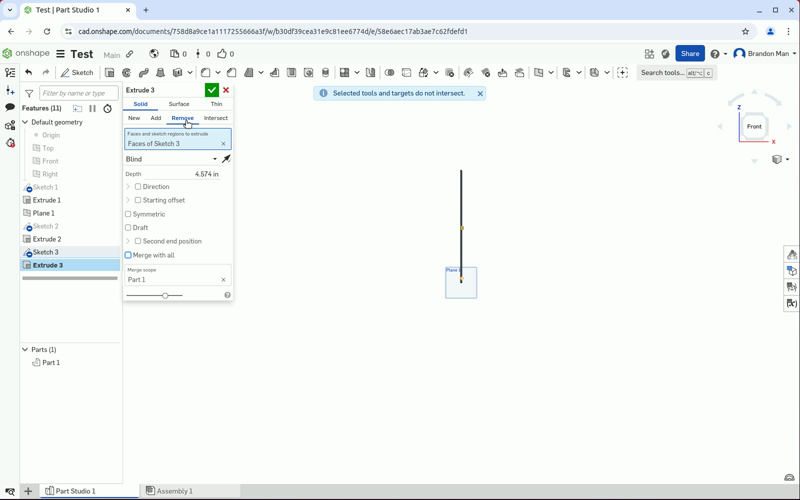
key(space)
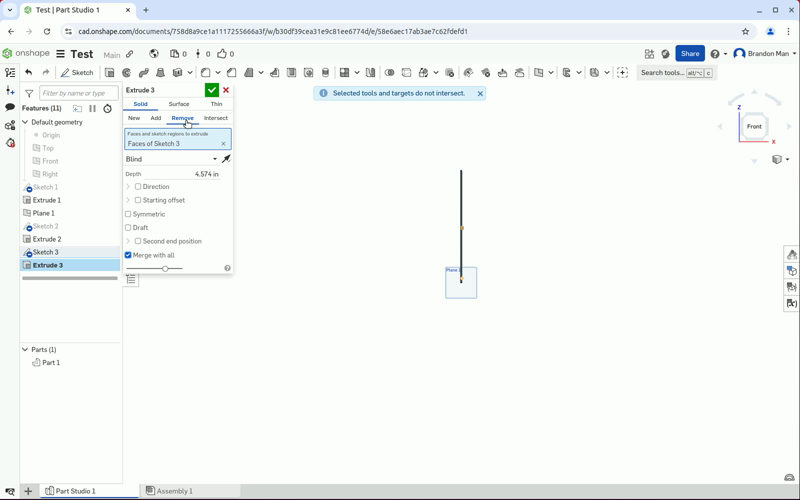
key(enter)
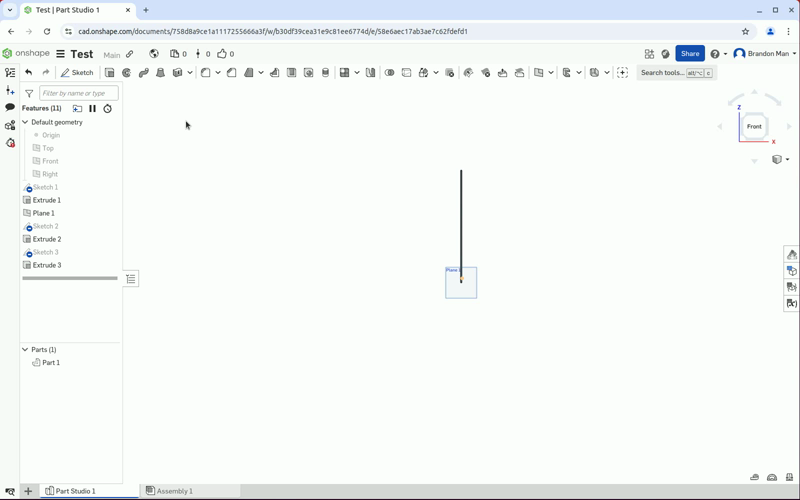
key(shift+h)
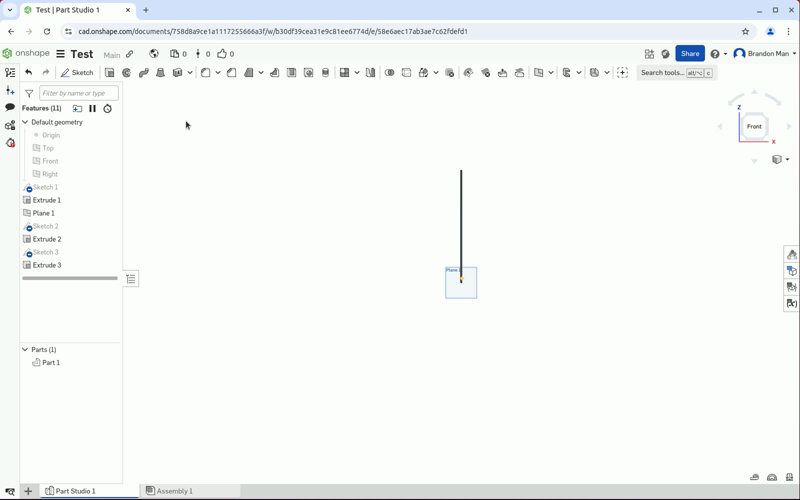
key(shift+h)
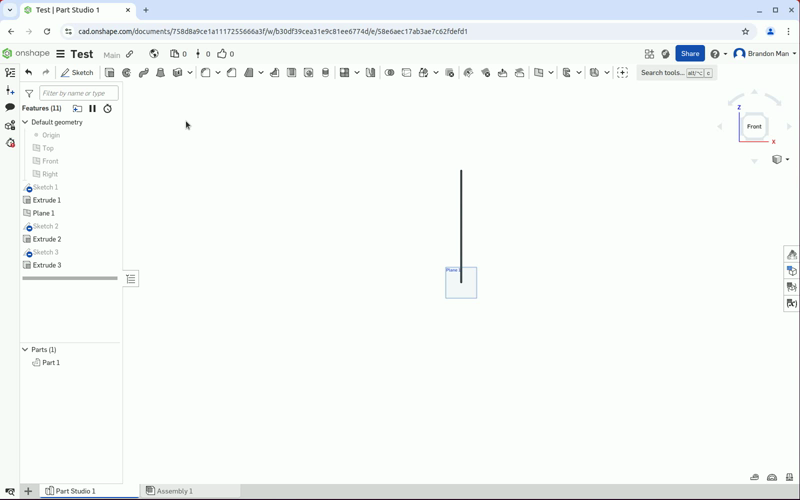
mouse_move(73, 189)
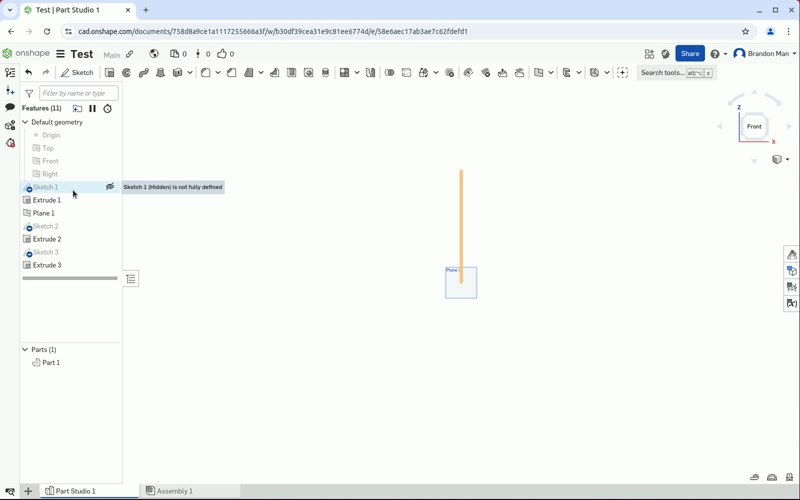
click(73, 189)
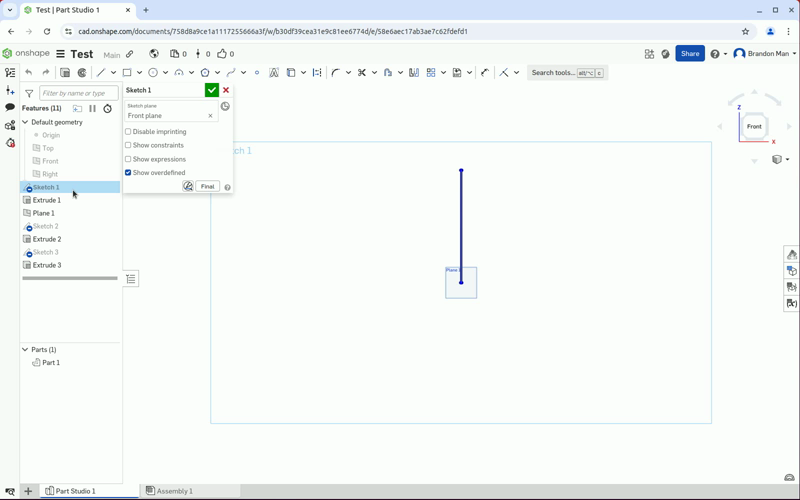
mouse_move(229, 92)
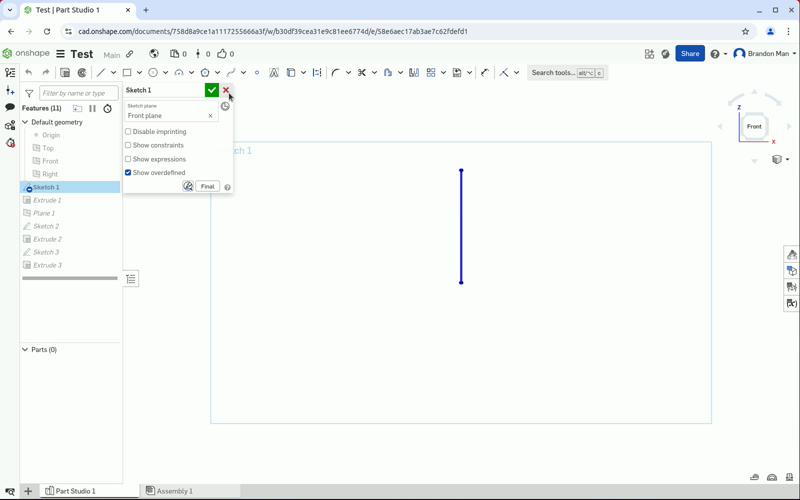
click(229, 92)
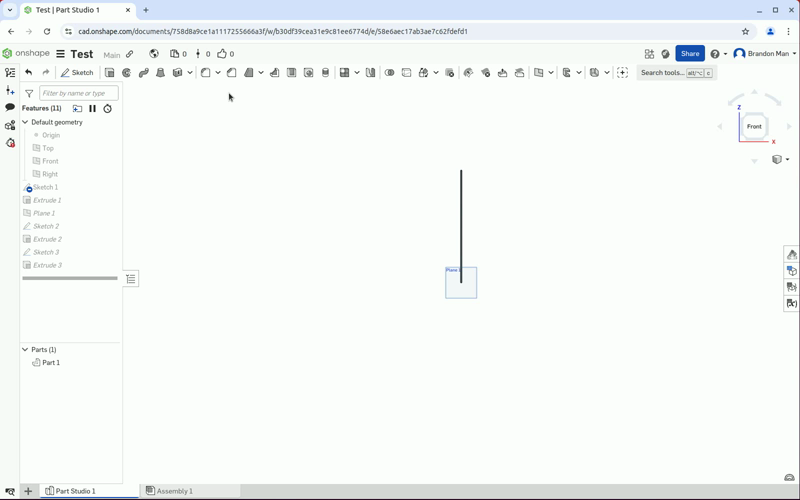
mouse_move(73, 352)
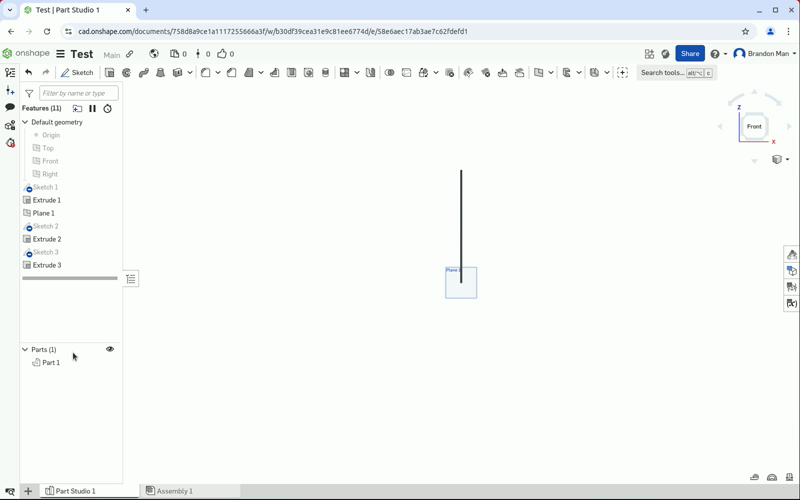
key(y)
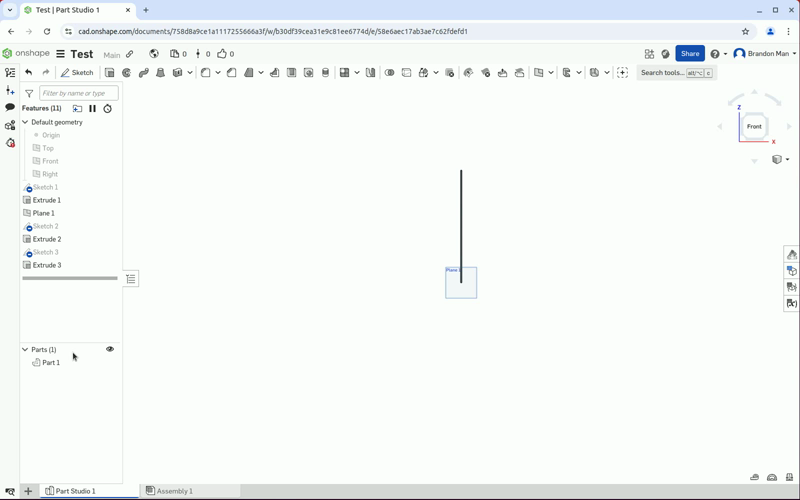
key(shift+p)
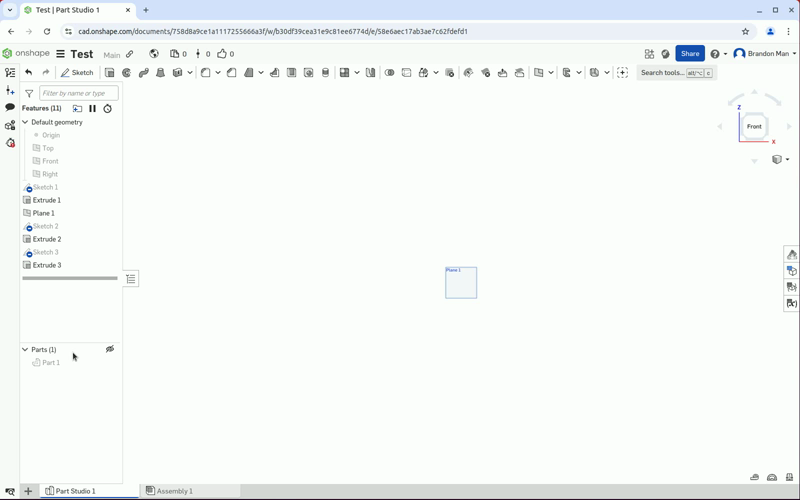
key(space)
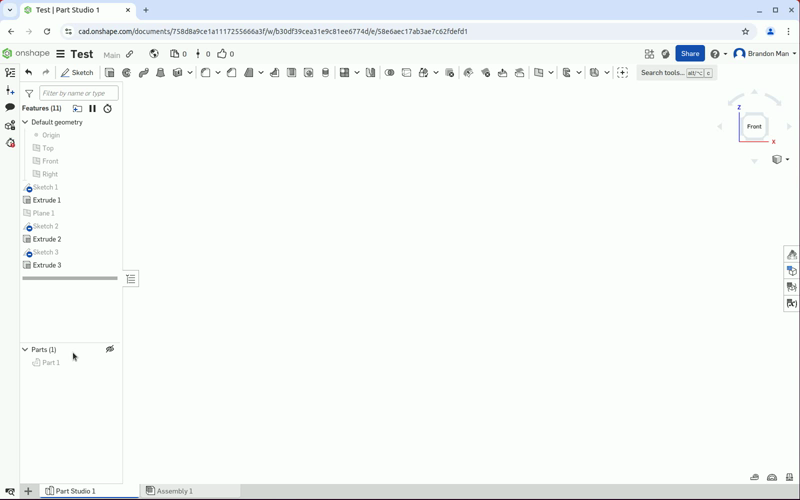
key_down(shift)
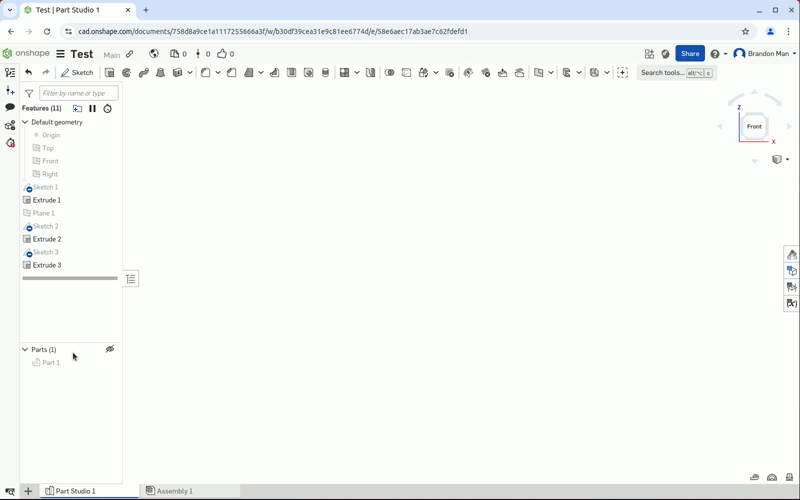
key(left)
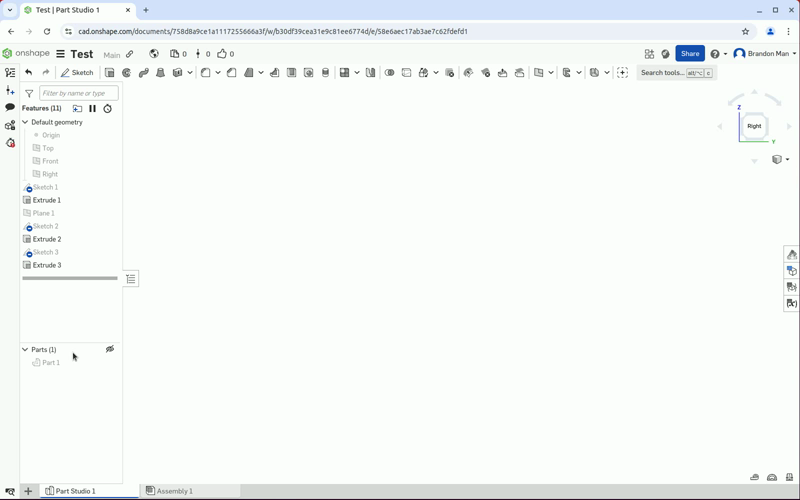
key_up(shift)
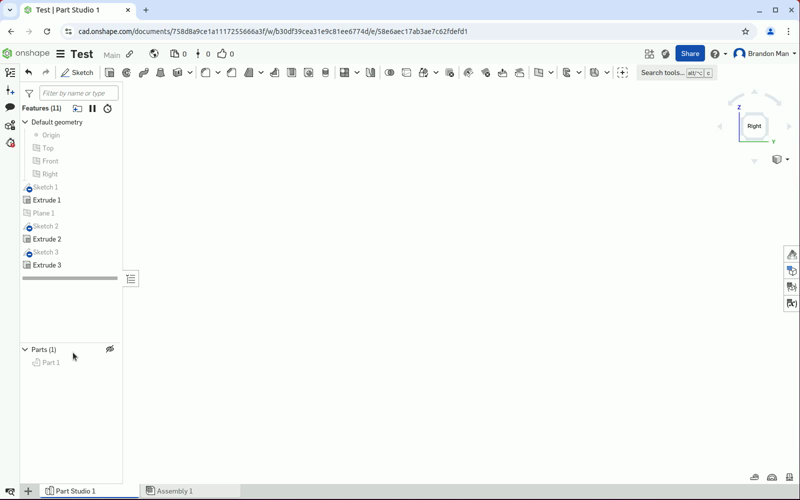
mouse_move(73, 352)
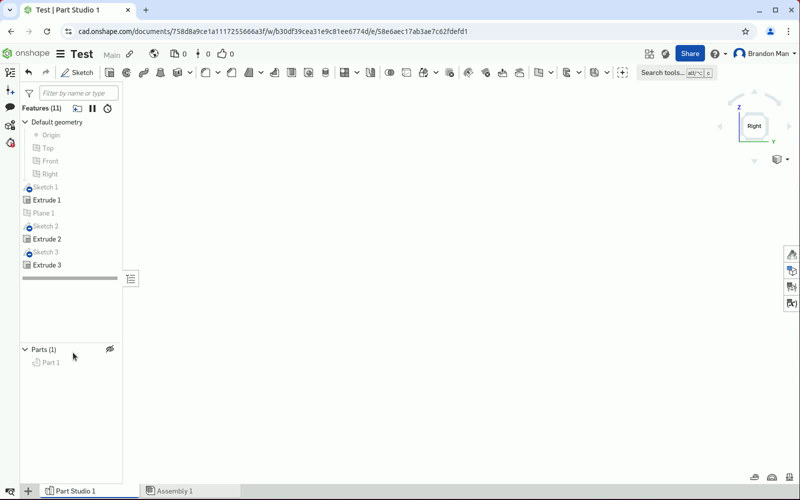
key(shift+y)
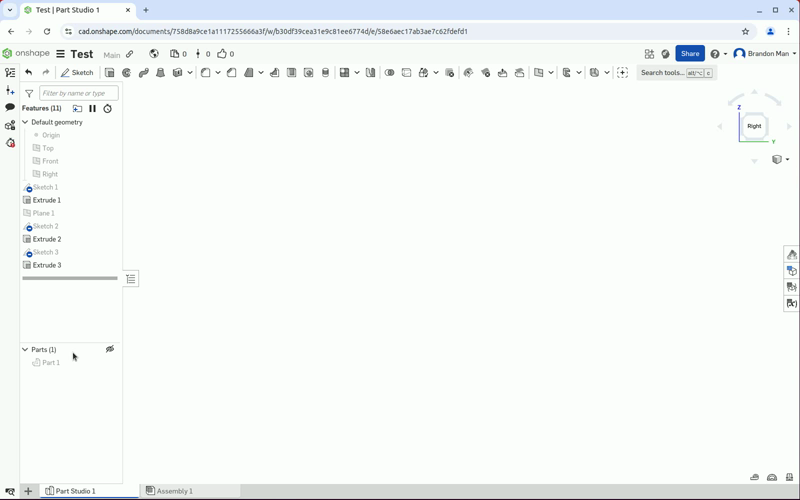
key(shift+s)
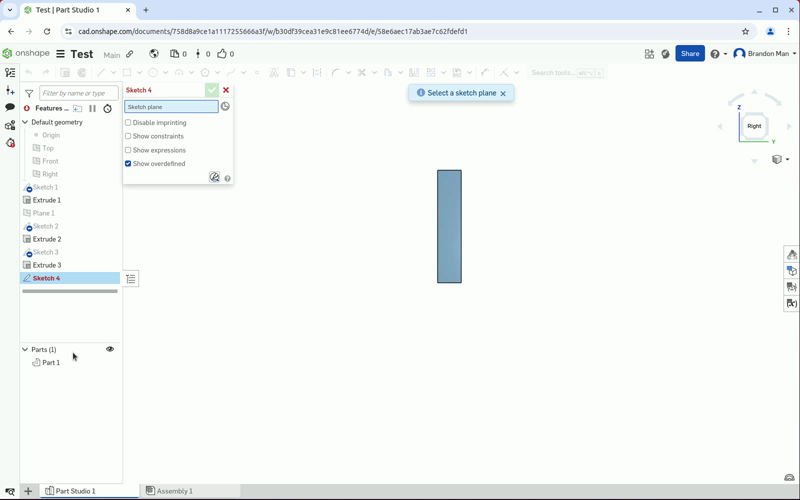
mouse_move(73, 176)
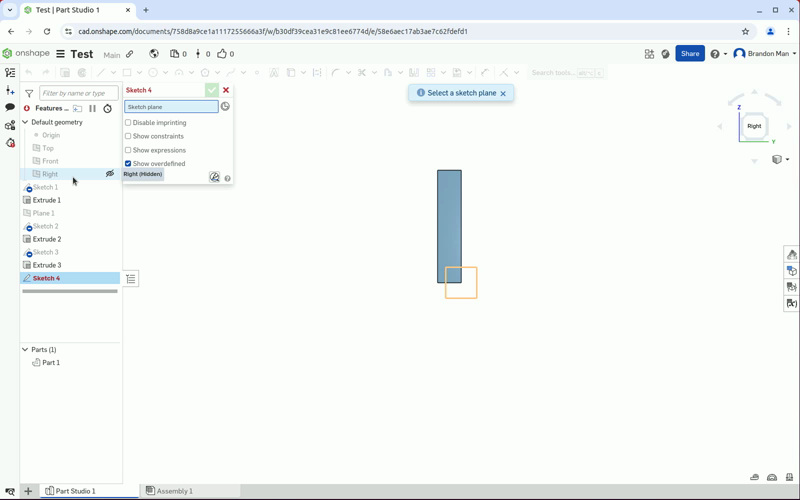
click(73, 176)
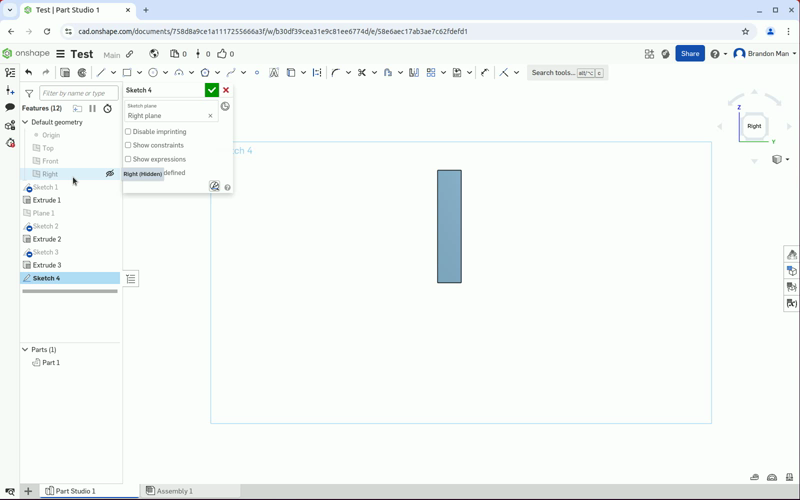
mouse_move(73, 352)
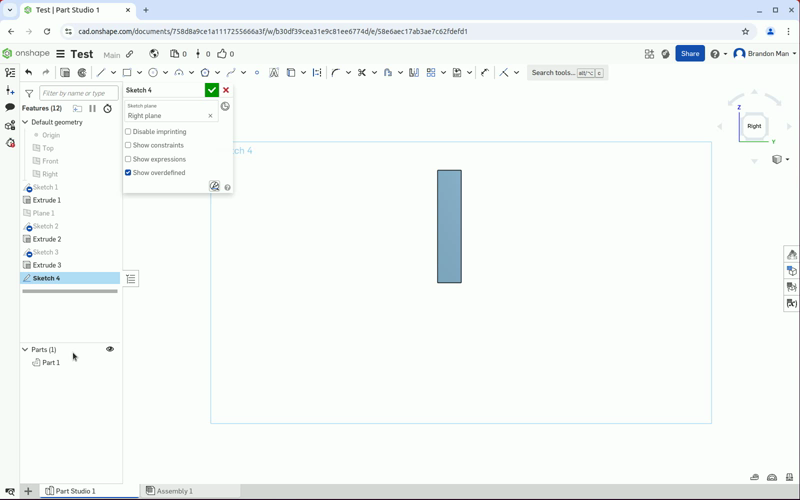
key(y)
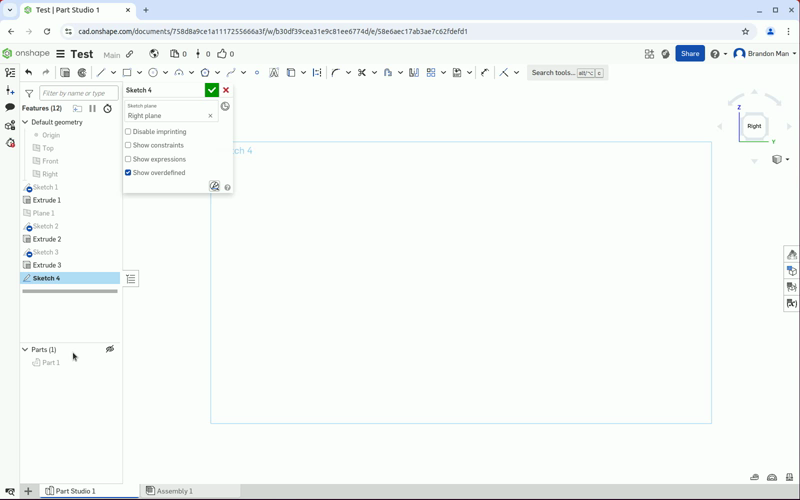
key(l)
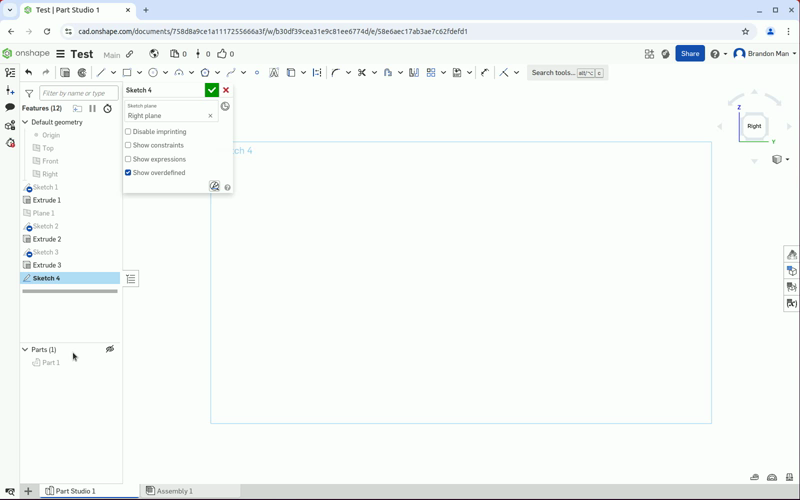
key_down(shift)
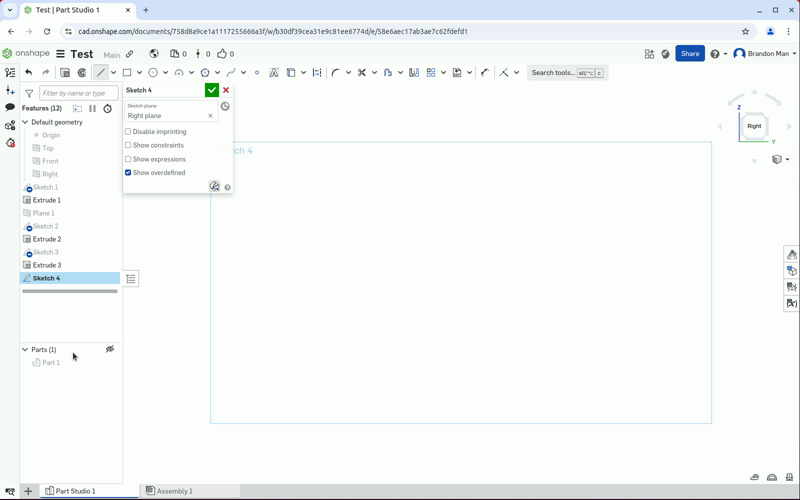
mouse_move(457, 282)
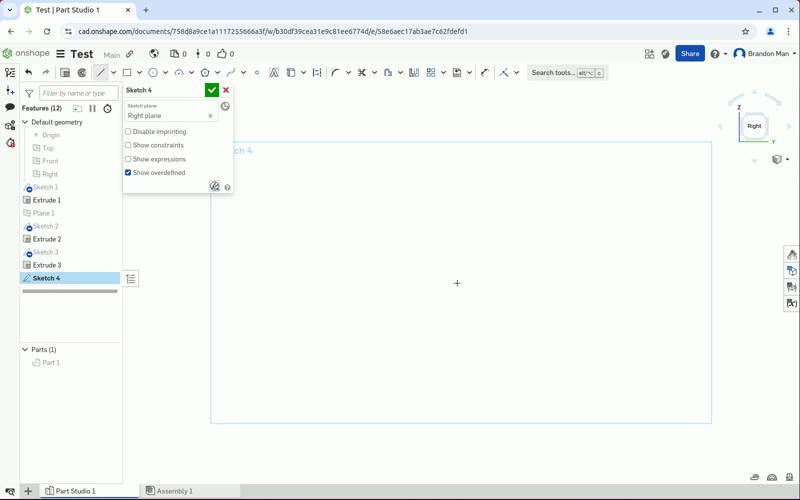
click(457, 282)
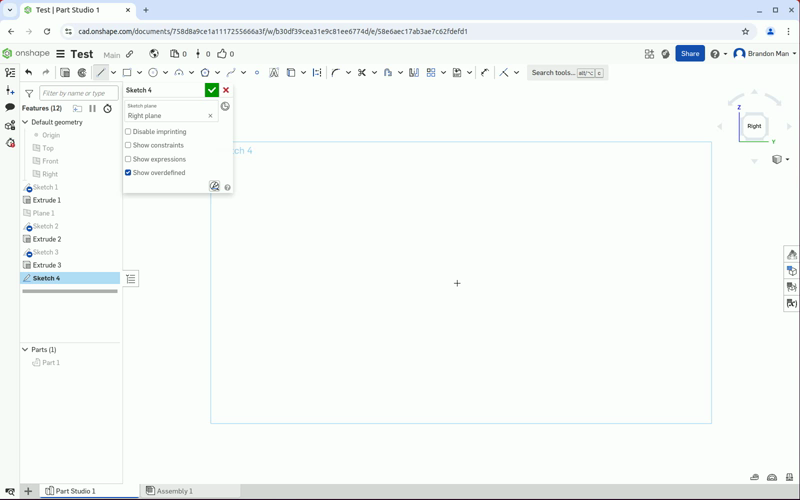
key_up(shift)
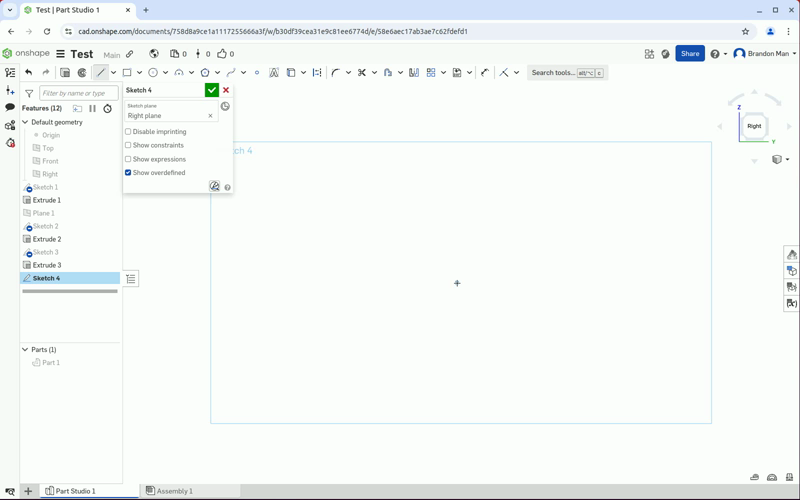
key_down(shift)
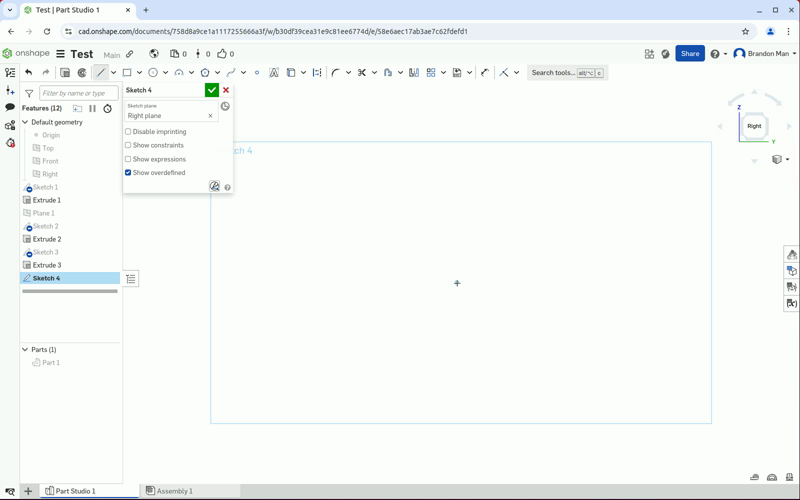
mouse_move(487, 282)
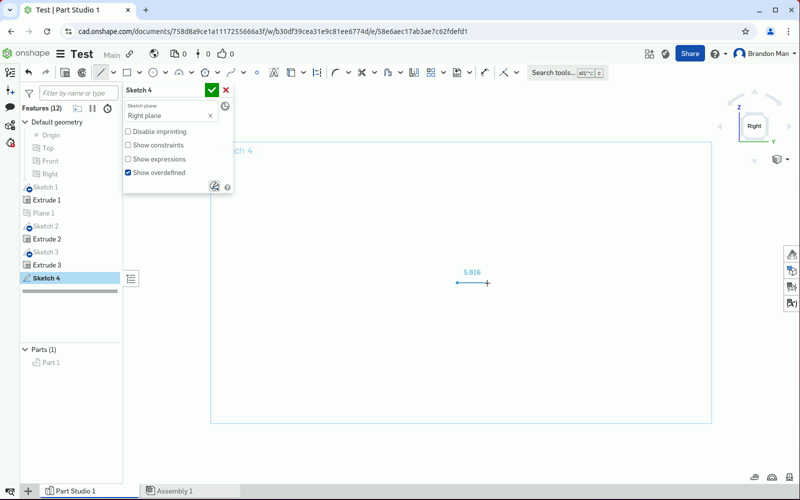
mouse_move(461, 282)
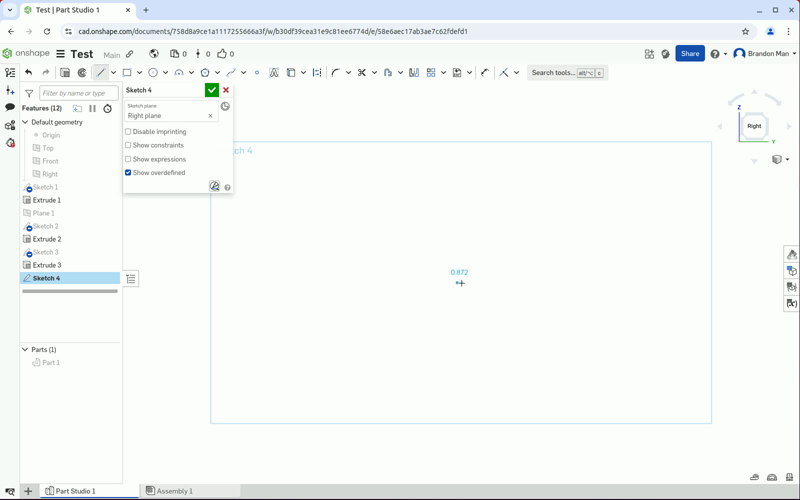
scroll(6)
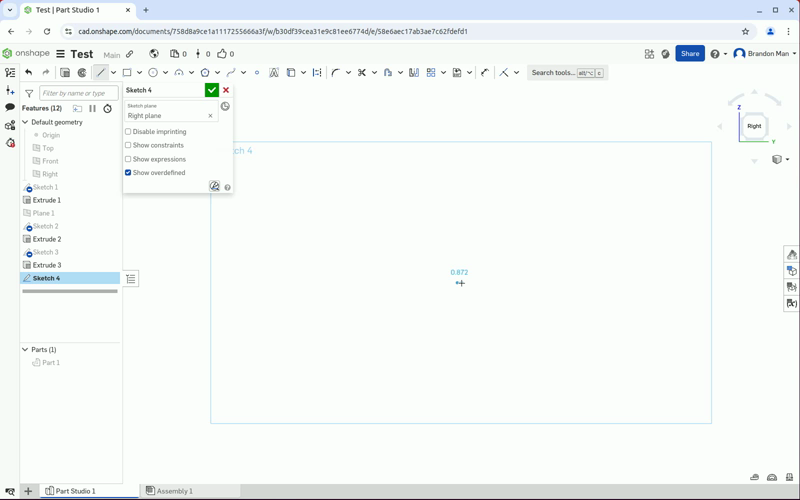
scroll(6)
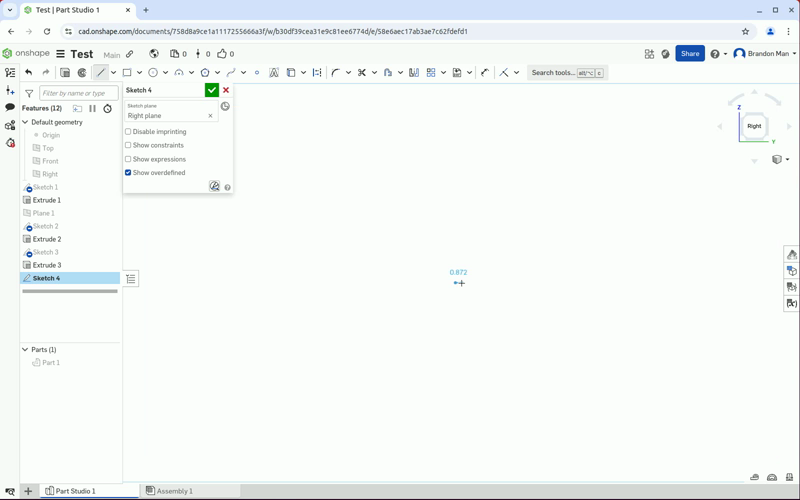
scroll(6)
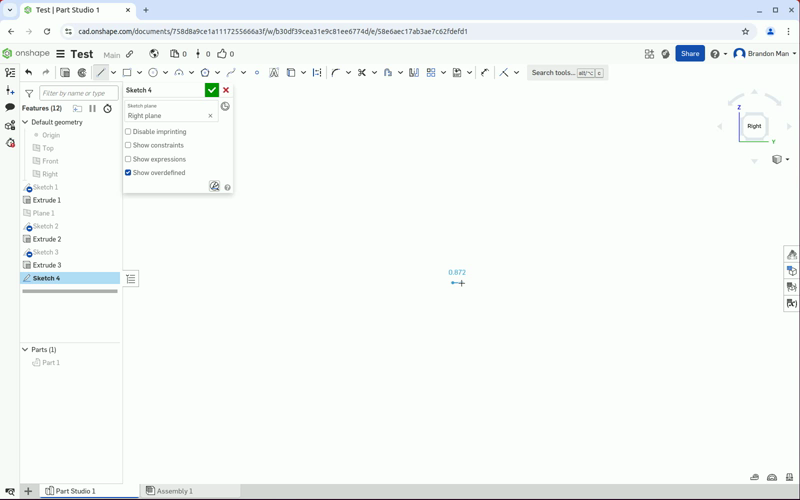
scroll(6)
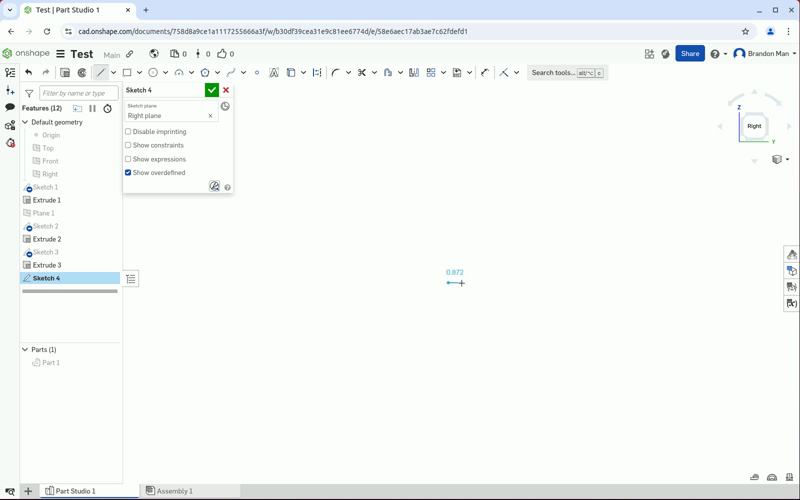
scroll(6)
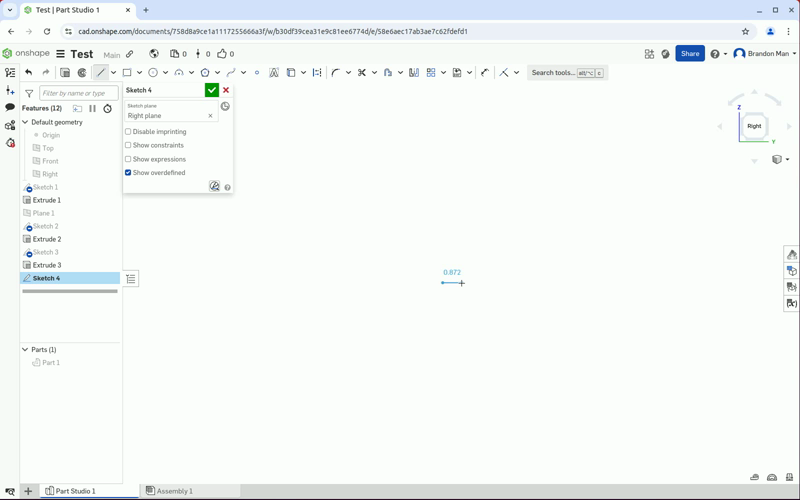
scroll(6)
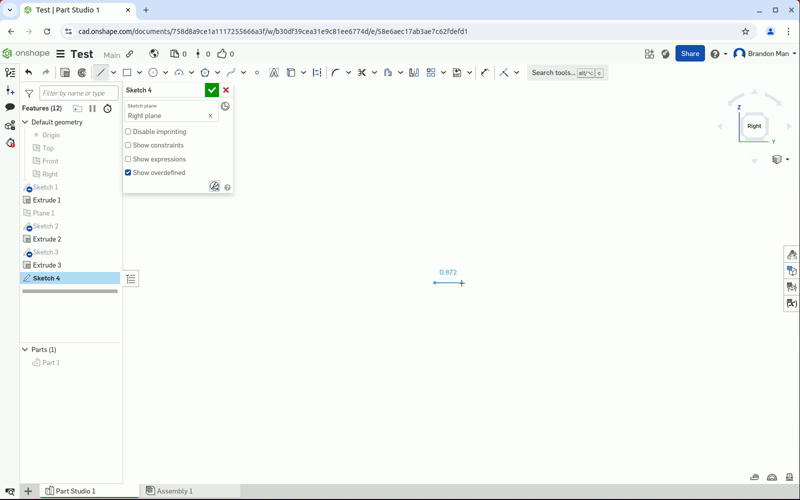
scroll(6)
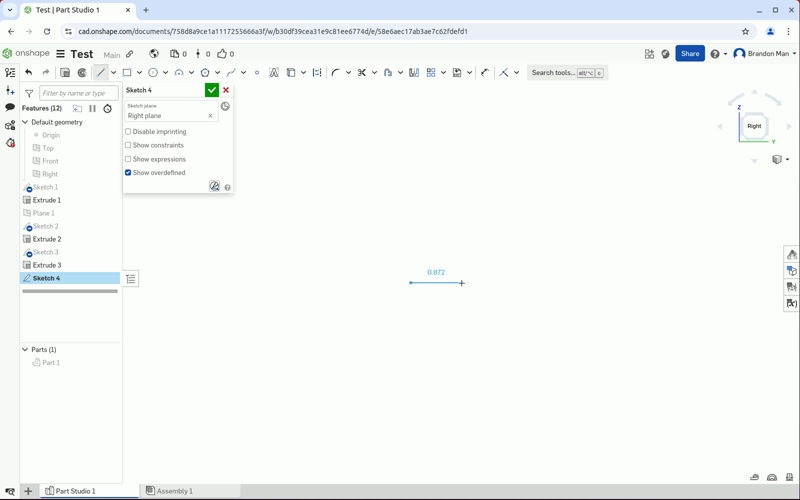
click(461, 282)
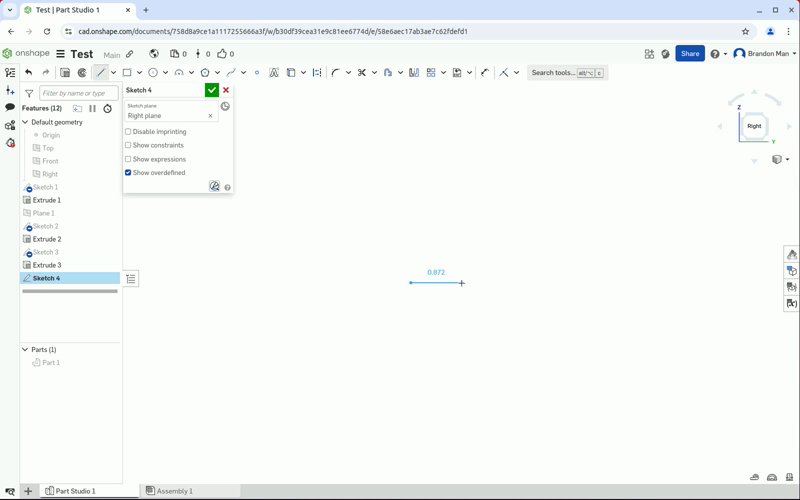
scroll(-6)
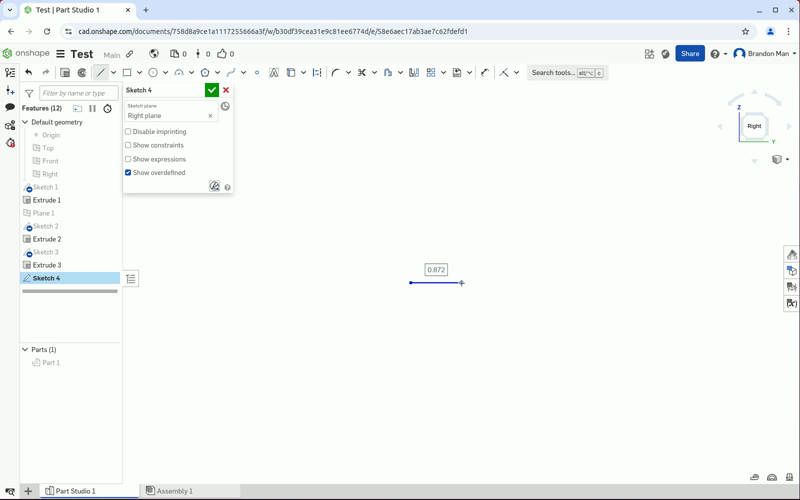
scroll(-6)
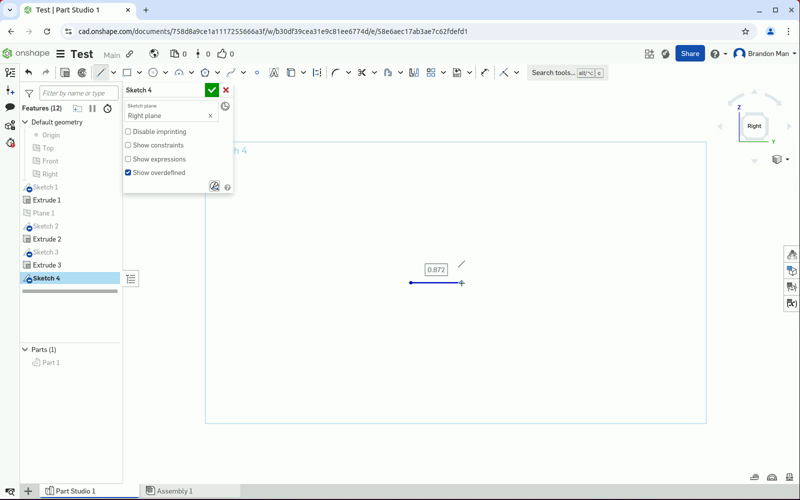
scroll(-6)
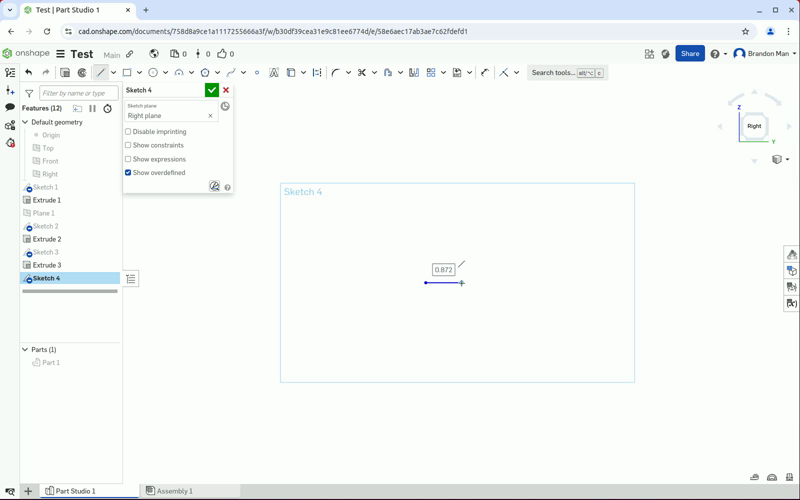
scroll(-6)
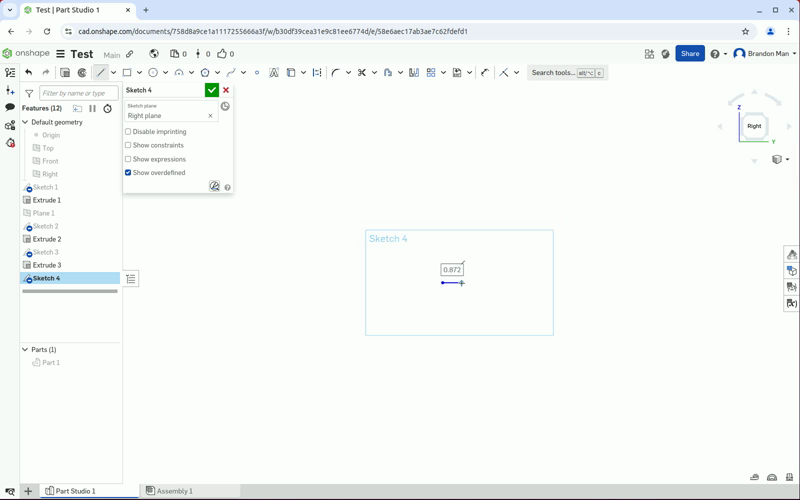
scroll(-6)
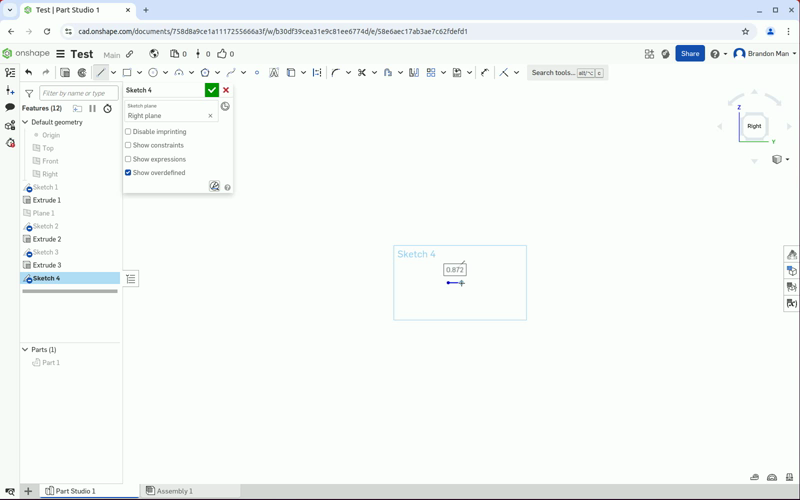
scroll(-6)
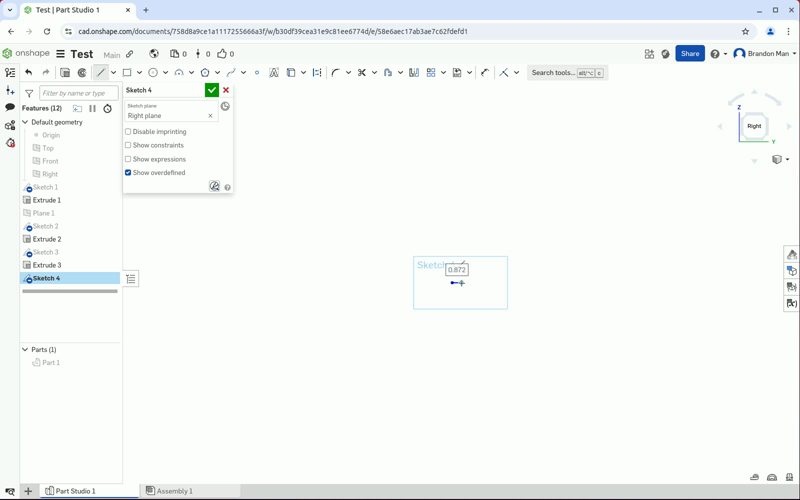
scroll(-6)
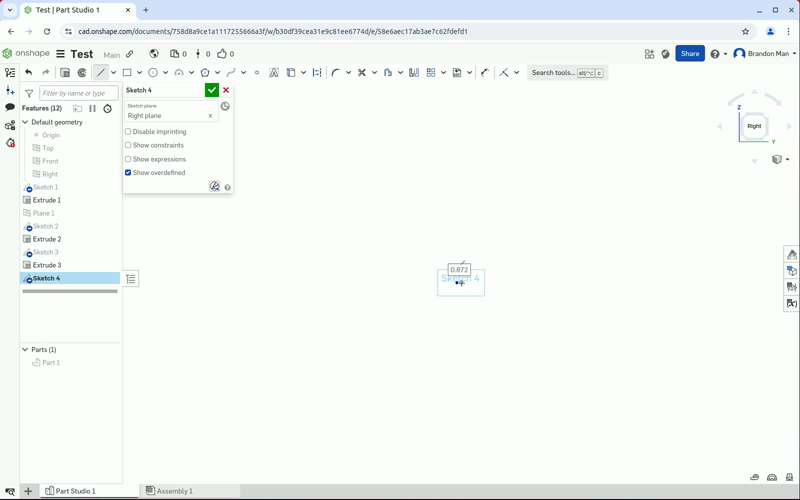
key_up(shift)
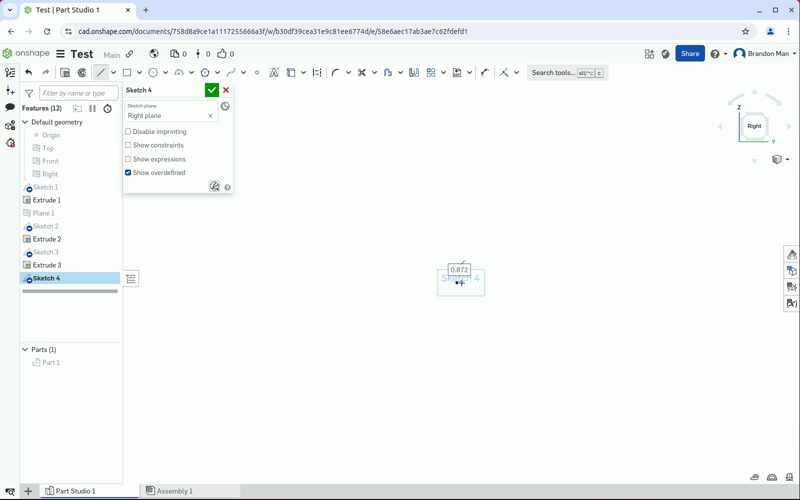
key_down(shift)
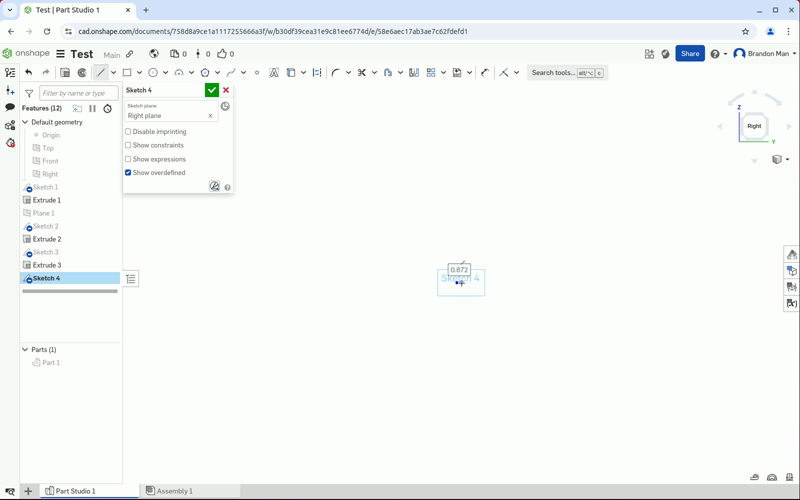
mouse_move(492, 282)
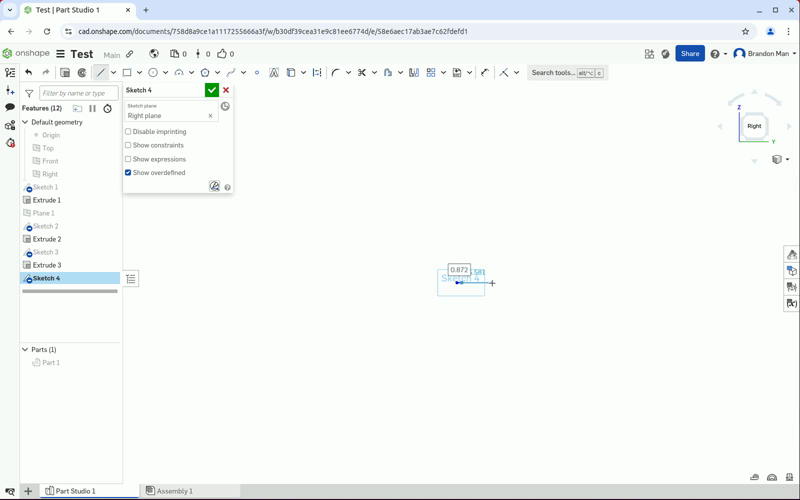
mouse_move(461, 281)
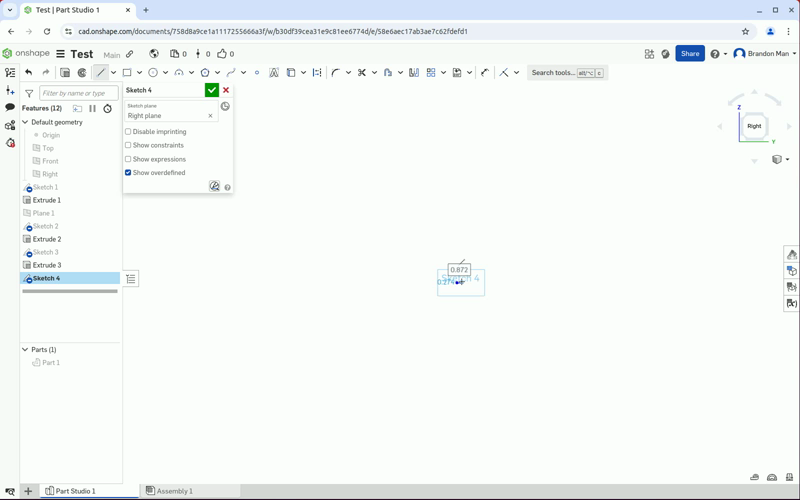
scroll(6)
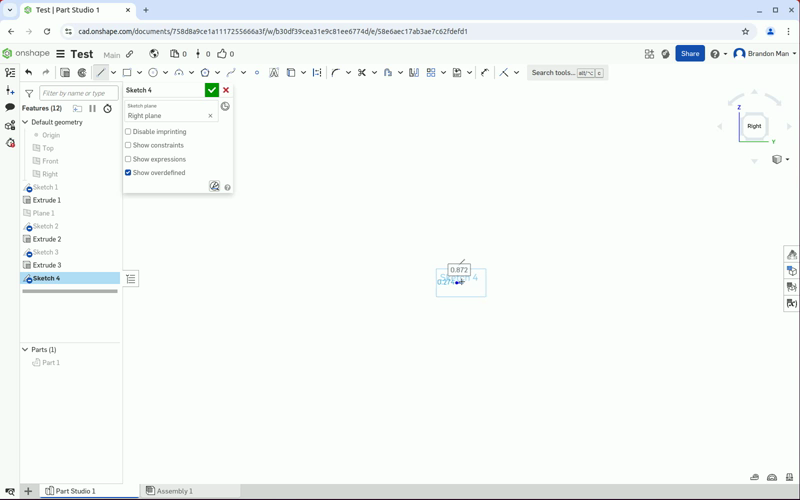
scroll(6)
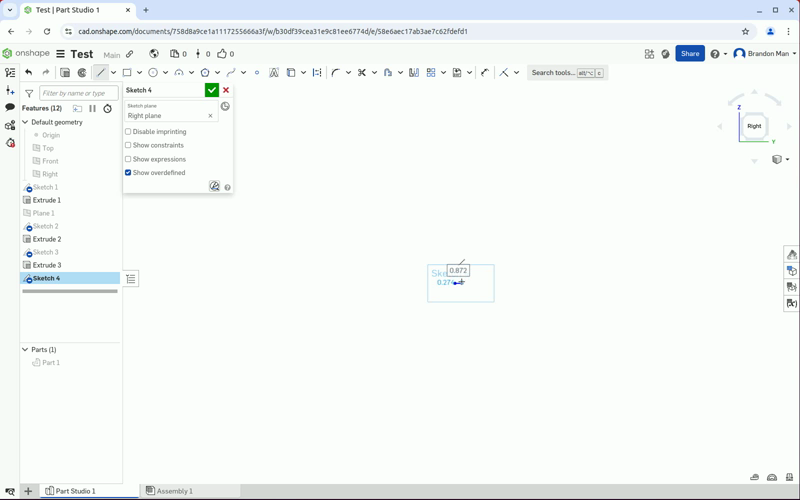
scroll(6)
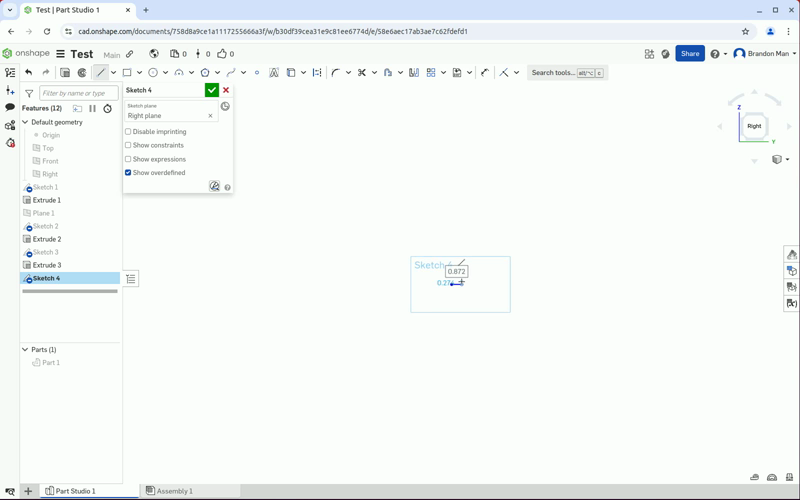
scroll(6)
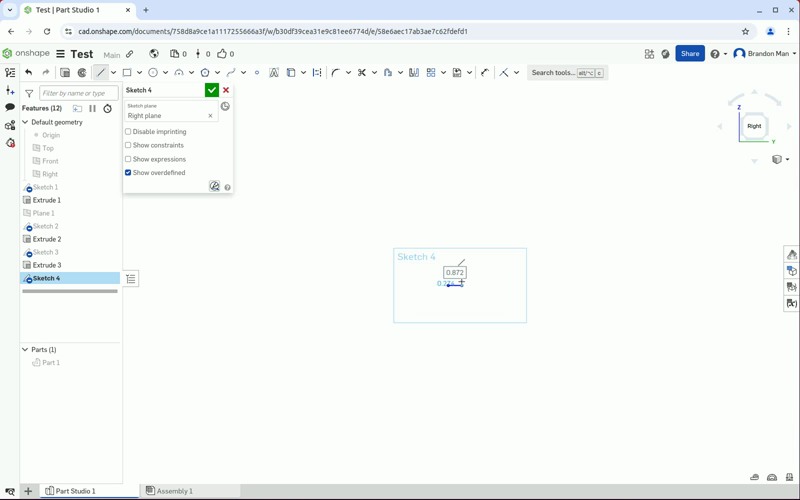
scroll(6)
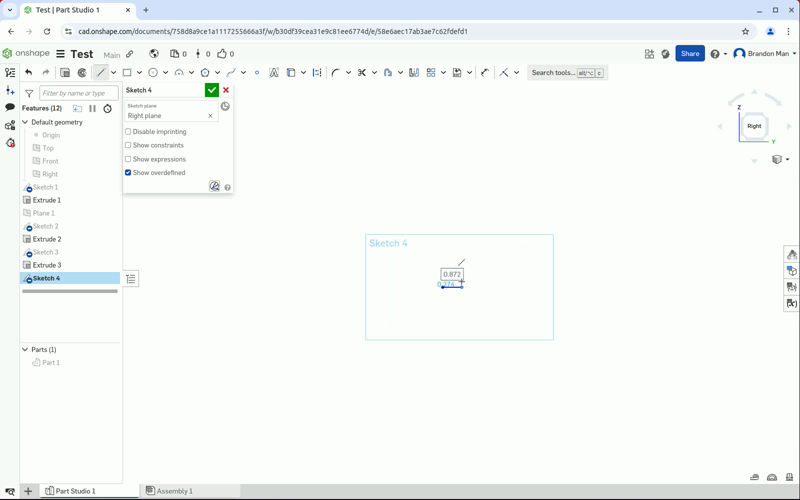
scroll(6)
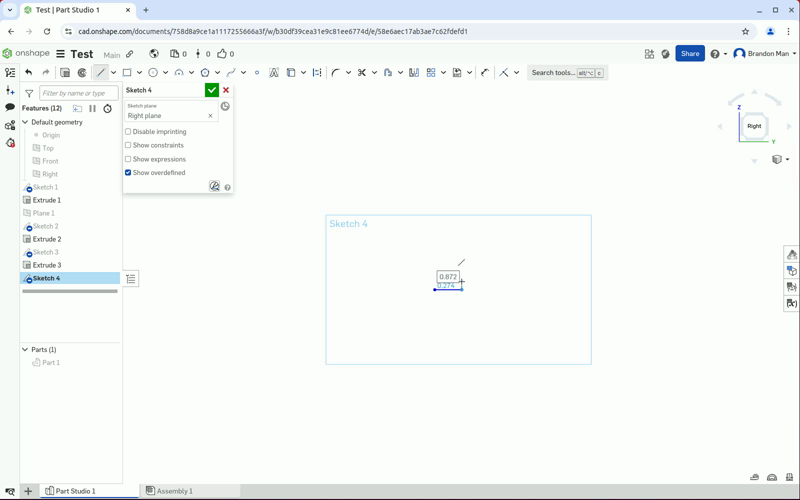
scroll(6)
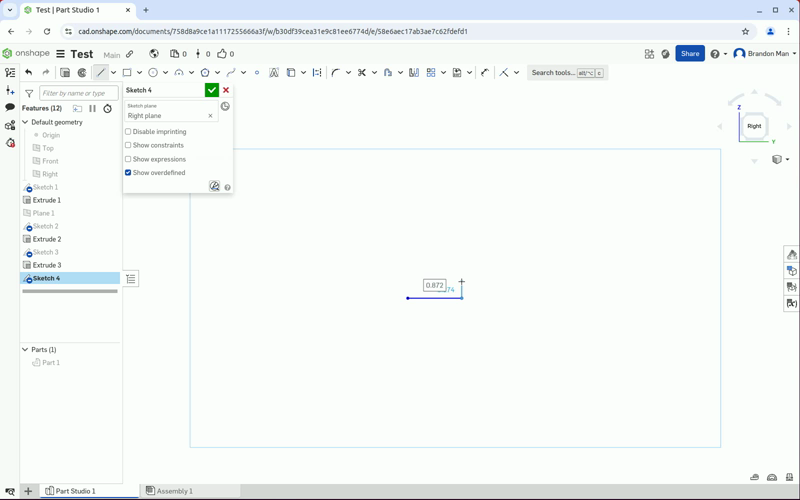
click(461, 281)
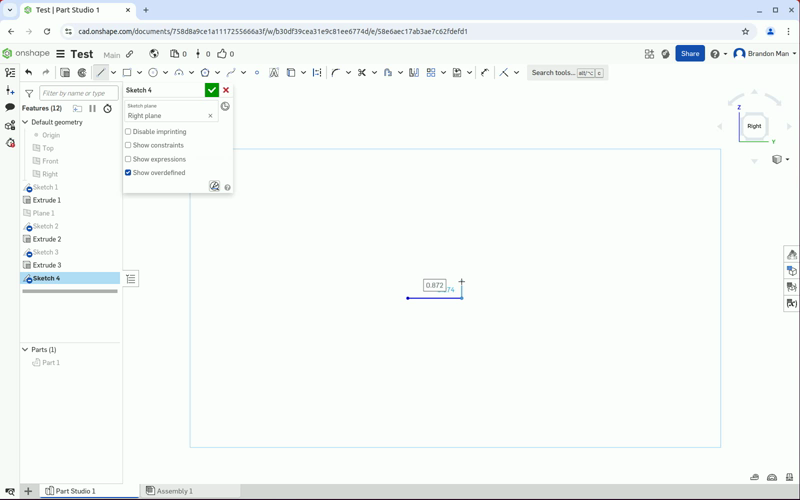
scroll(-6)
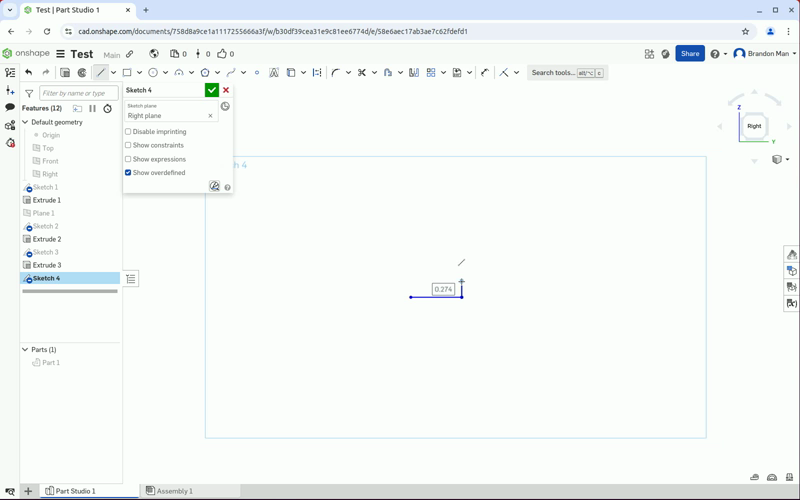
scroll(-6)
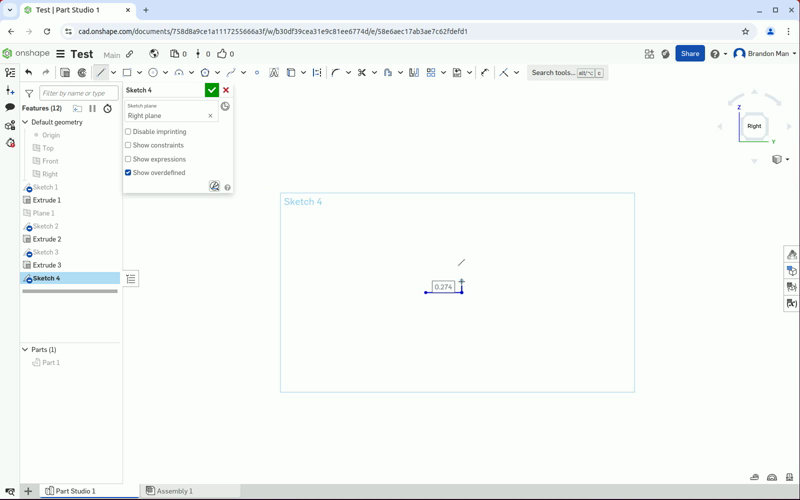
scroll(-6)
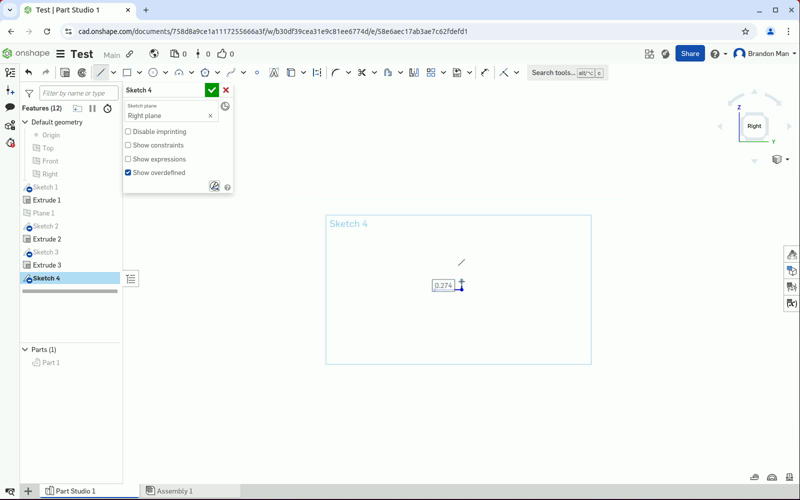
scroll(-6)
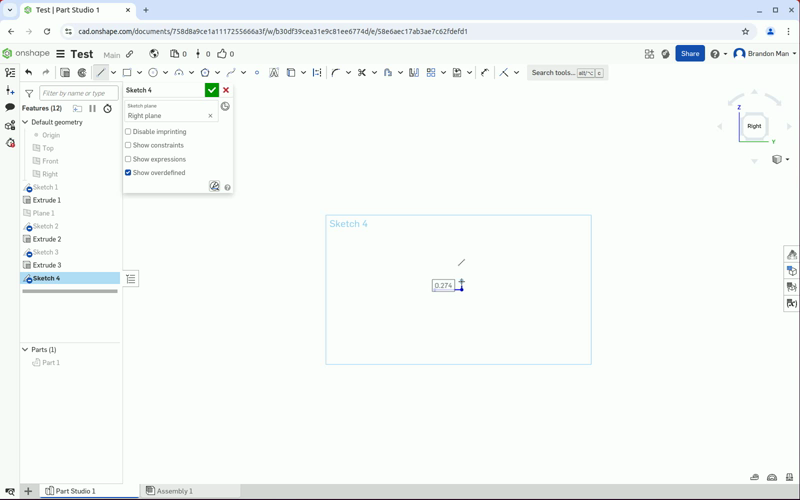
scroll(-6)
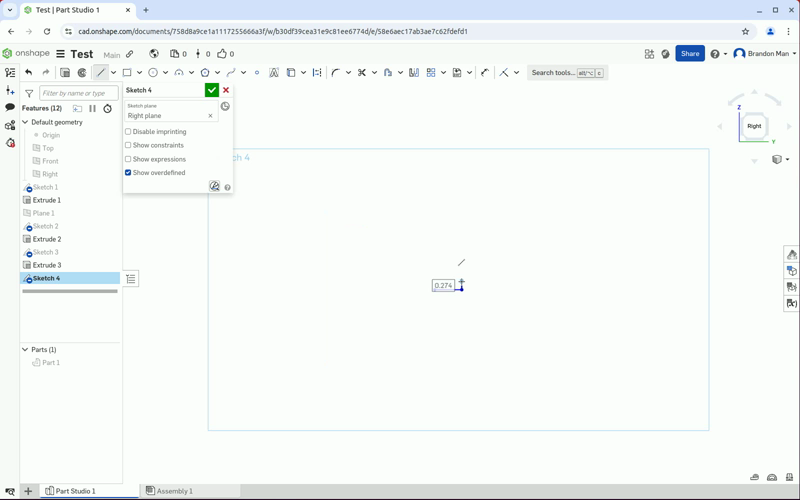
scroll(-6)
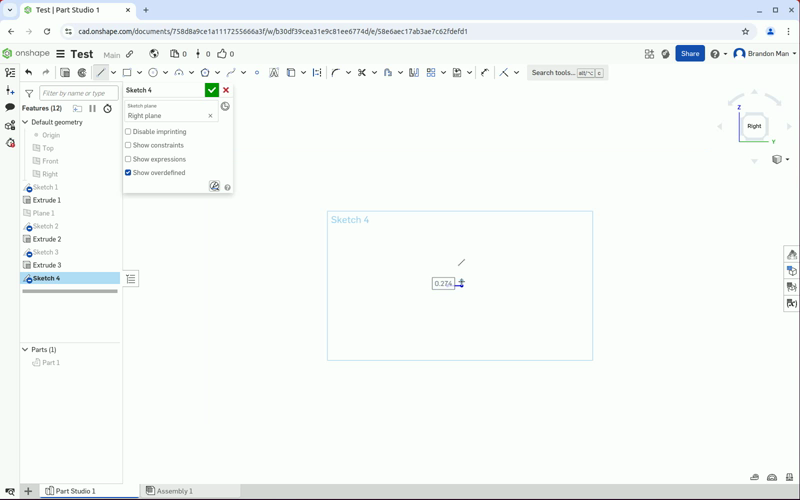
scroll(-6)
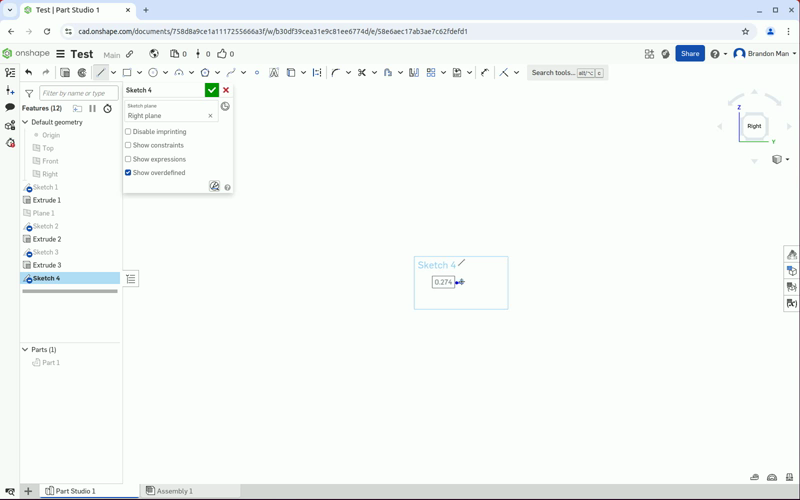
key_up(shift)
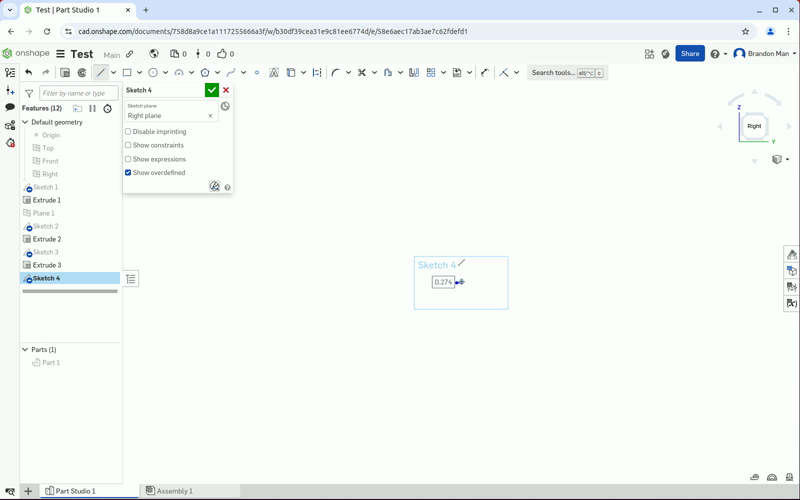
key_down(shift)
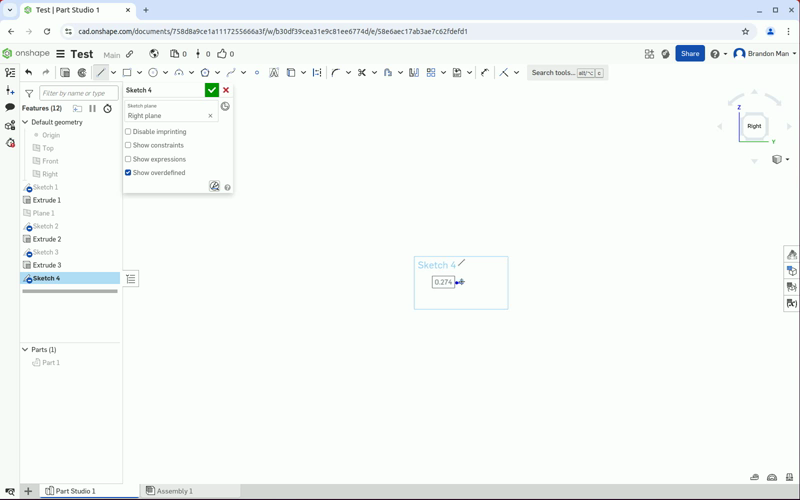
mouse_move(492, 281)
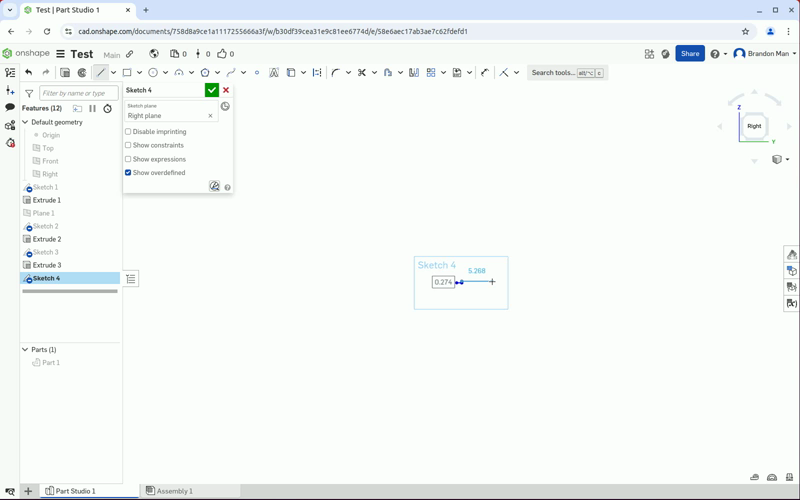
mouse_move(457, 281)
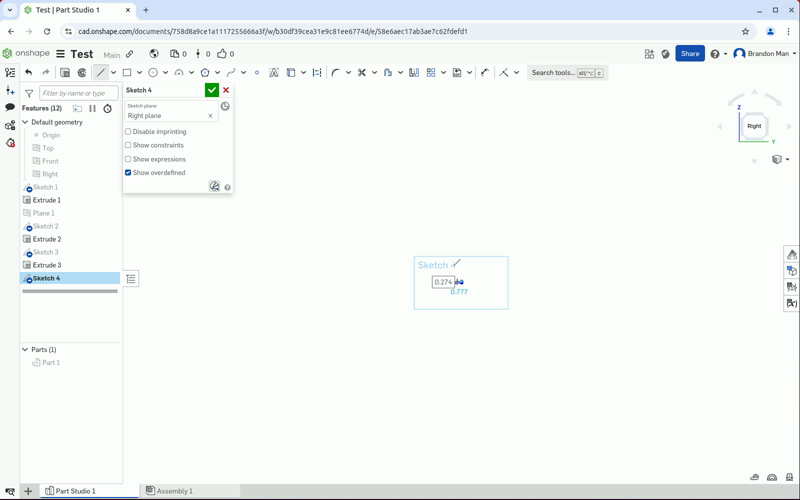
scroll(6)
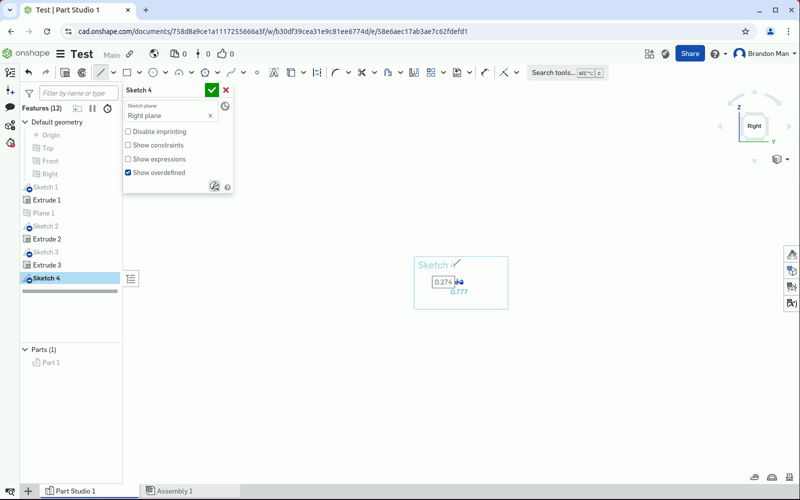
scroll(6)
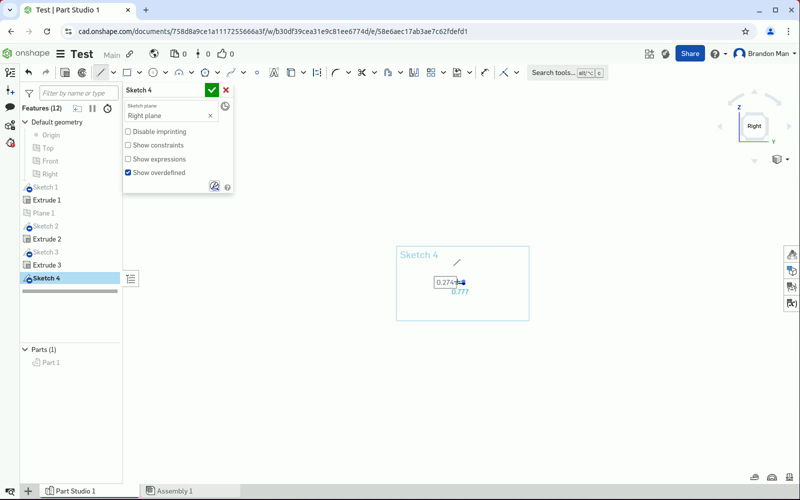
scroll(6)
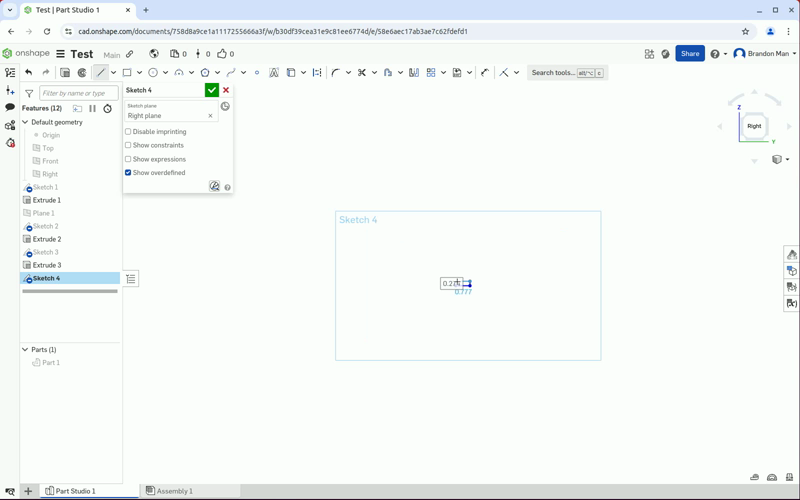
scroll(6)
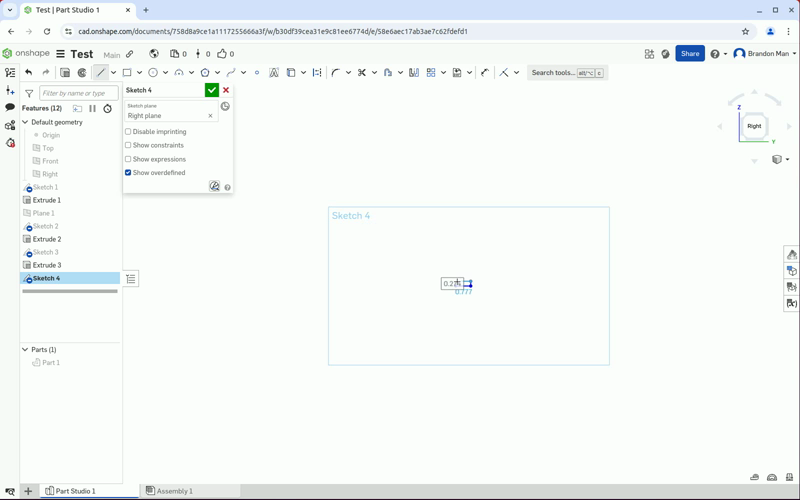
scroll(6)
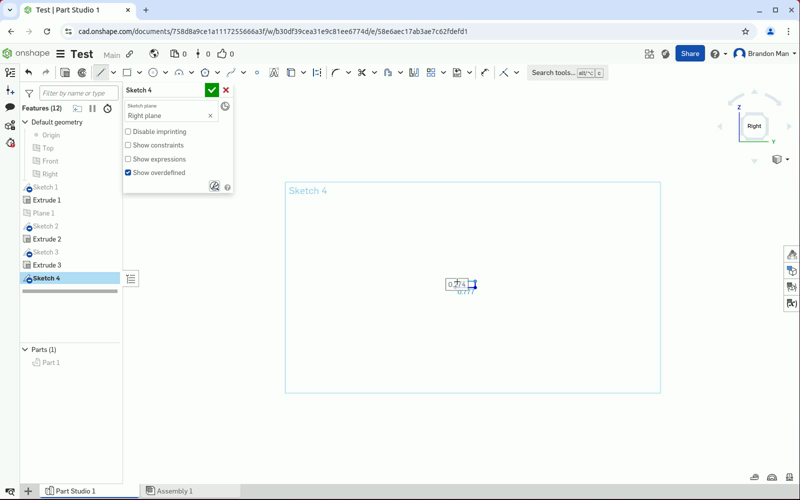
scroll(6)
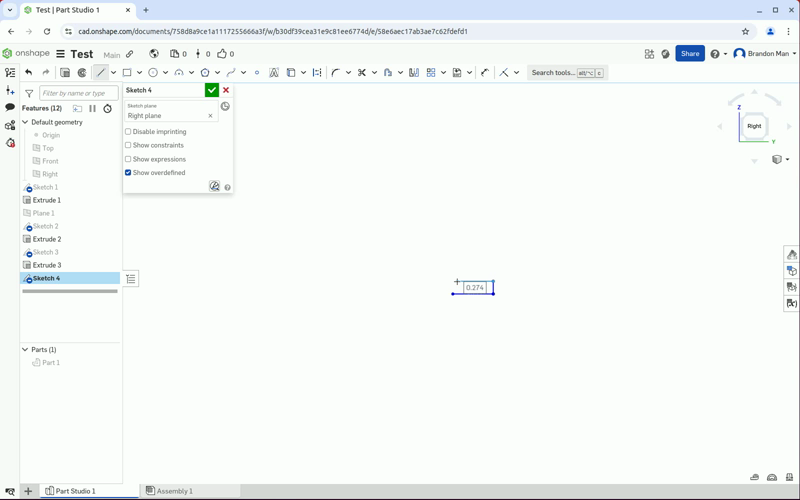
scroll(6)
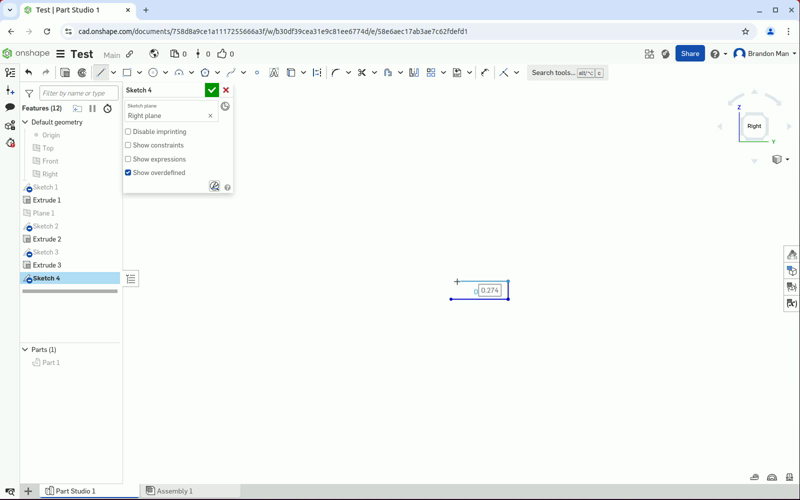
click(457, 281)
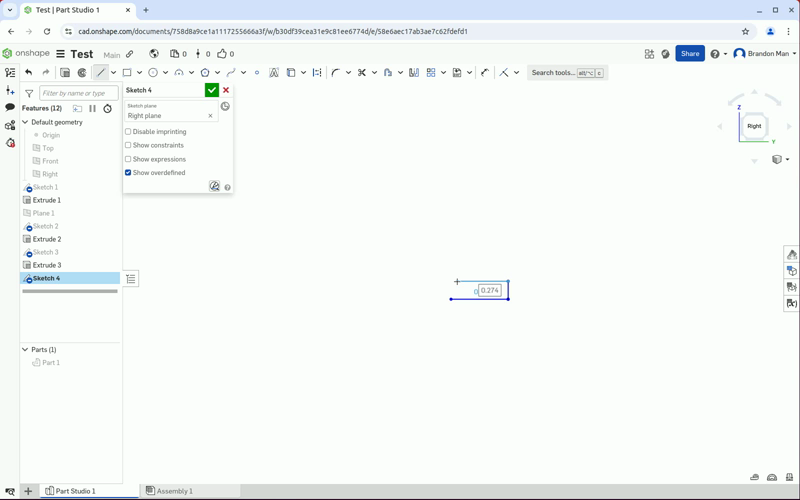
scroll(-6)
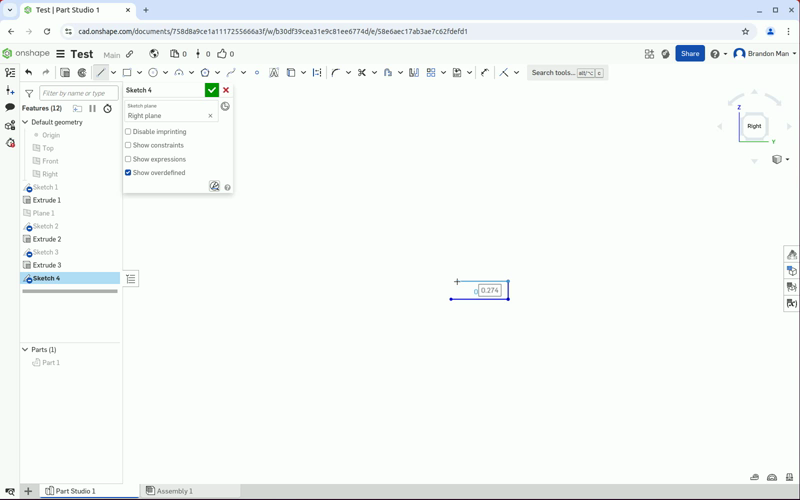
scroll(-6)
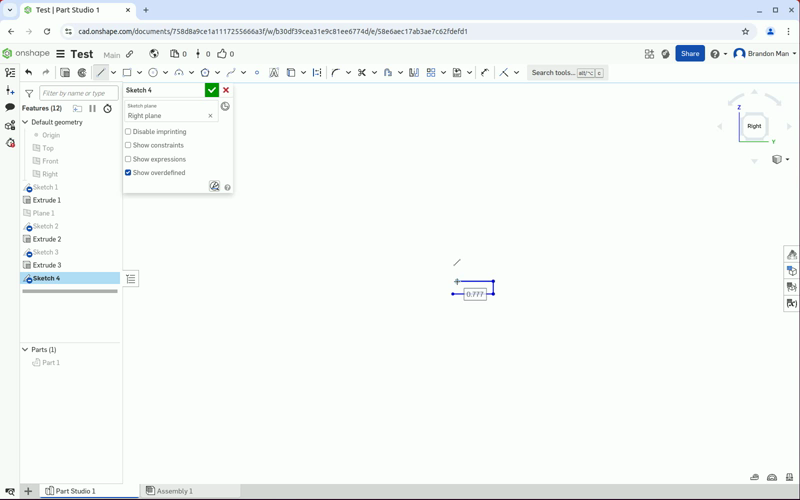
scroll(-6)
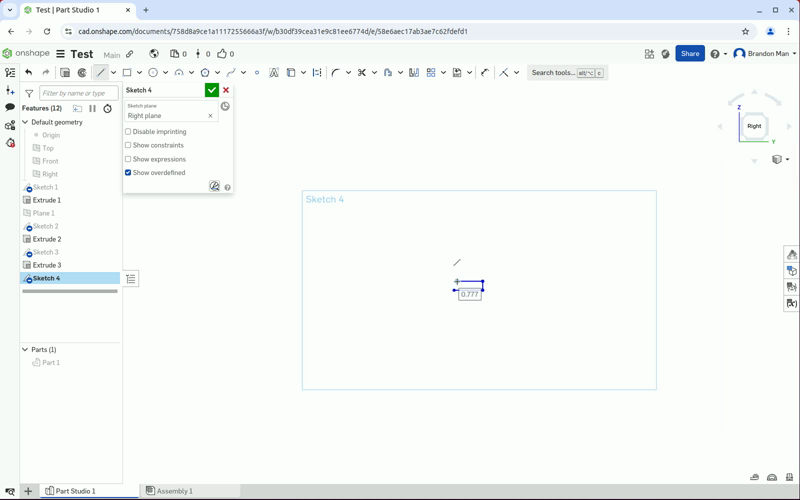
scroll(-6)
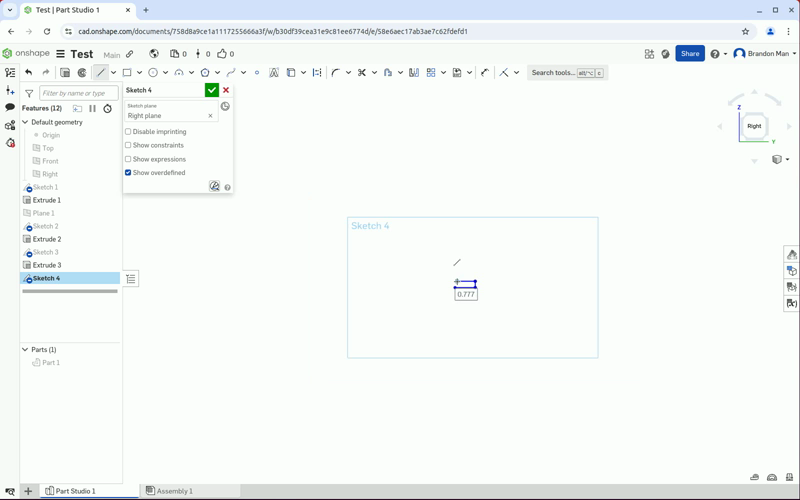
scroll(-6)
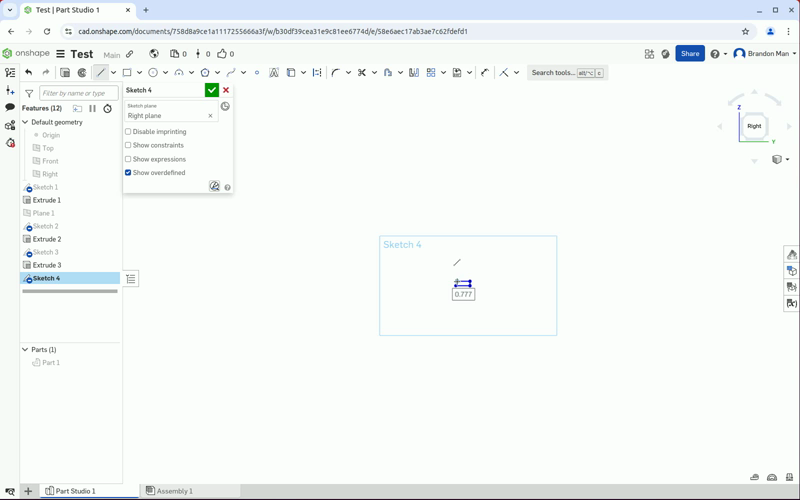
scroll(-6)
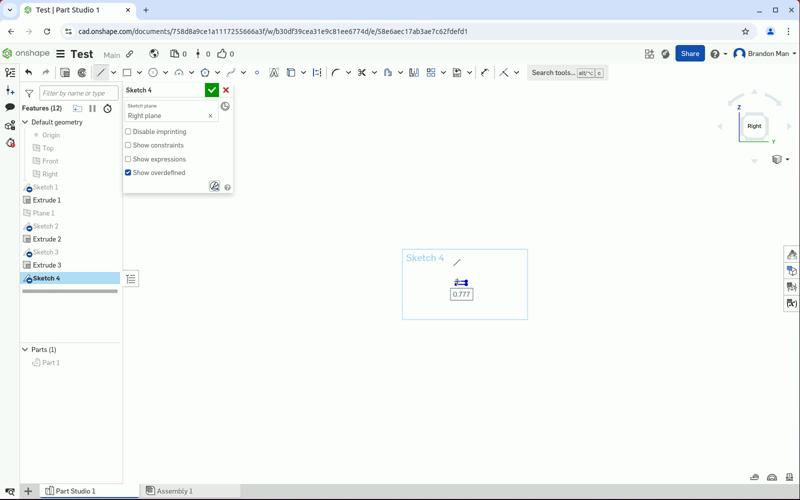
scroll(-6)
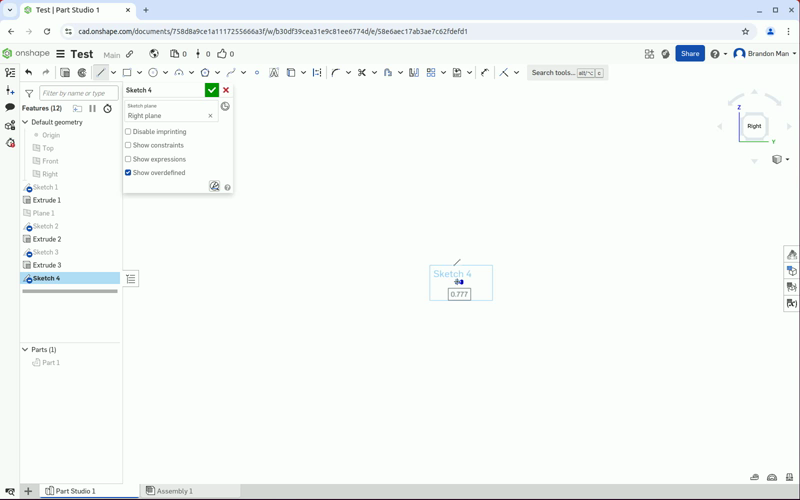
key_up(shift)
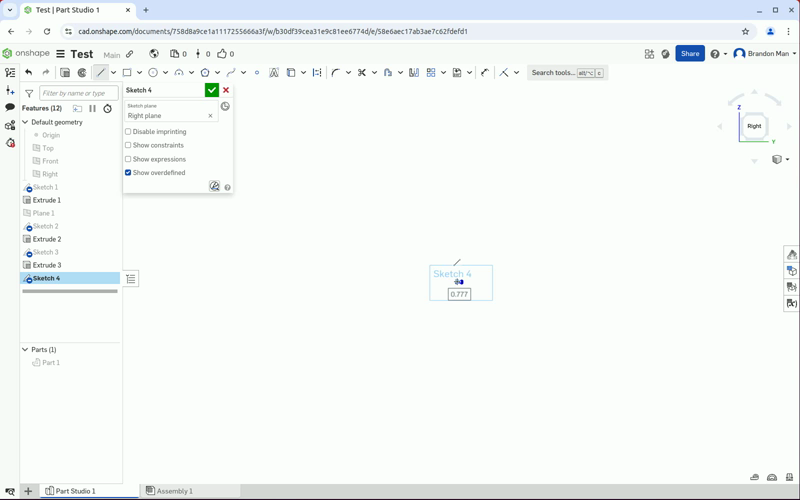
mouse_move(487, 281)
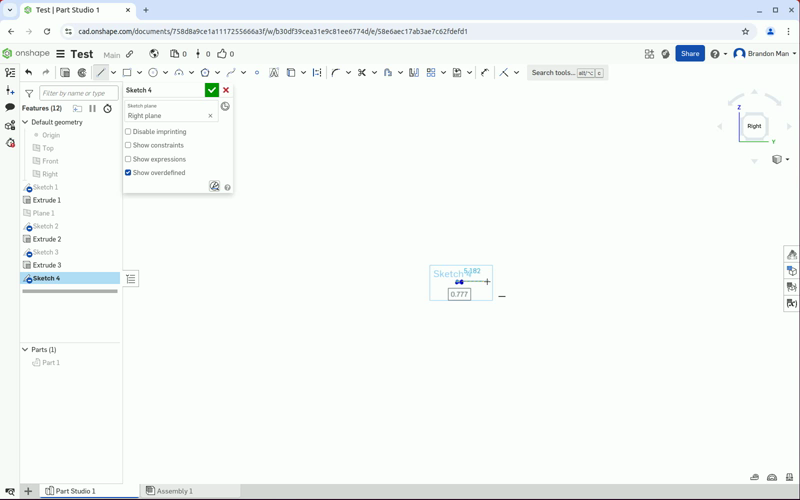
key_down(shift)
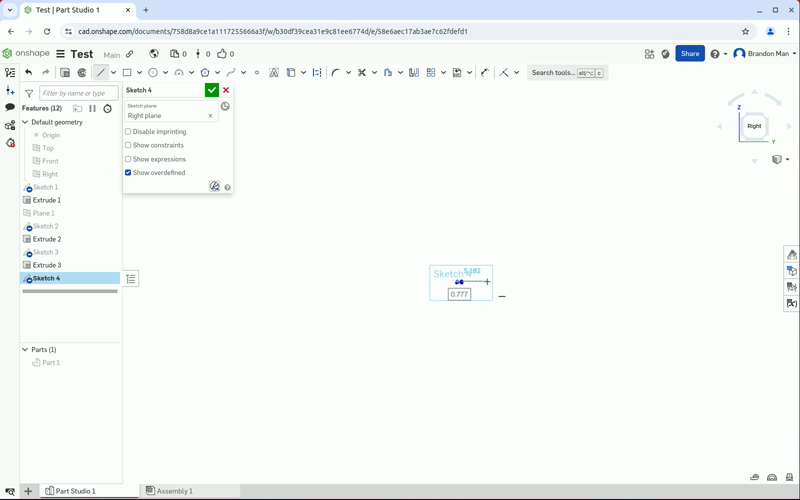
mouse_move(457, 282)
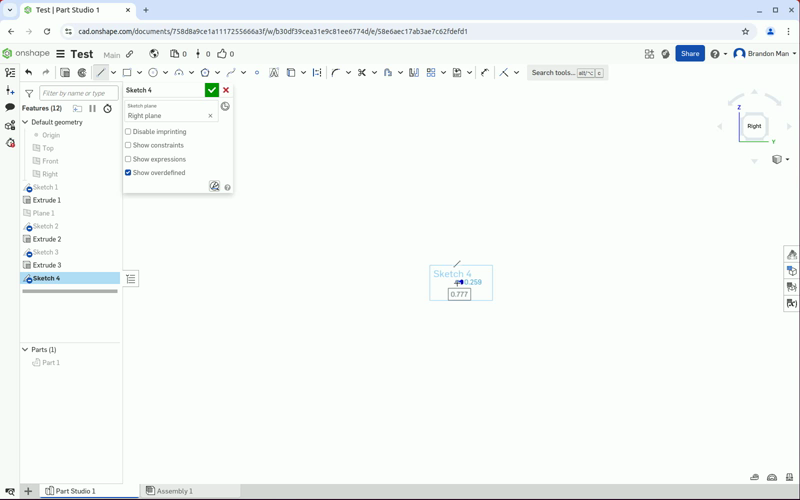
scroll(6)
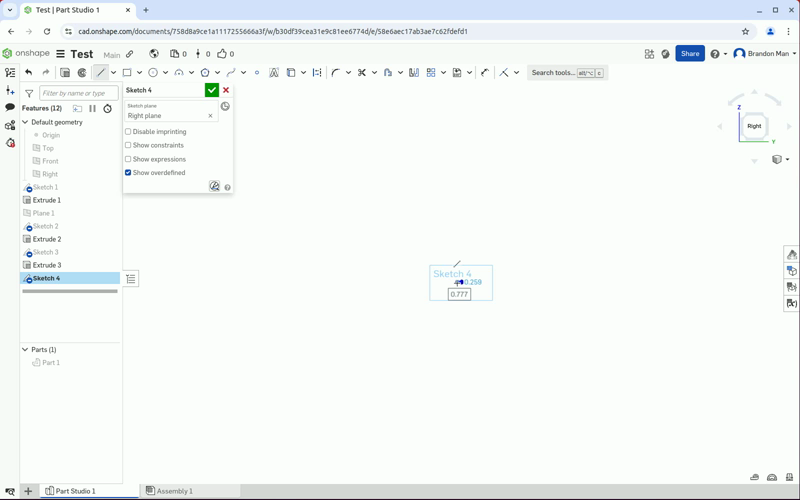
scroll(6)
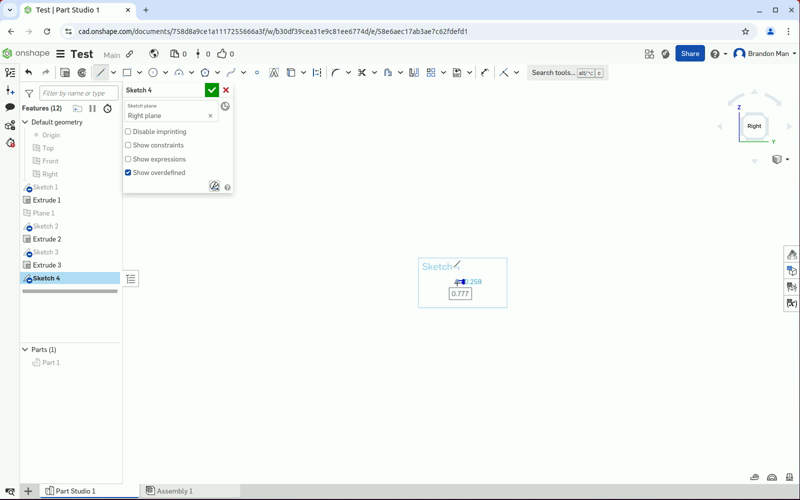
scroll(6)
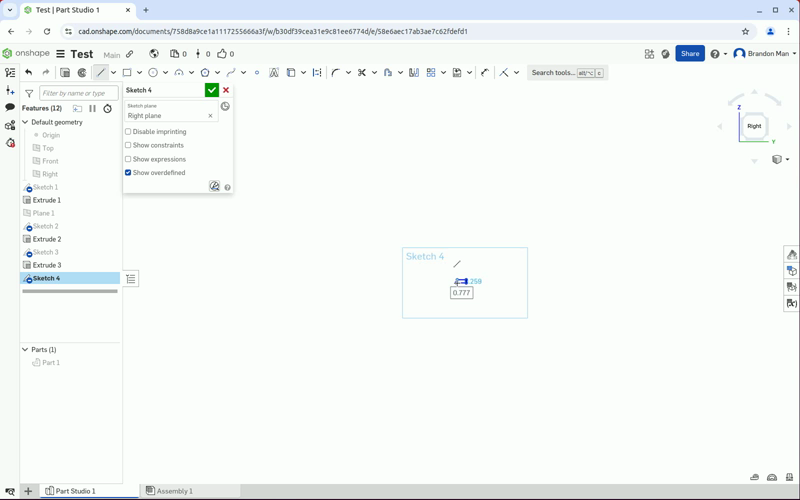
scroll(6)
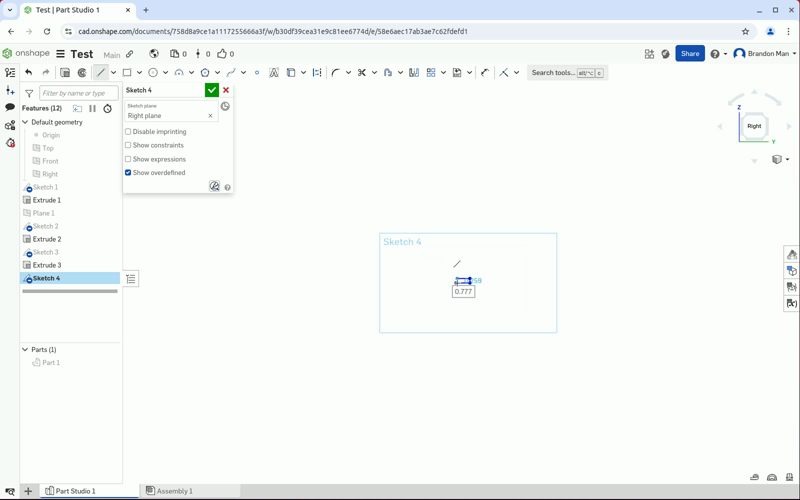
scroll(6)
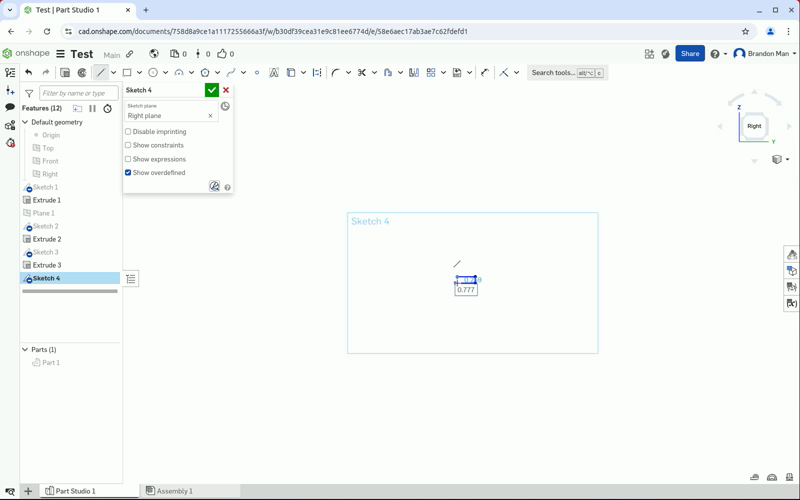
scroll(6)
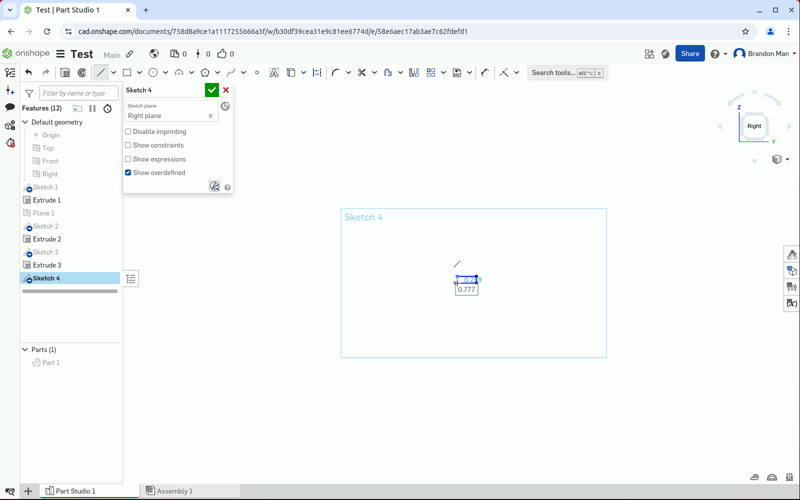
scroll(6)
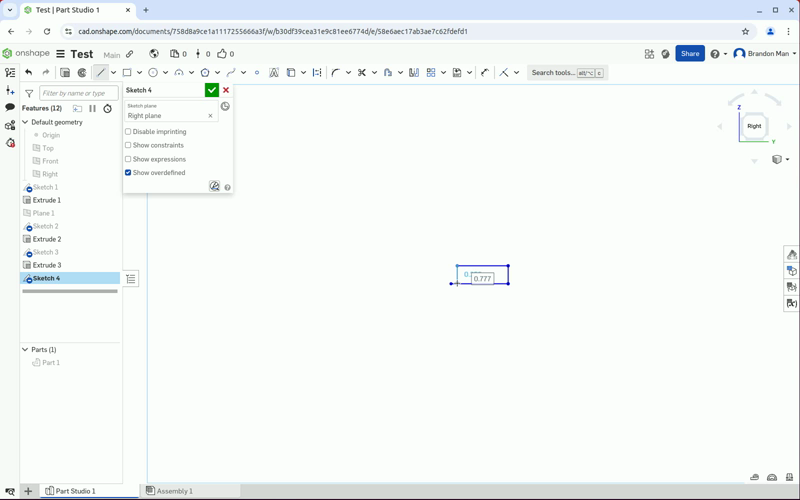
key_up(shift)
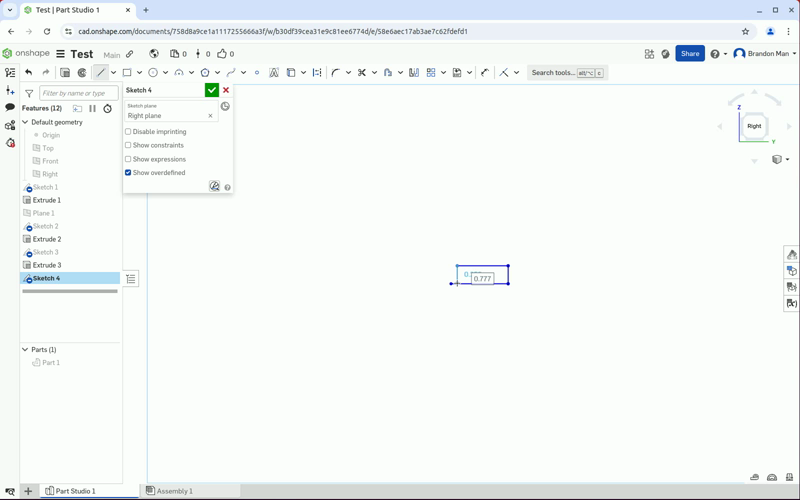
click(457, 282)
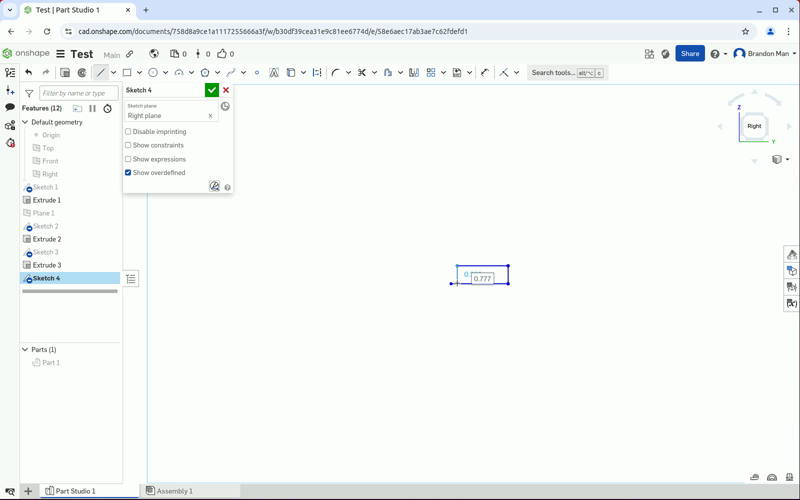
scroll(-6)
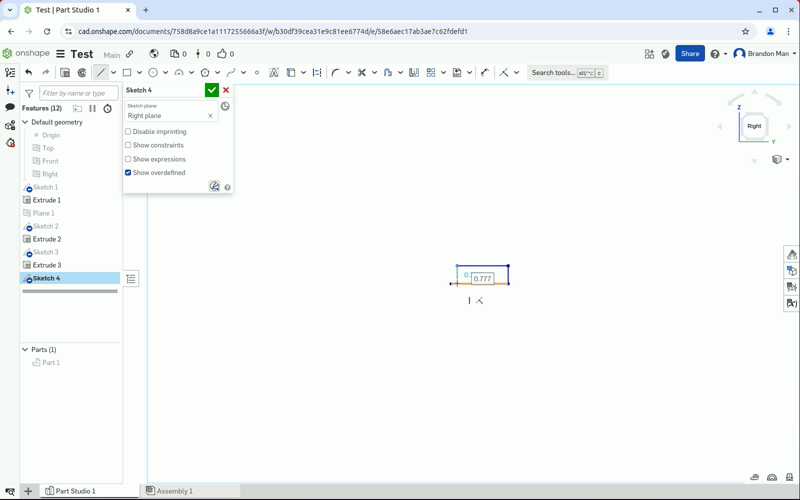
scroll(-6)
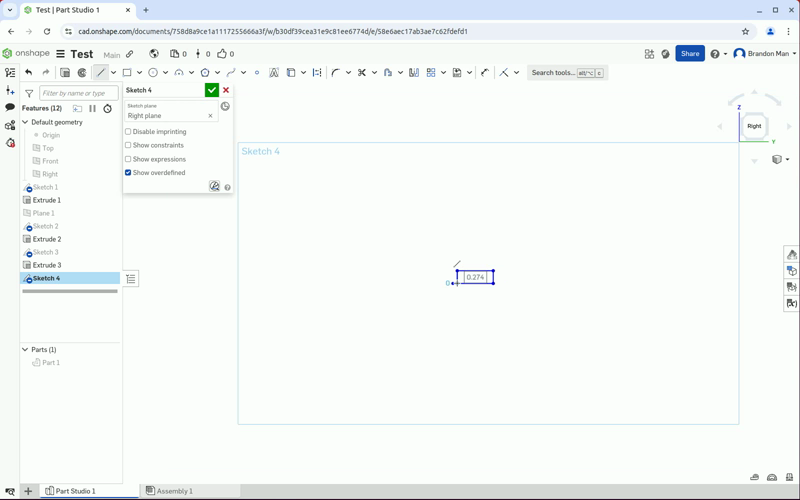
scroll(-6)
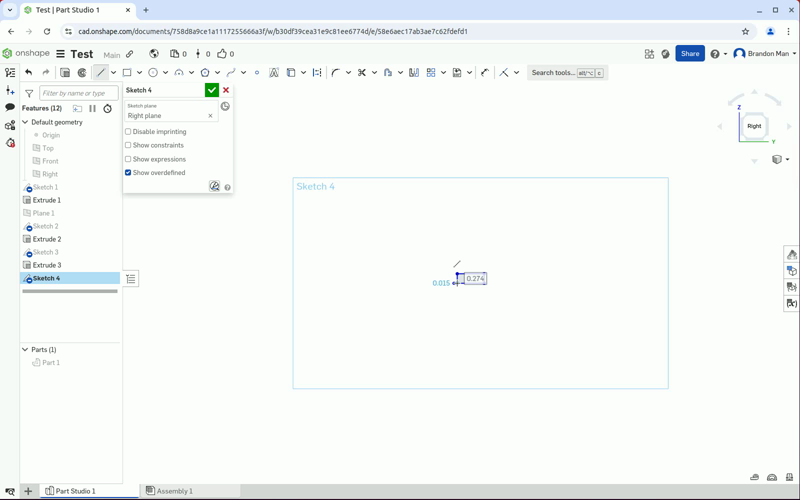
scroll(-6)
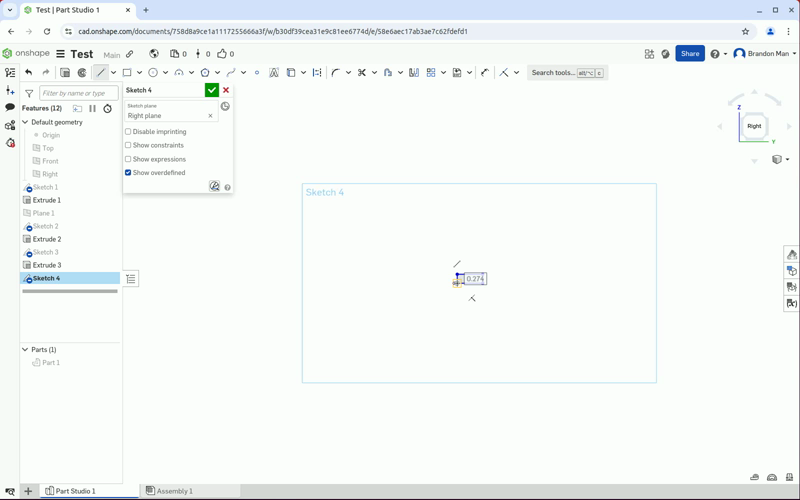
scroll(-6)
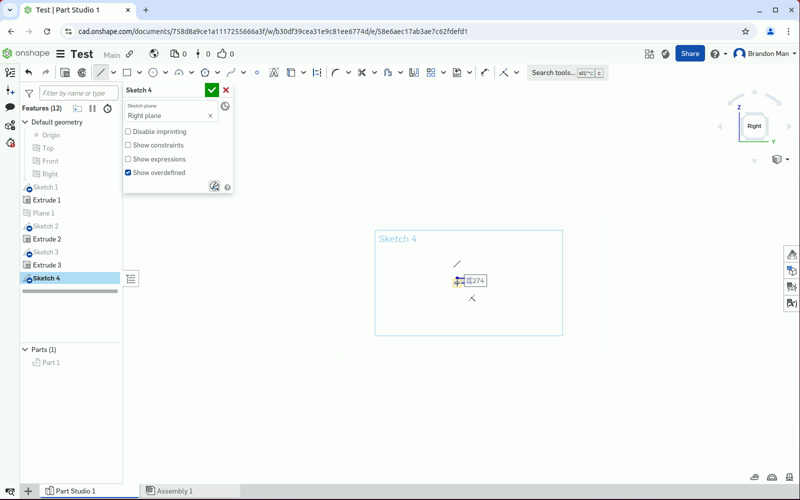
scroll(-6)
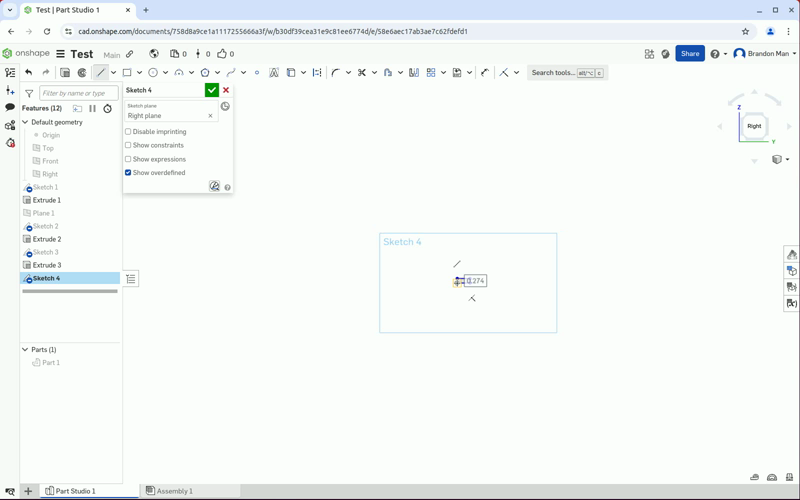
scroll(-6)
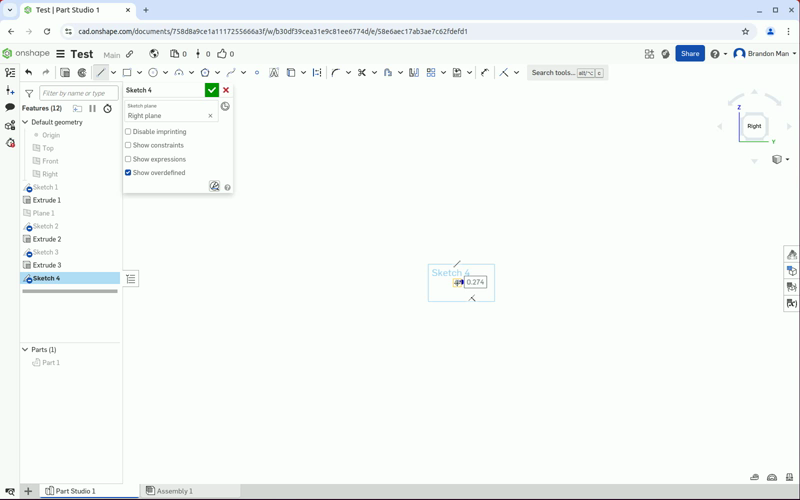
key(esc)
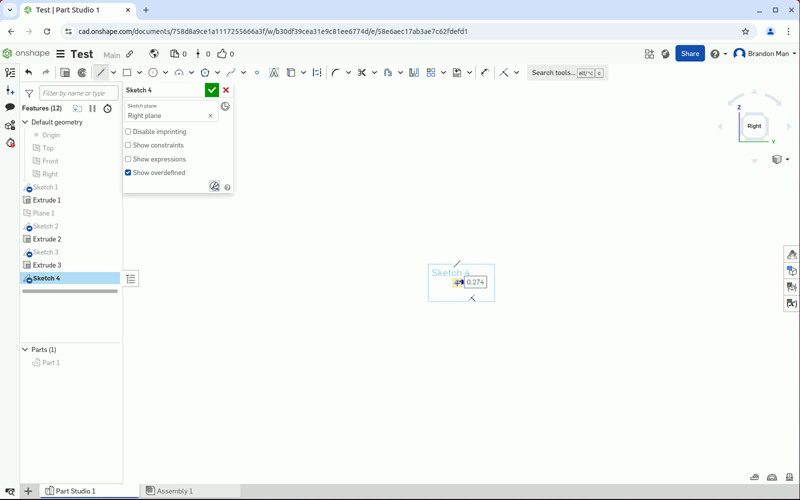
mouse_move(457, 282)
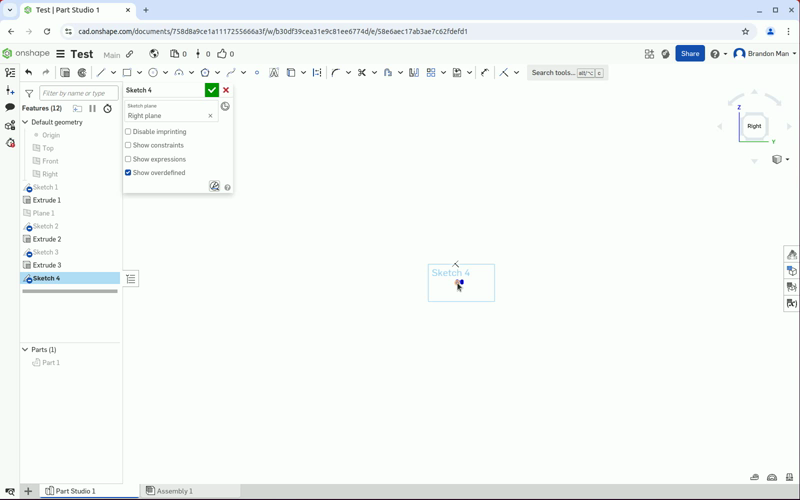
scroll(6)
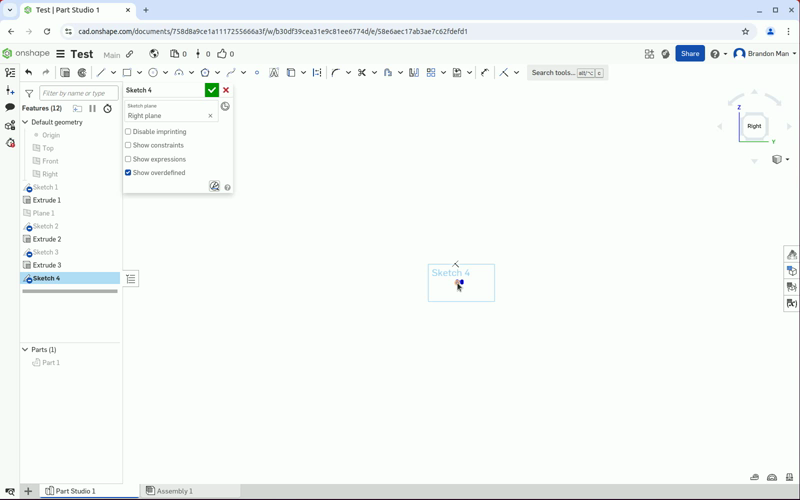
scroll(6)
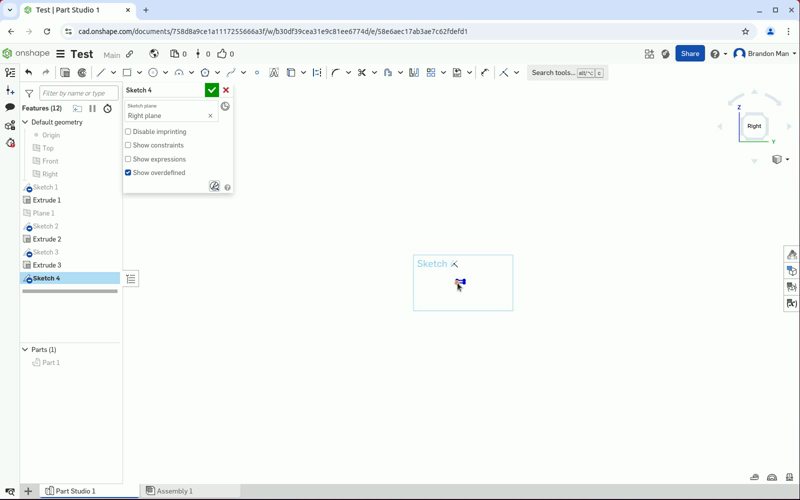
scroll(6)
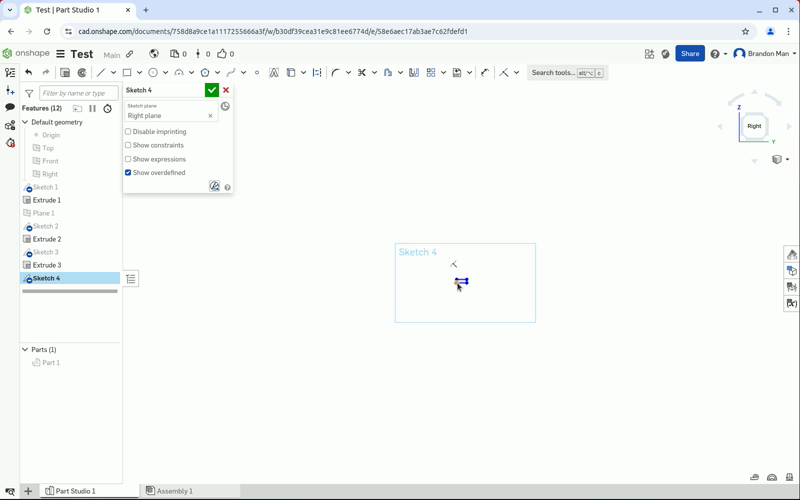
scroll(6)
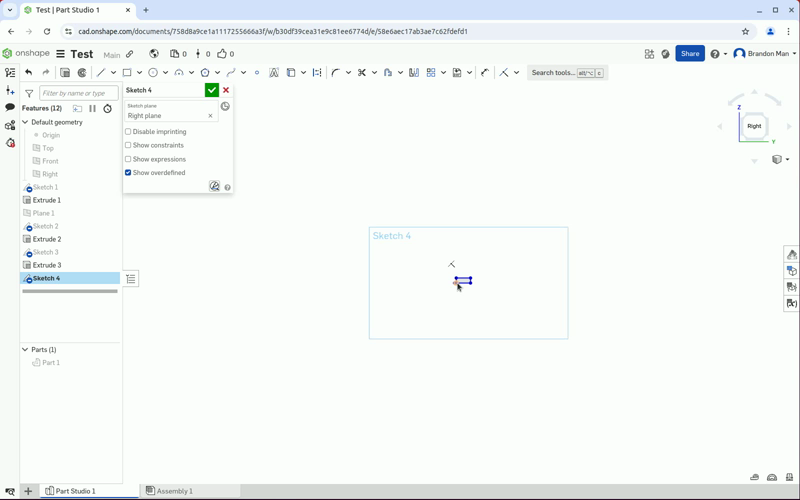
scroll(6)
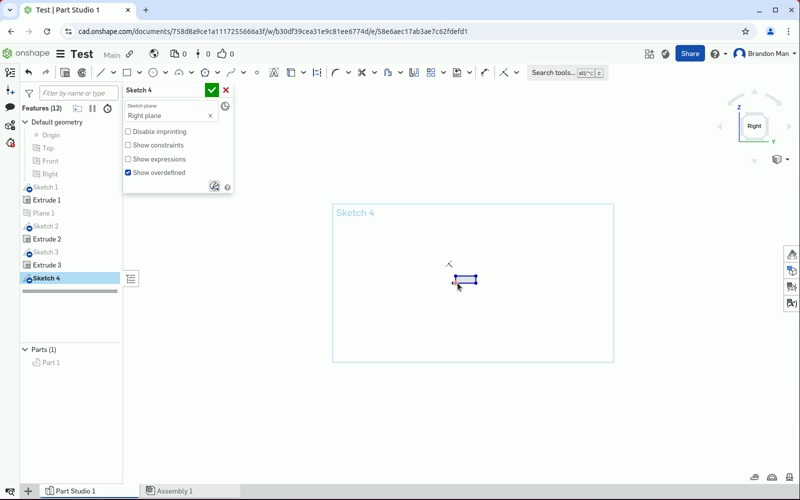
scroll(6)
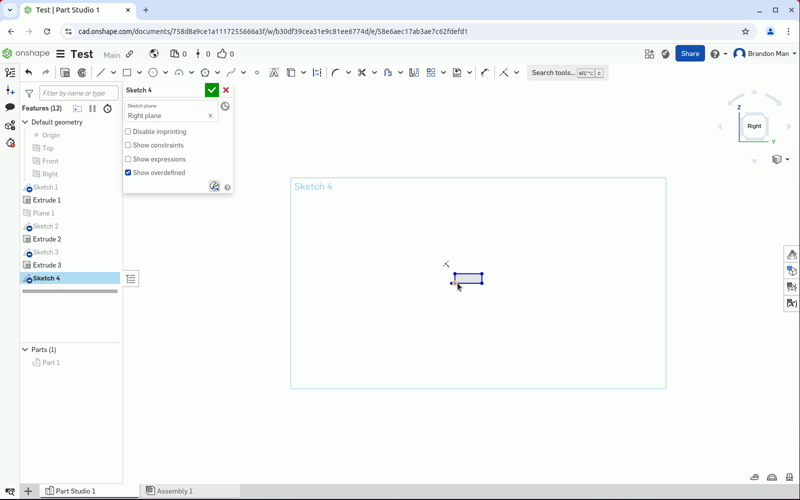
scroll(6)
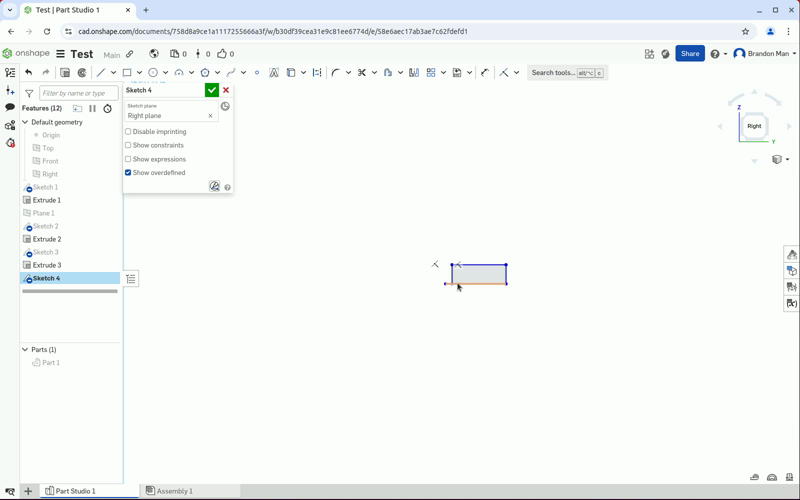
click(457, 282)
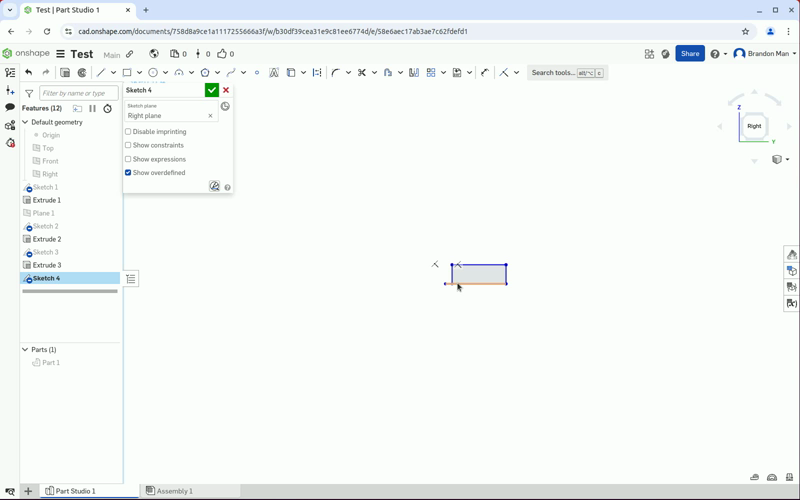
scroll(-6)
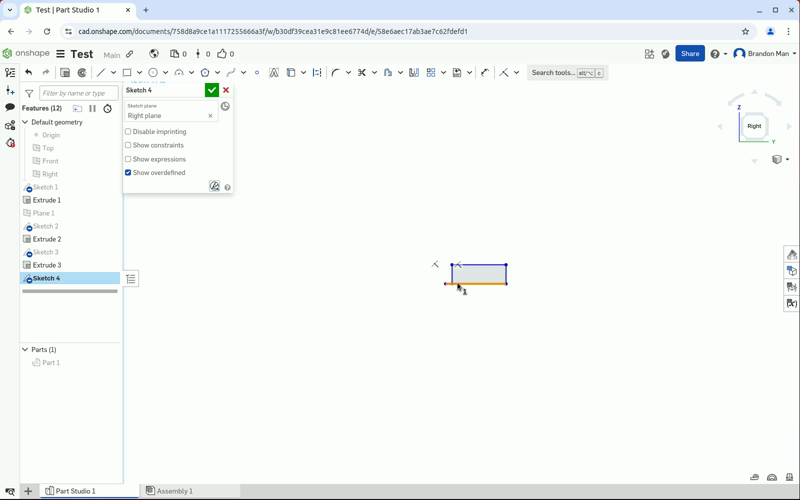
scroll(-6)
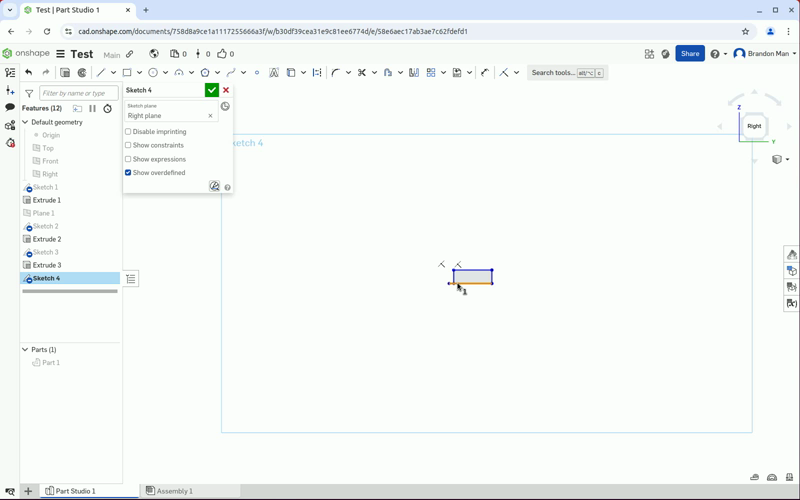
scroll(-6)
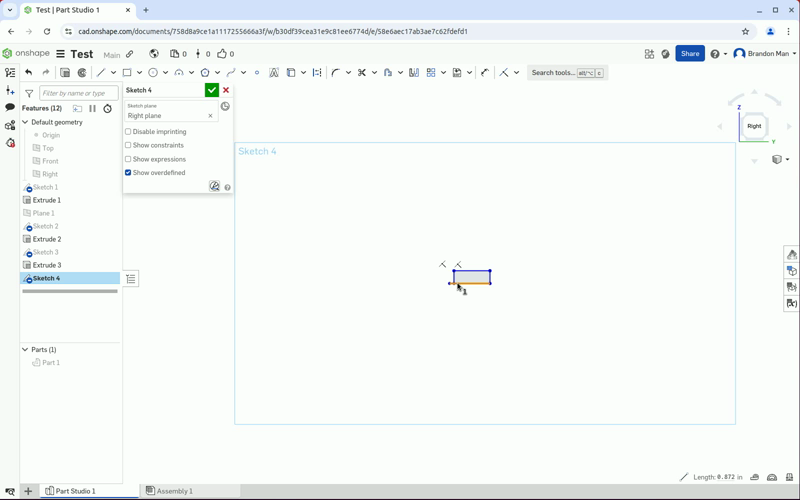
scroll(-6)
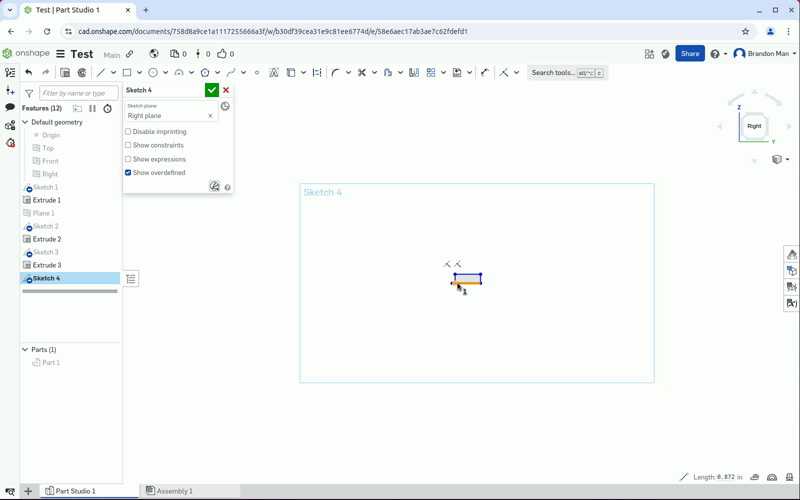
scroll(-6)
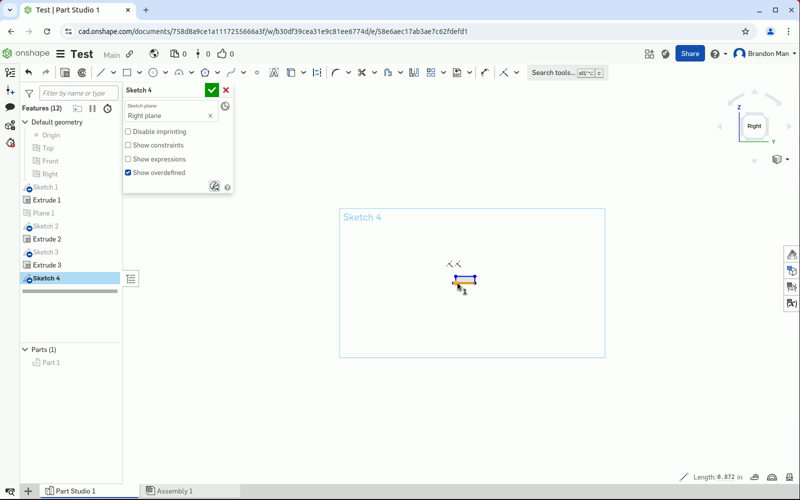
scroll(-6)
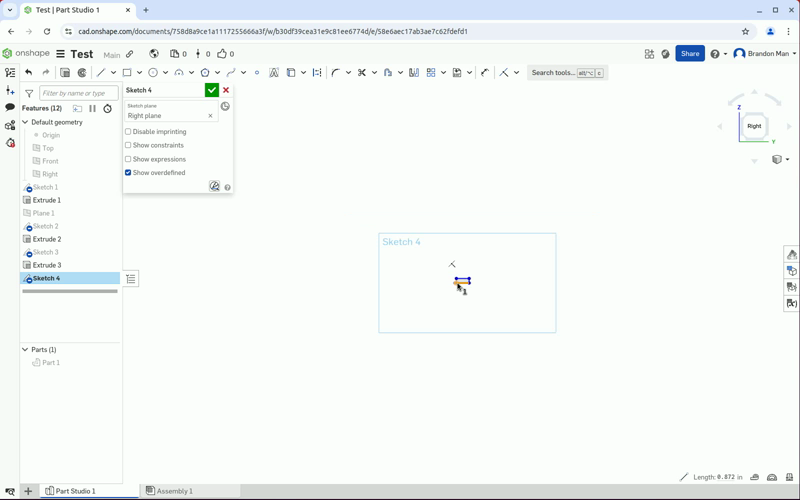
scroll(-6)
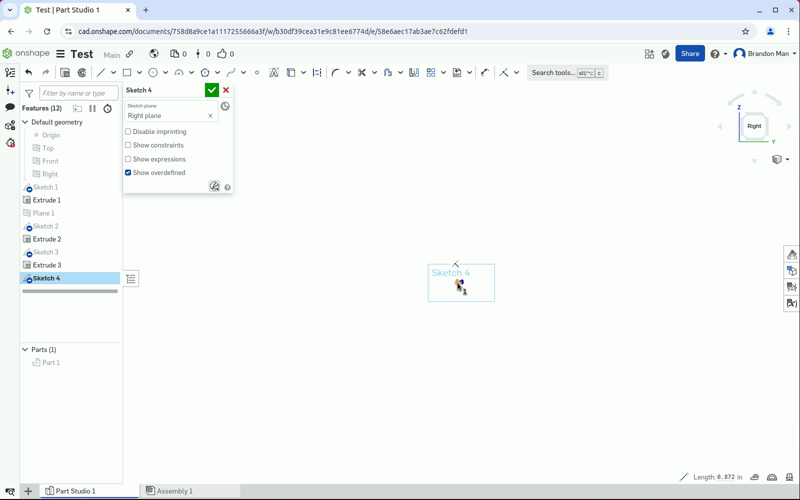
mouse_move(73, 352)
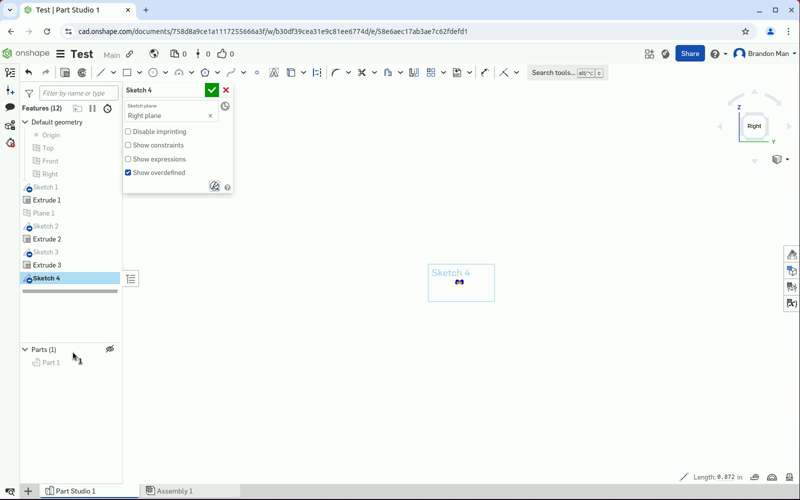
key(shift+y)
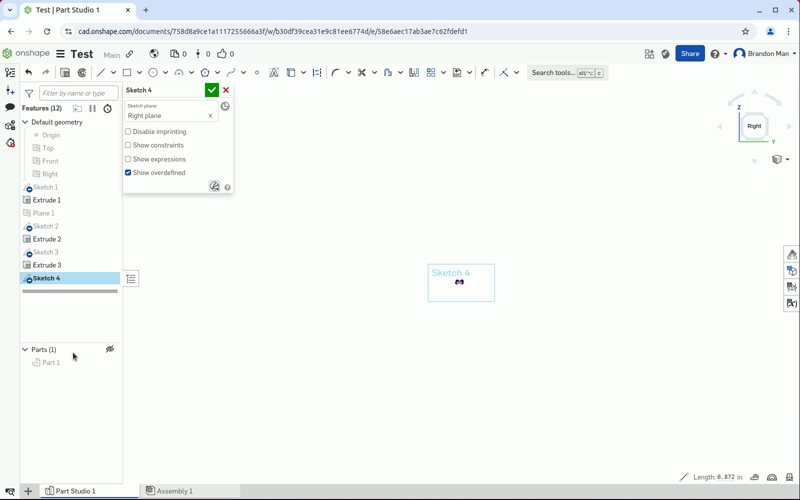
key(shift+e)
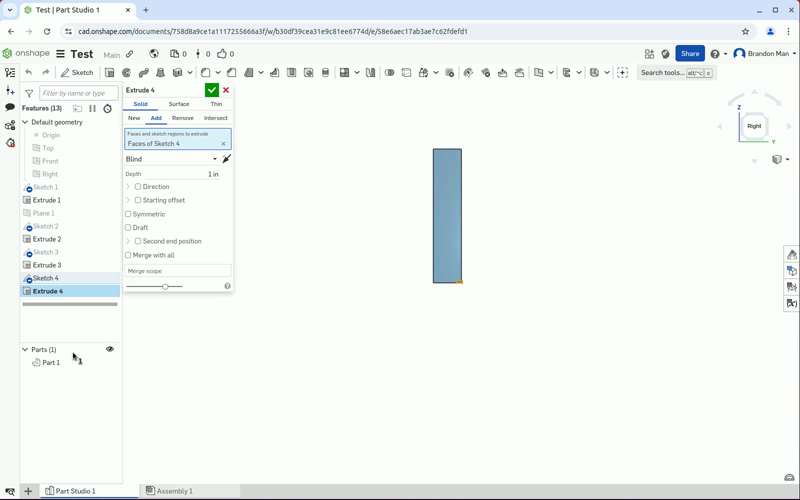
mouse_move(143, 106)
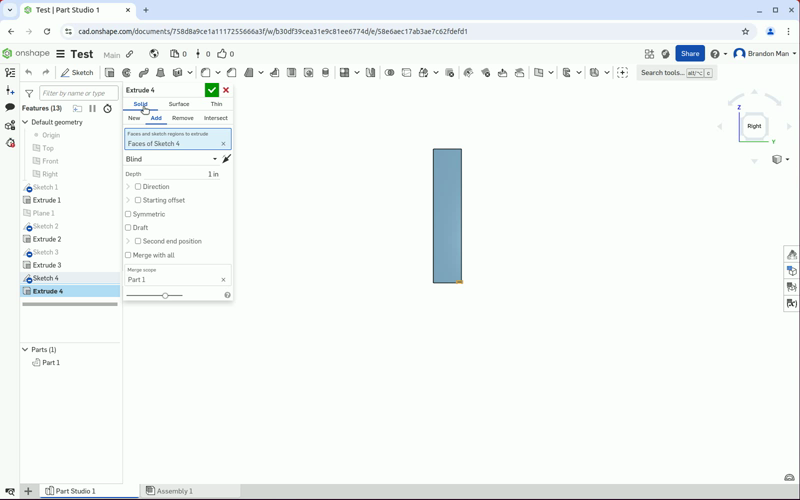
click(143, 106)
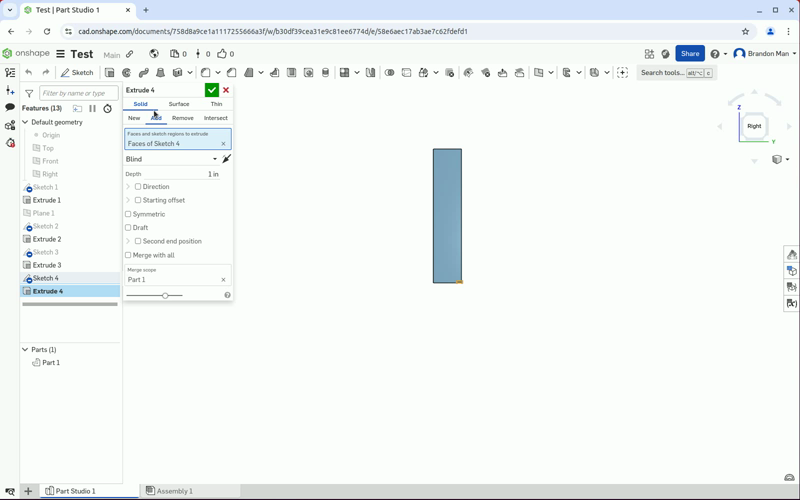
mouse_move(186, 120)
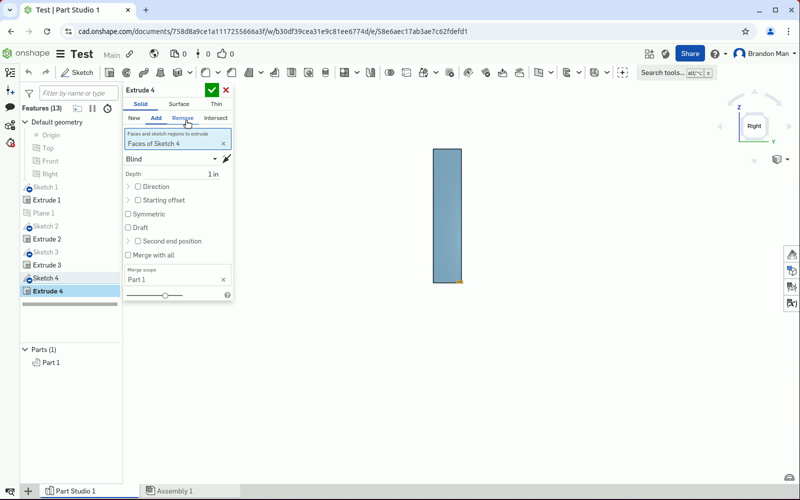
click(186, 120)
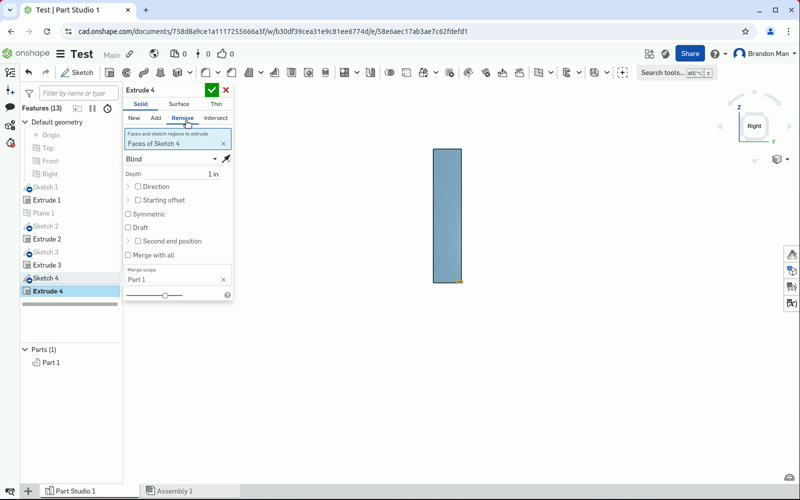
key(tab, 4)
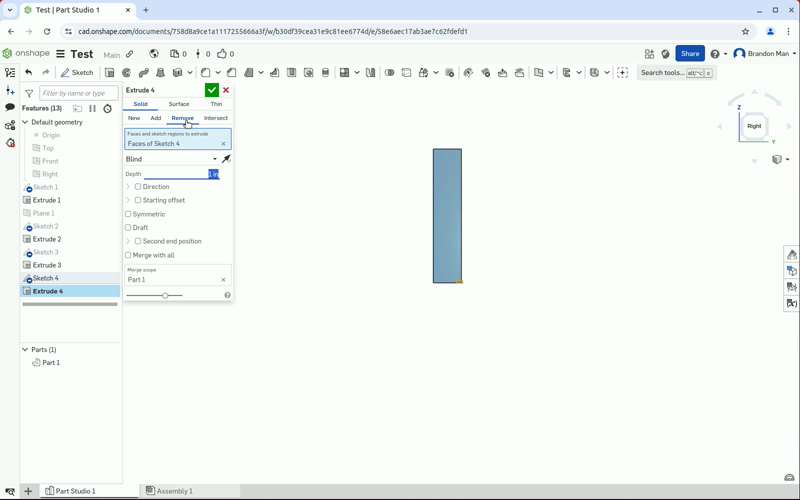
text(0.241)
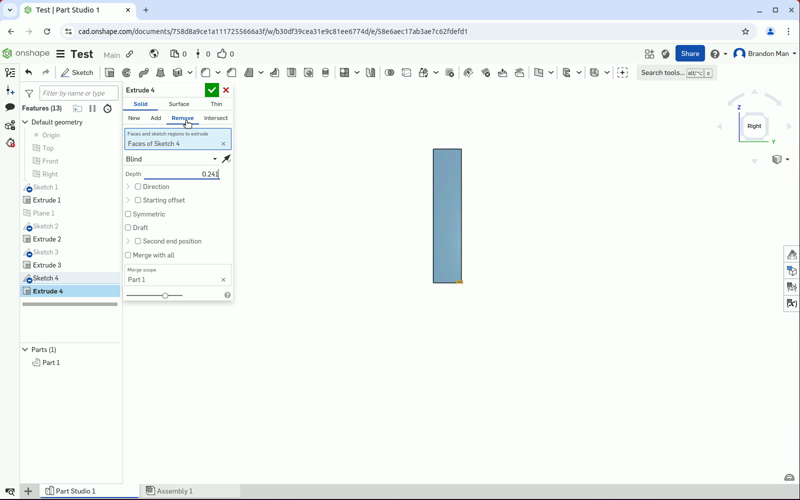
key(tab, 6)
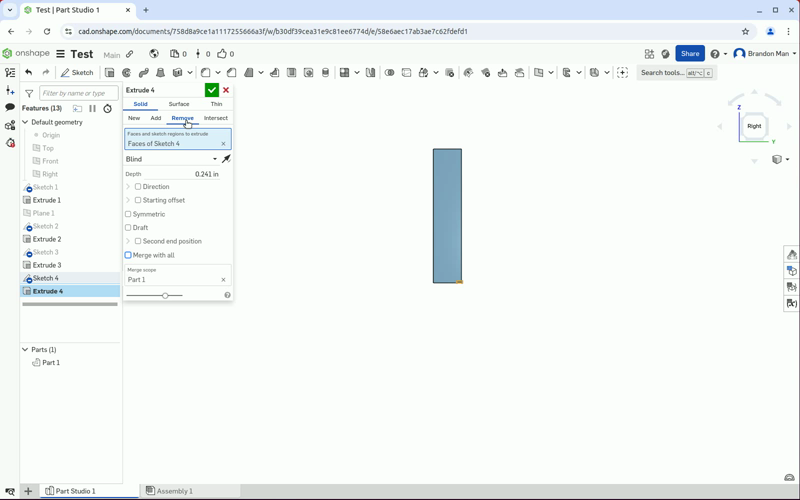
key(space)
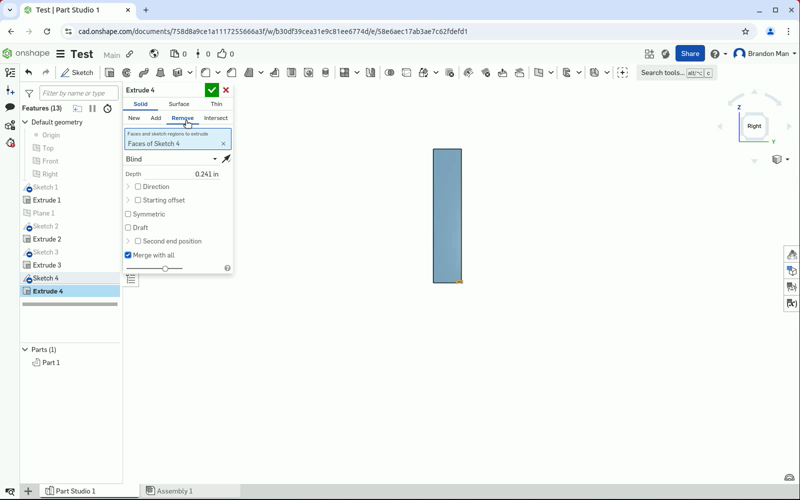
key(enter)
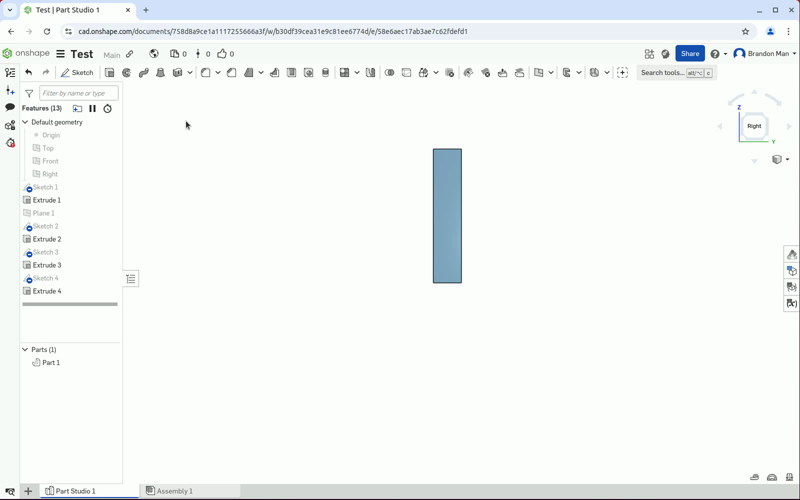
key(shift+h)
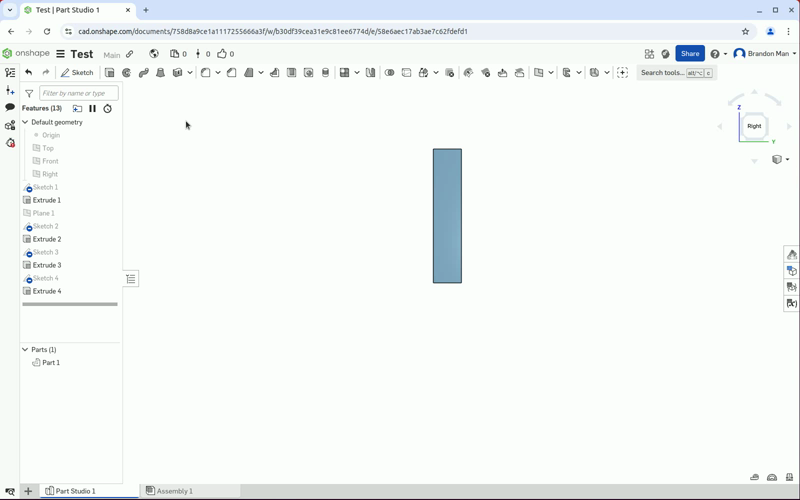
key(shift+h)
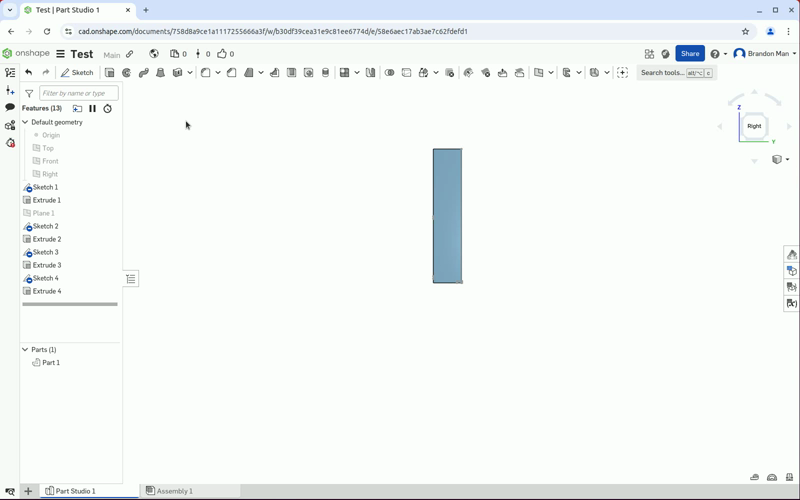
key(shift+7)
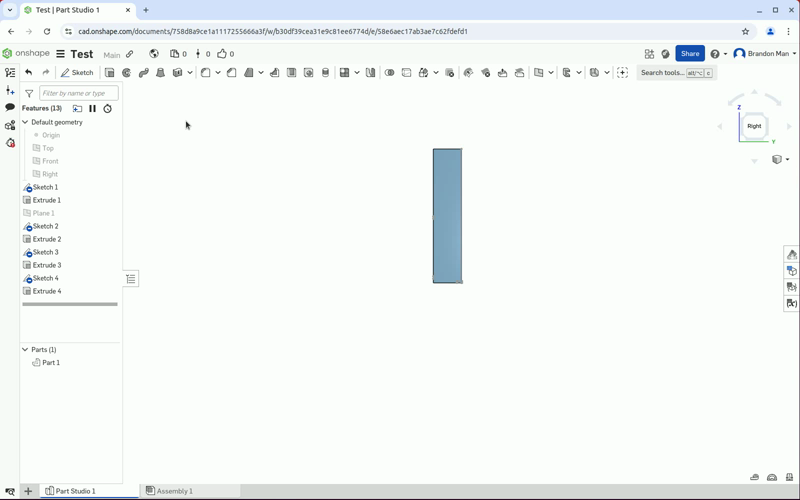
key(right, 2)
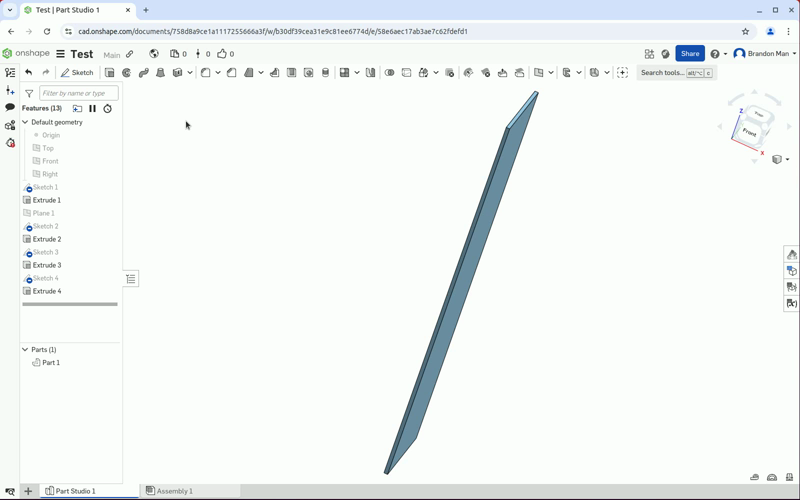
key(down, 2)
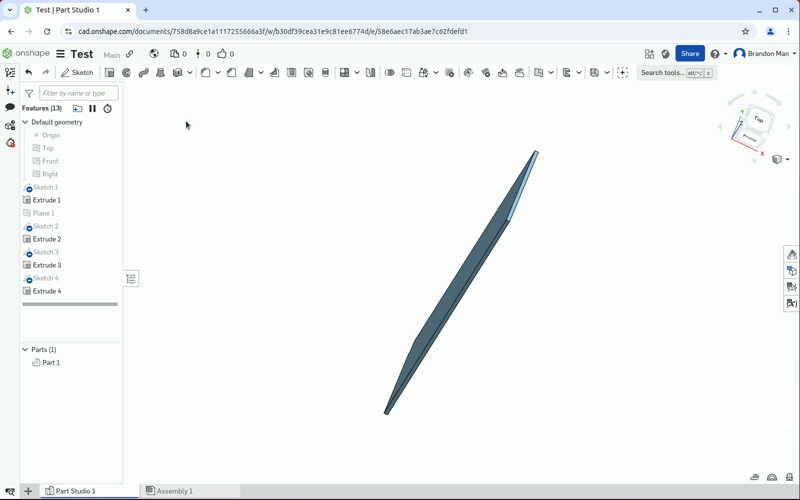
key(up, 2)
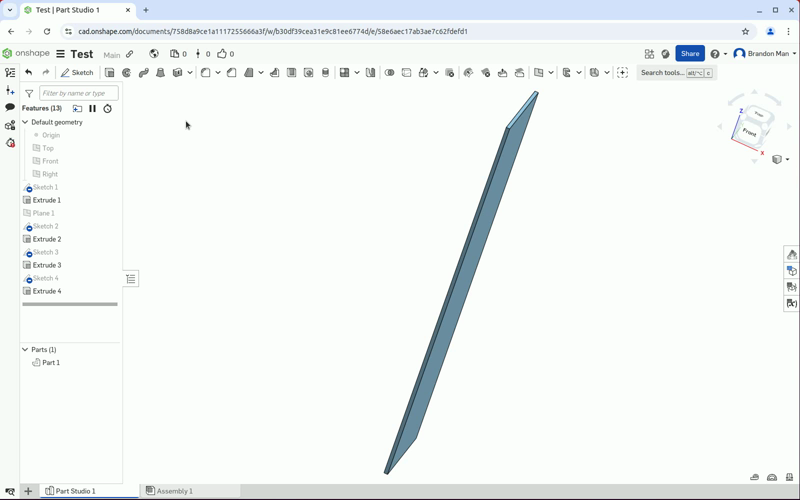
key(left, 2)
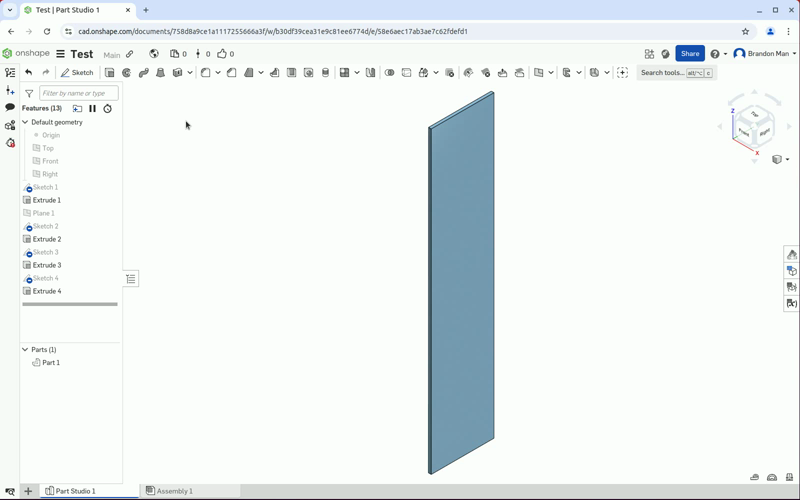
mouse_move(73, 189)
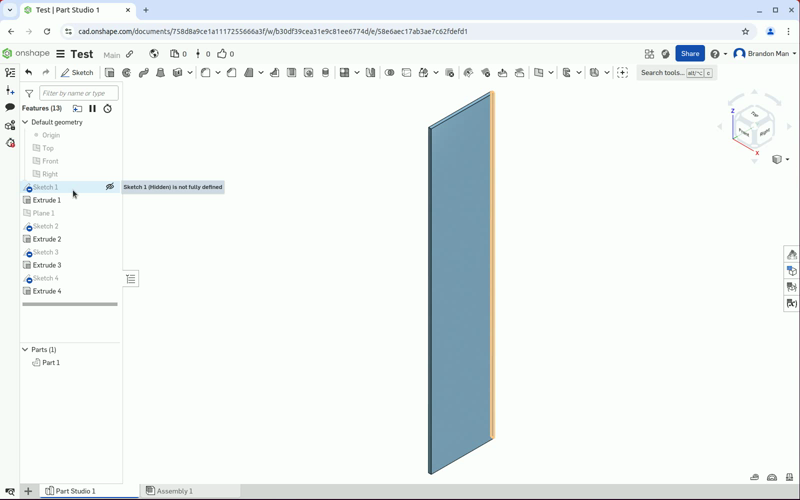
click(73, 189)